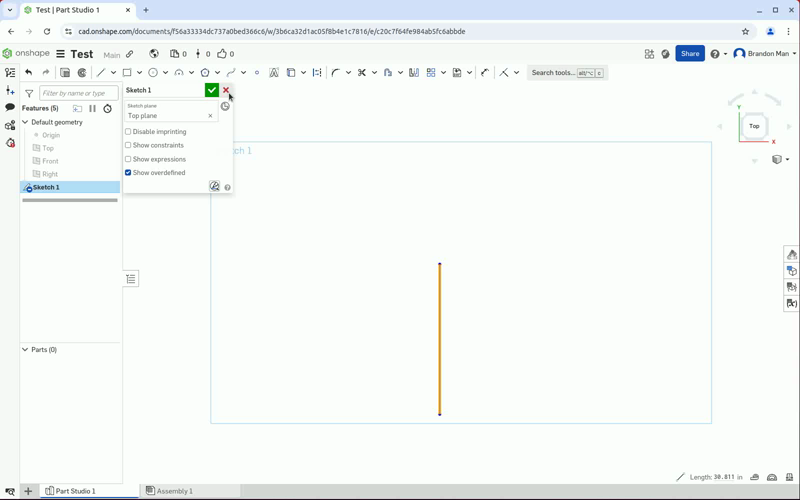
key(shift+h)
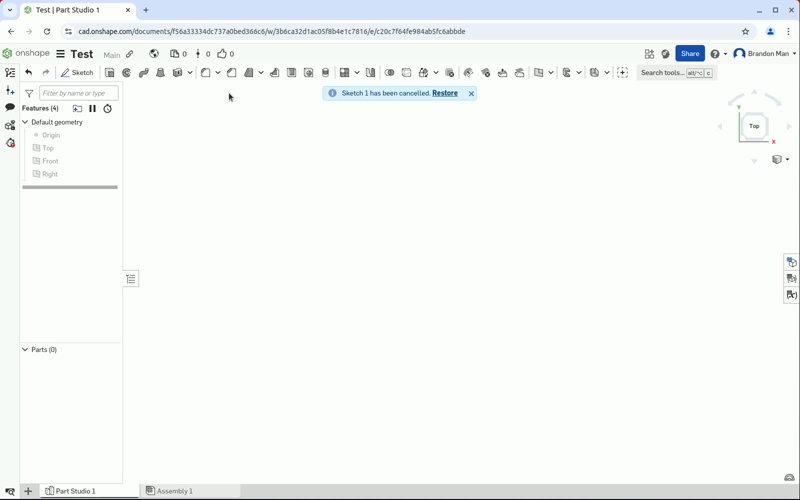
mouse_move(73, 352)
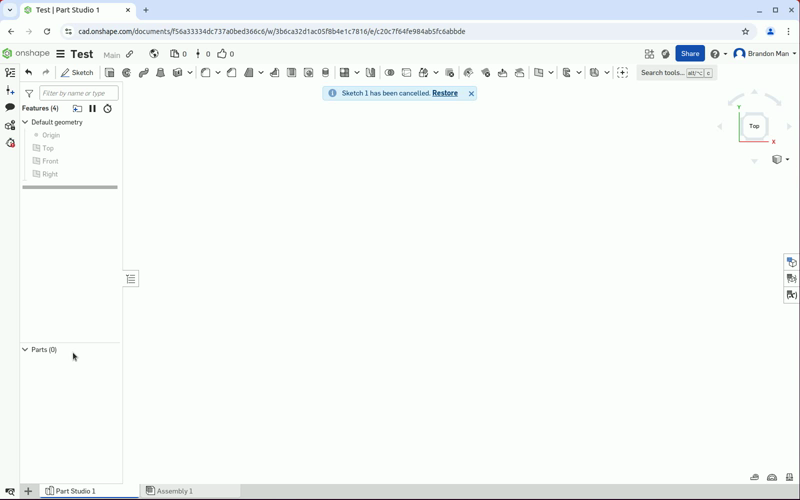
key(y)
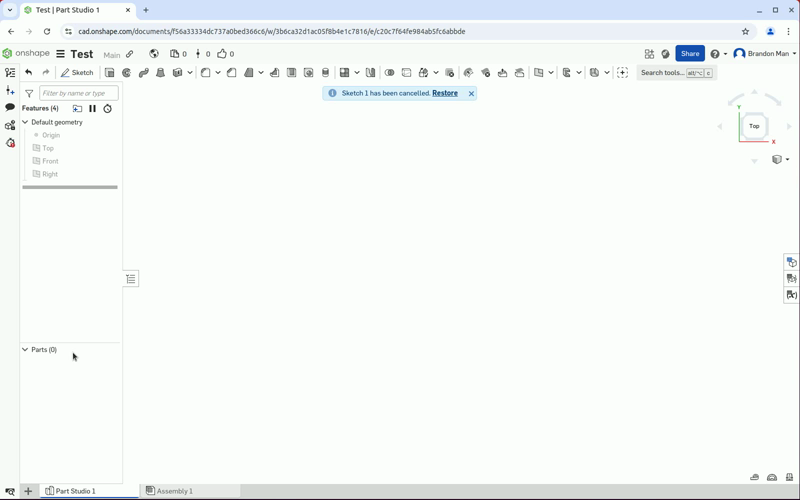
key(shift+p)
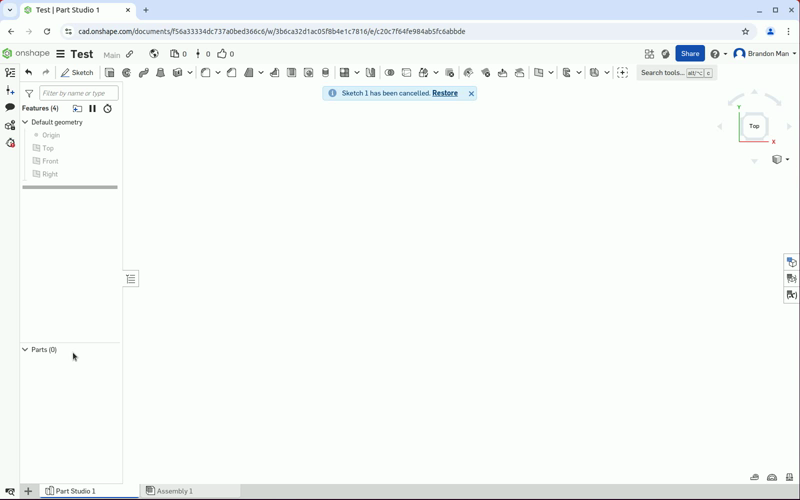
key(space)
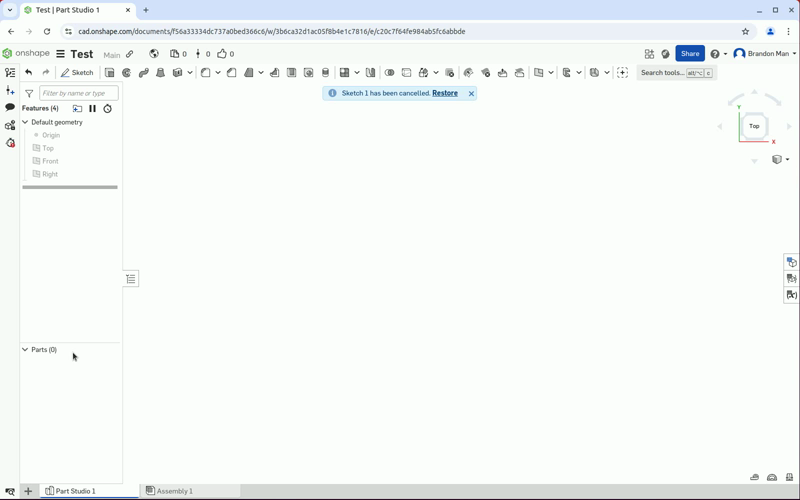
key_down(shift)
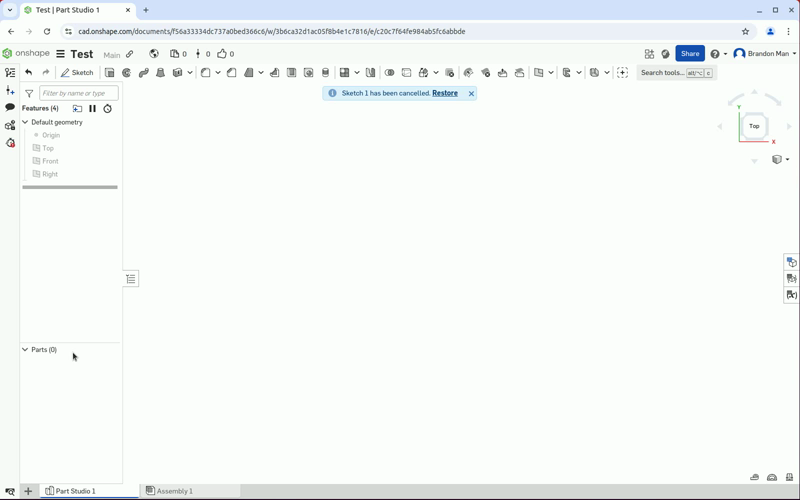
key(up)
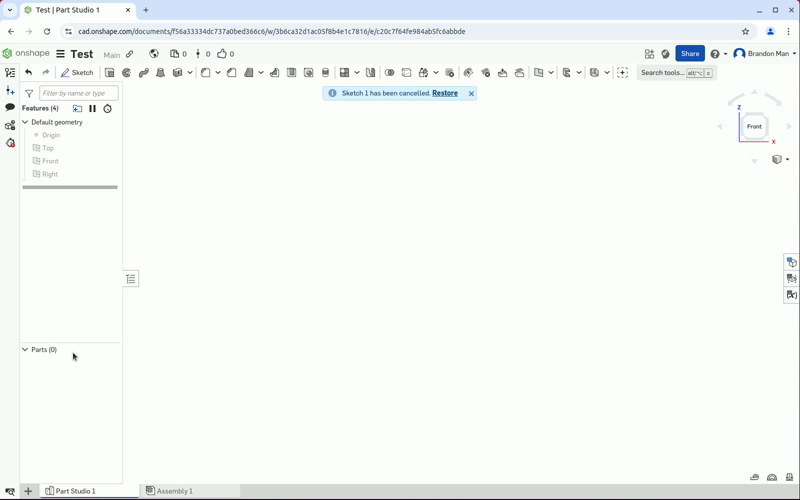
key_up(shift)
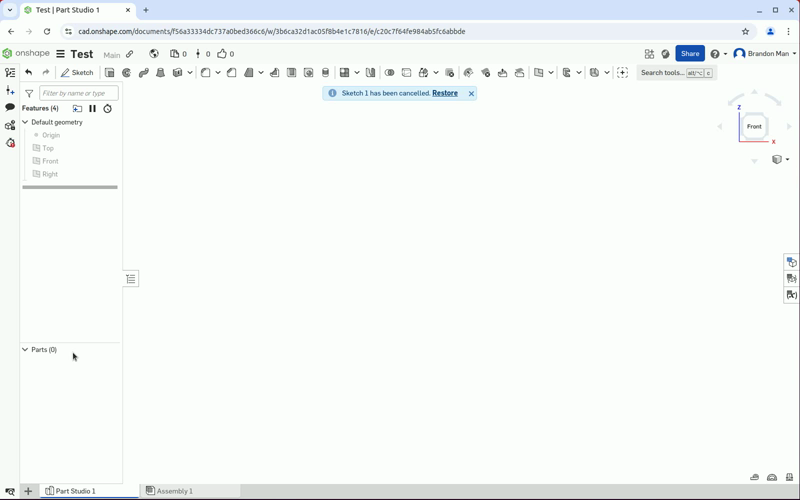
mouse_move(73, 352)
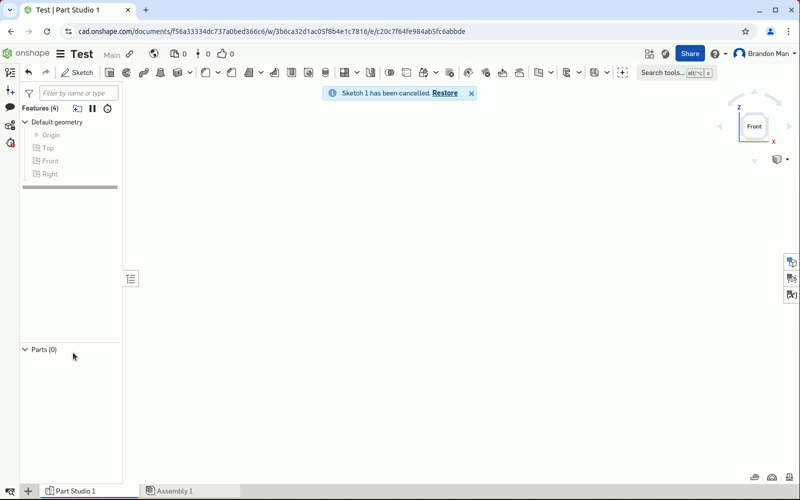
key(shift+y)
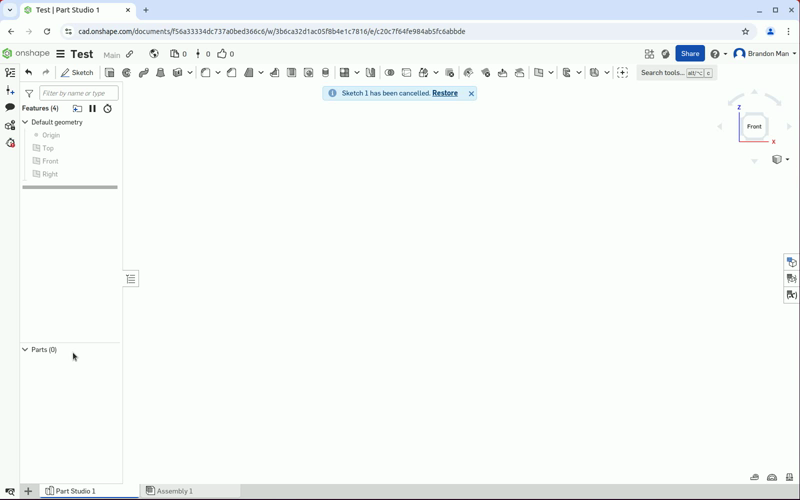
key(shift+s)
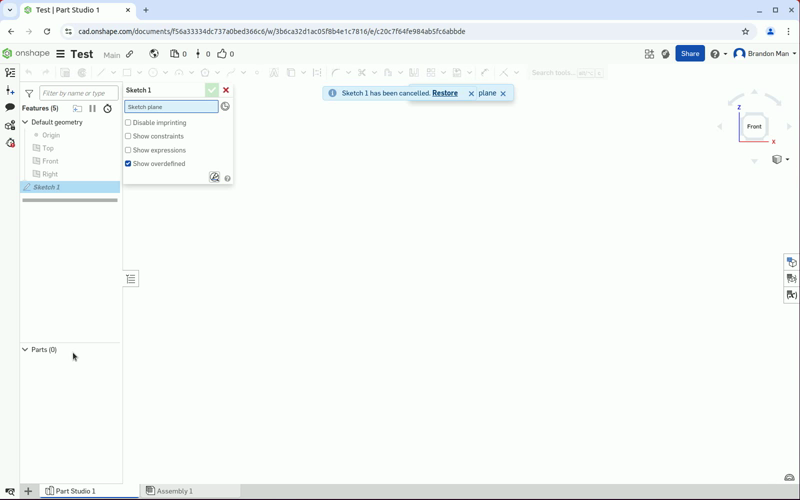
mouse_move(73, 163)
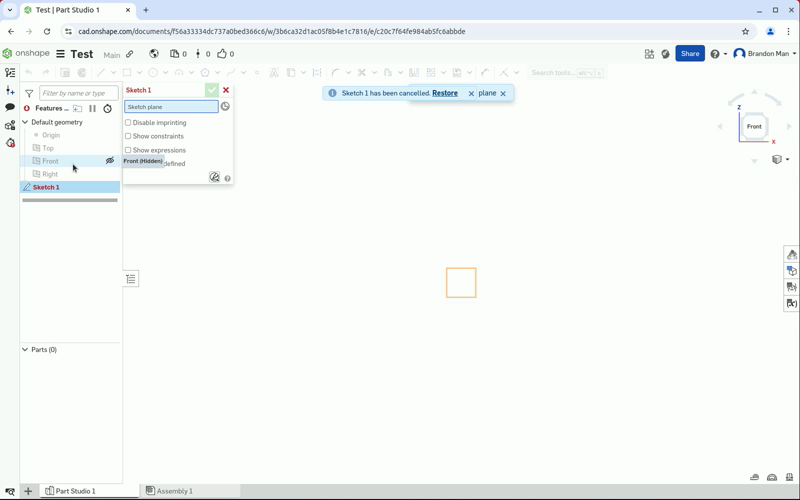
click(73, 163)
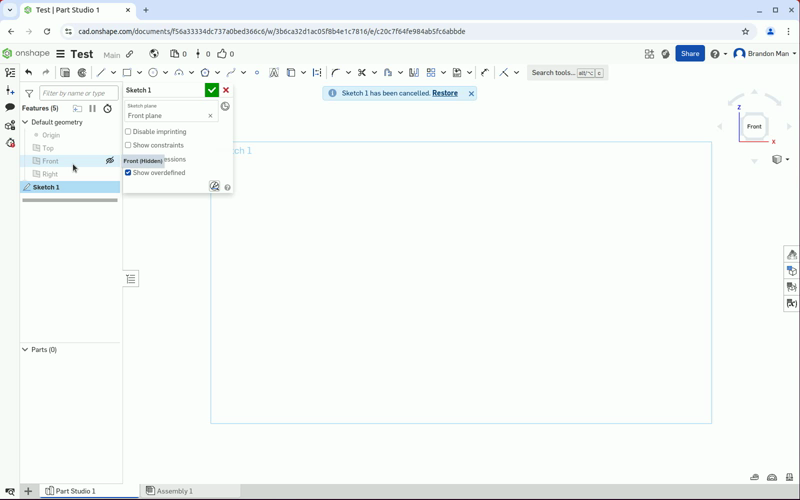
mouse_move(73, 352)
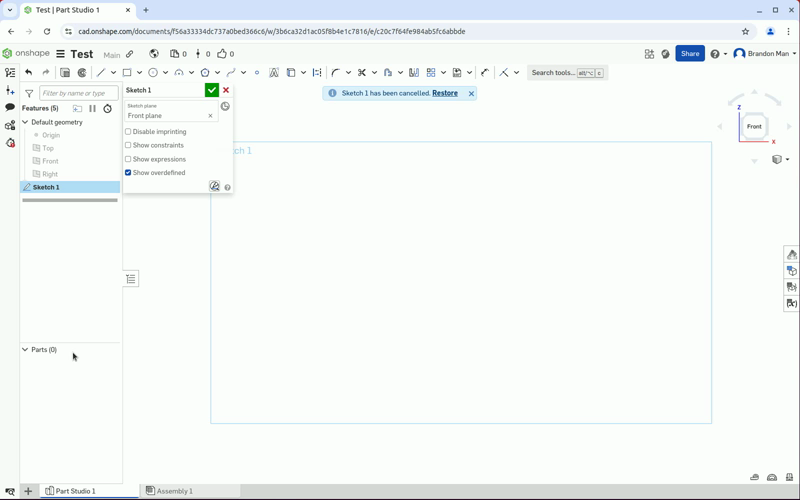
key(y)
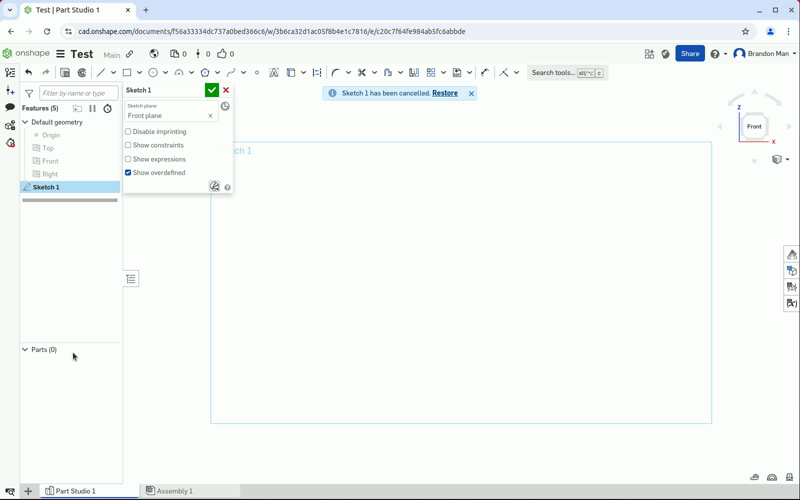
key(l)
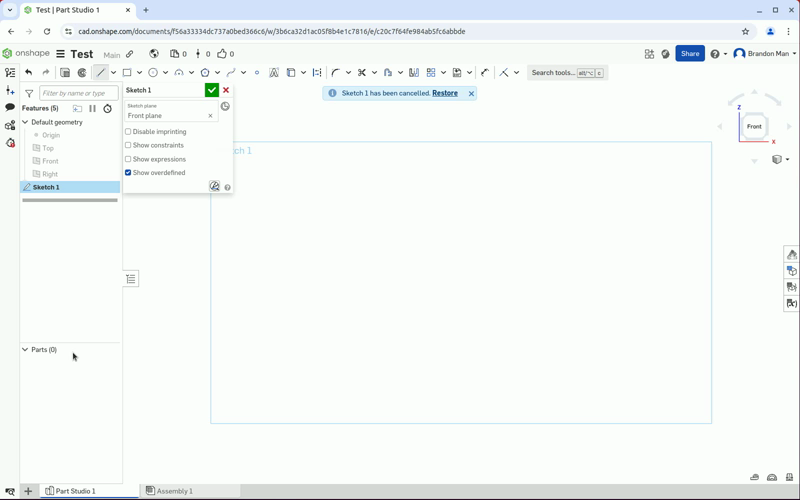
key_down(shift)
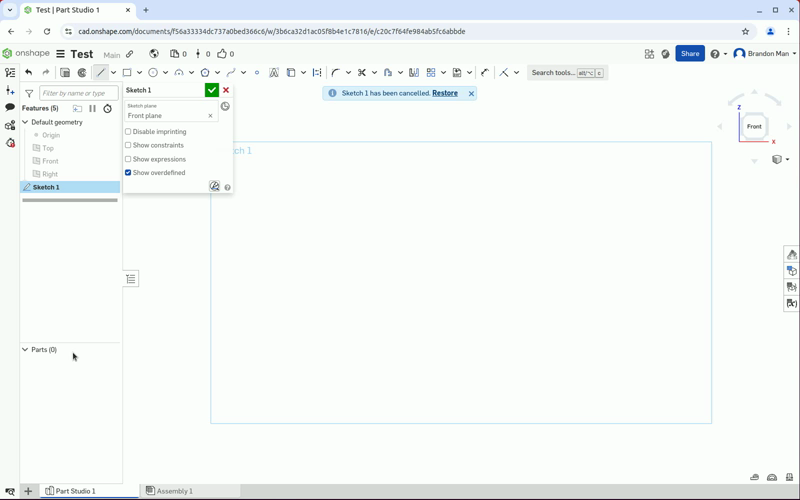
mouse_move(447, 309)
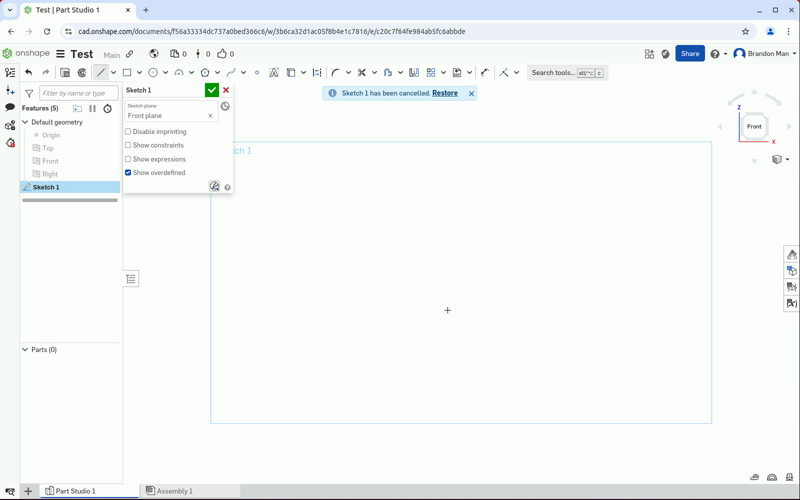
click(447, 309)
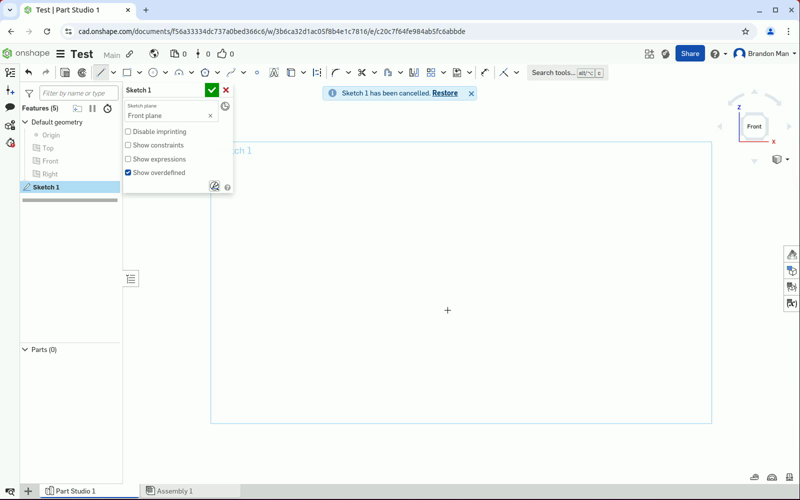
key_up(shift)
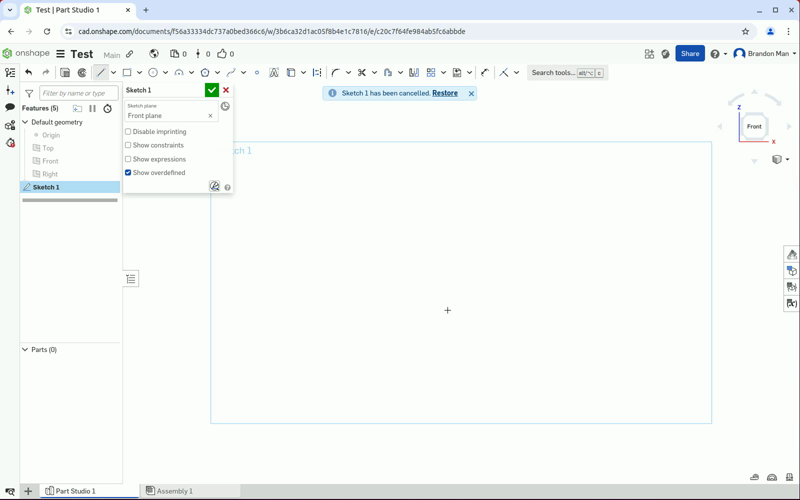
key_down(shift)
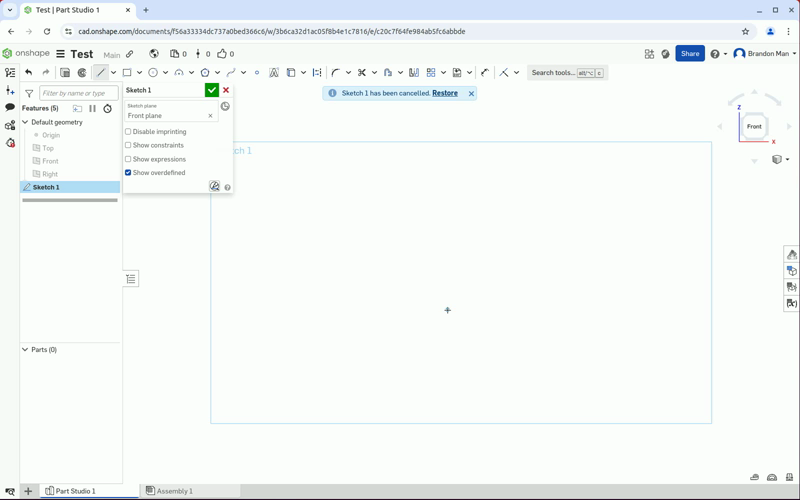
mouse_move(477, 309)
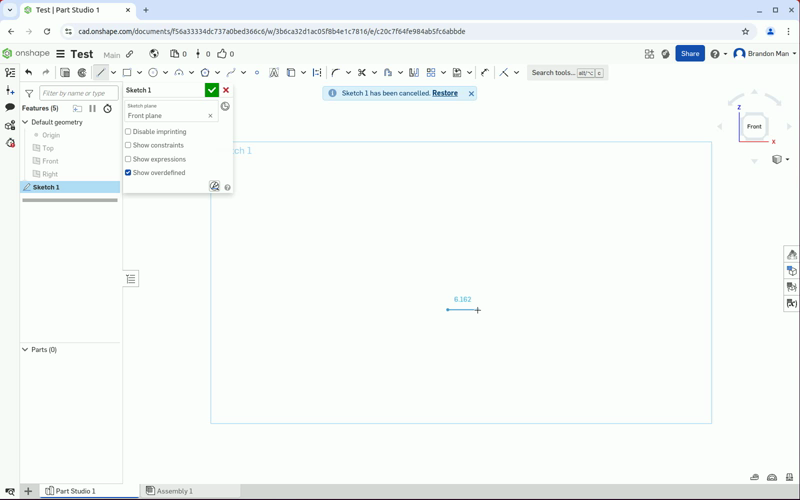
mouse_move(472, 309)
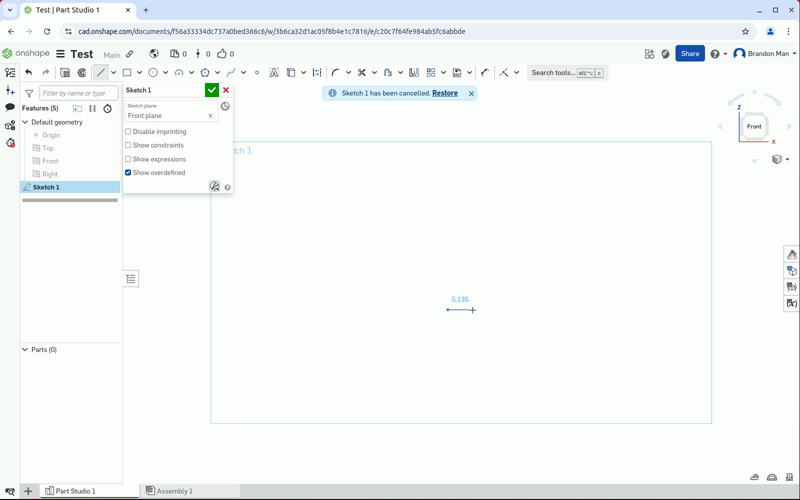
click(472, 309)
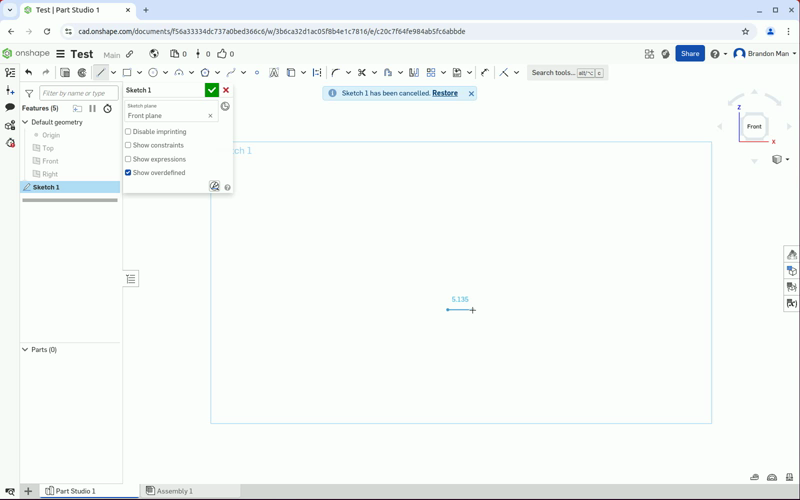
key_up(shift)
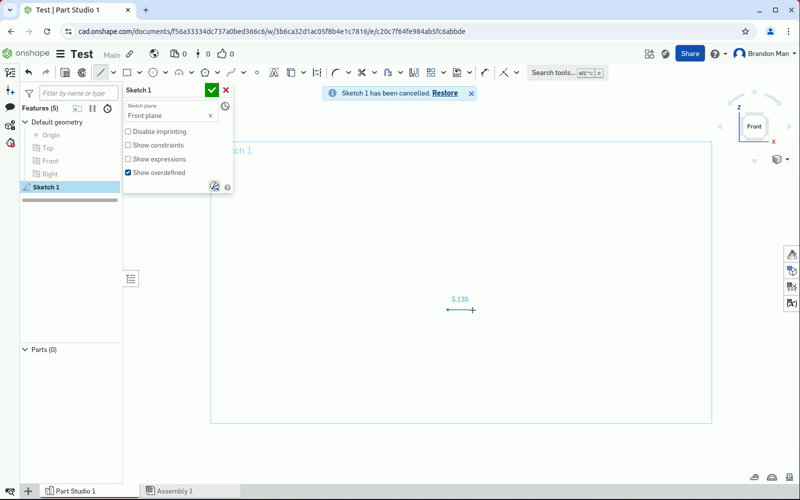
key(esc)
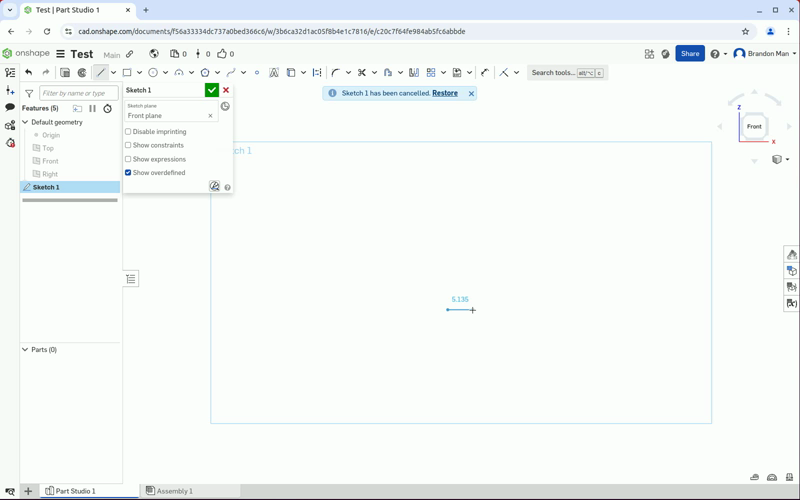
key(a)
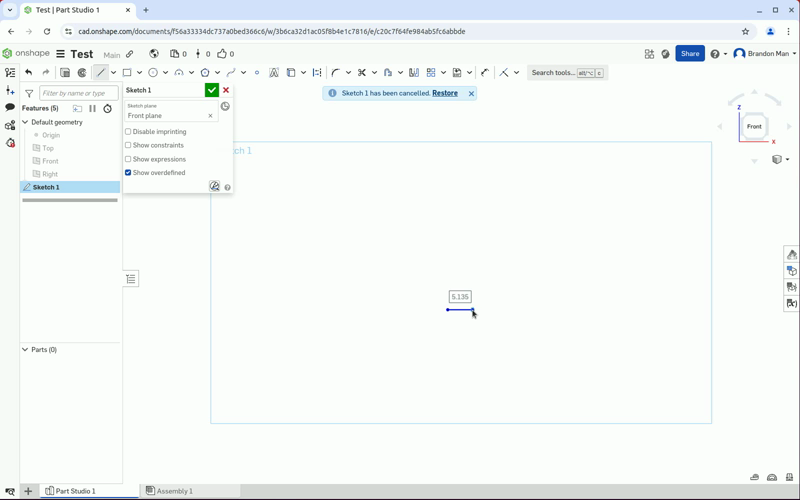
mouse_move(472, 309)
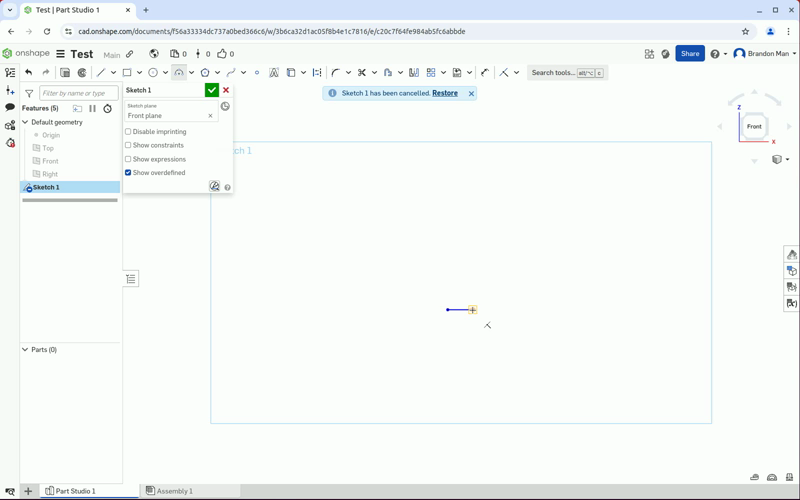
click(472, 309)
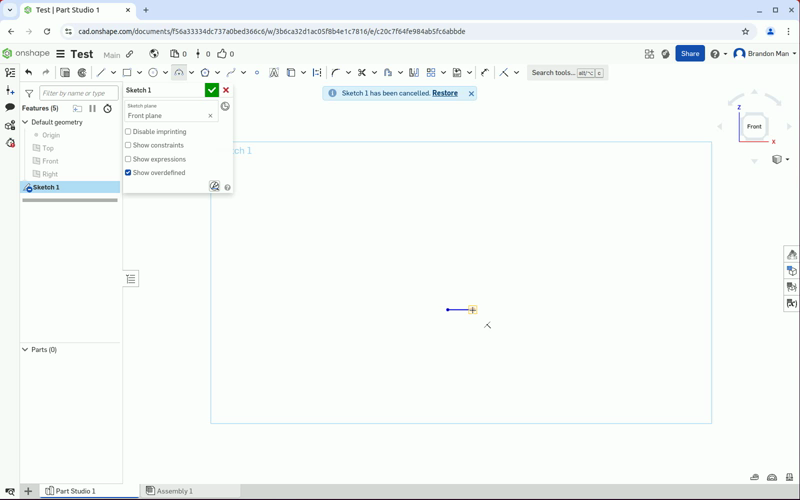
mouse_move(447, 309)
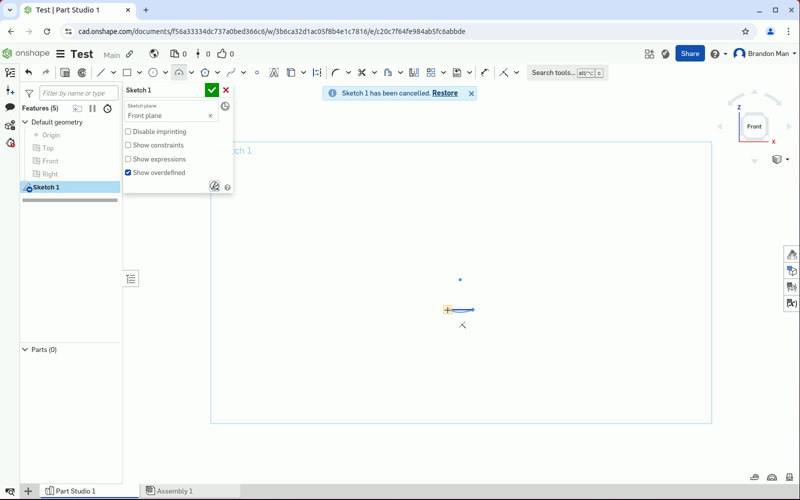
click(447, 309)
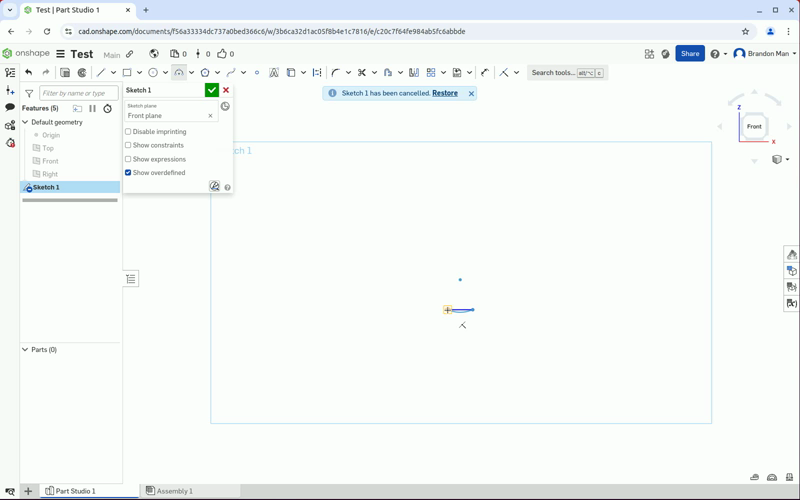
key_down(shift)
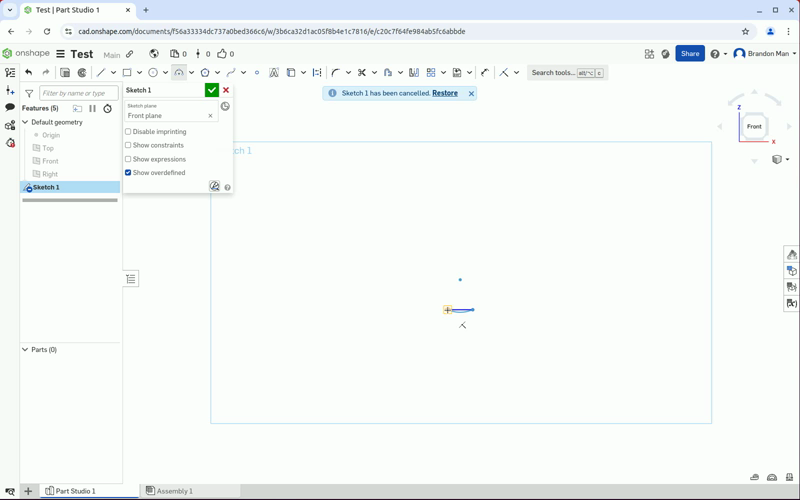
mouse_move(460, 252)
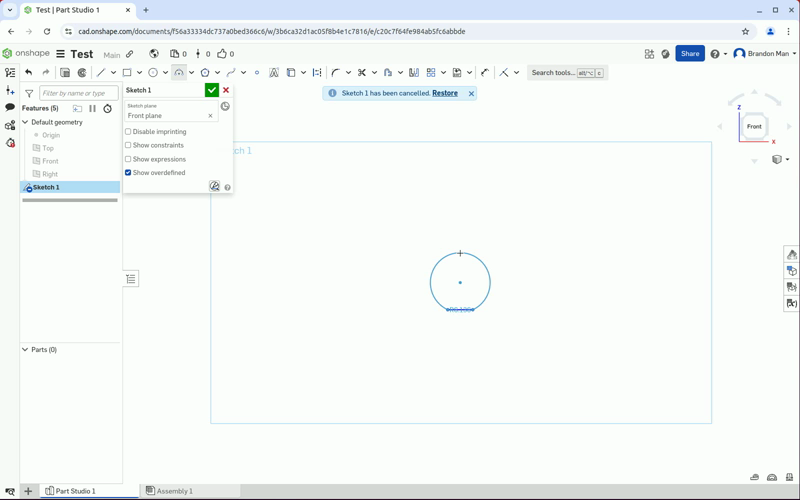
click(460, 252)
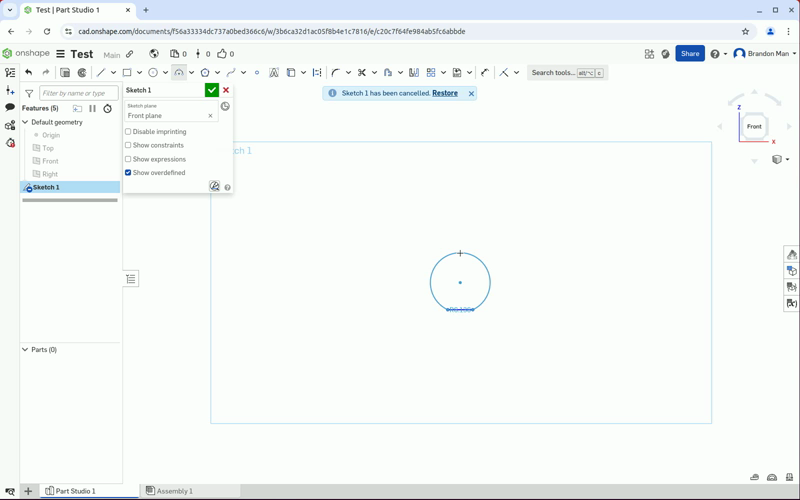
key_up(shift)
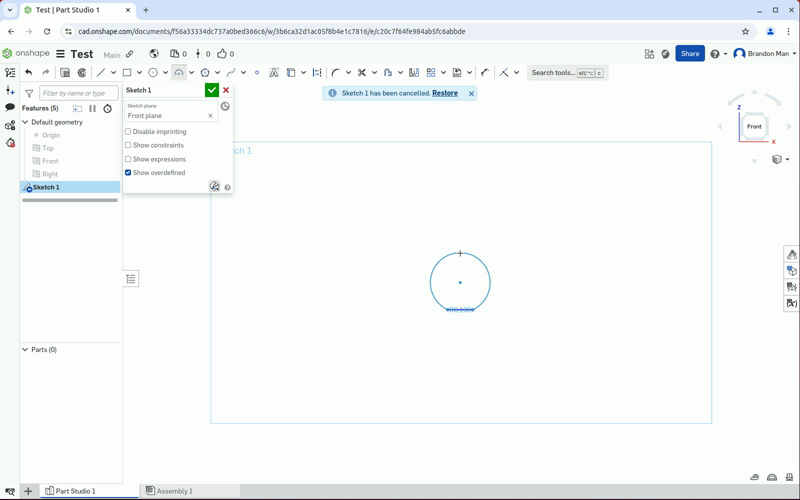
key(esc)
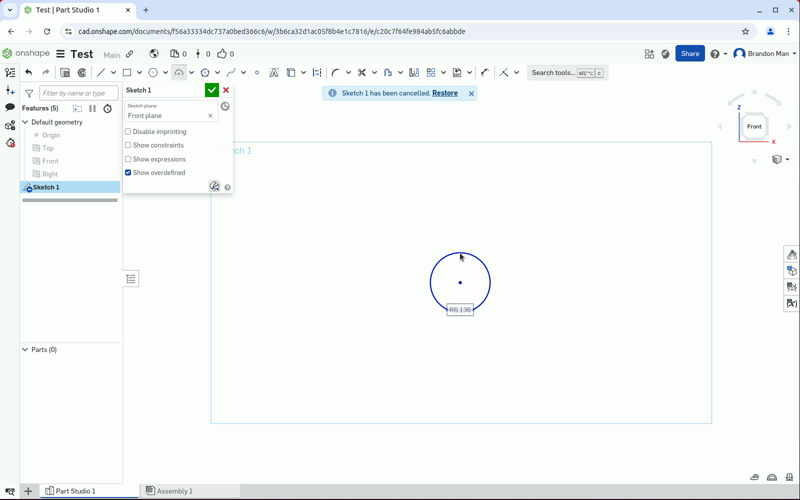
key(c)
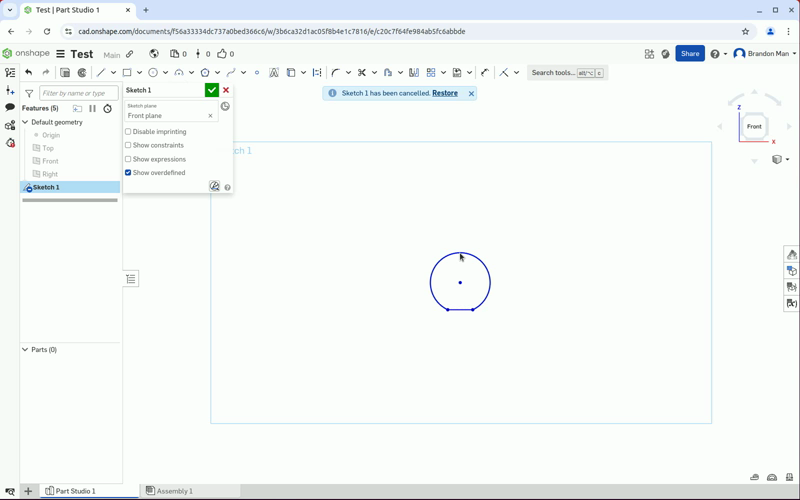
key_down(shift)
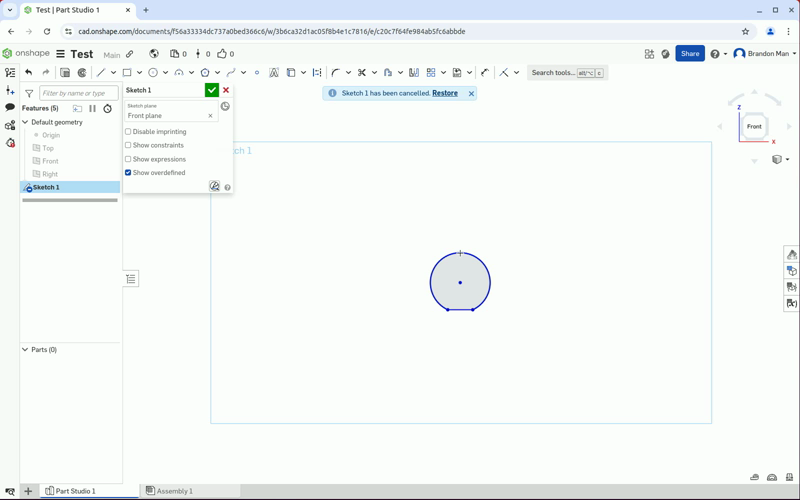
mouse_move(460, 282)
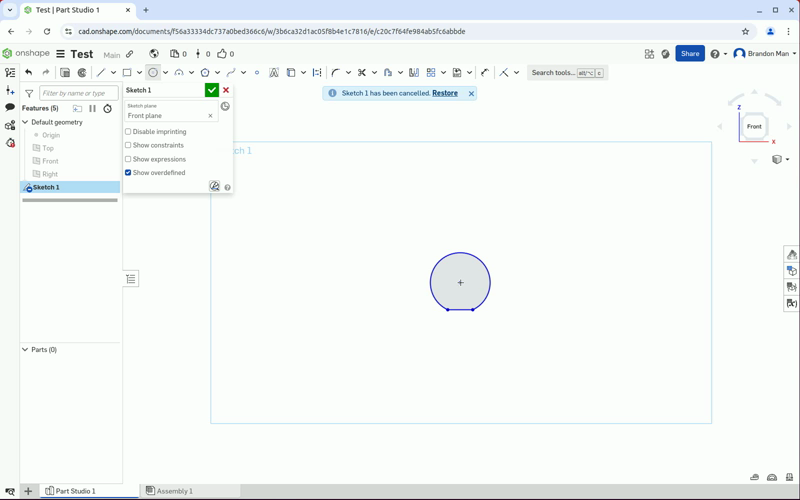
click(460, 282)
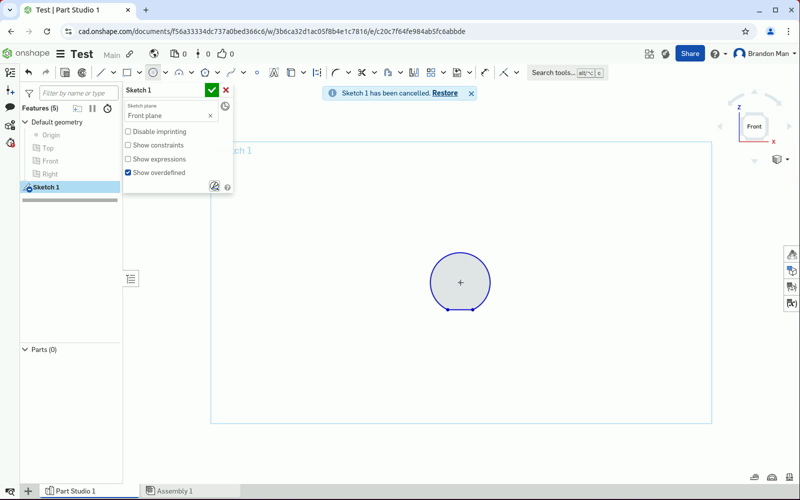
key_up(shift)
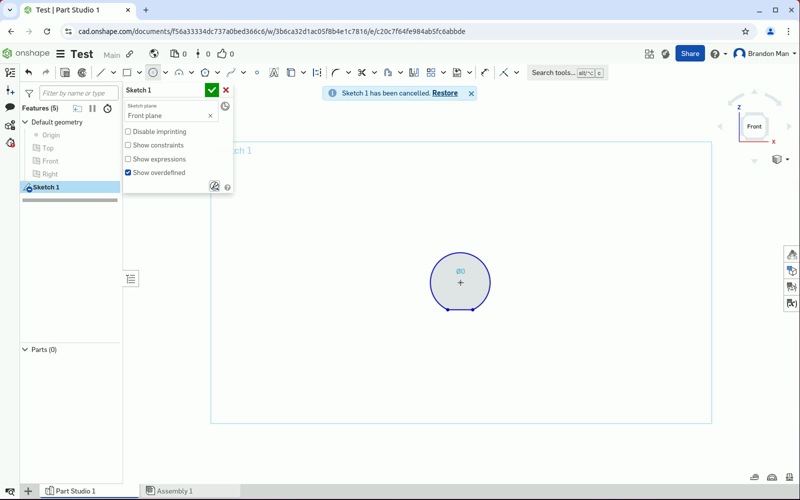
mouse_move(466, 282)
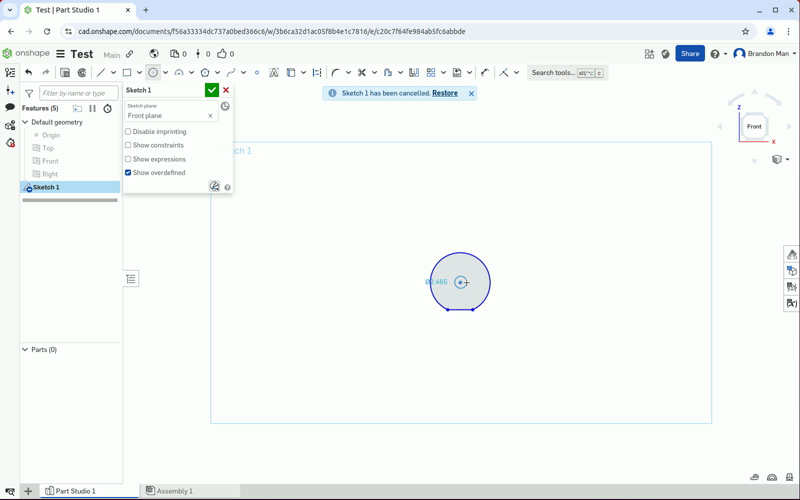
click(466, 282)
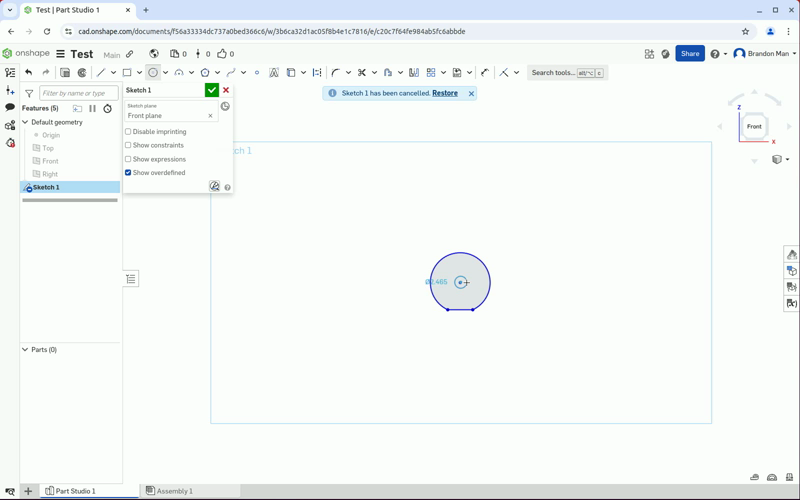
key(esc)
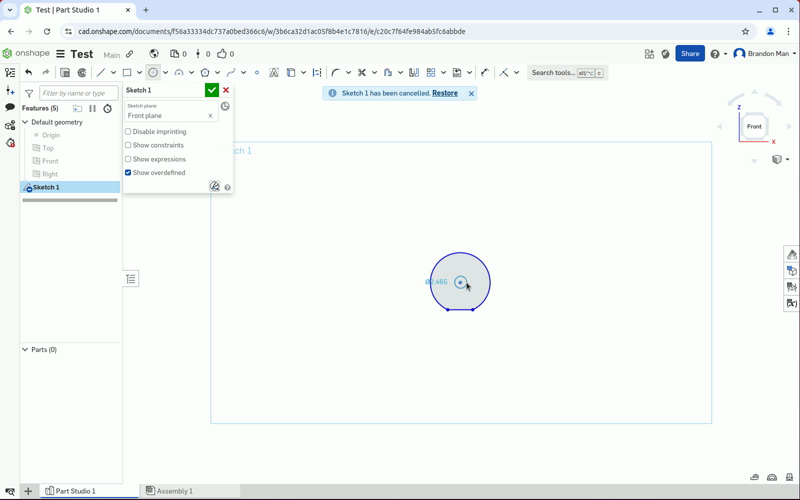
mouse_move(472, 292)
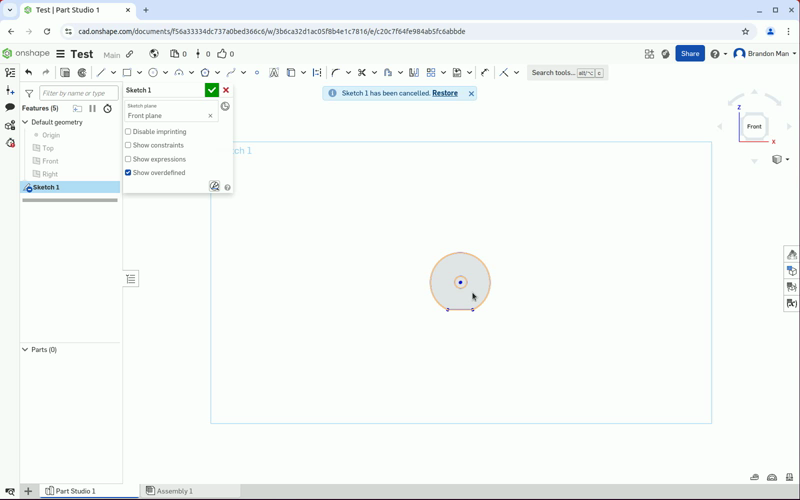
click(472, 292)
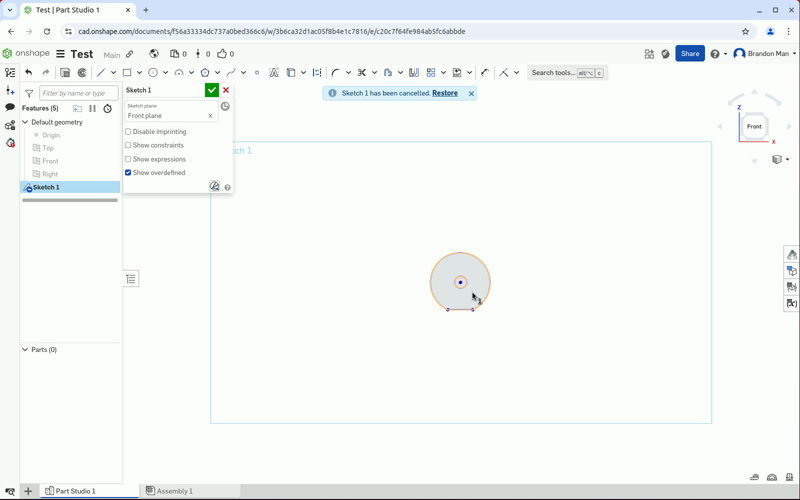
mouse_move(73, 352)
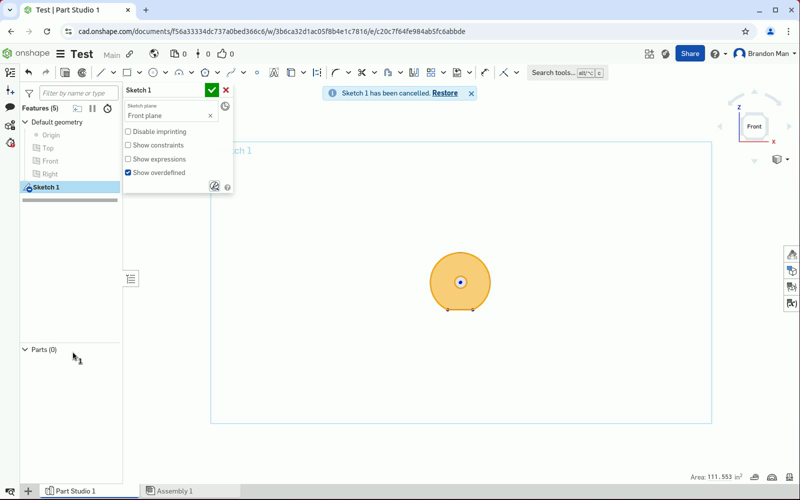
key(shift+y)
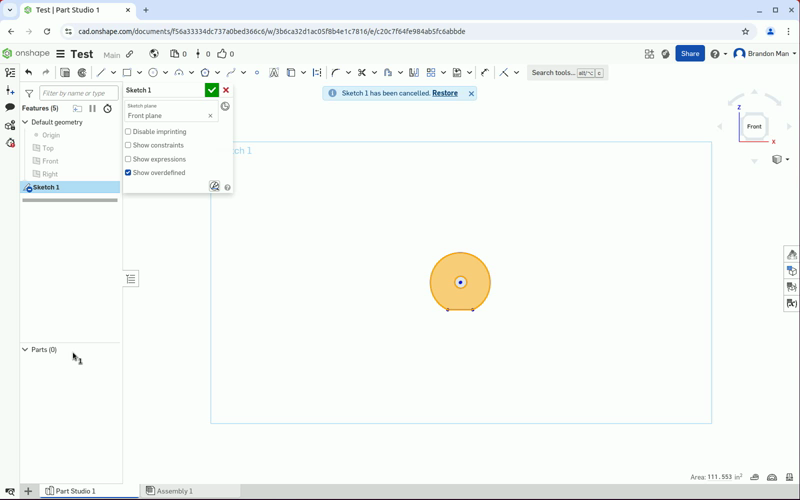
key(shift+e)
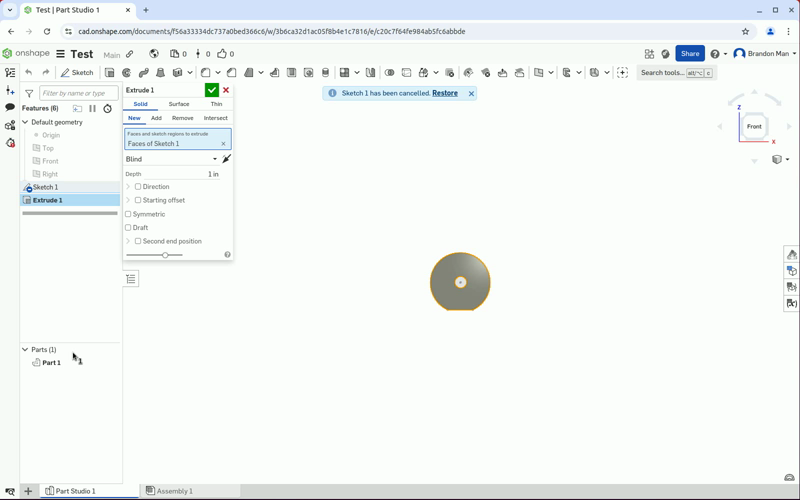
mouse_move(143, 106)
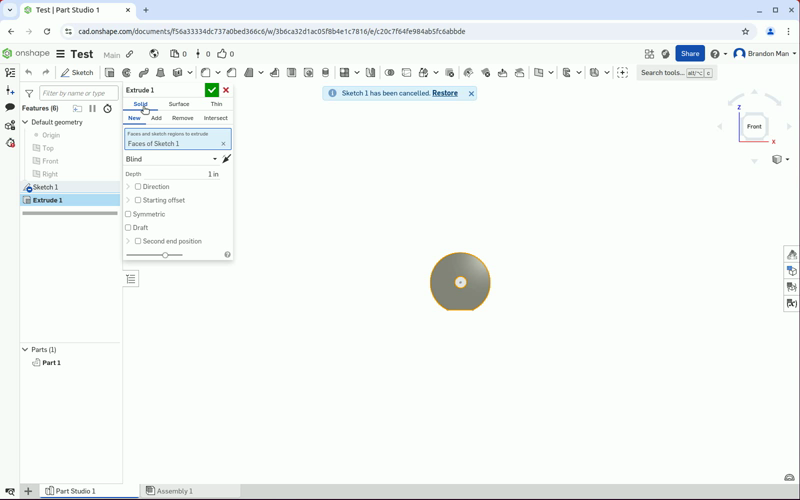
click(143, 106)
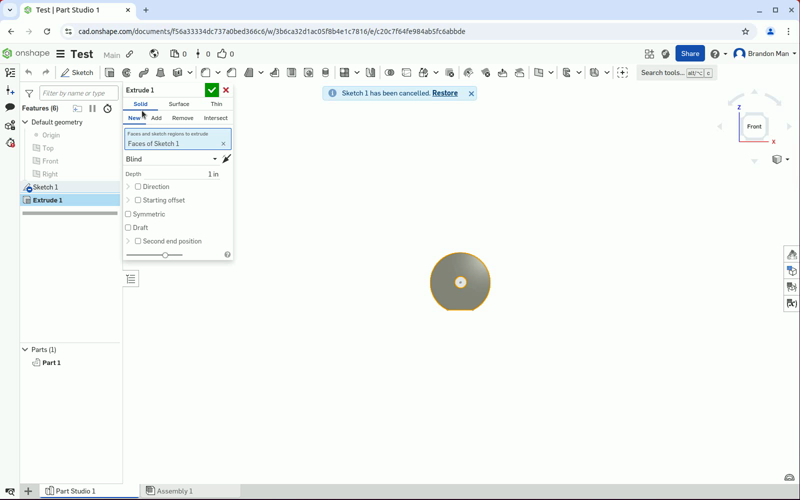
mouse_move(137, 120)
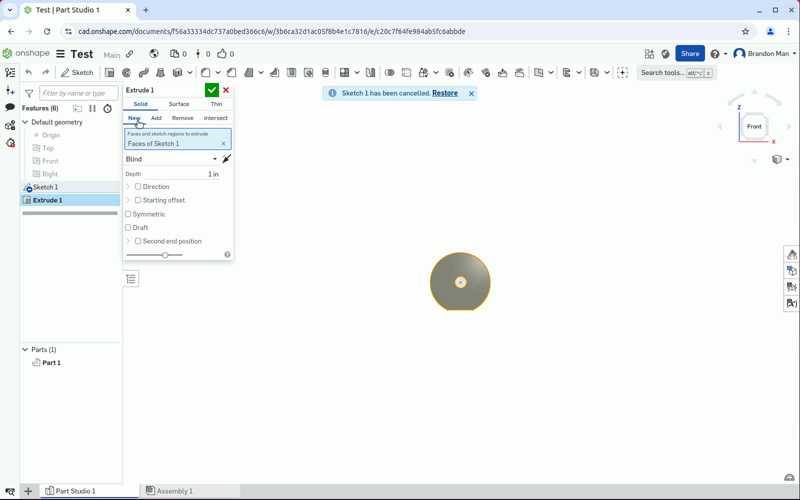
click(137, 120)
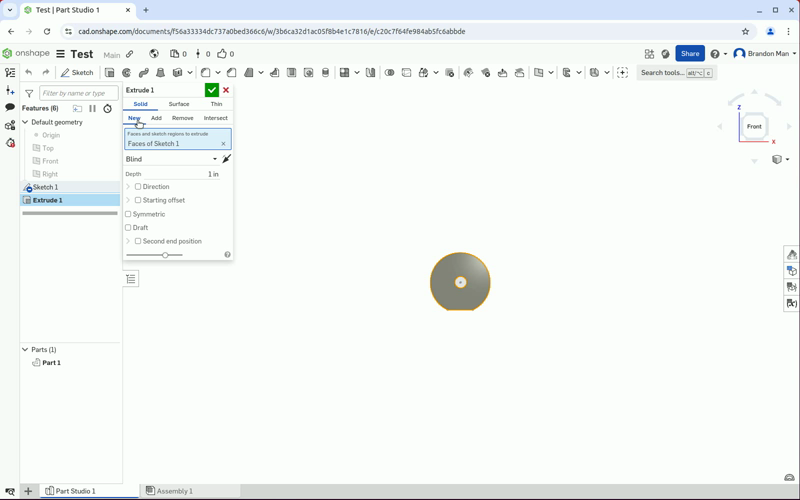
key(tab, 4)
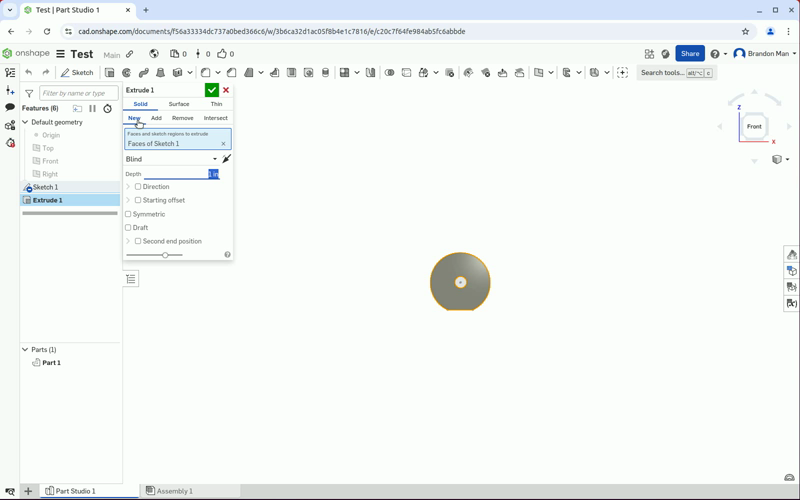
text(21.905)
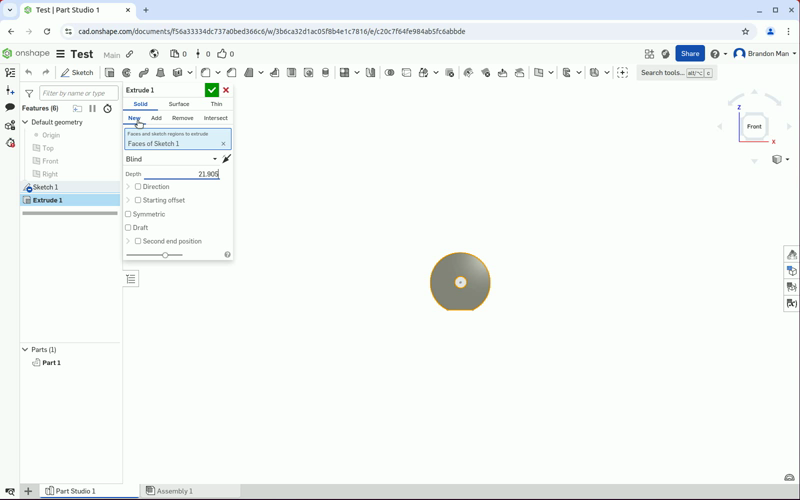
key(enter)
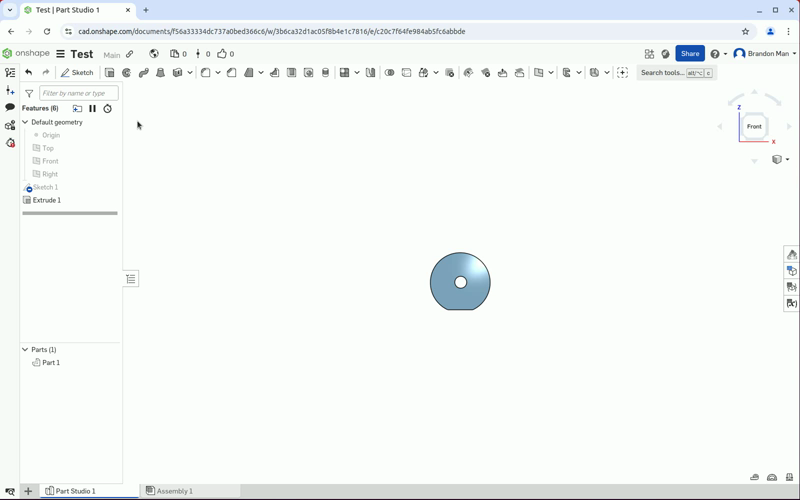
key(shift+h)
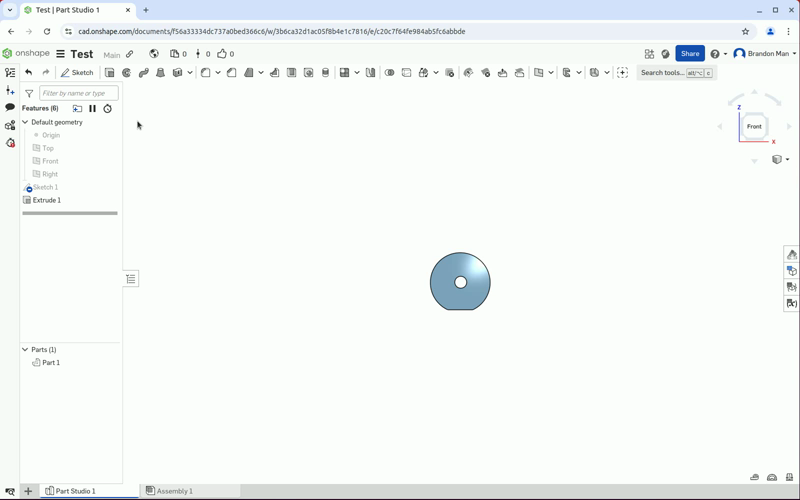
key(shift+h)
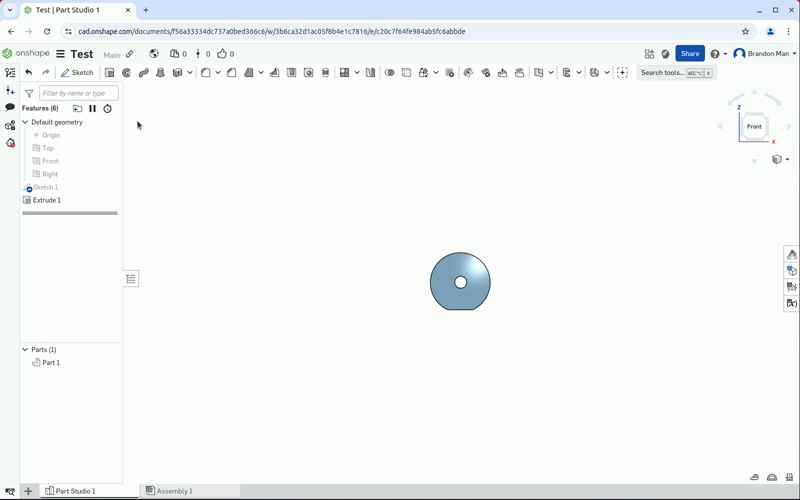
mouse_move(73, 189)
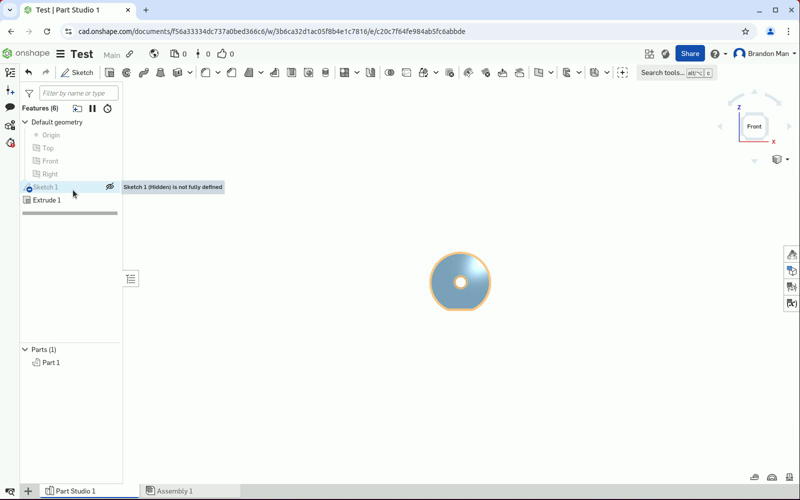
click(73, 189)
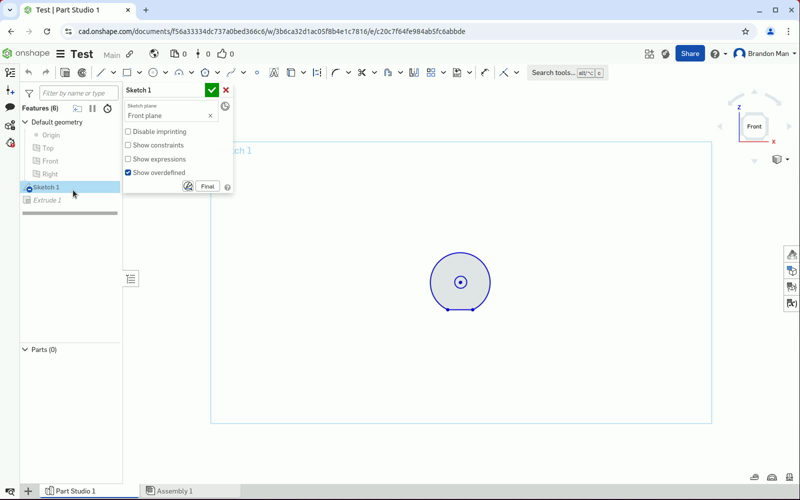
mouse_move(229, 92)
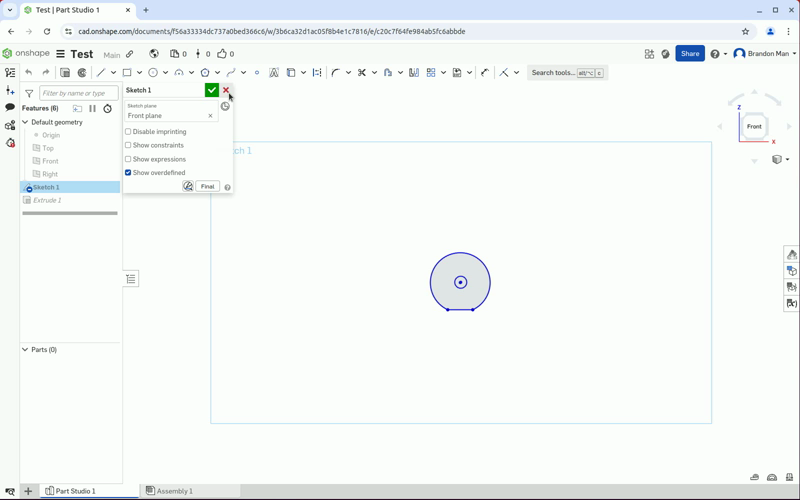
click(229, 92)
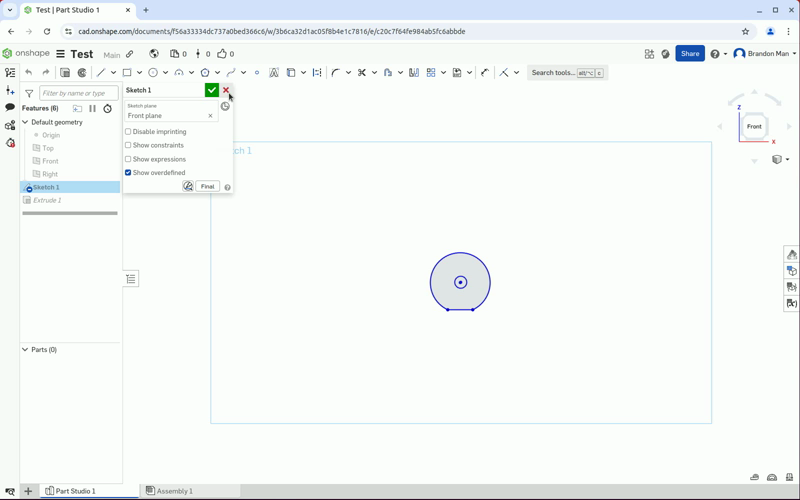
key(shift+s)
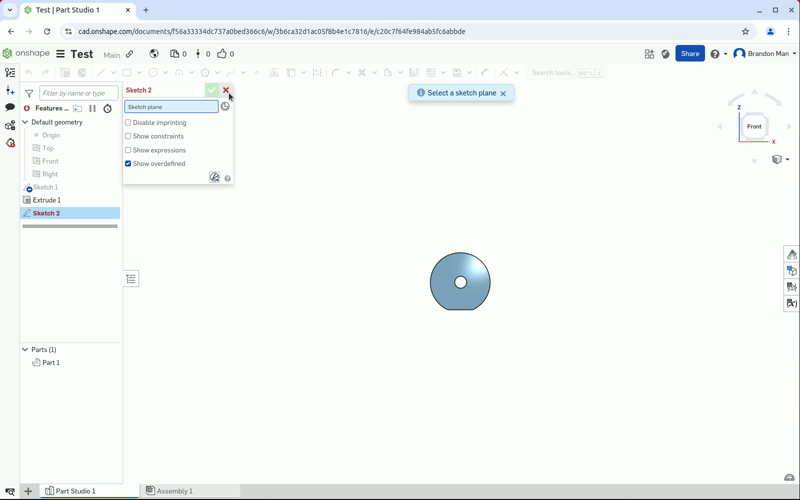
mouse_move(73, 163)
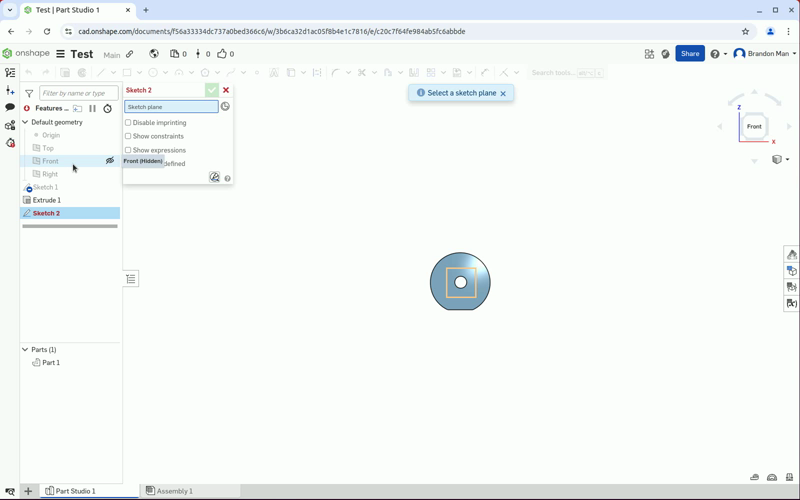
click(73, 163)
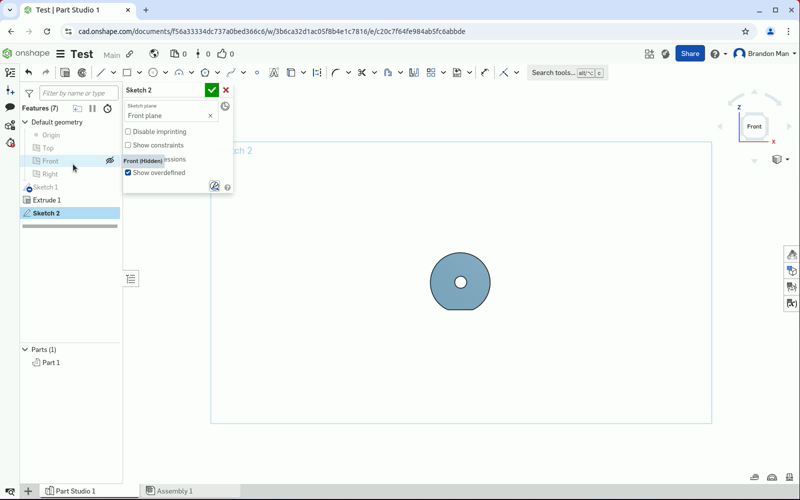
mouse_move(73, 352)
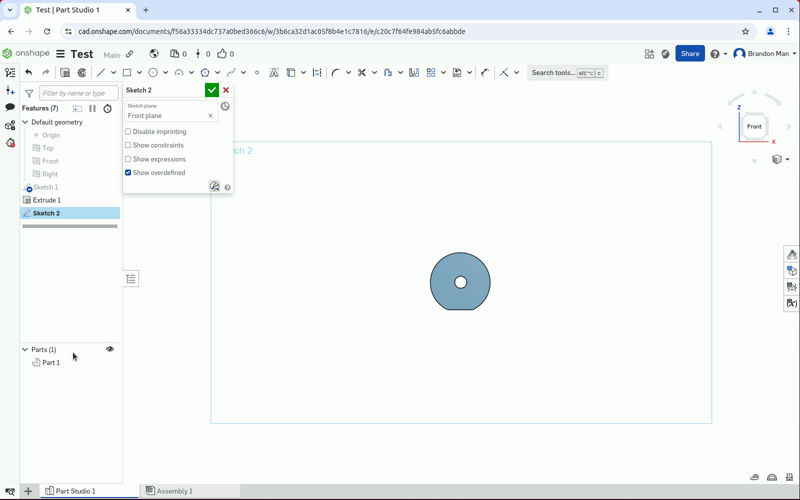
key(y)
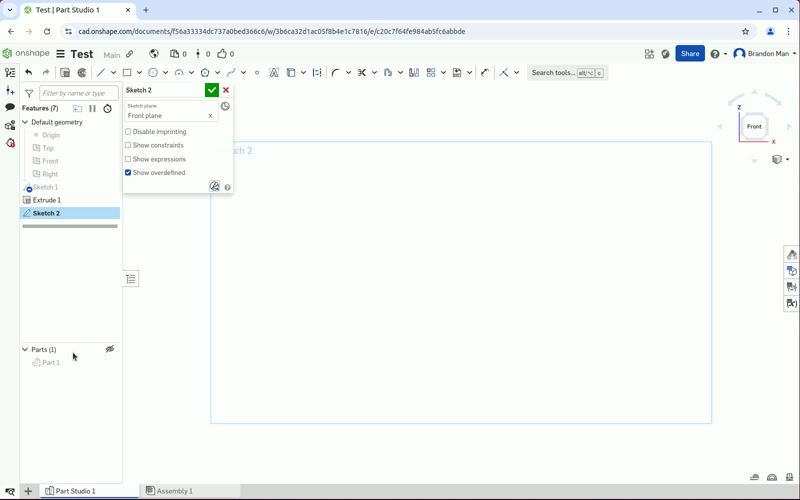
key(a)
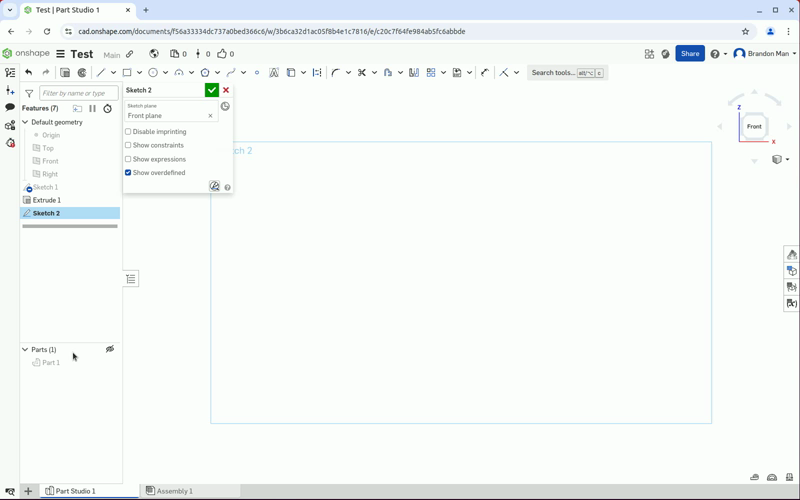
key_down(shift)
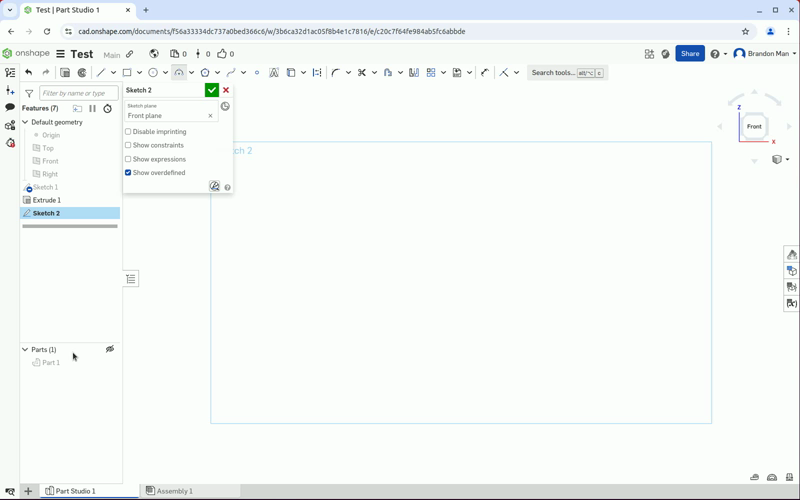
mouse_move(447, 309)
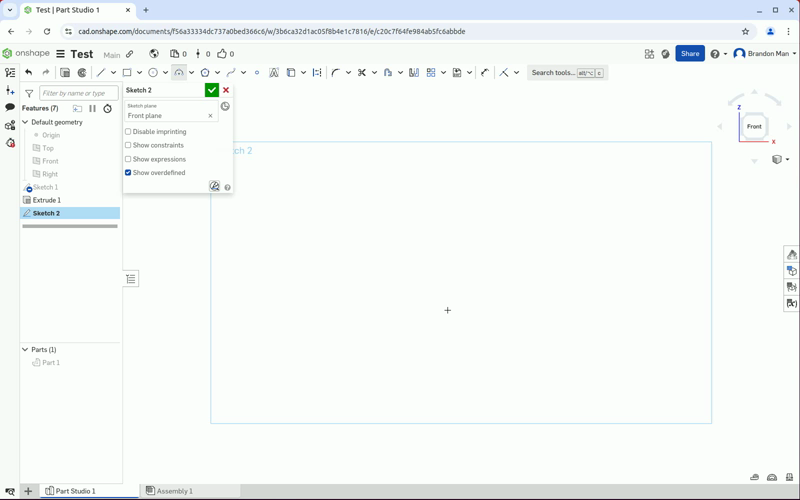
click(447, 309)
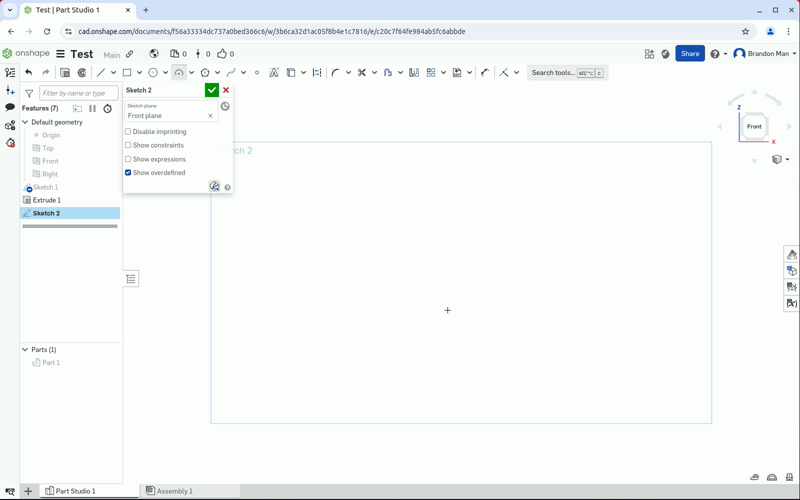
key_up(shift)
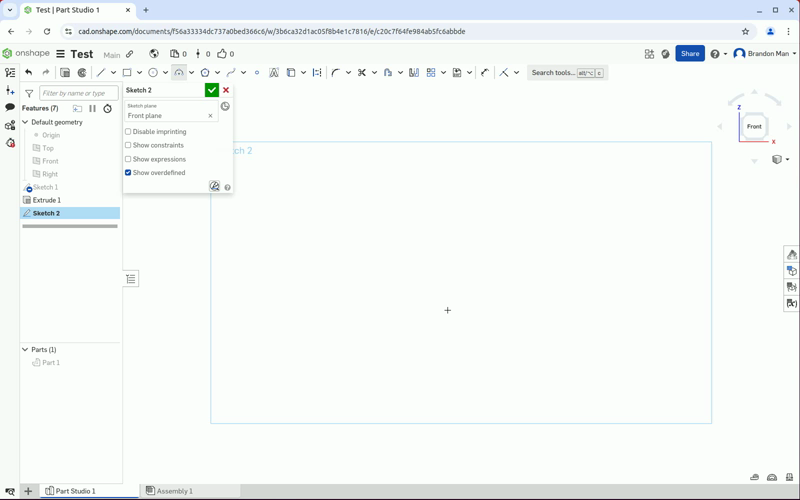
key_down(shift)
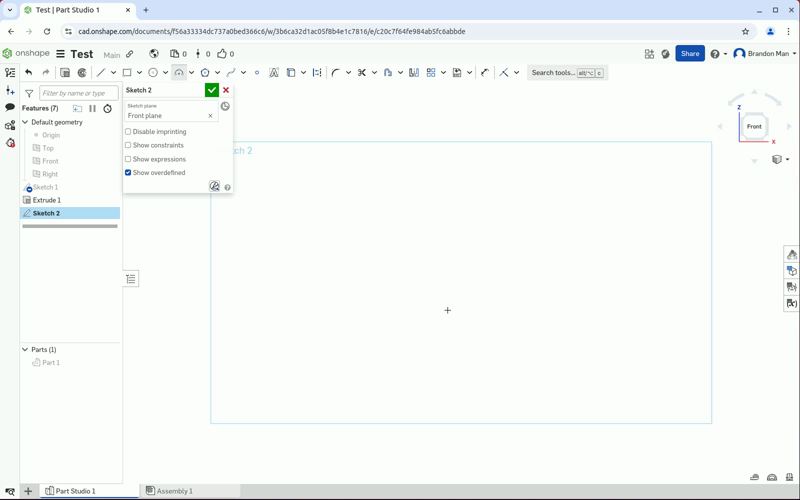
mouse_move(455, 312)
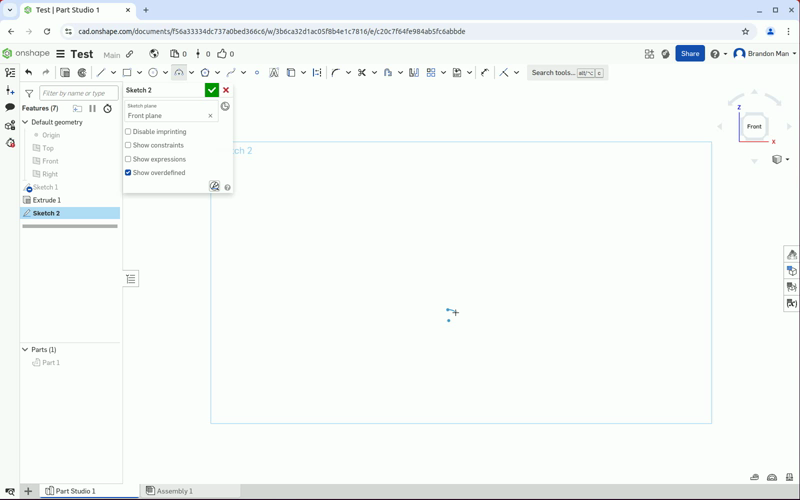
click(455, 312)
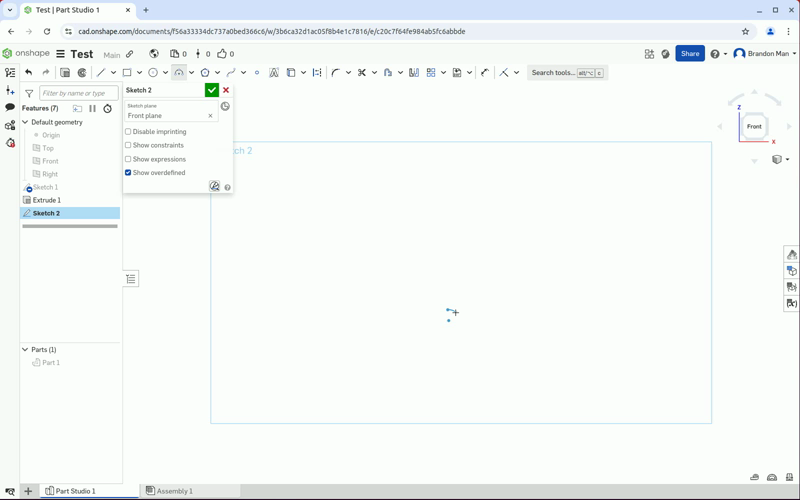
mouse_move(451, 311)
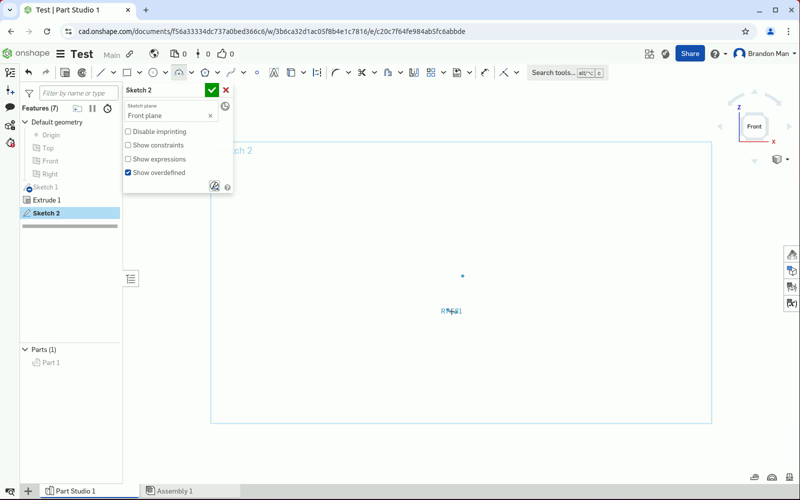
click(451, 311)
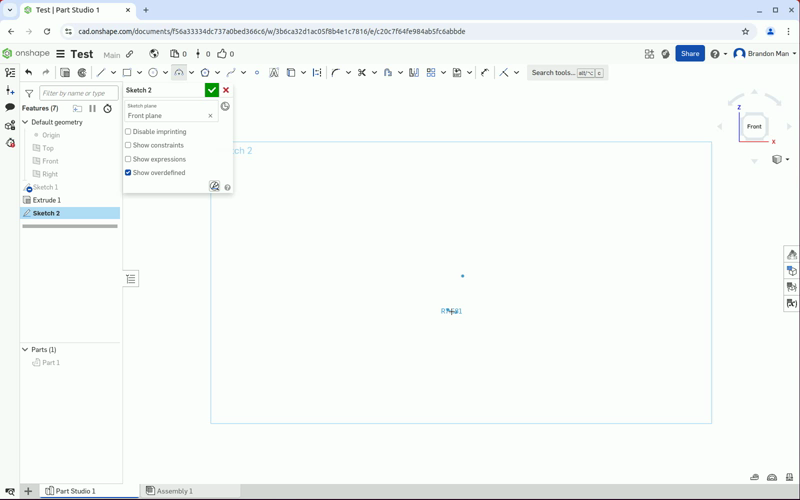
key_up(shift)
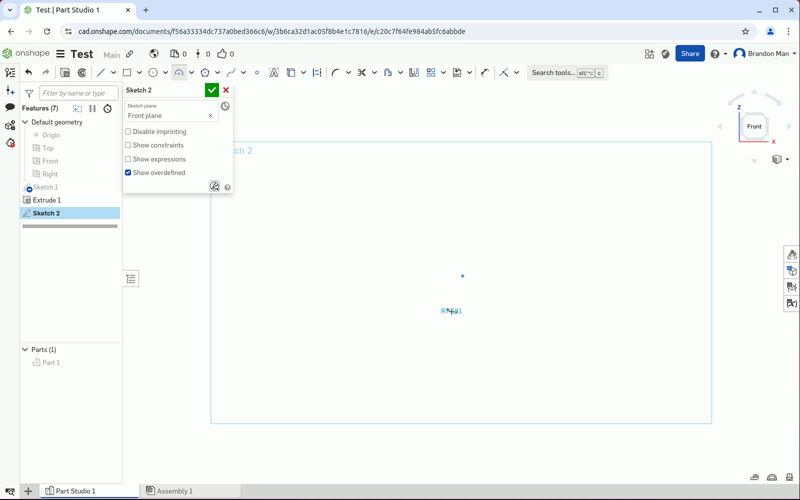
key(esc)
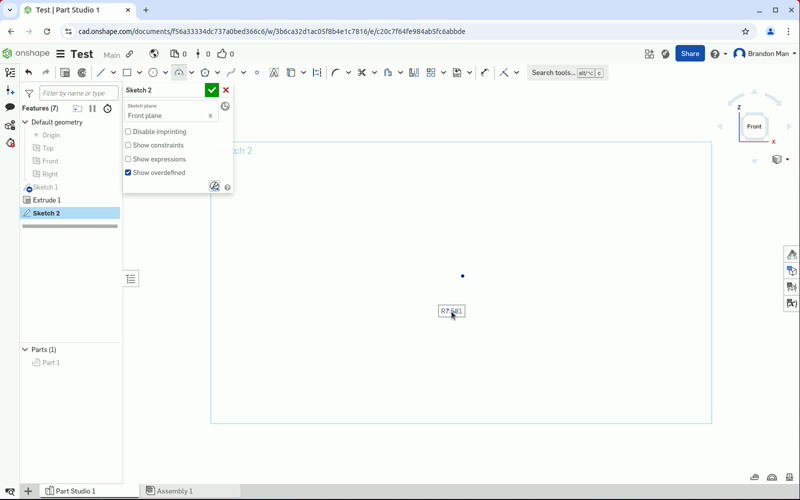
key(l)
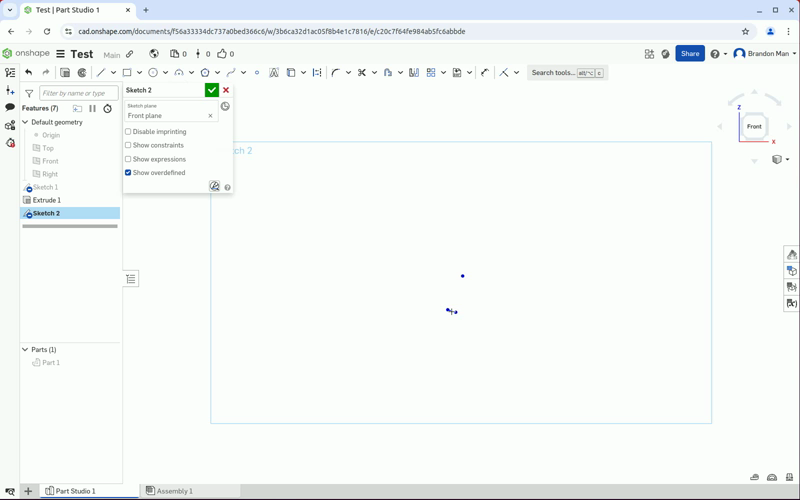
mouse_move(455, 312)
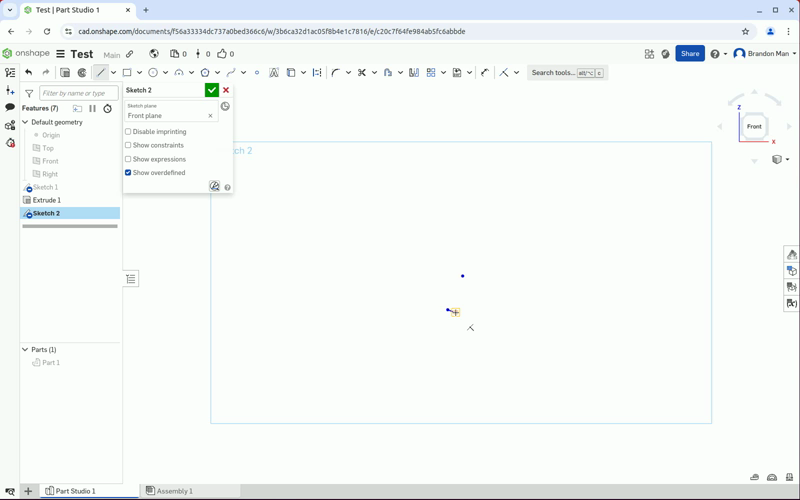
scroll(6)
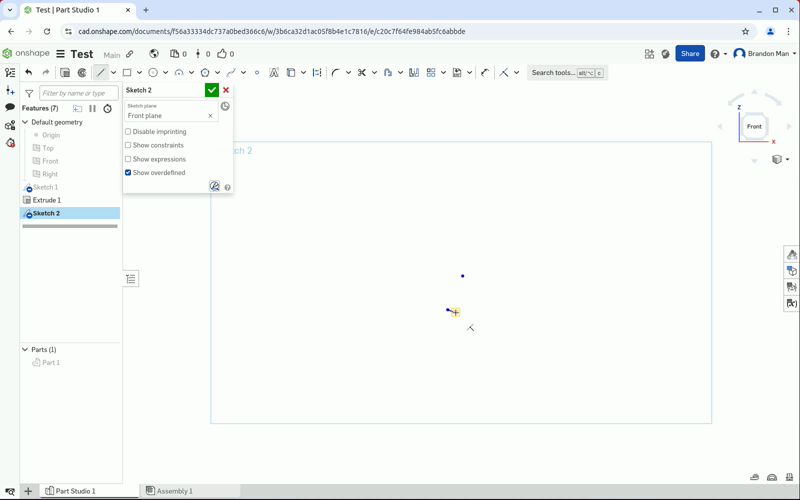
scroll(6)
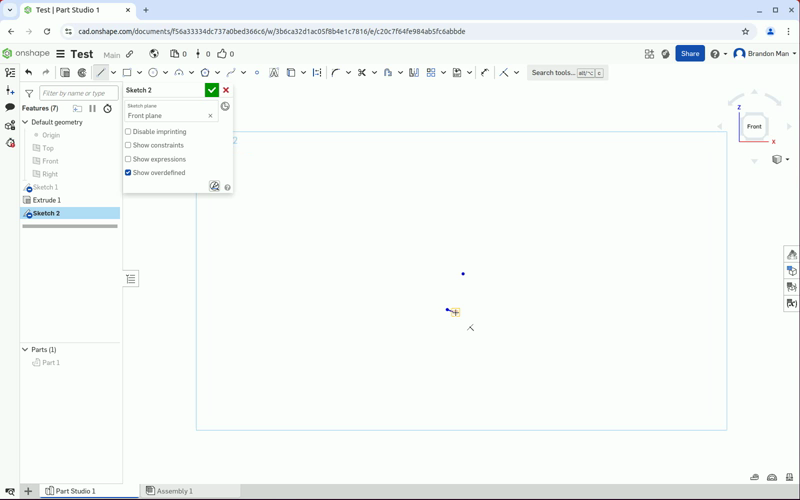
scroll(6)
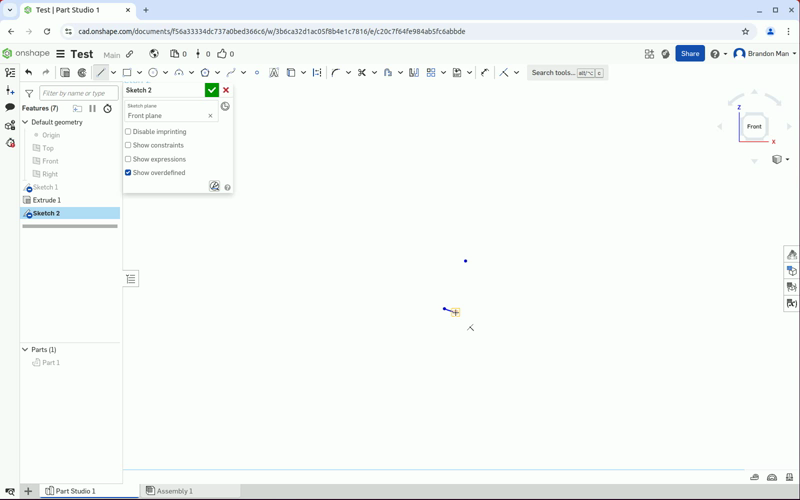
scroll(6)
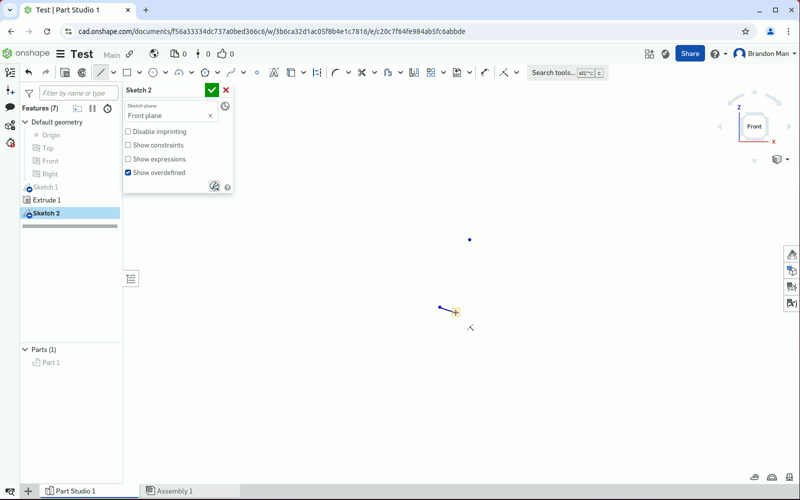
scroll(6)
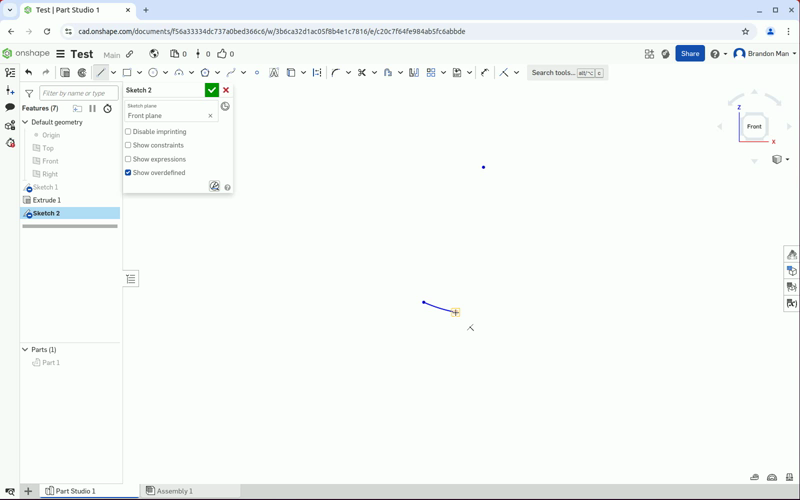
scroll(6)
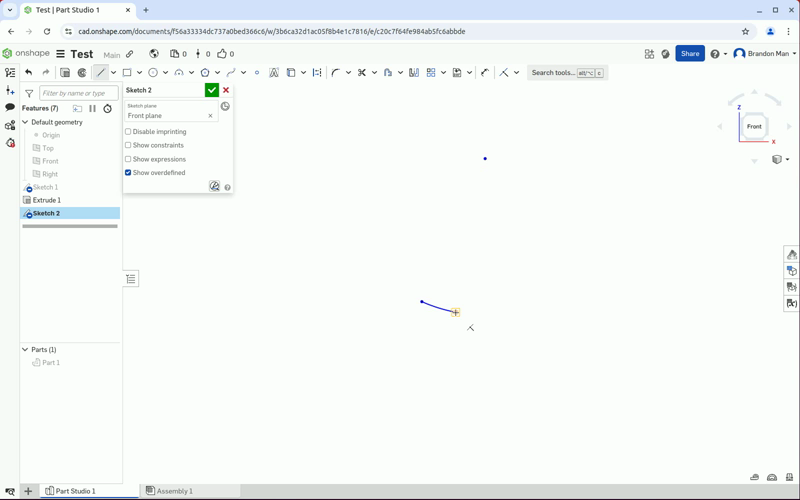
scroll(6)
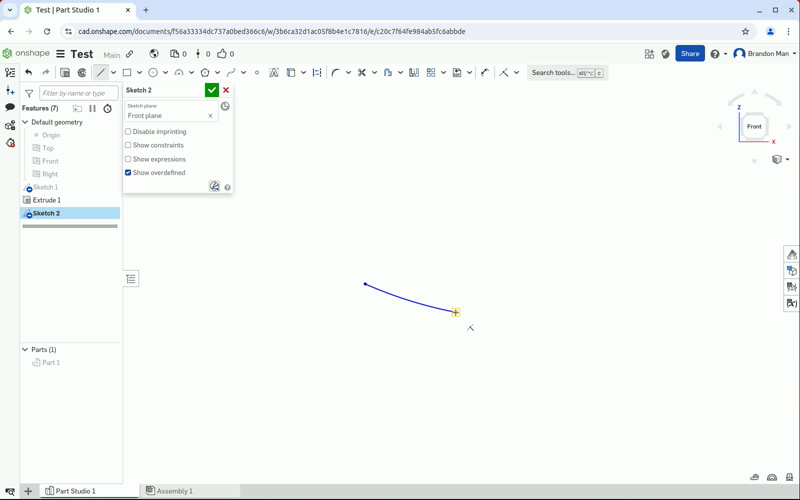
click(455, 312)
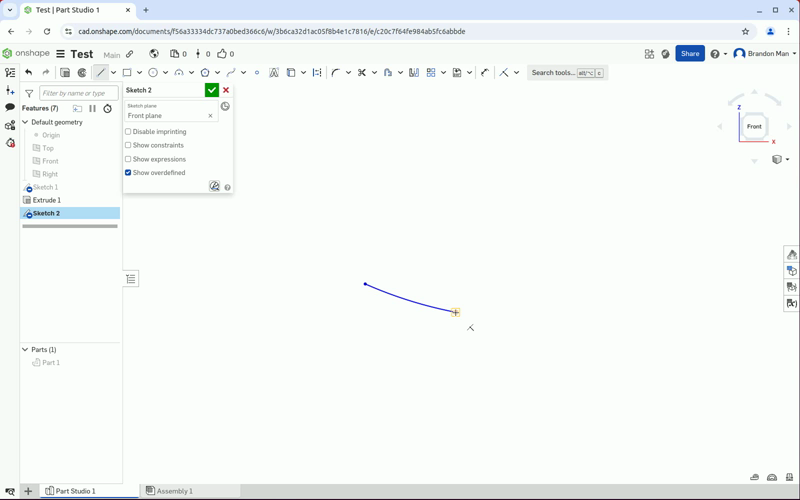
scroll(-6)
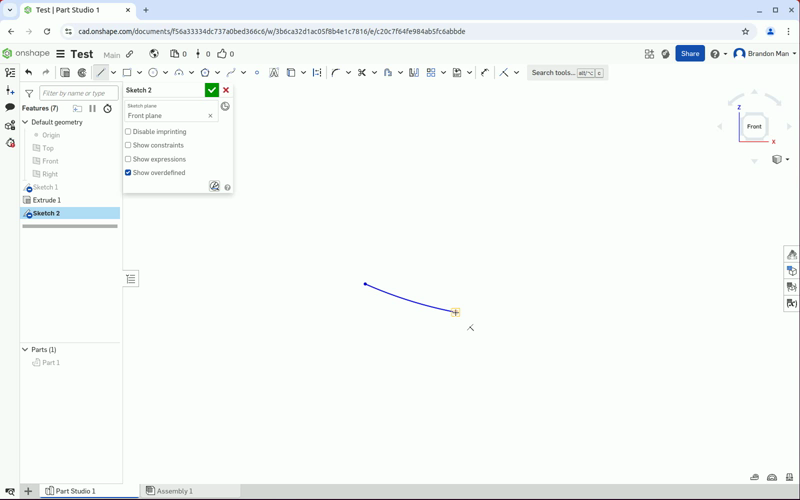
scroll(-6)
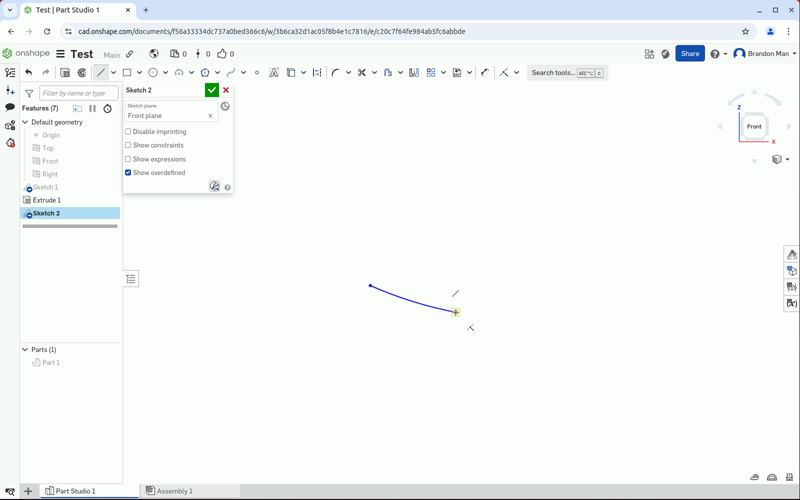
scroll(-6)
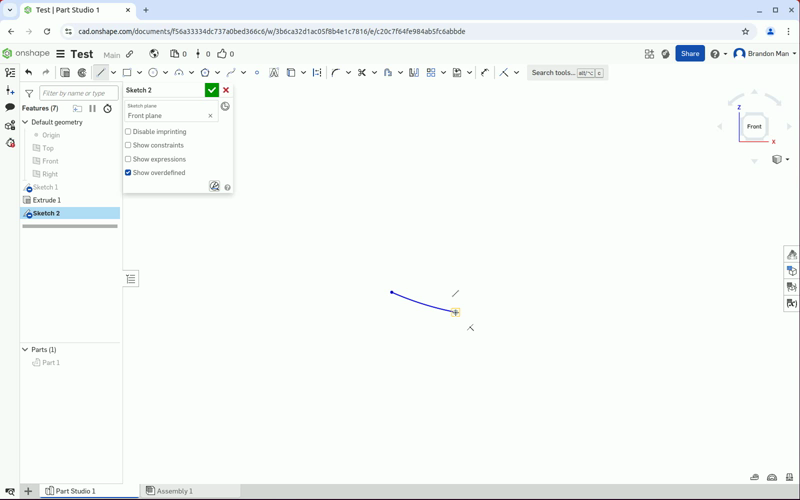
scroll(-6)
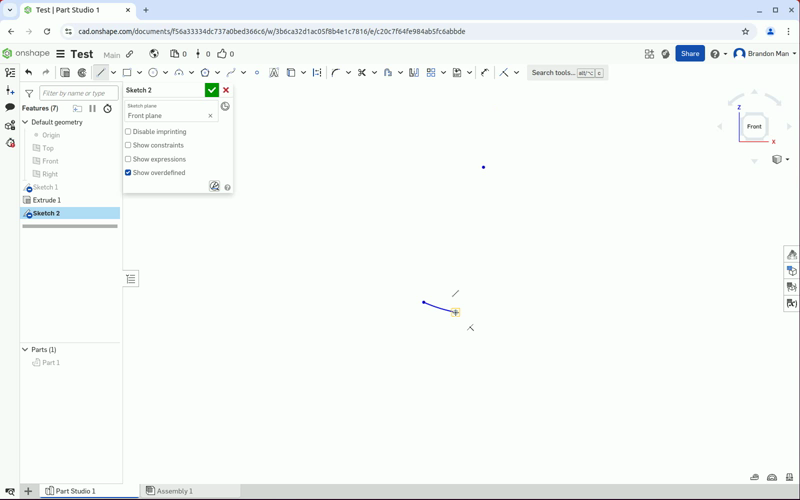
scroll(-6)
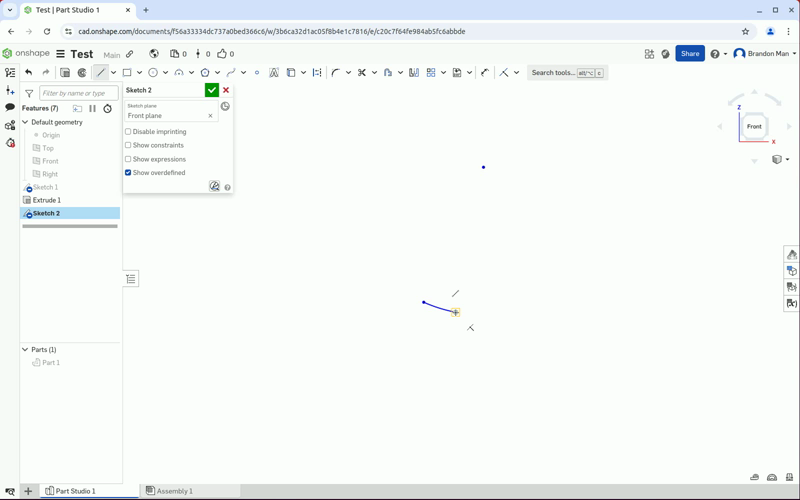
scroll(-6)
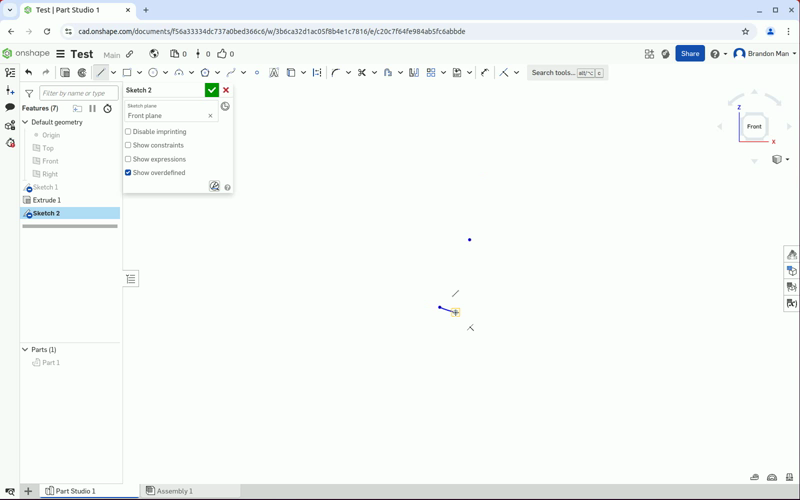
scroll(-6)
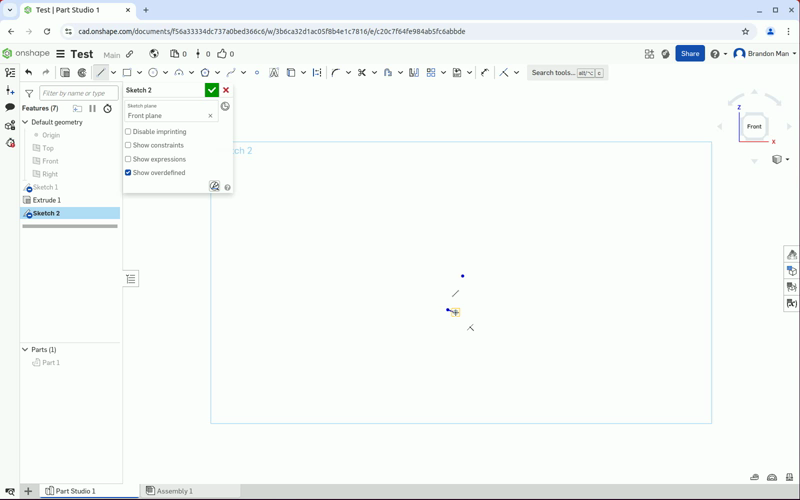
key_down(shift)
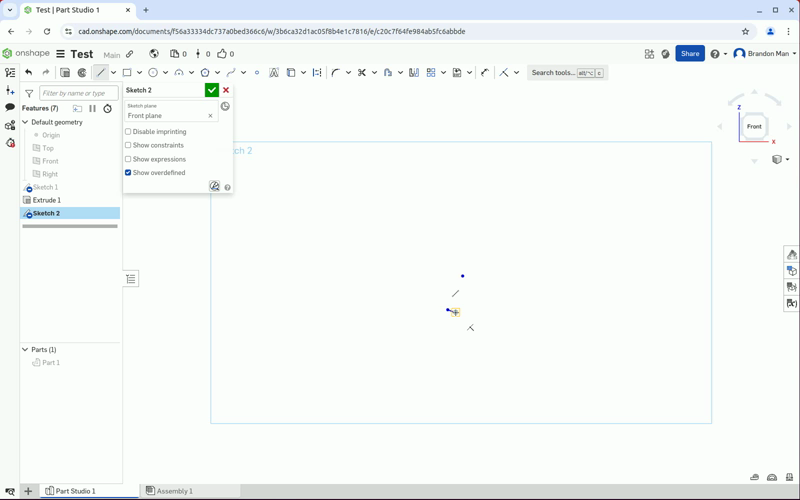
mouse_move(485, 312)
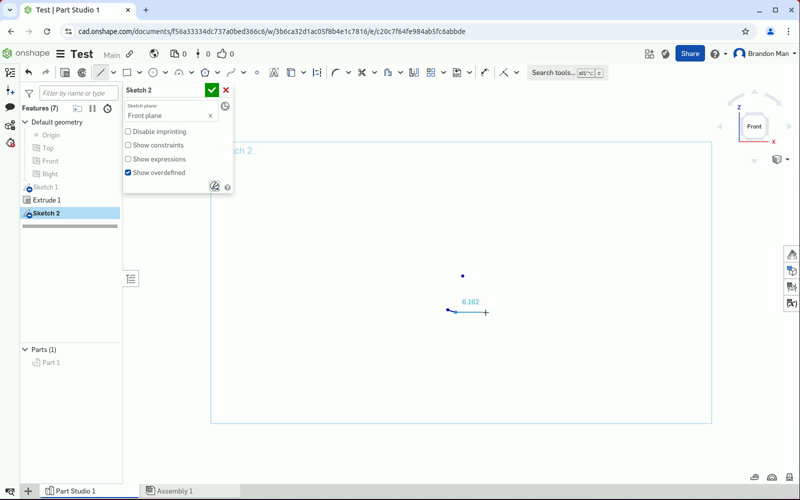
mouse_move(465, 312)
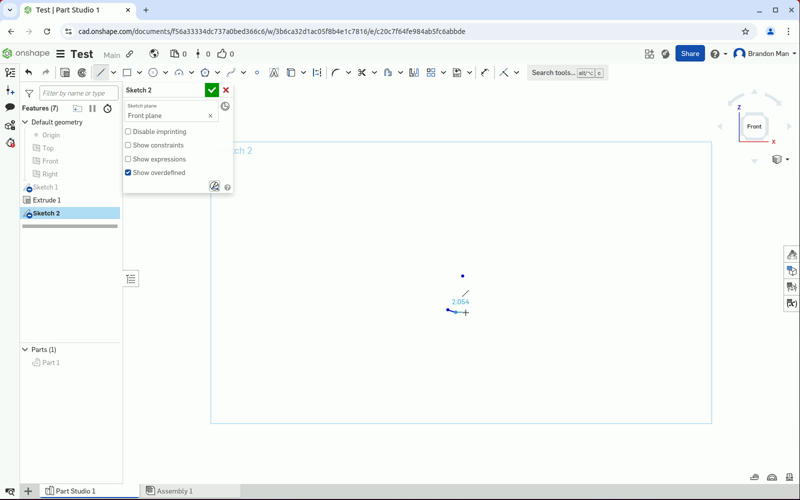
click(465, 312)
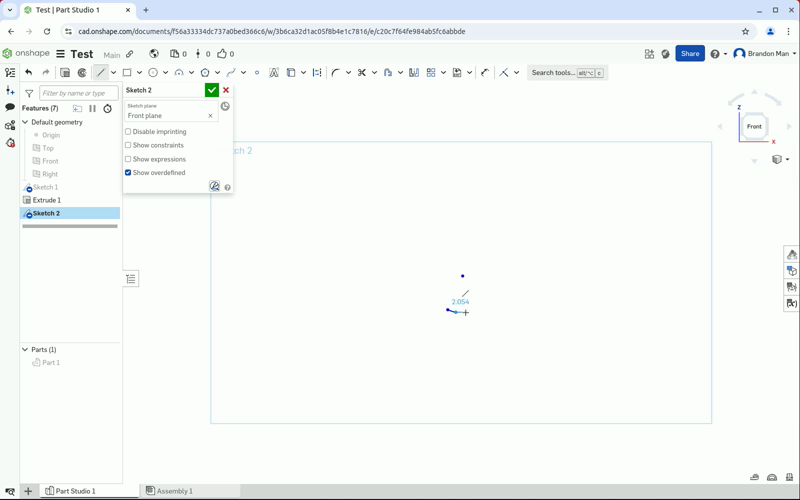
key_up(shift)
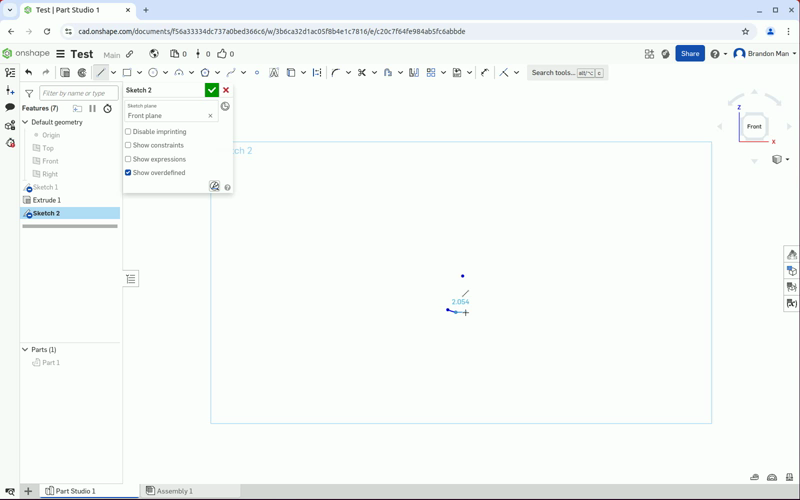
key(esc)
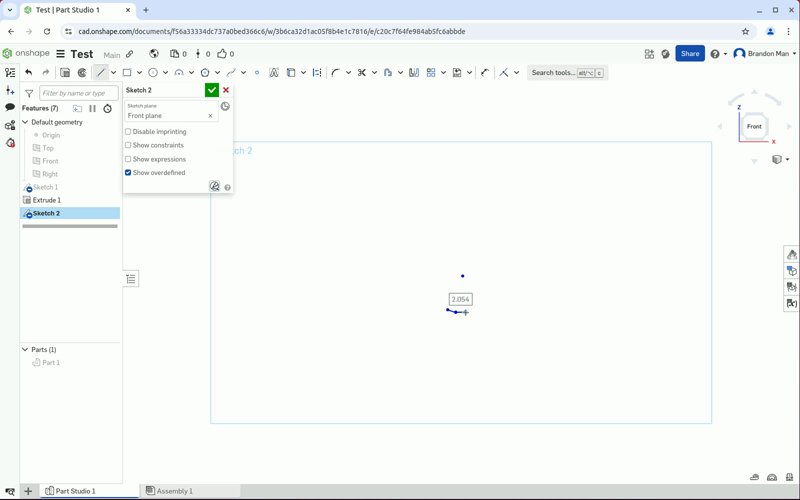
key(a)
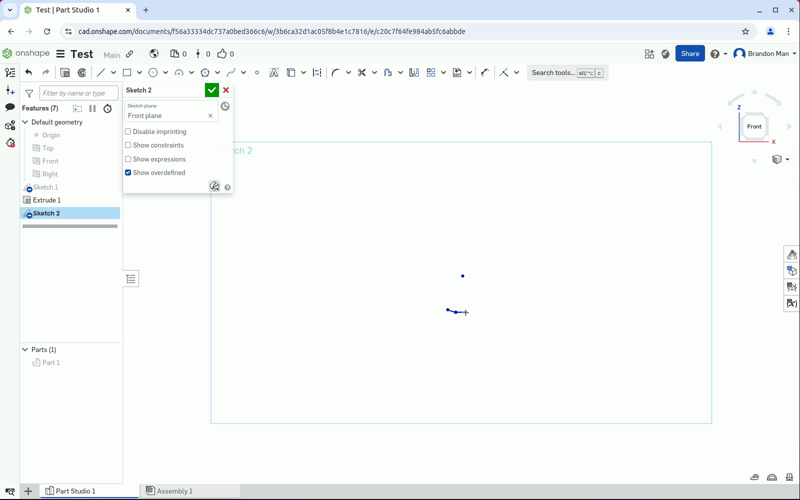
mouse_move(465, 312)
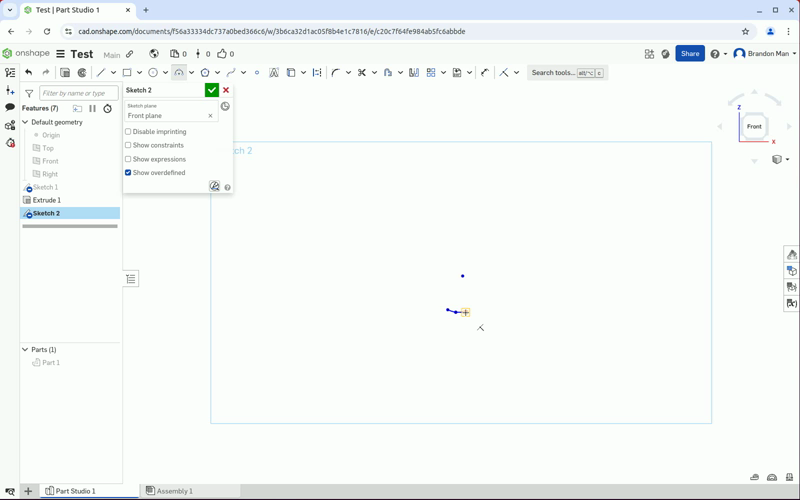
click(465, 312)
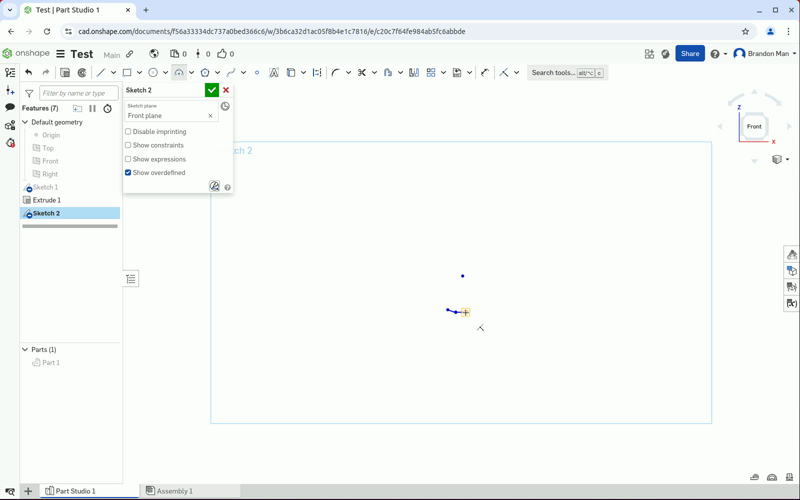
key_down(shift)
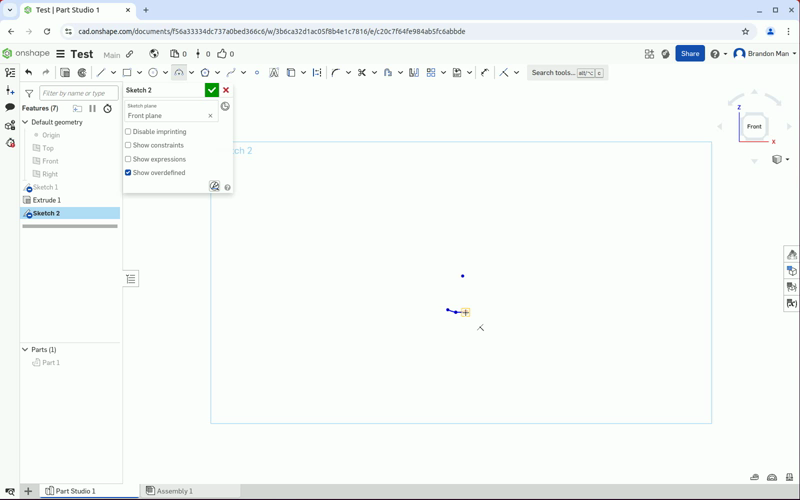
mouse_move(473, 309)
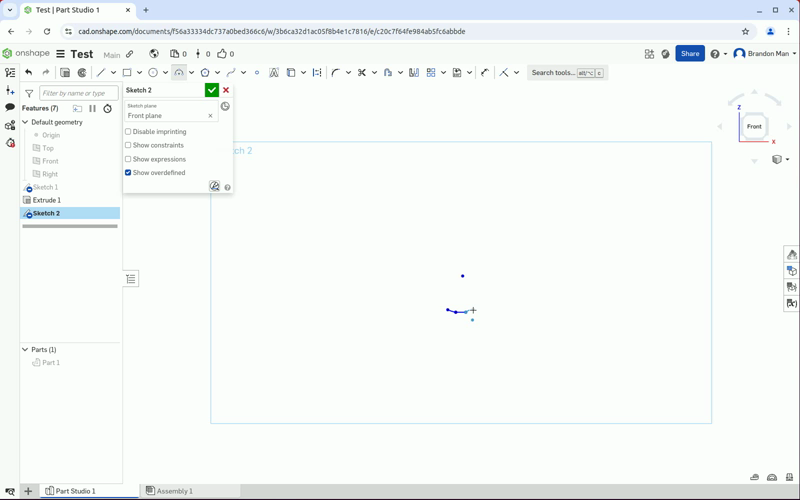
click(473, 309)
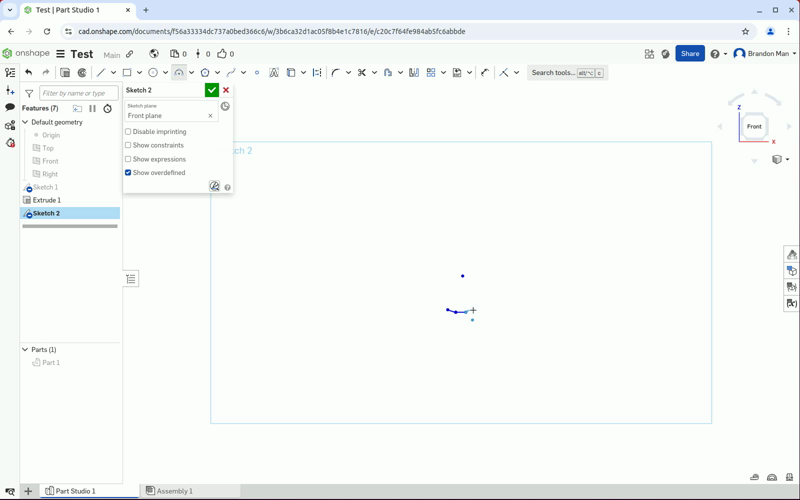
mouse_move(469, 311)
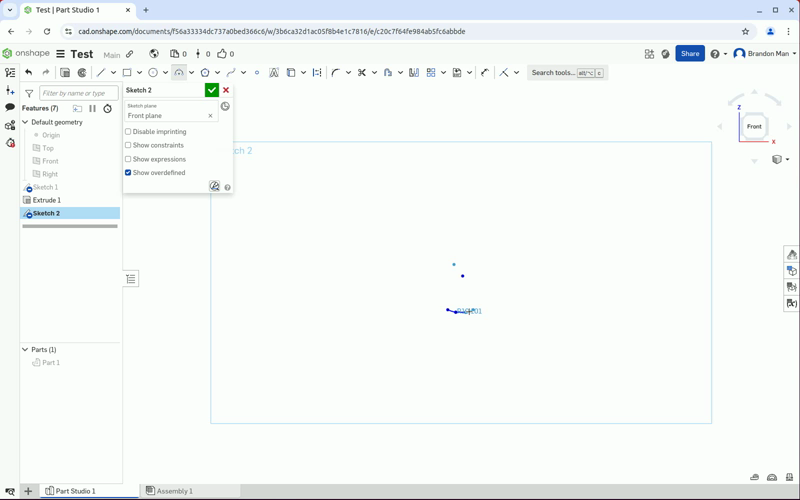
scroll(6)
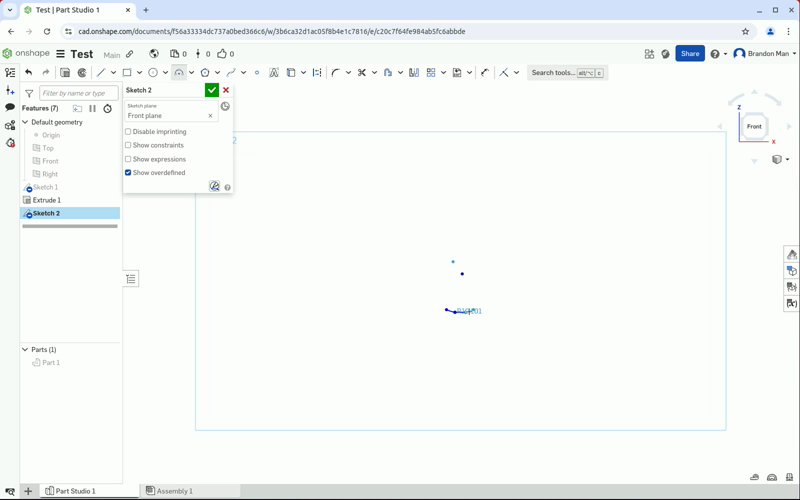
scroll(6)
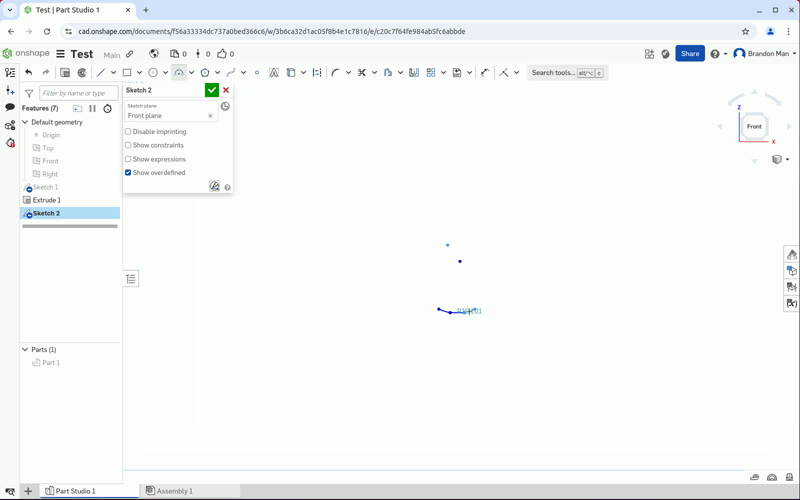
scroll(6)
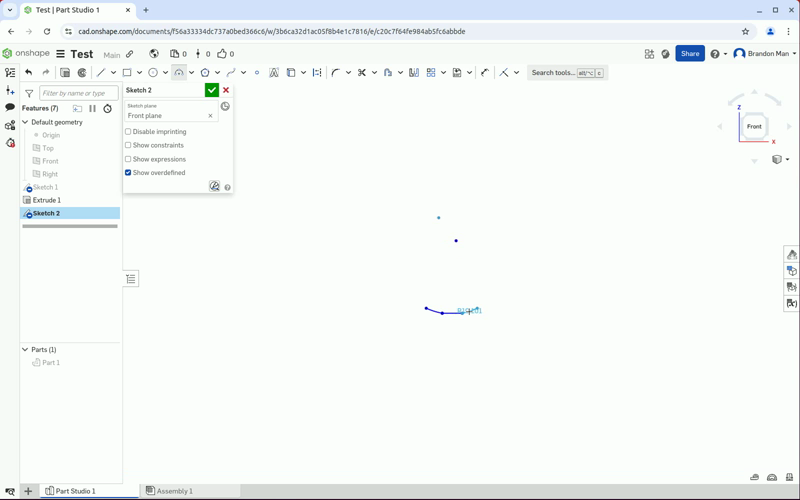
scroll(6)
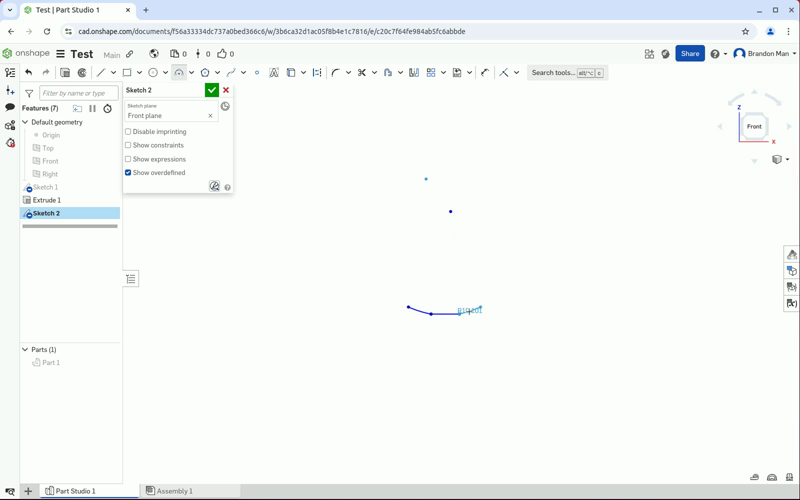
scroll(6)
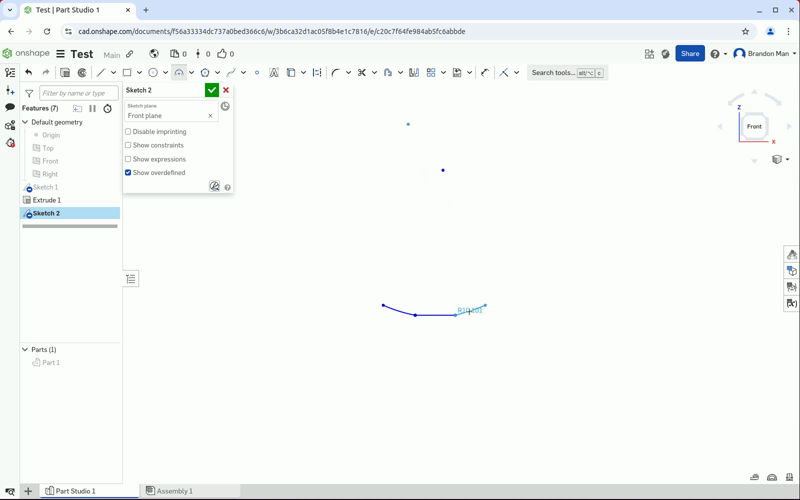
scroll(6)
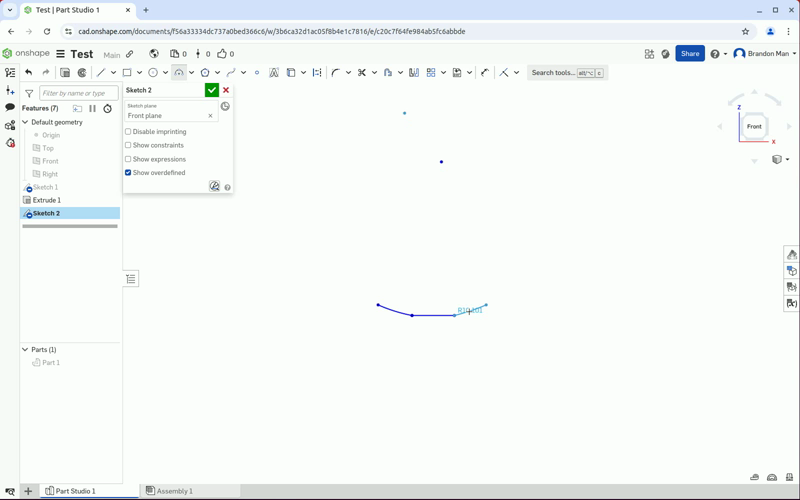
scroll(6)
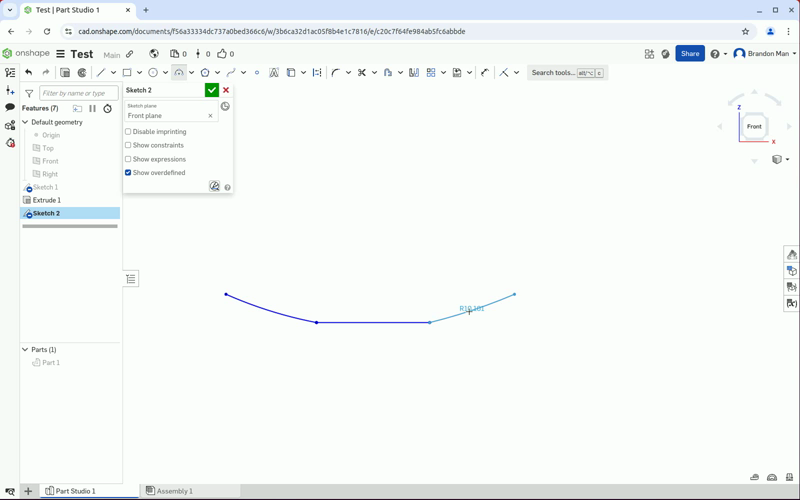
click(469, 311)
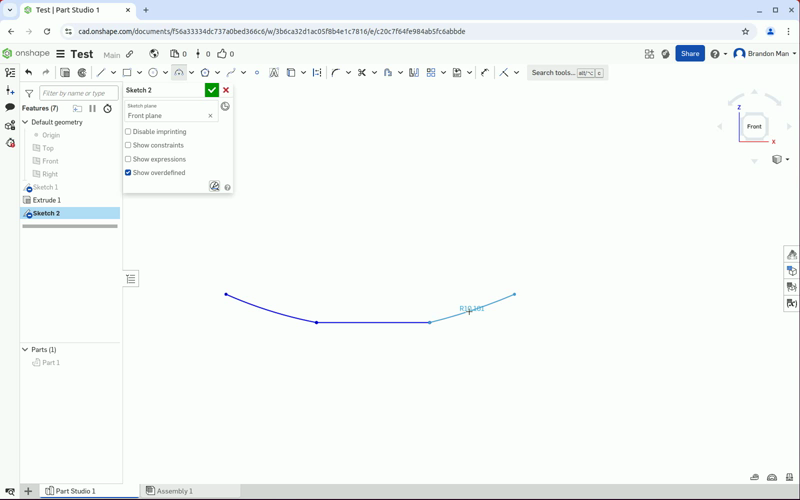
scroll(-6)
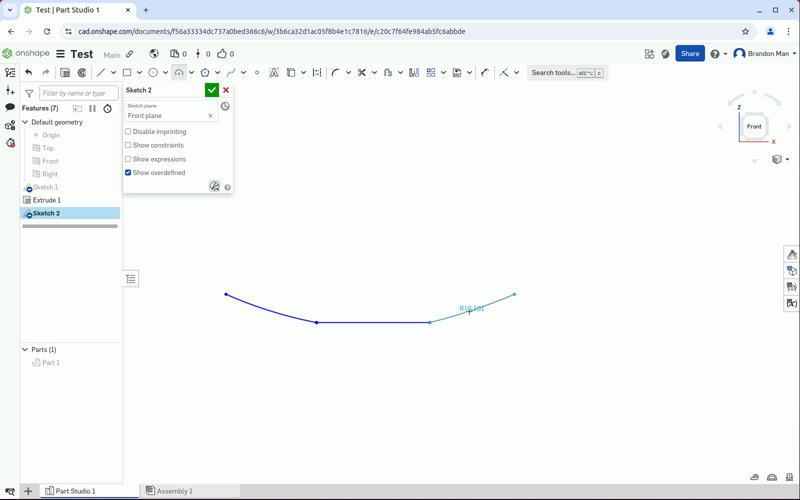
scroll(-6)
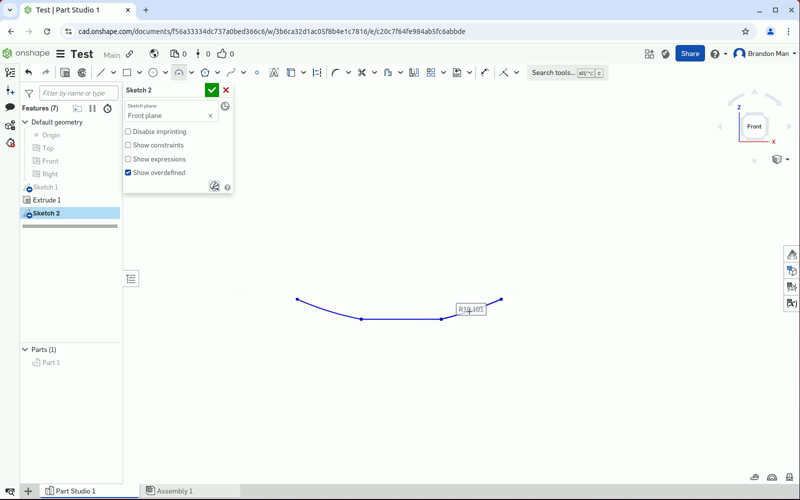
scroll(-6)
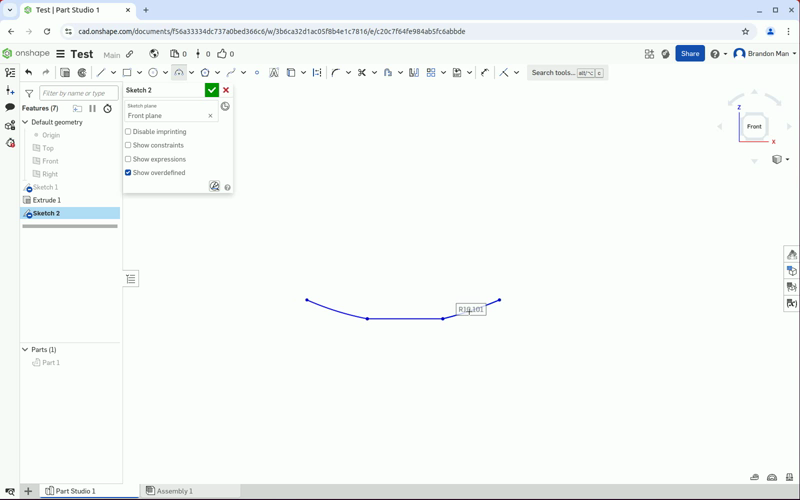
scroll(-6)
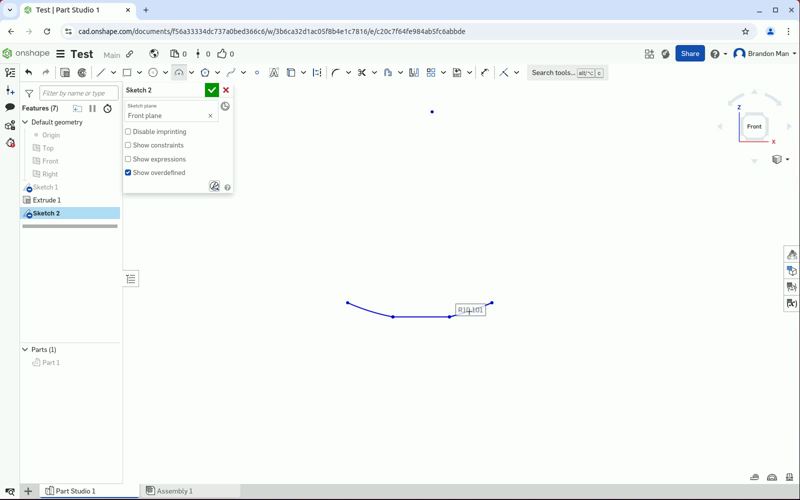
scroll(-6)
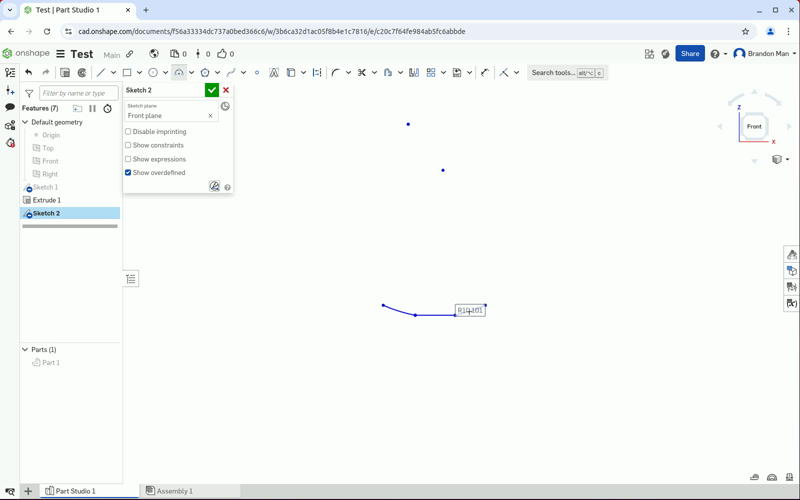
scroll(-6)
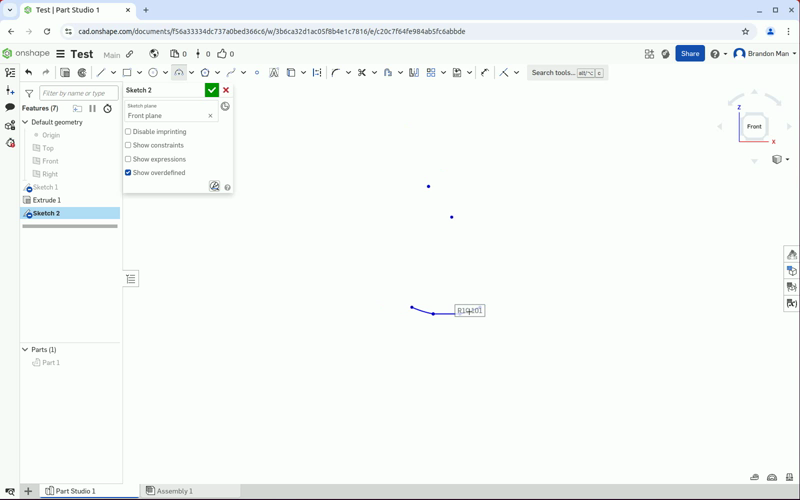
scroll(-6)
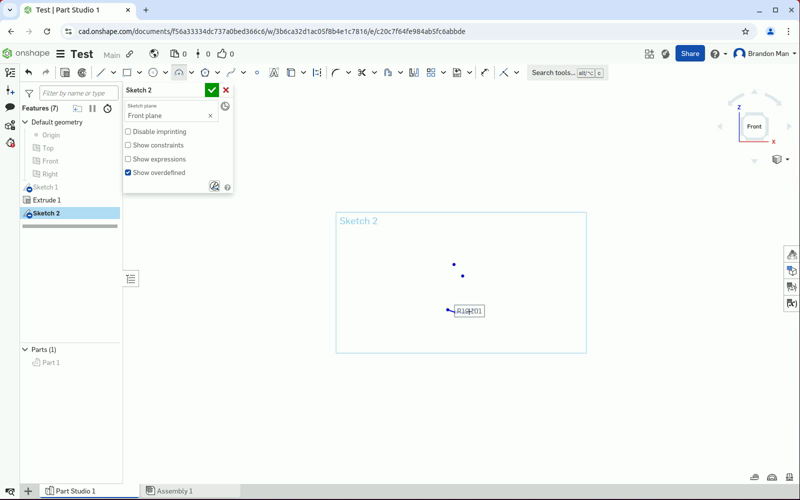
key_up(shift)
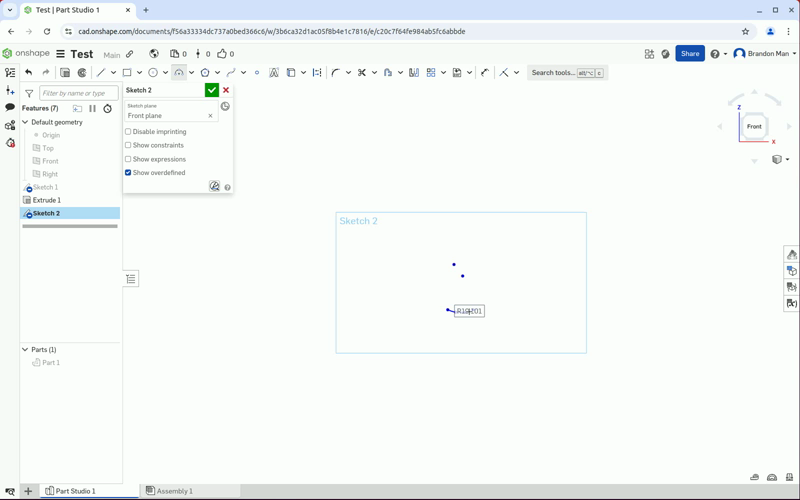
key(esc)
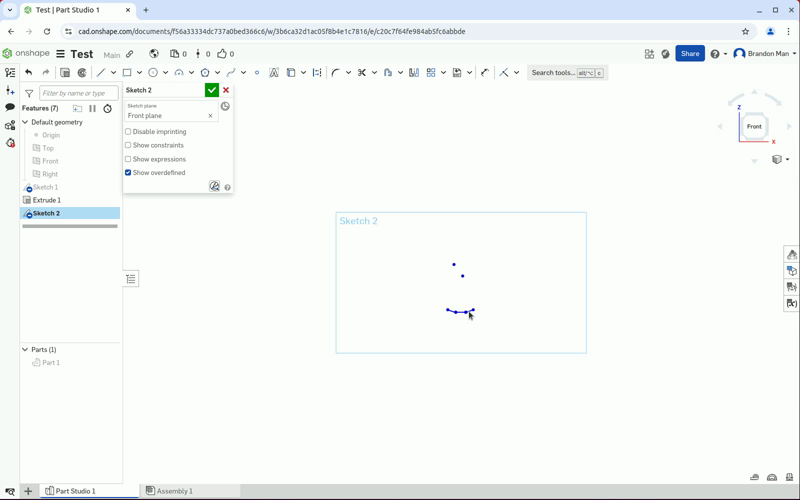
key(l)
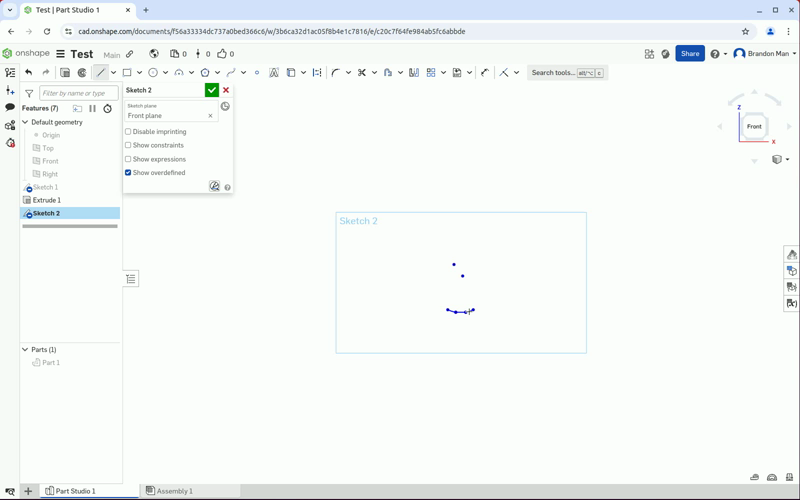
mouse_move(473, 309)
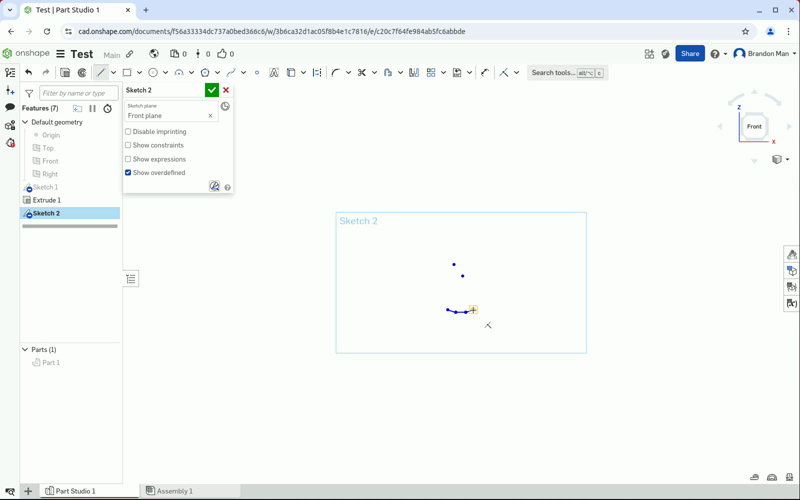
scroll(6)
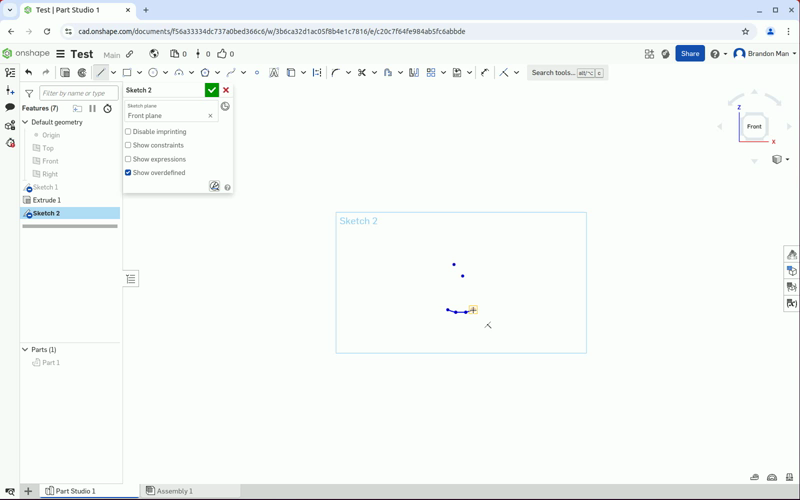
scroll(6)
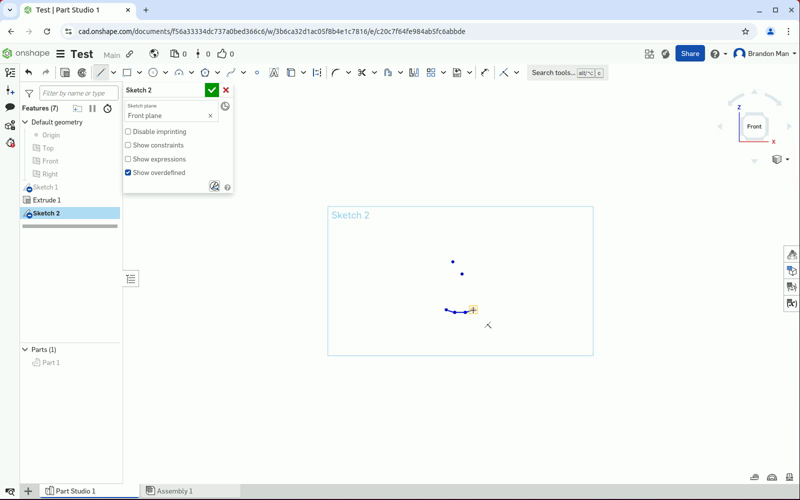
scroll(6)
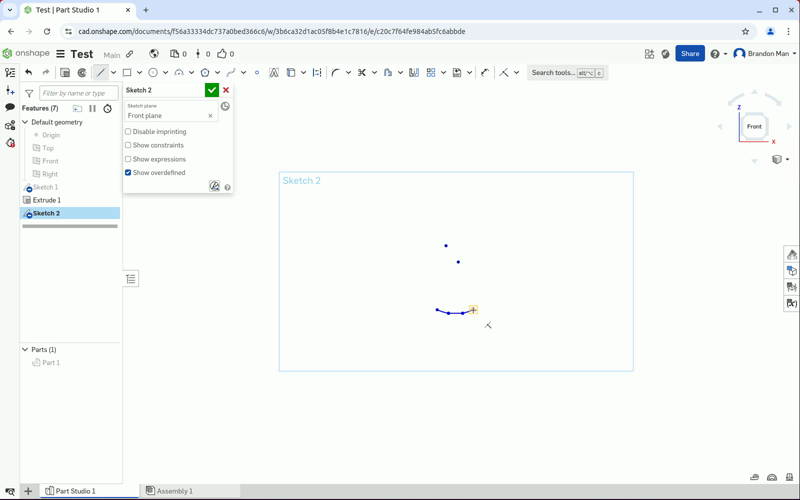
scroll(6)
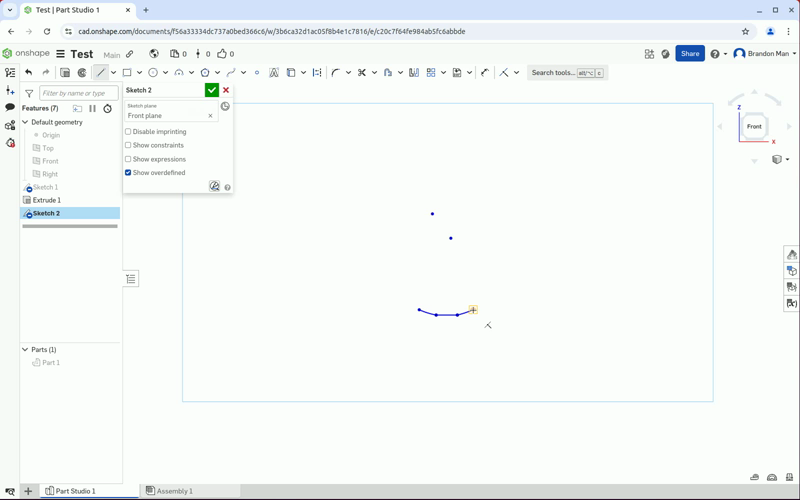
scroll(6)
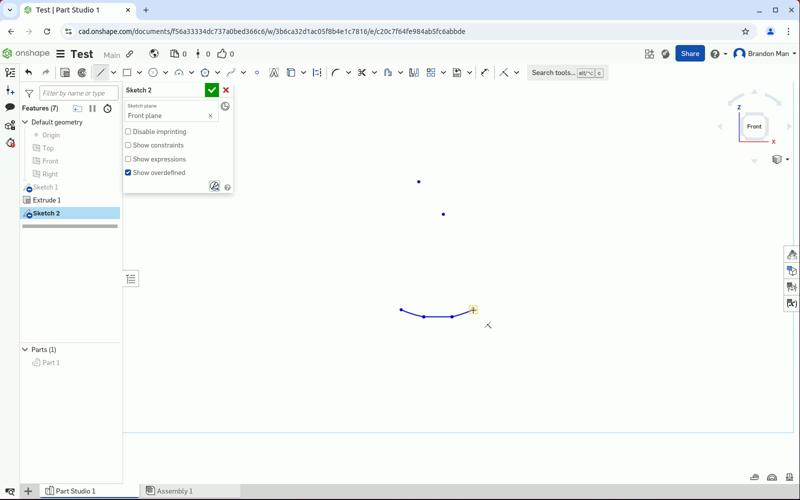
scroll(6)
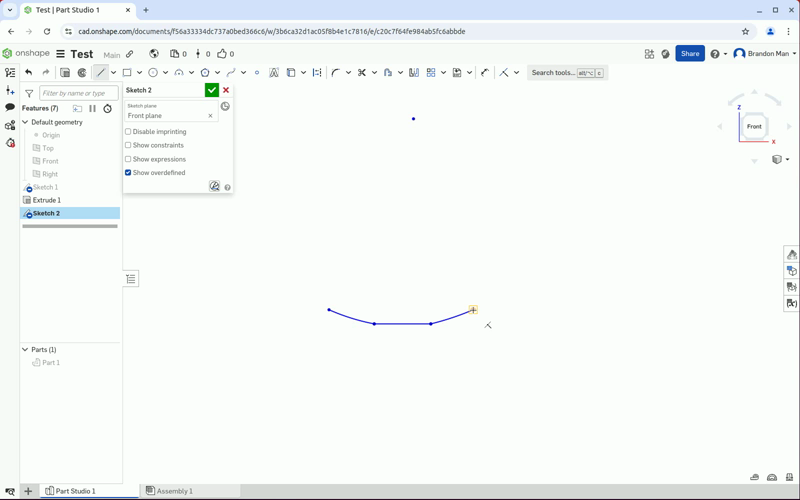
scroll(6)
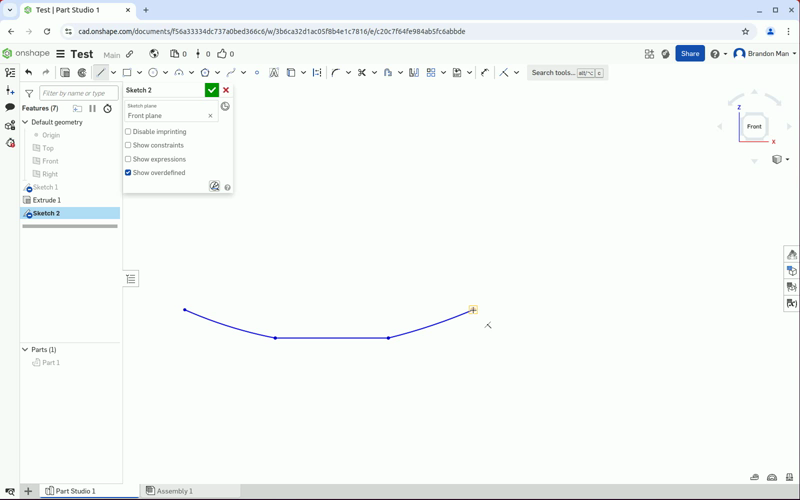
click(473, 309)
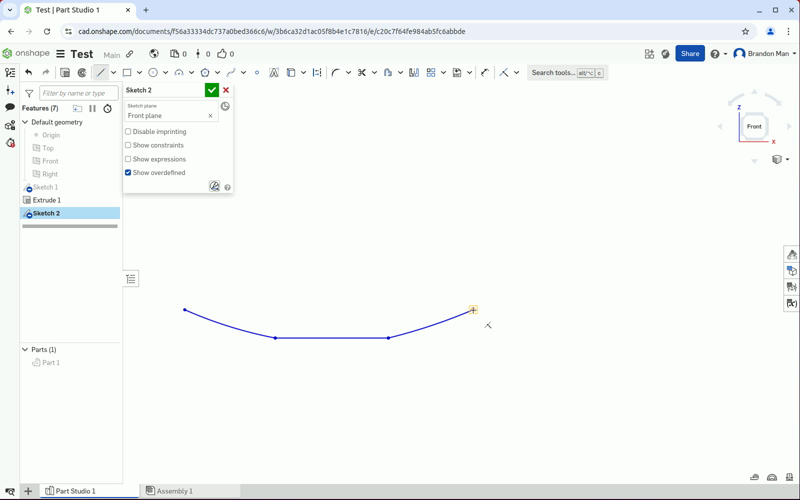
scroll(-6)
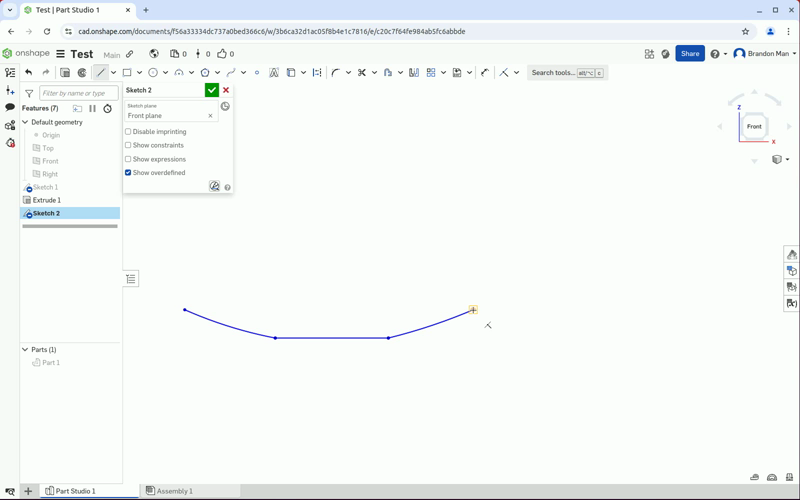
scroll(-6)
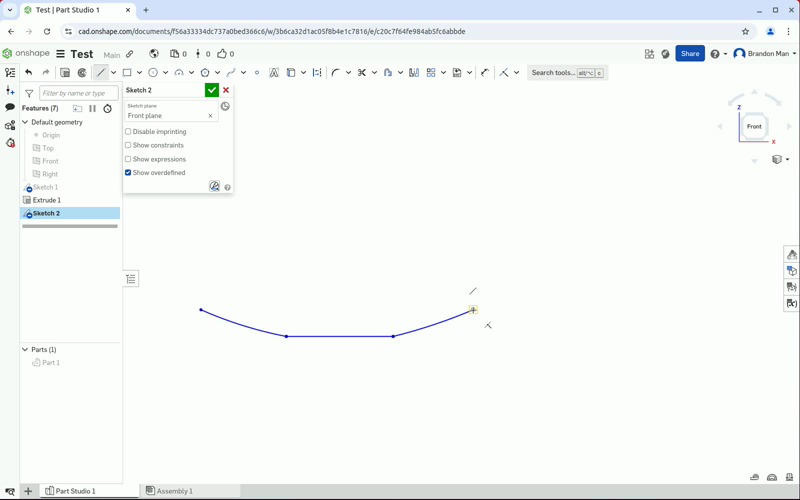
scroll(-6)
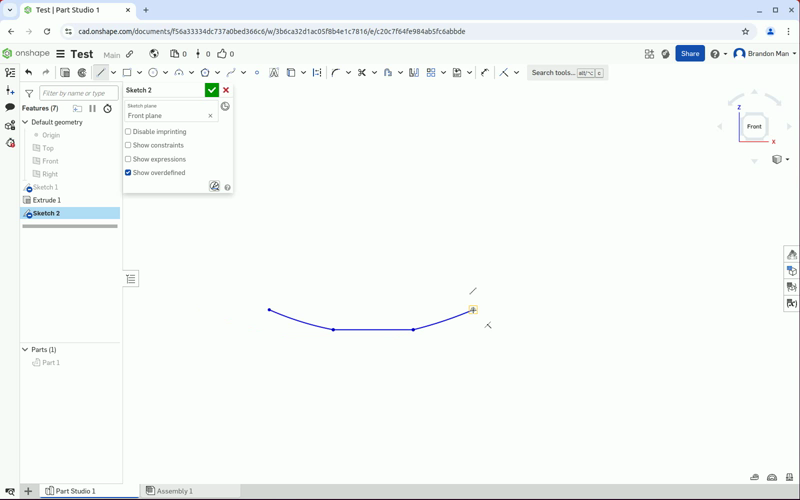
scroll(-6)
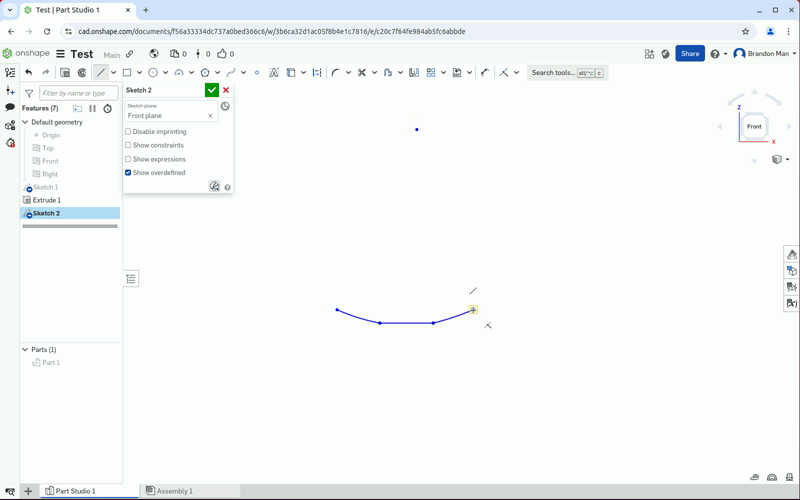
scroll(-6)
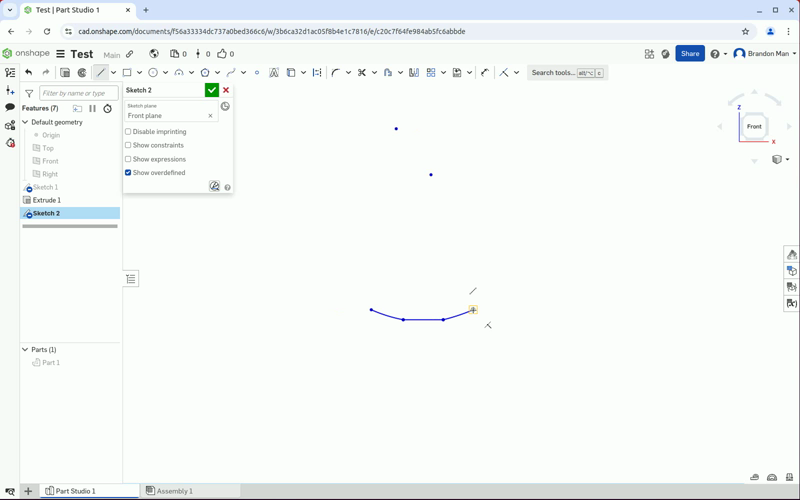
scroll(-6)
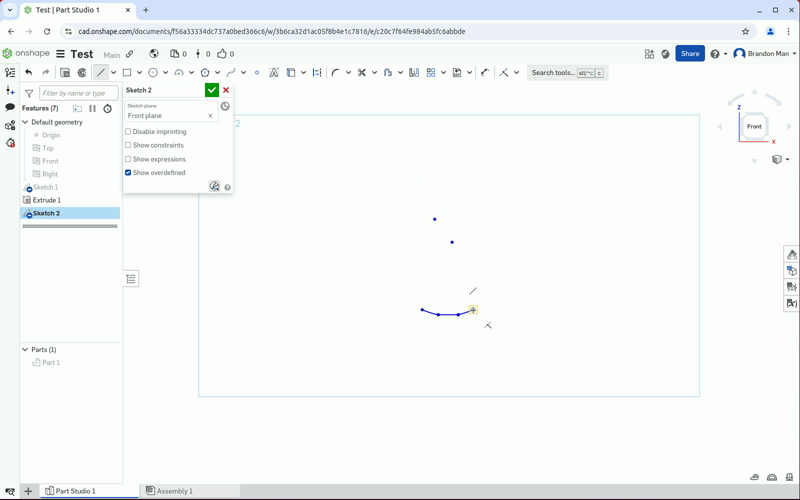
scroll(-6)
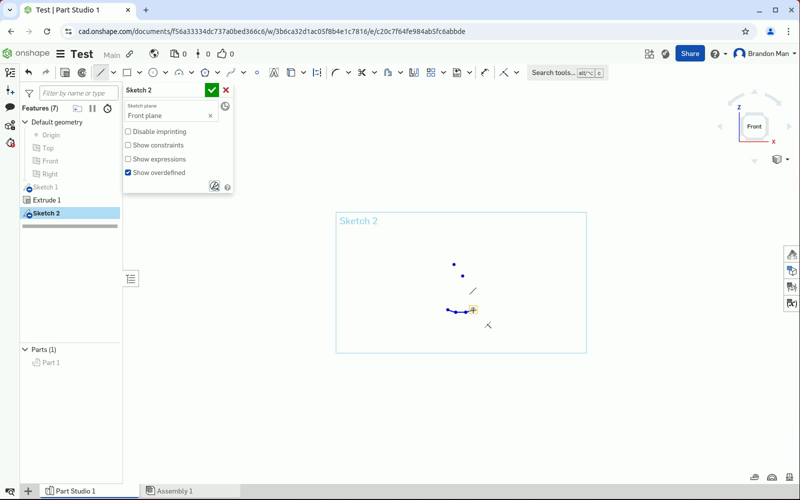
mouse_move(503, 309)
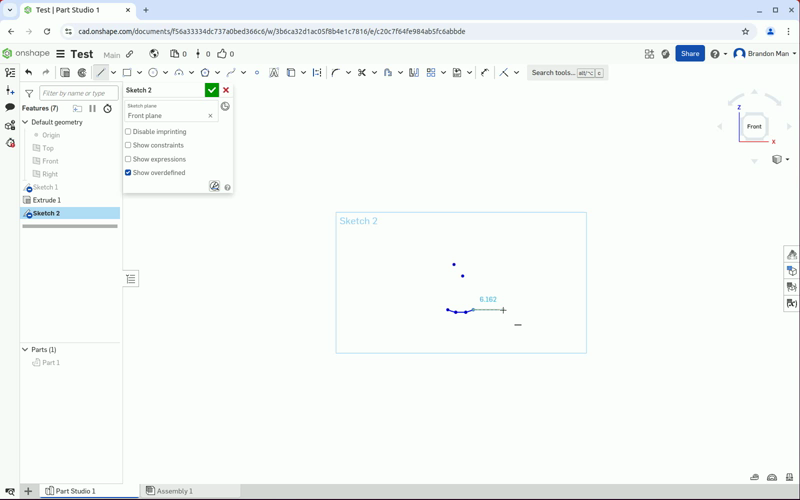
key_down(shift)
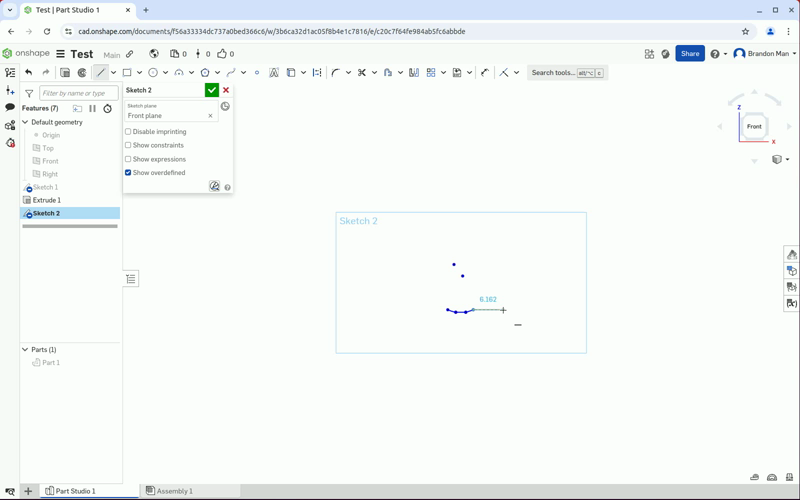
mouse_move(447, 309)
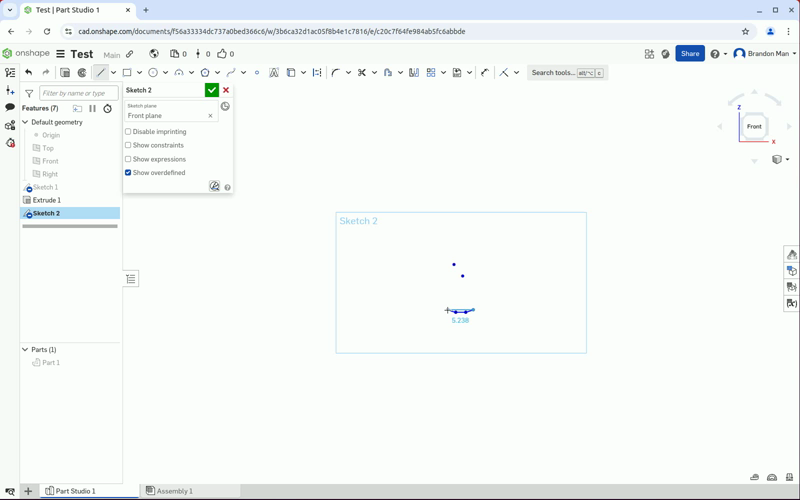
scroll(6)
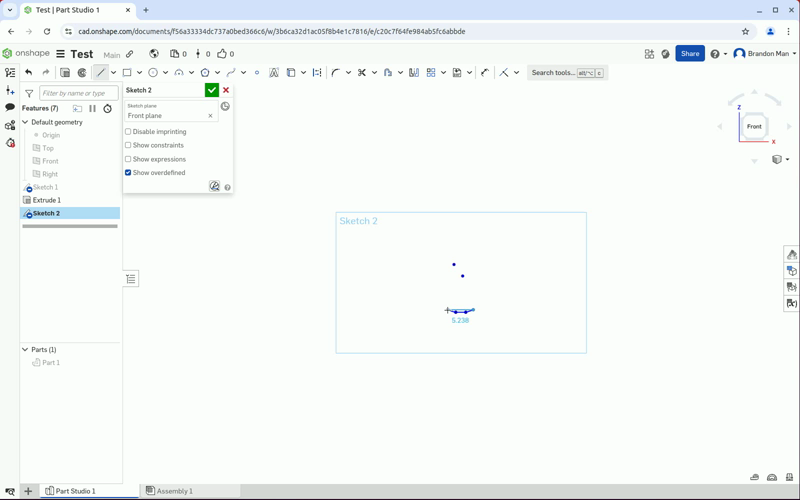
scroll(6)
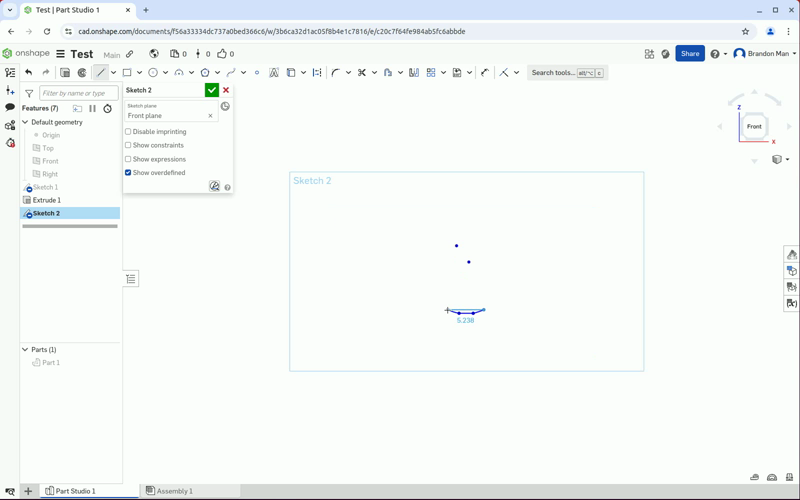
scroll(6)
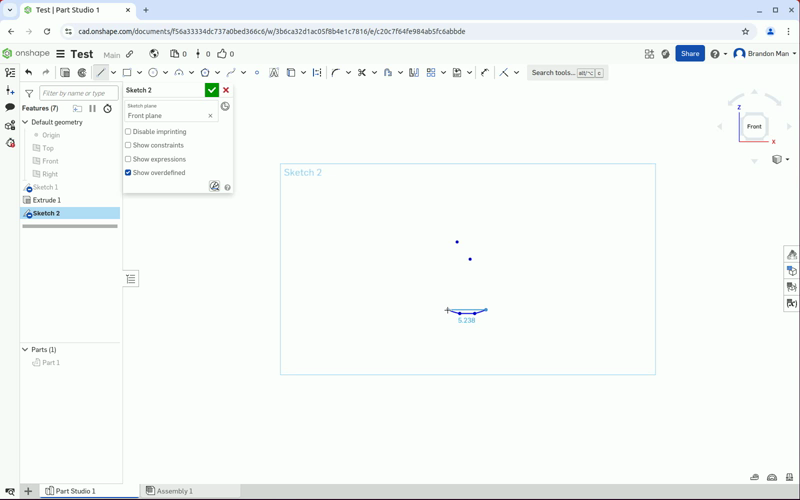
scroll(6)
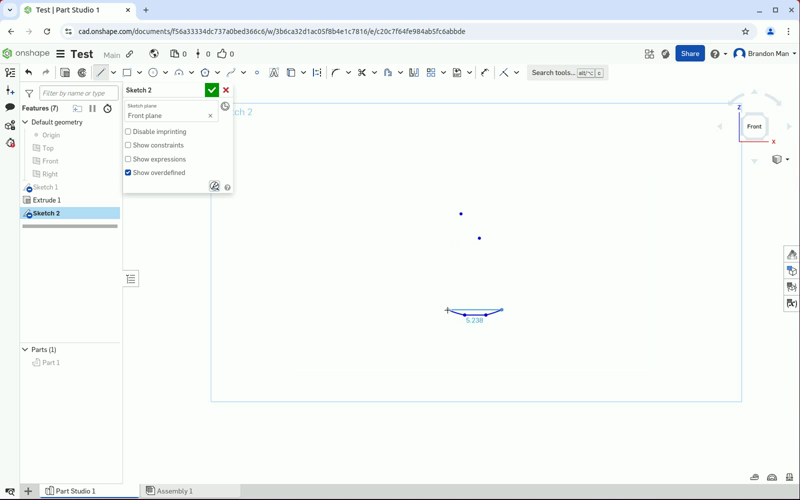
scroll(6)
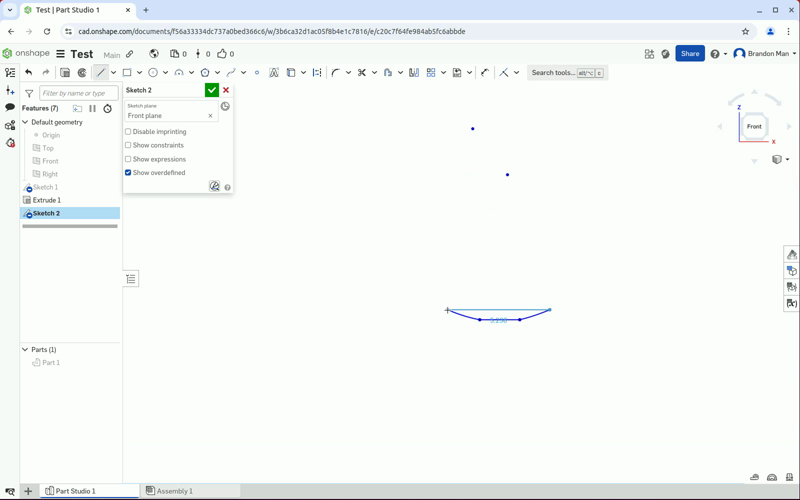
scroll(6)
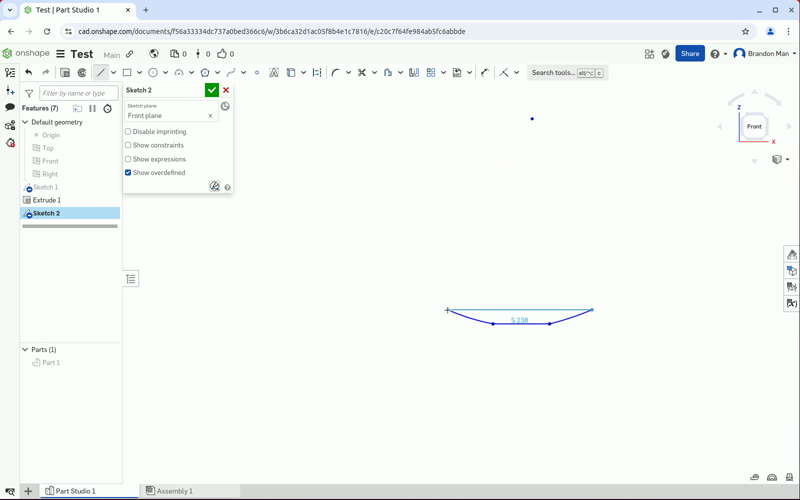
scroll(6)
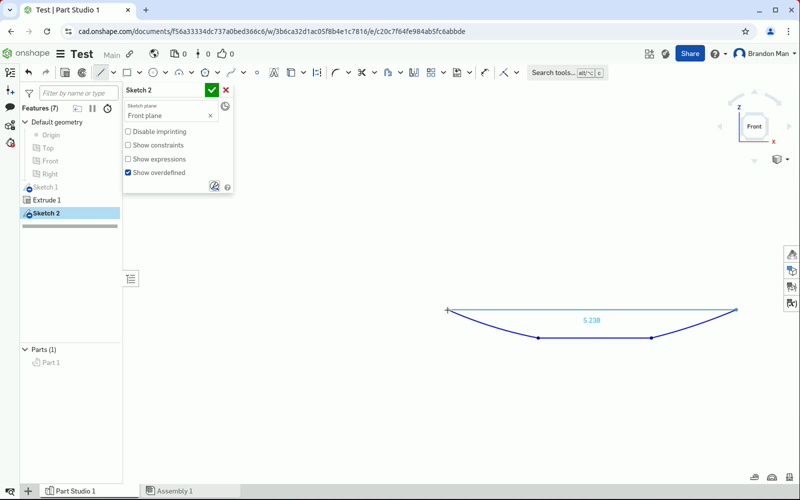
key_up(shift)
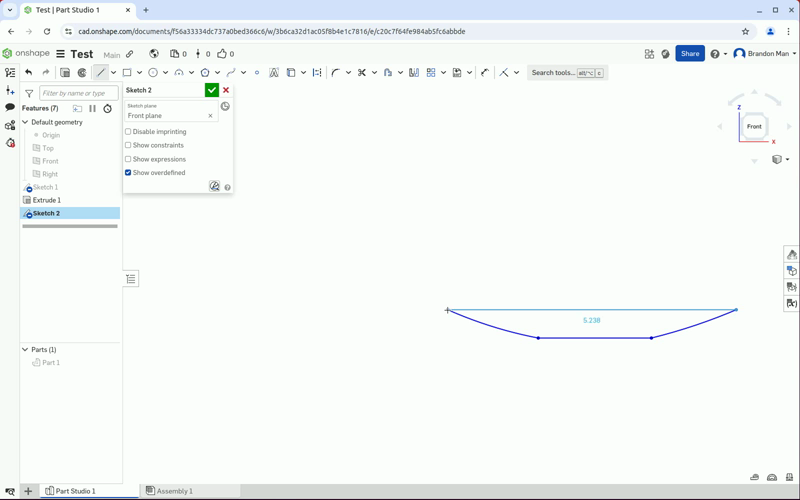
click(447, 309)
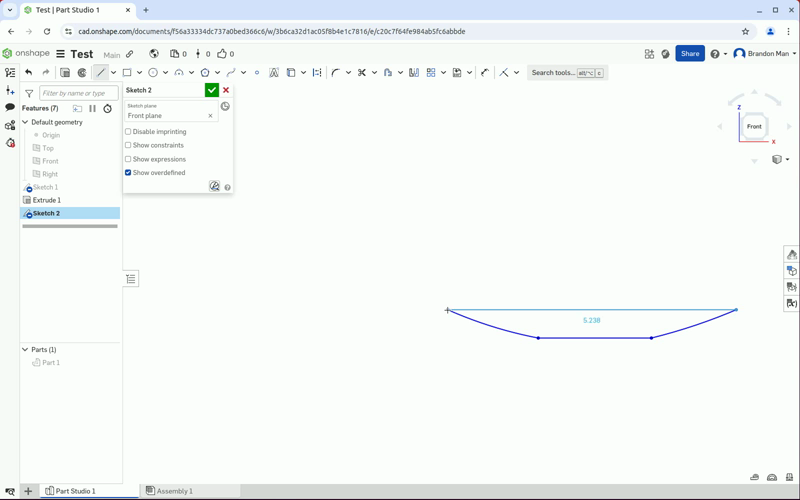
scroll(-6)
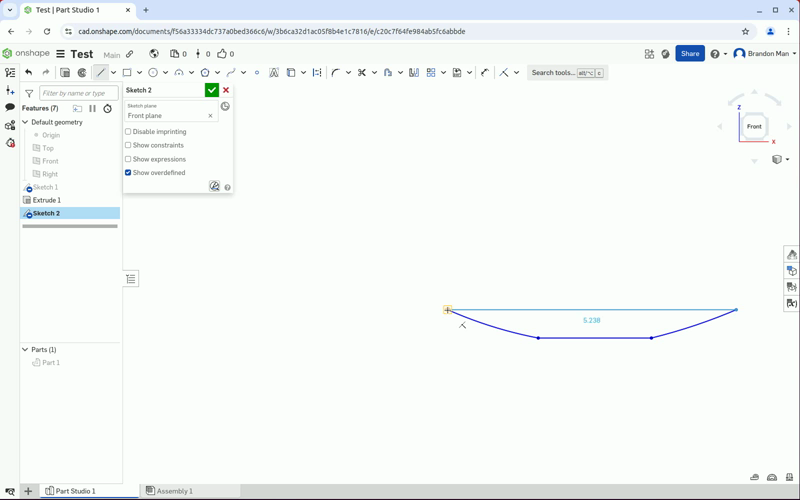
scroll(-6)
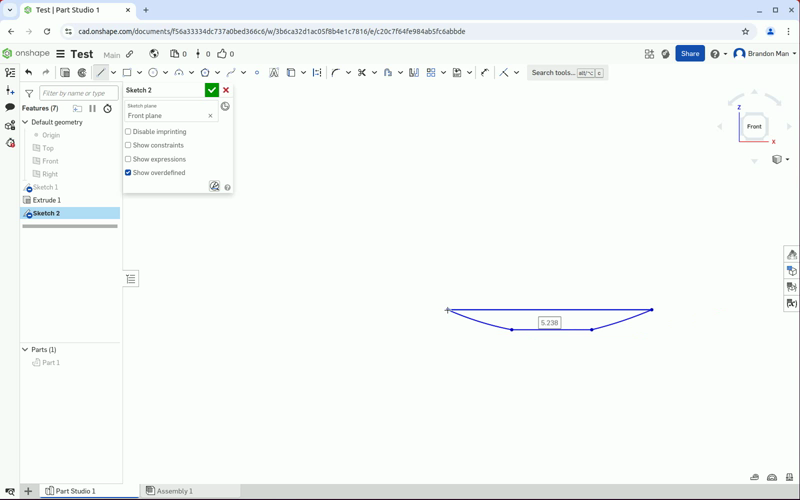
scroll(-6)
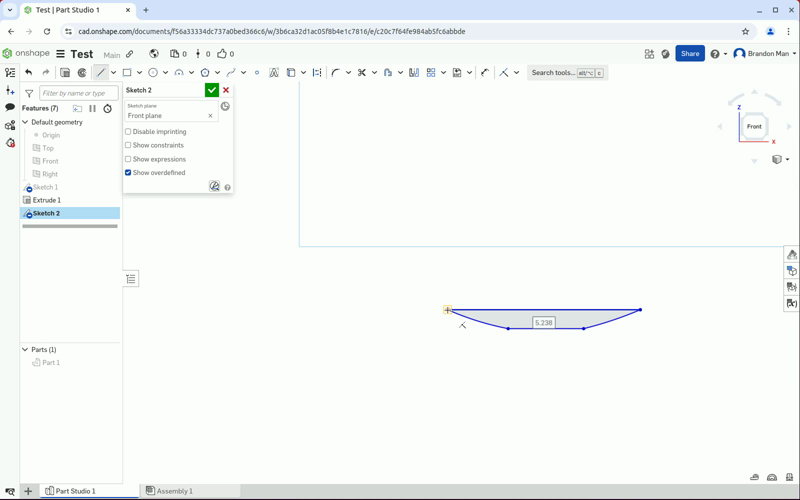
scroll(-6)
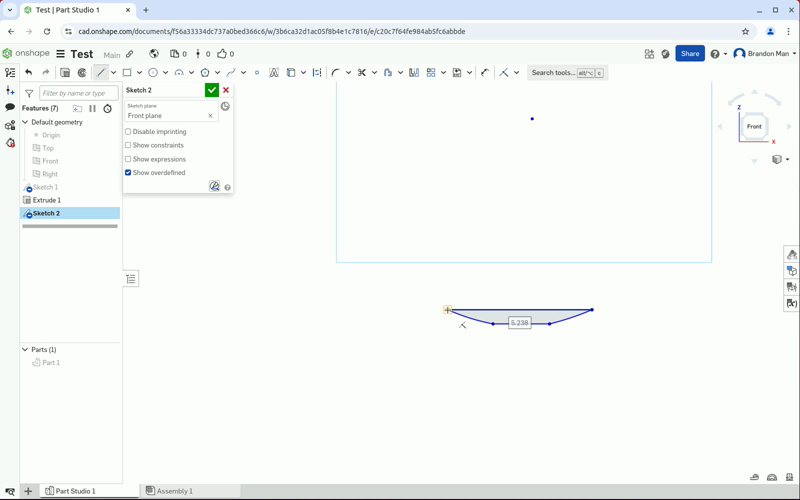
scroll(-6)
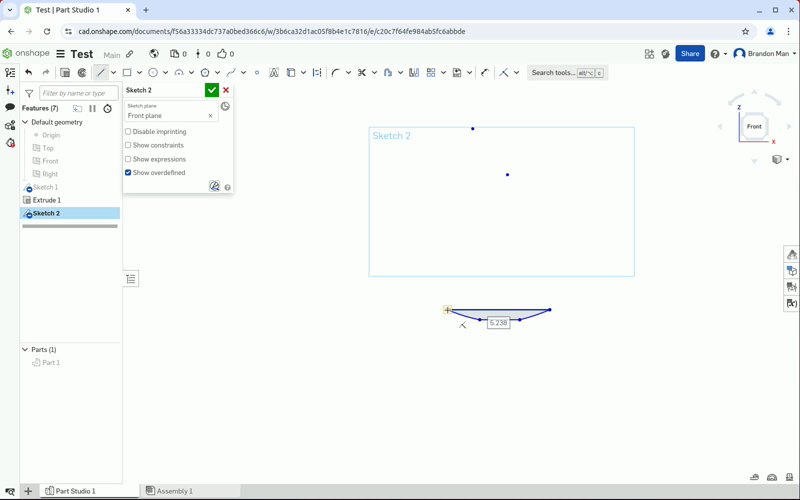
scroll(-6)
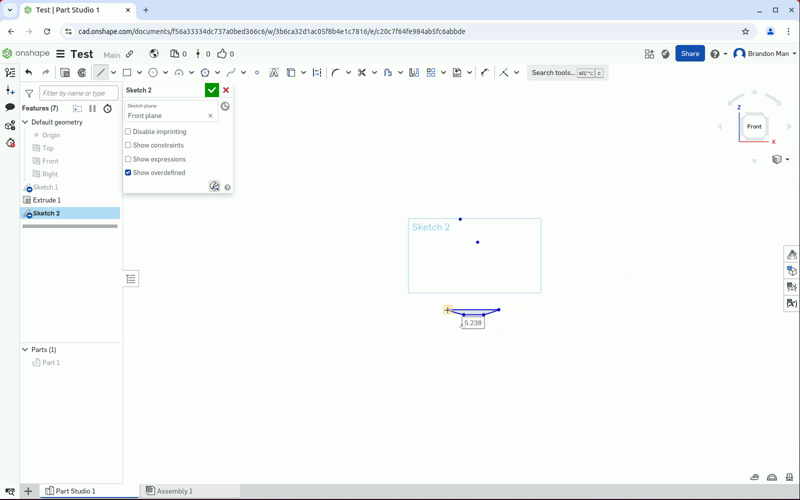
scroll(-6)
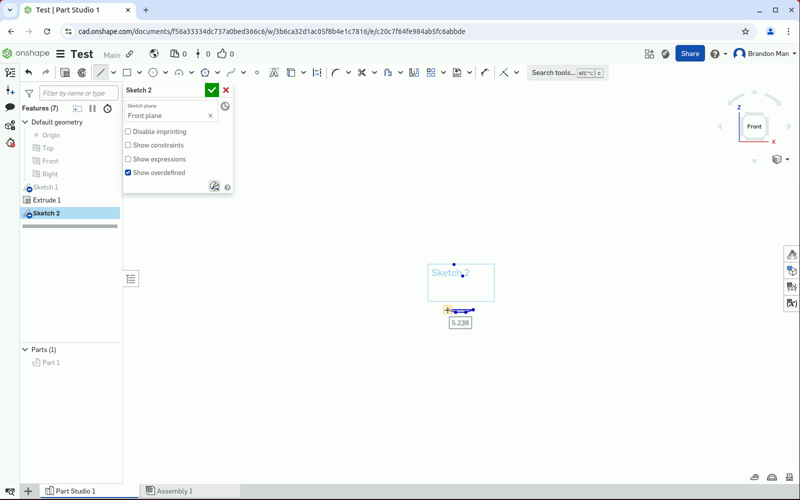
key(esc)
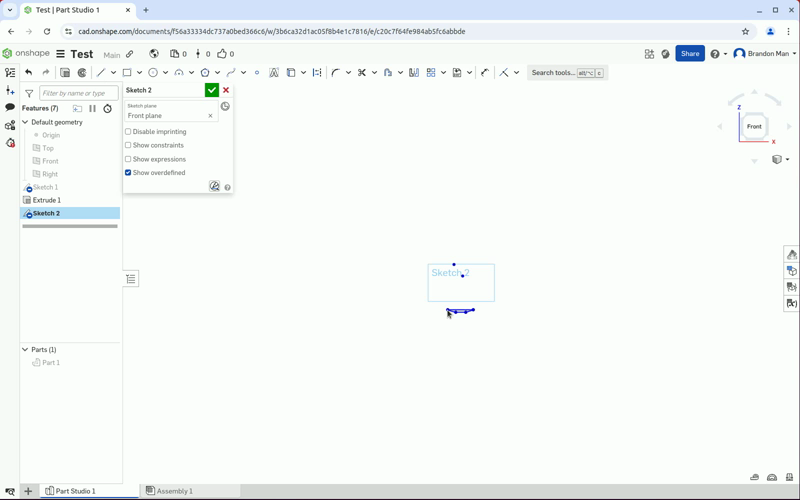
mouse_move(466, 310)
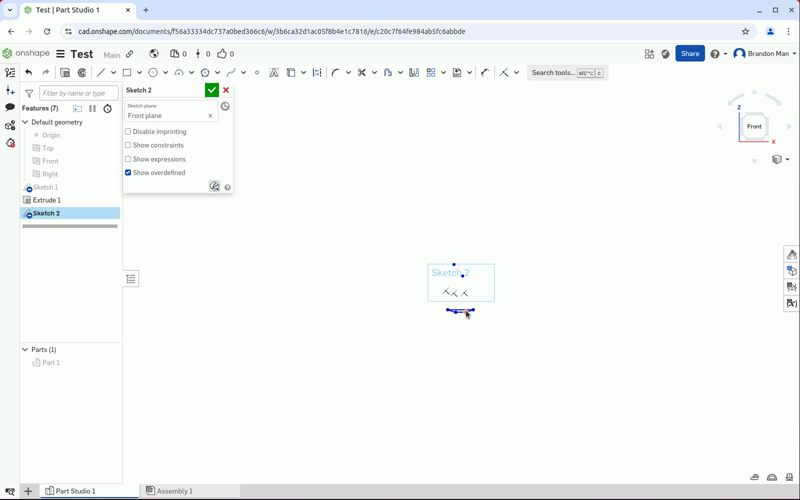
scroll(6)
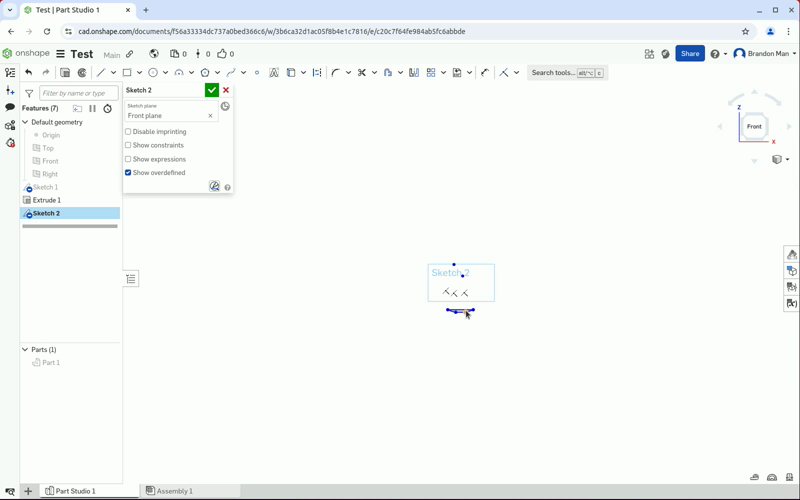
scroll(6)
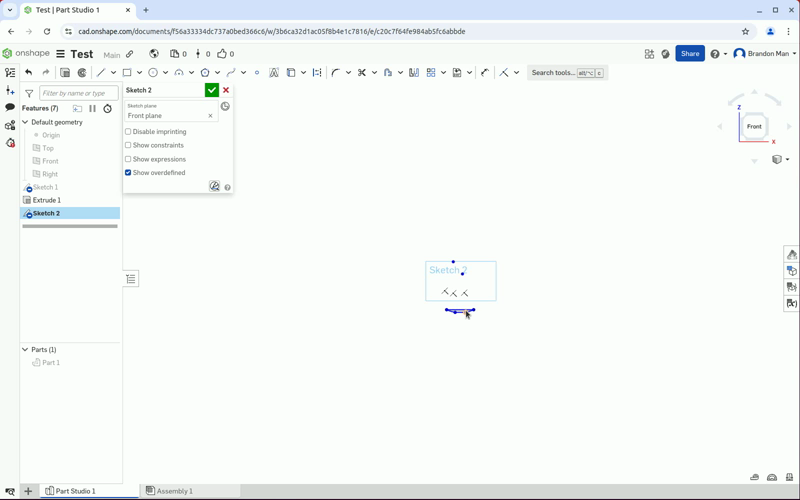
scroll(6)
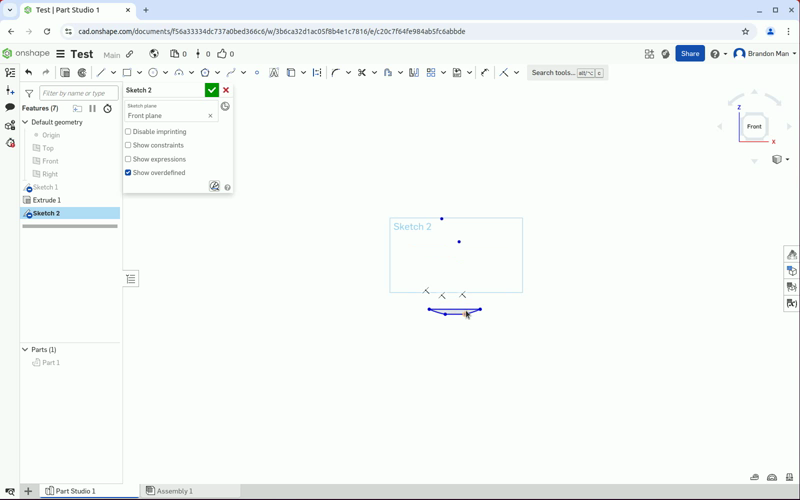
scroll(6)
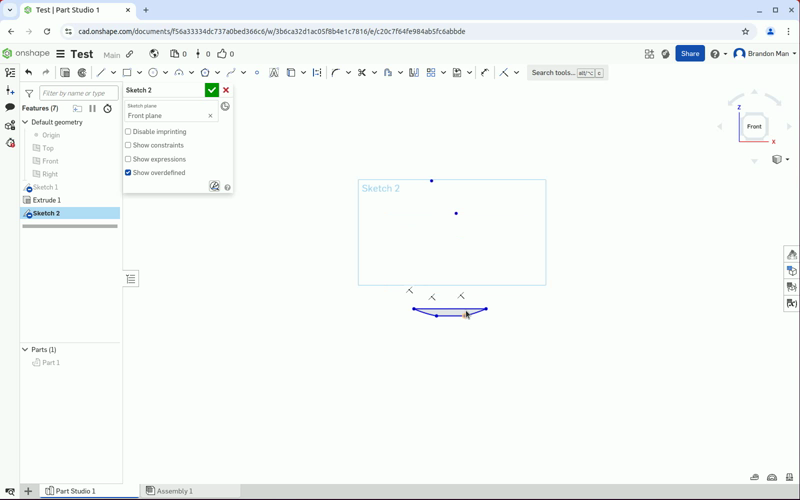
scroll(6)
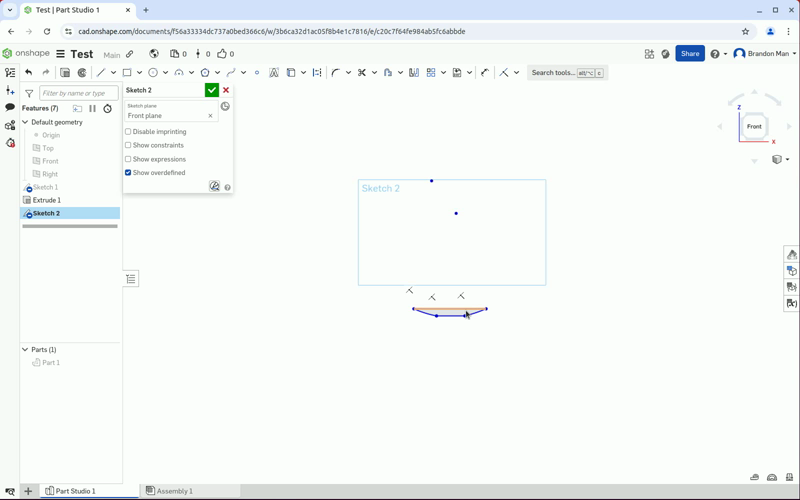
scroll(6)
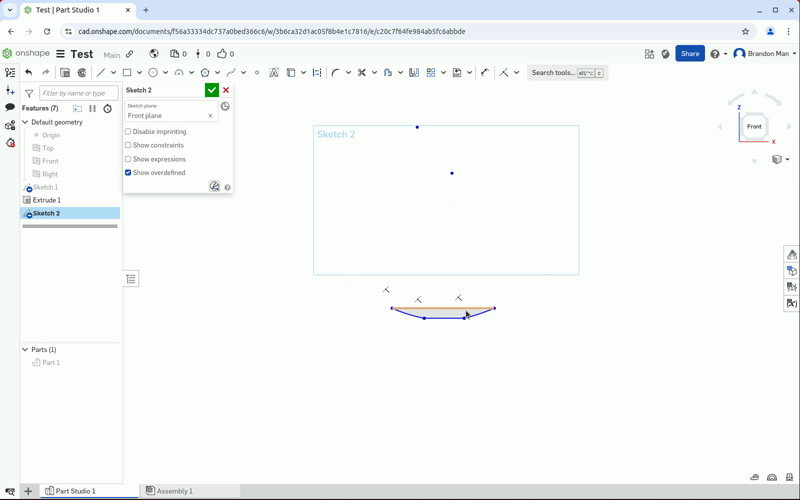
scroll(6)
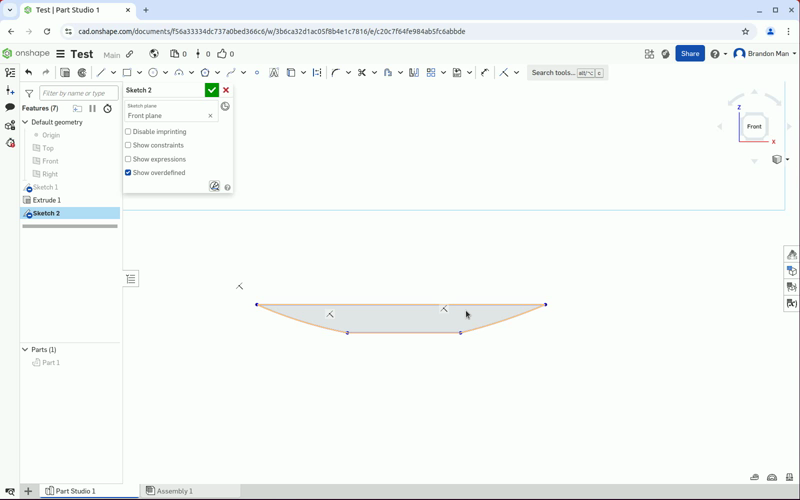
click(466, 310)
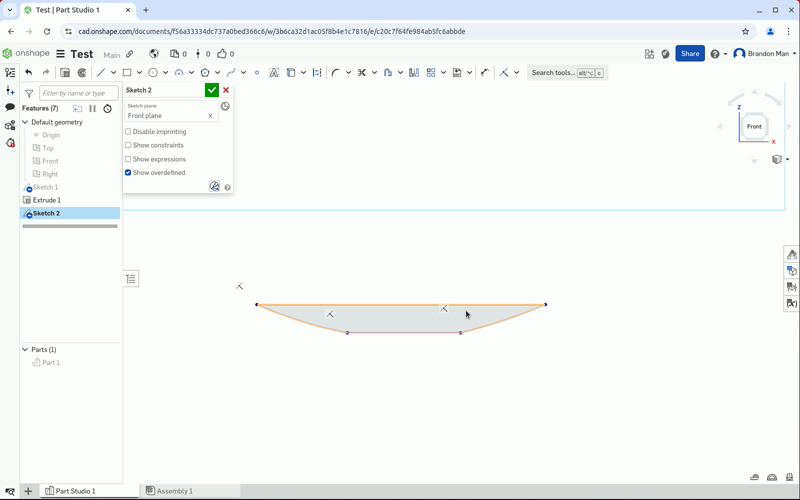
scroll(-6)
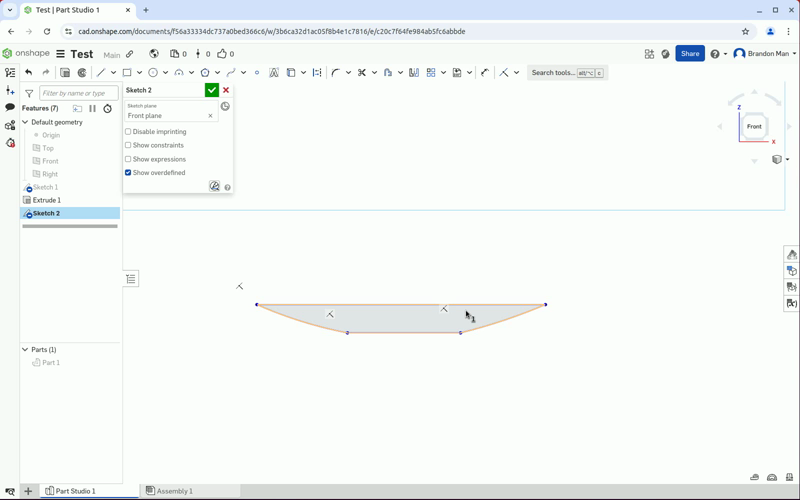
scroll(-6)
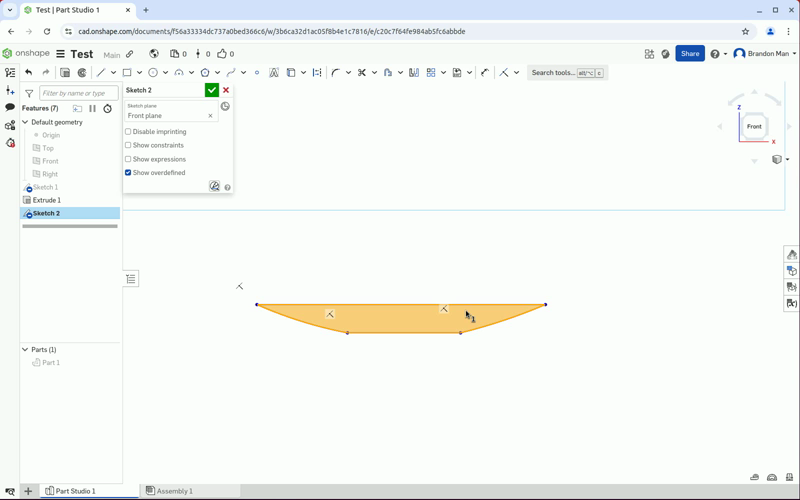
scroll(-6)
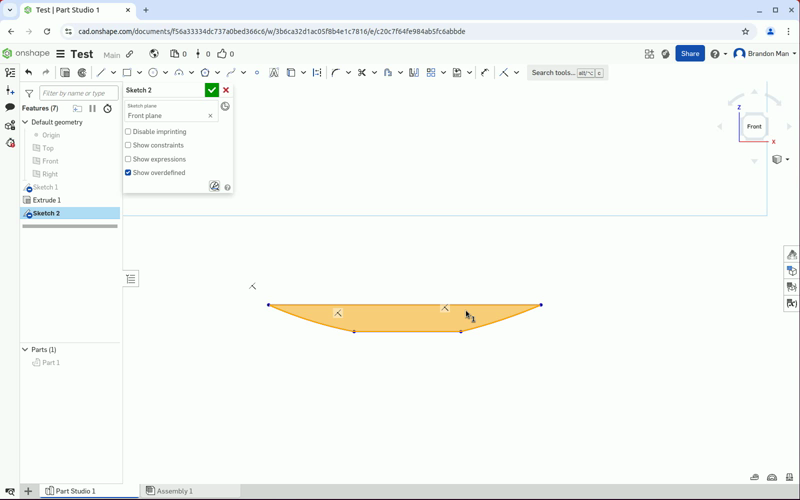
scroll(-6)
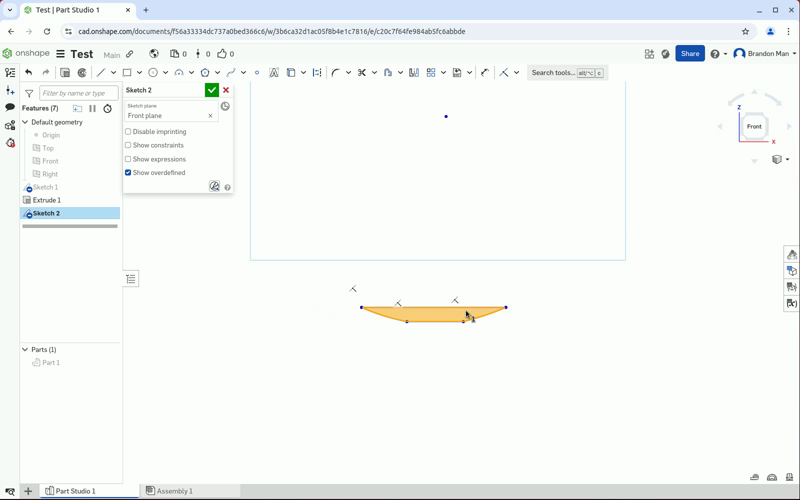
scroll(-6)
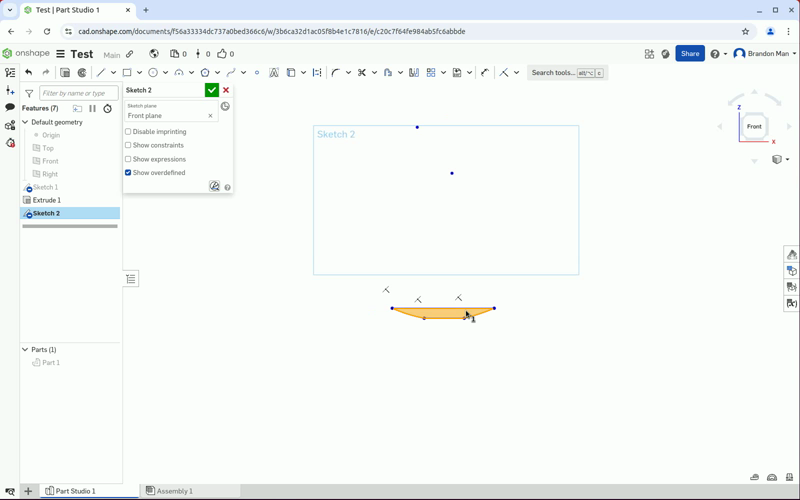
scroll(-6)
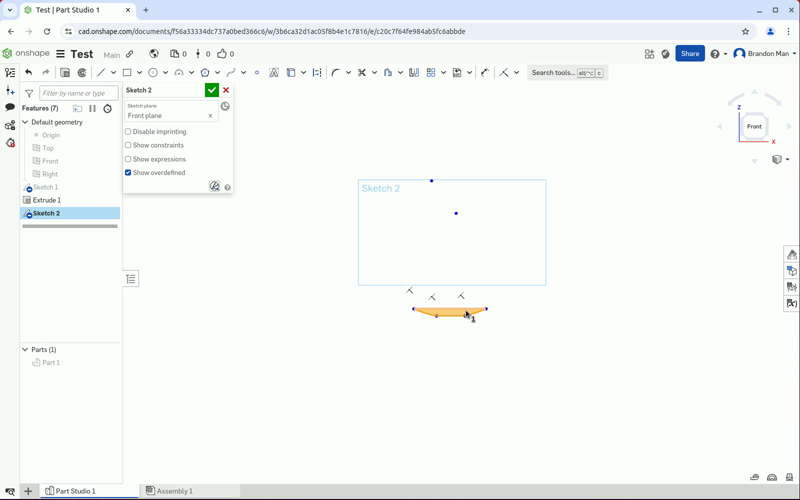
scroll(-6)
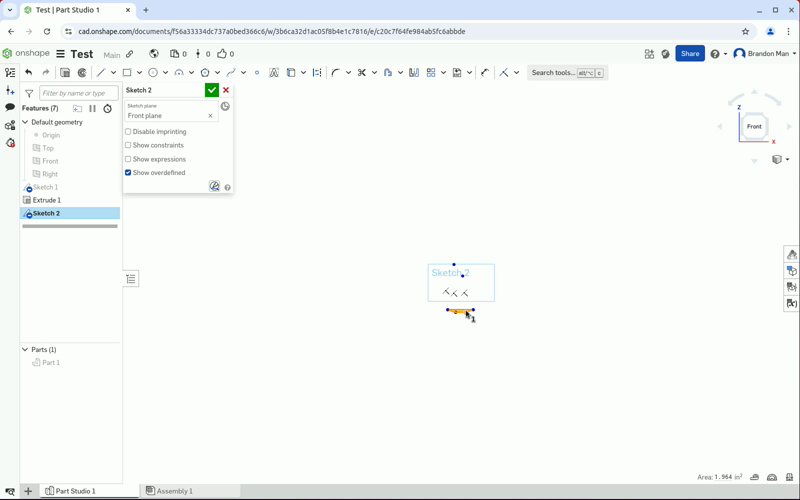
mouse_move(73, 352)
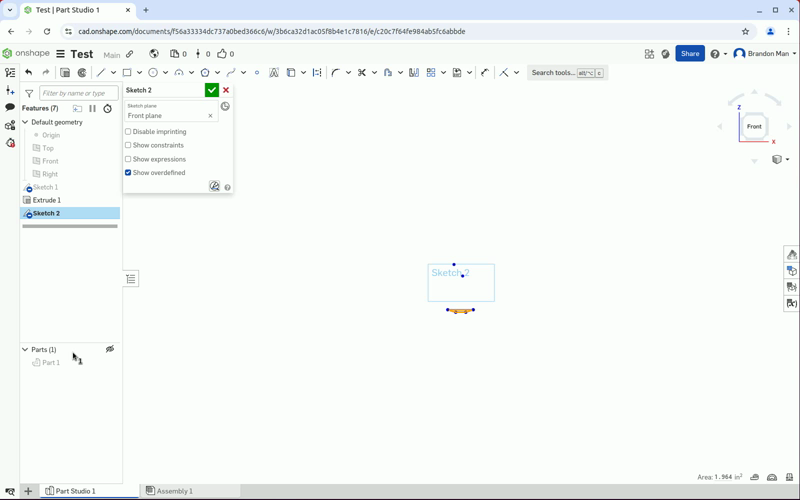
key(shift+y)
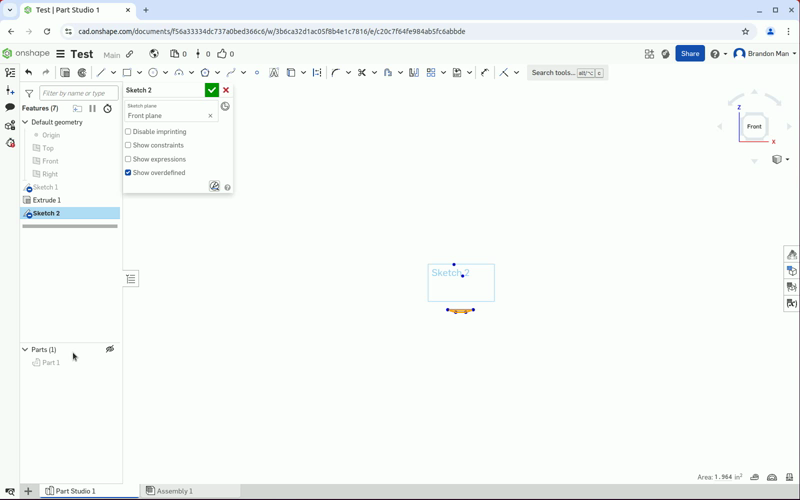
key(shift+e)
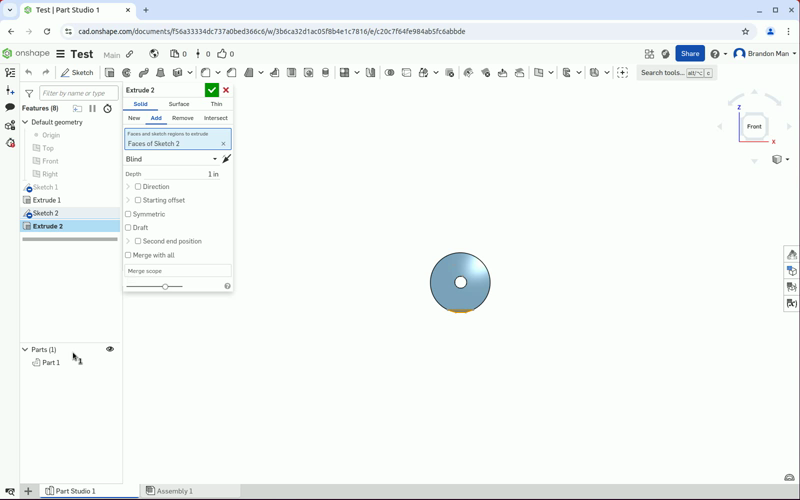
mouse_move(143, 106)
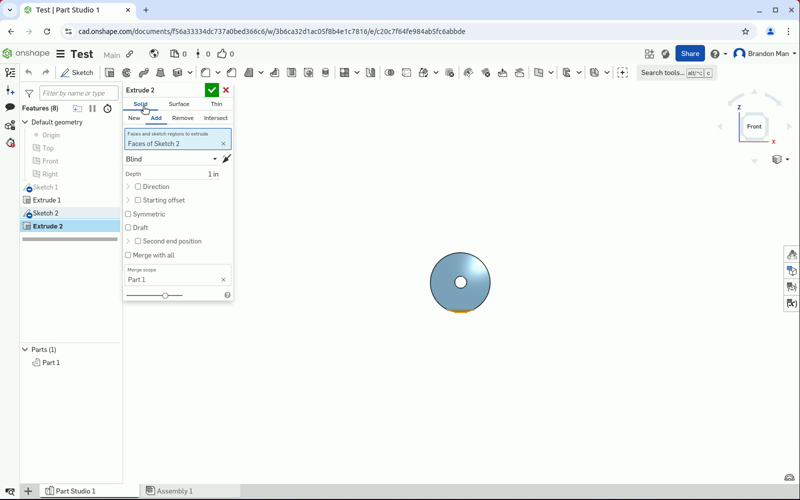
click(143, 106)
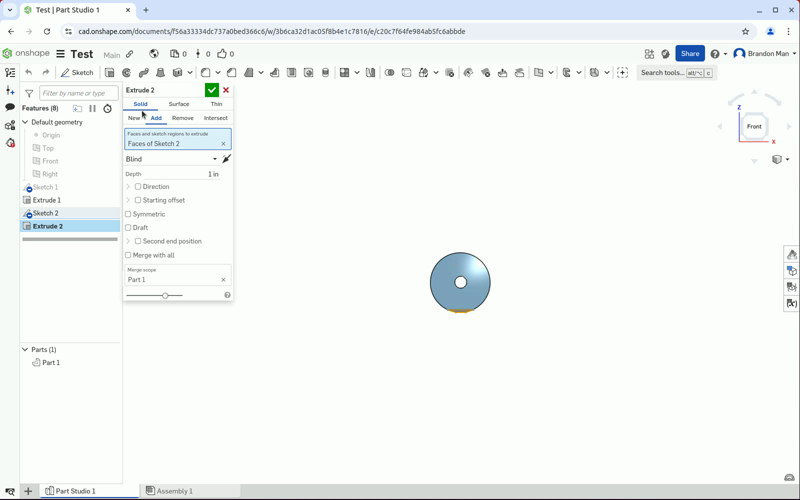
mouse_move(137, 120)
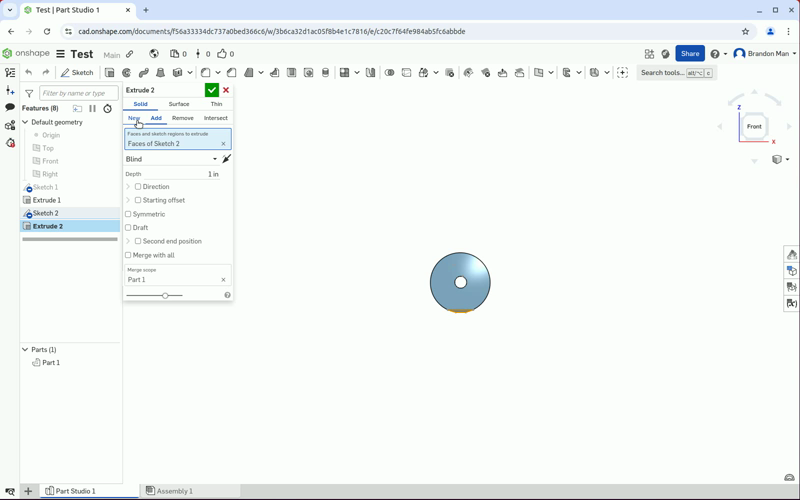
click(137, 120)
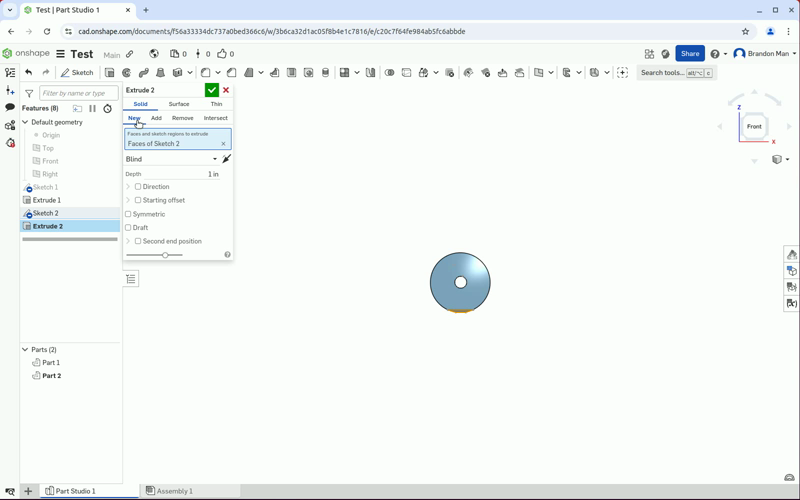
key(tab, 4)
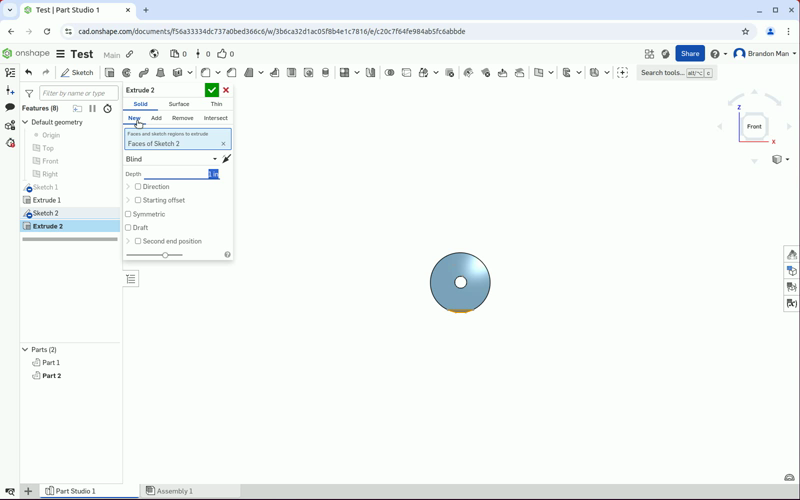
text(21.905)
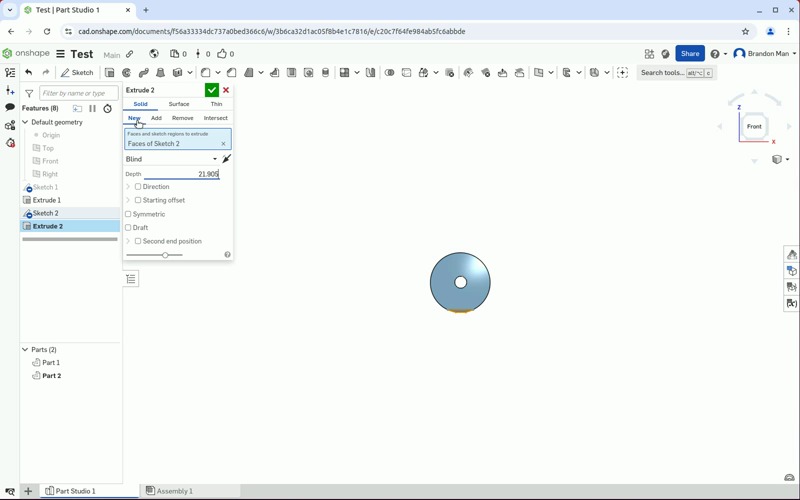
key(enter)
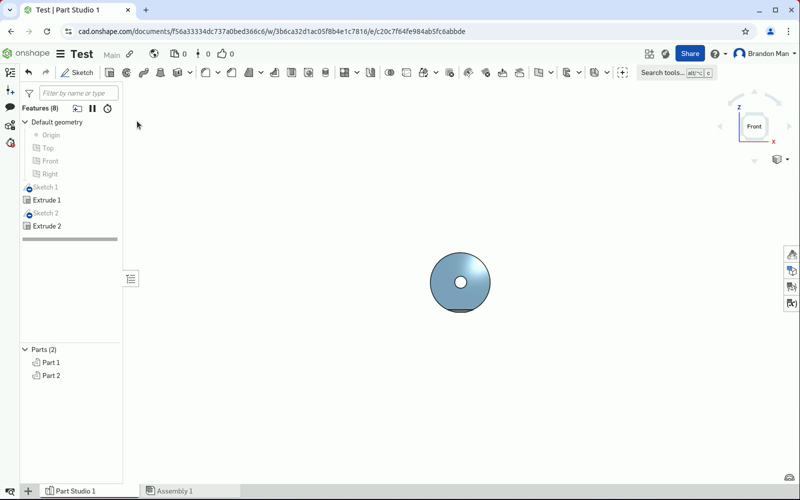
key(shift+h)
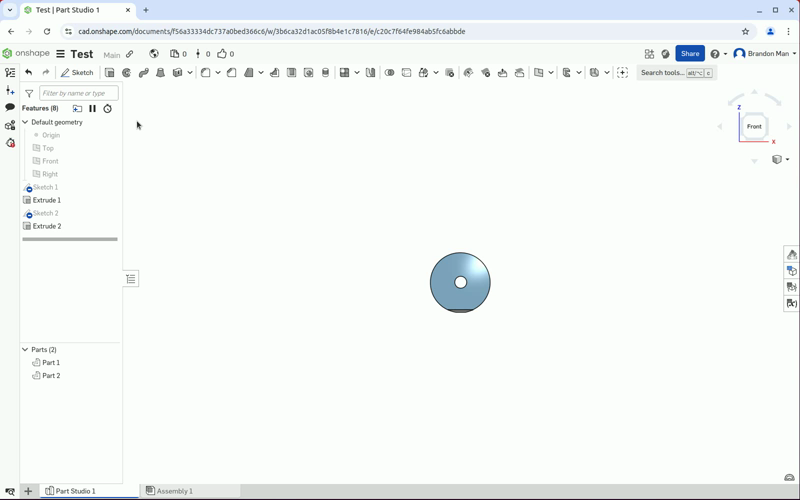
key(shift+h)
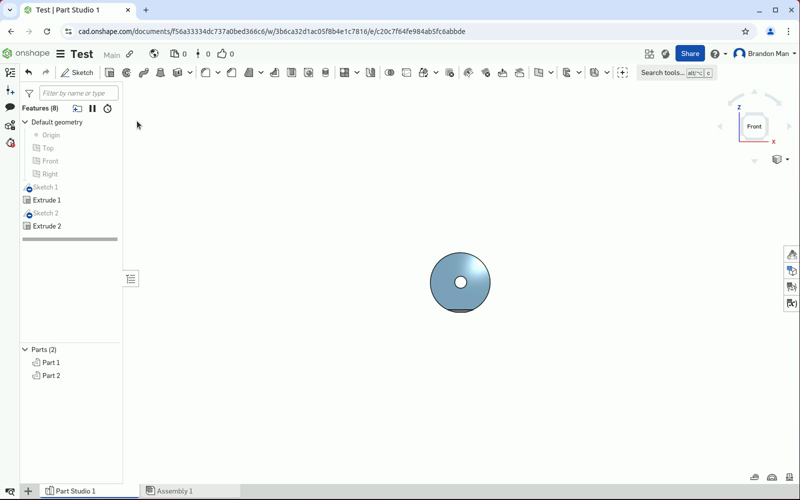
mouse_move(73, 189)
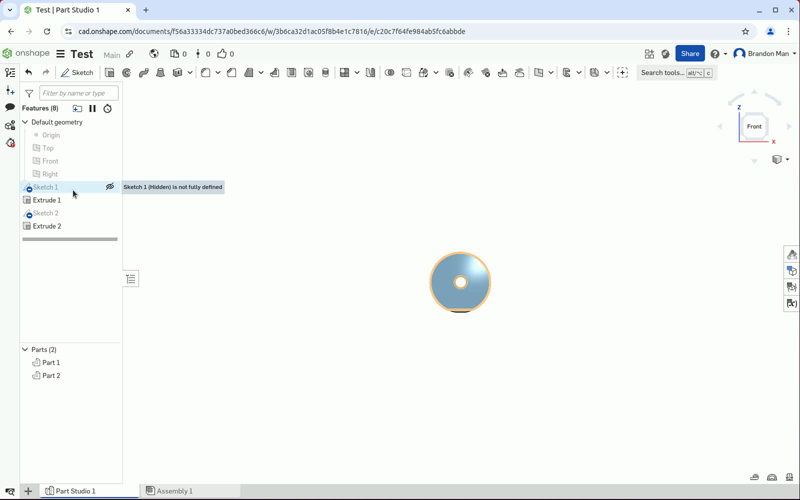
click(73, 189)
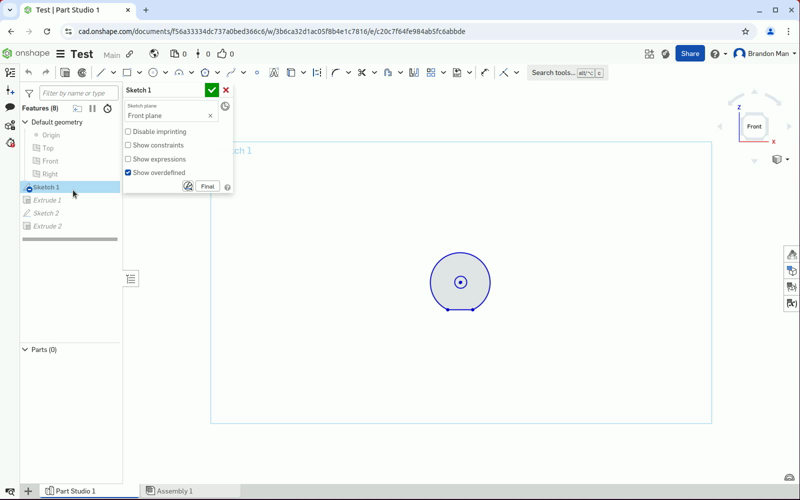
mouse_move(229, 92)
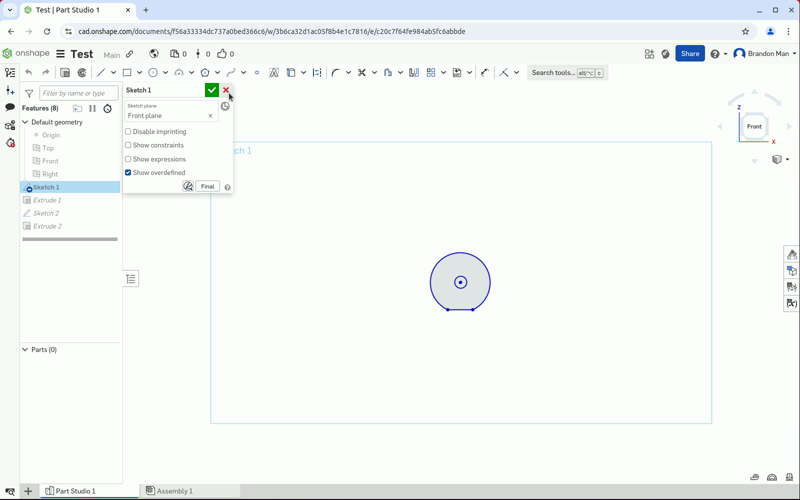
click(229, 92)
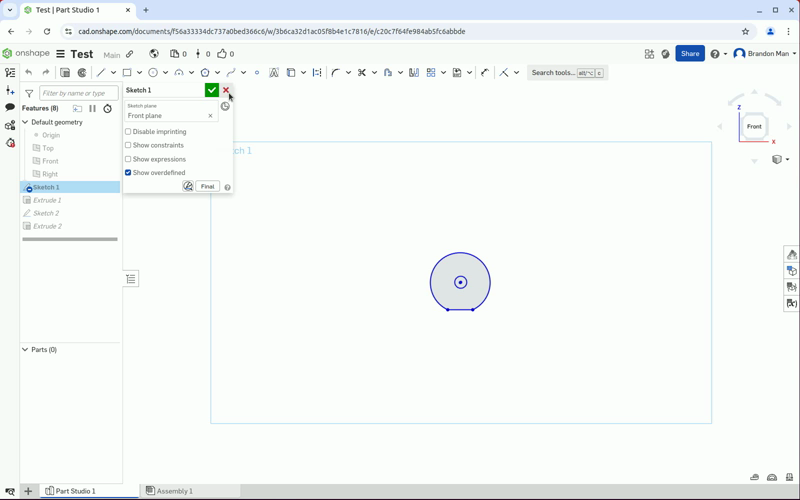
key(shift+s)
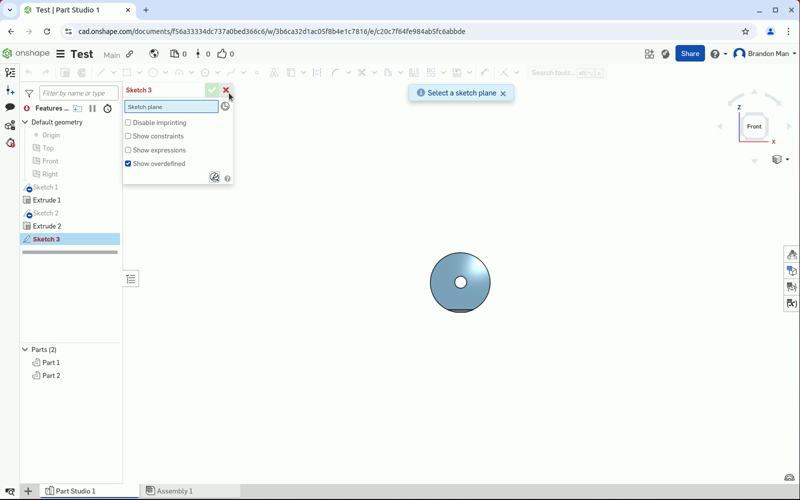
mouse_move(73, 163)
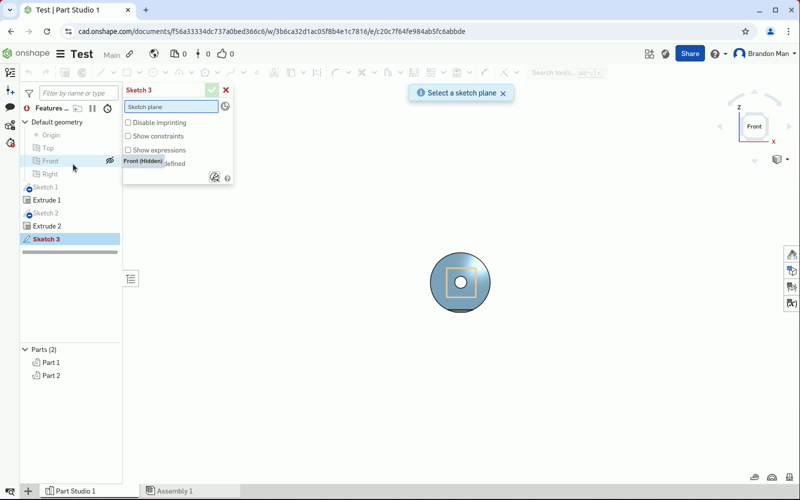
click(73, 163)
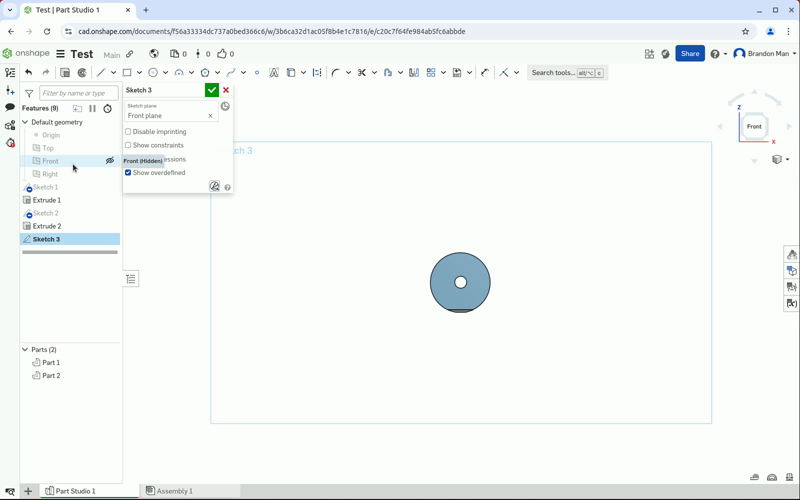
mouse_move(73, 352)
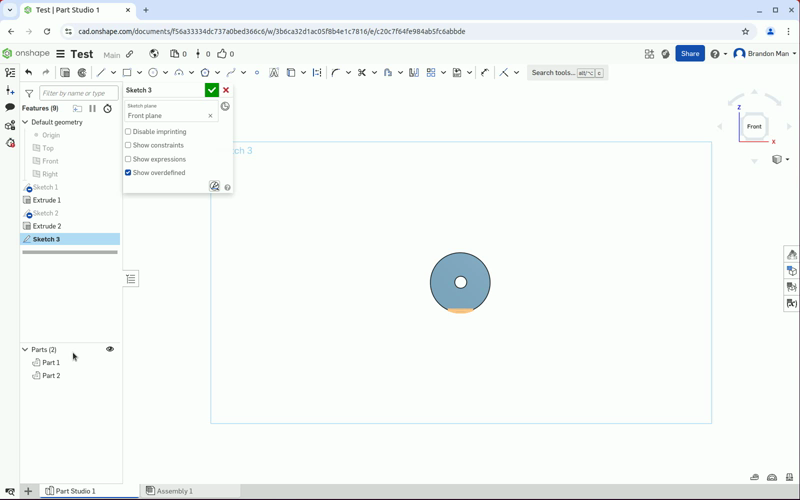
key(y)
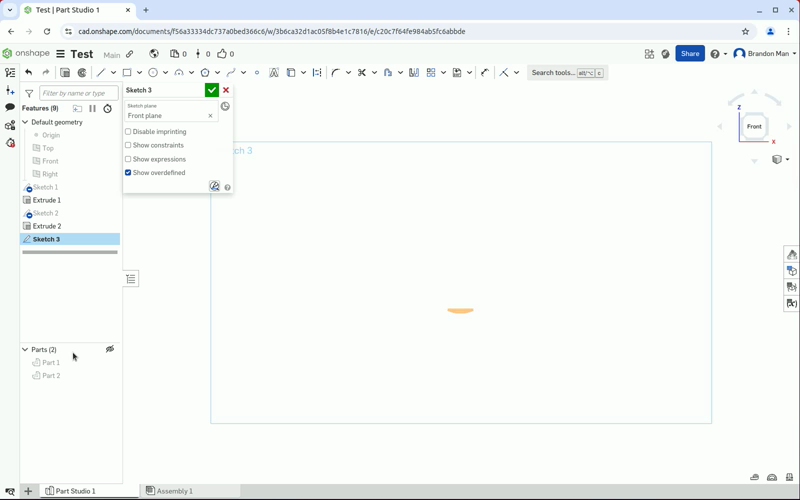
key(l)
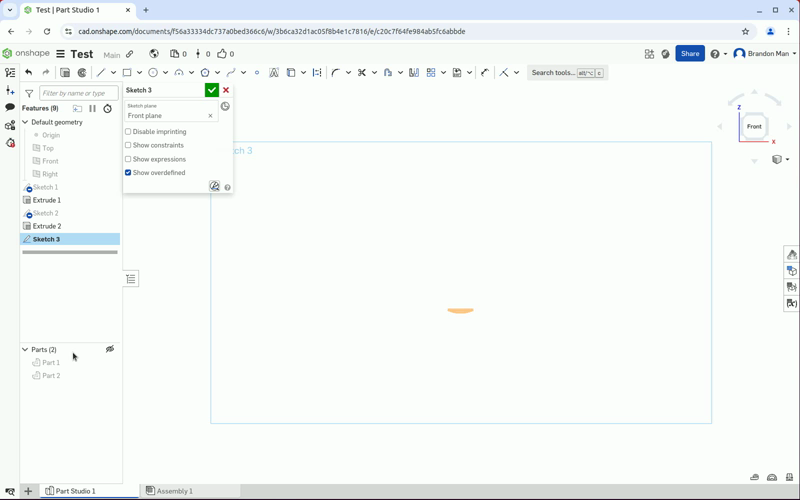
key_down(shift)
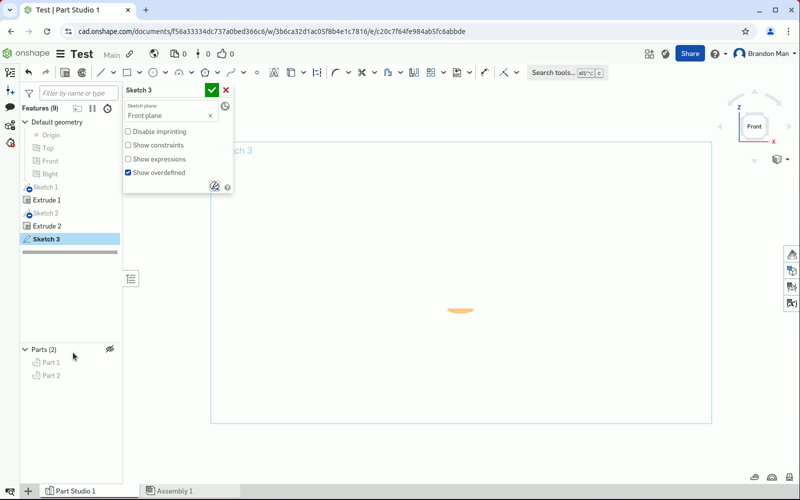
mouse_move(436, 312)
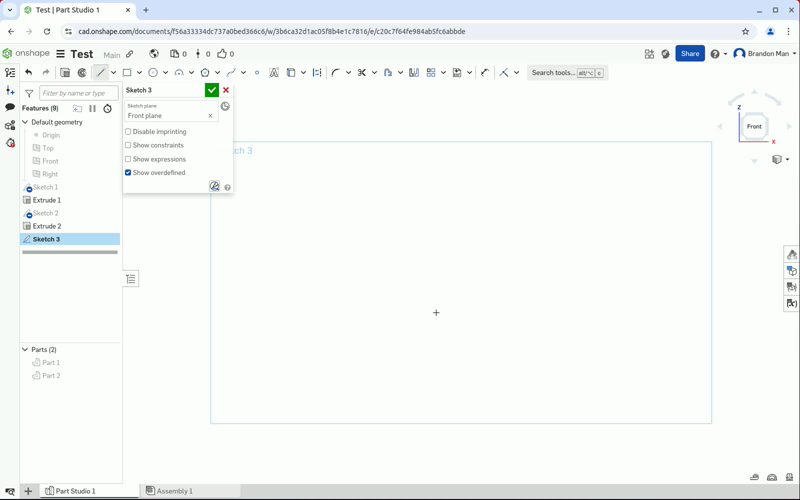
click(436, 312)
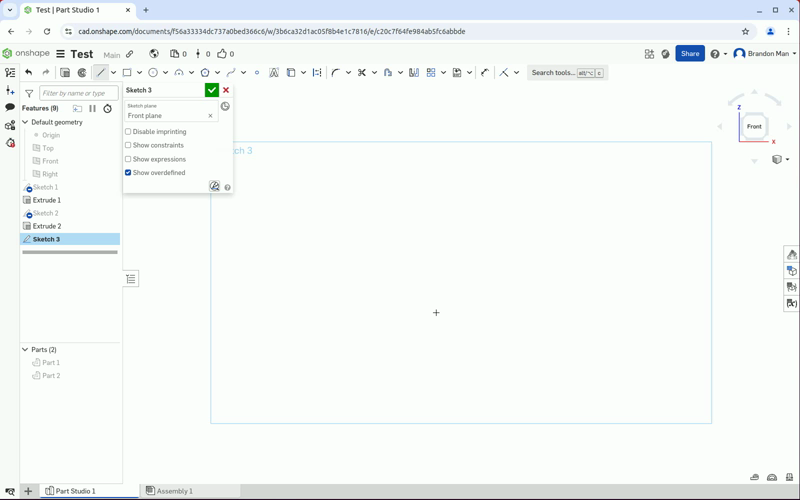
key_up(shift)
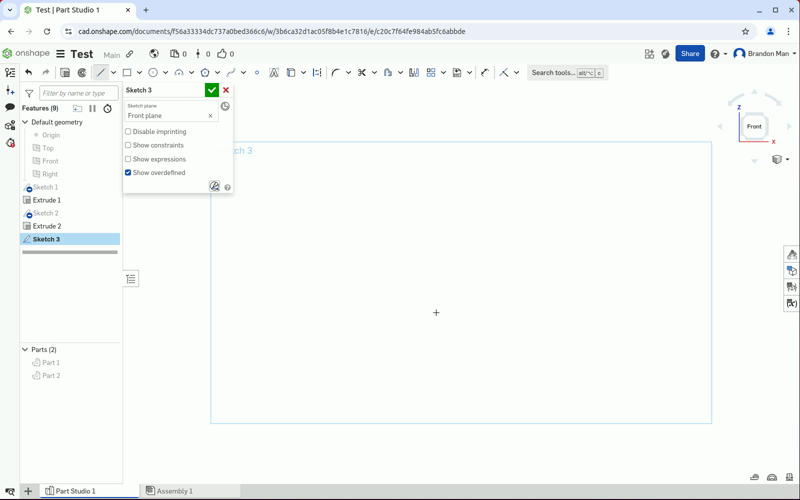
key_down(shift)
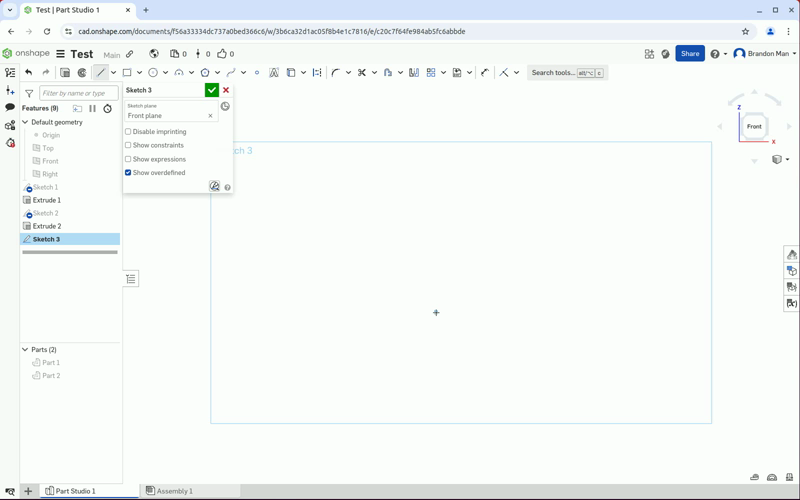
mouse_move(466, 312)
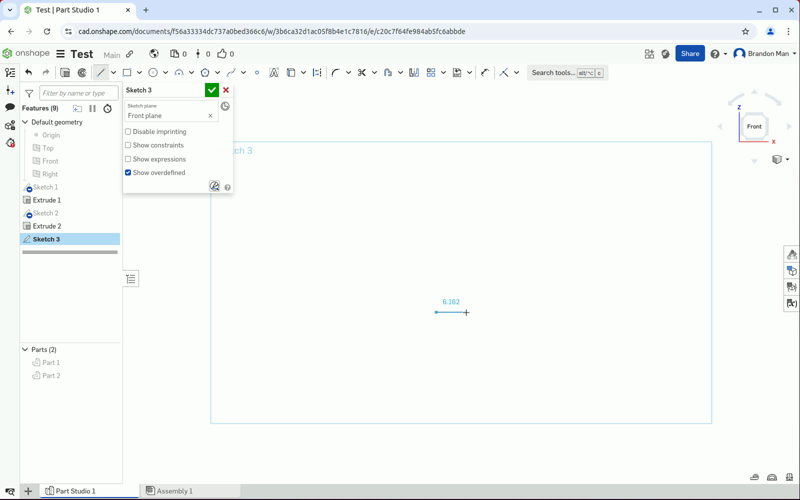
mouse_move(457, 312)
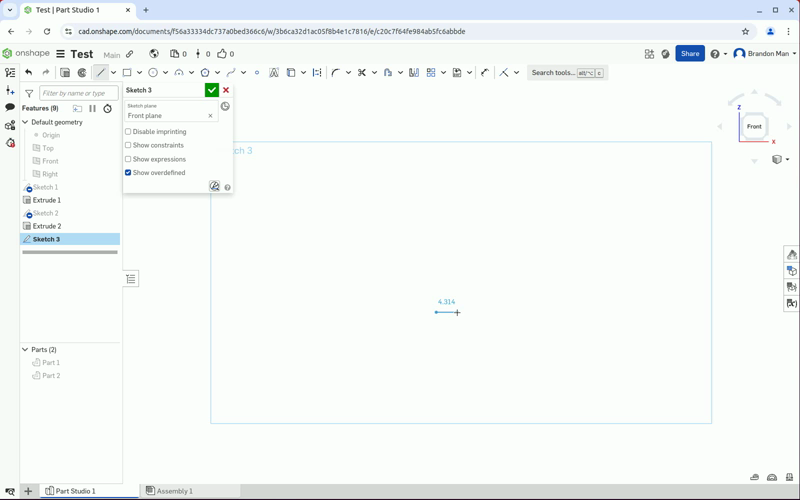
click(457, 312)
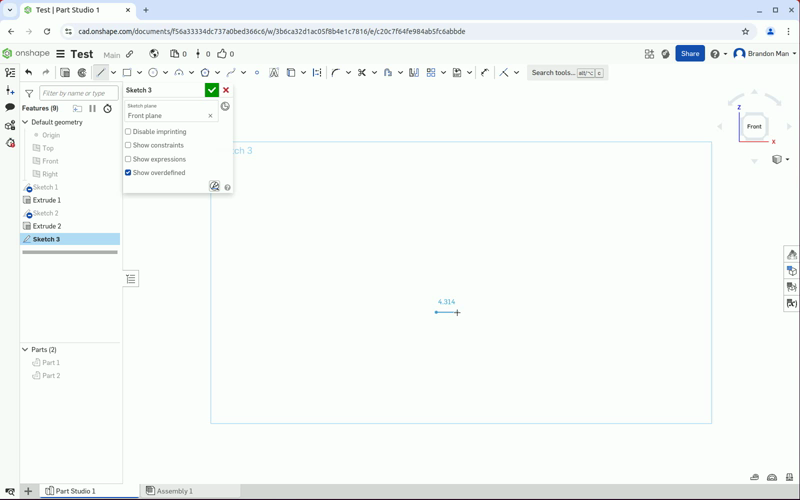
key_up(shift)
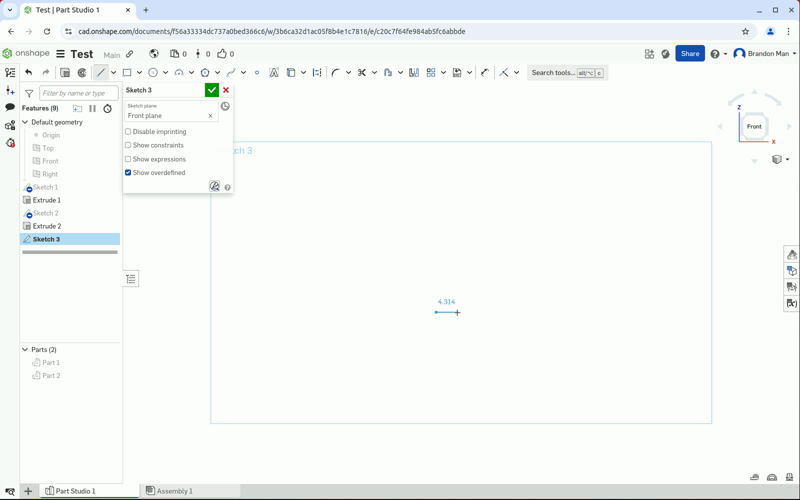
key(esc)
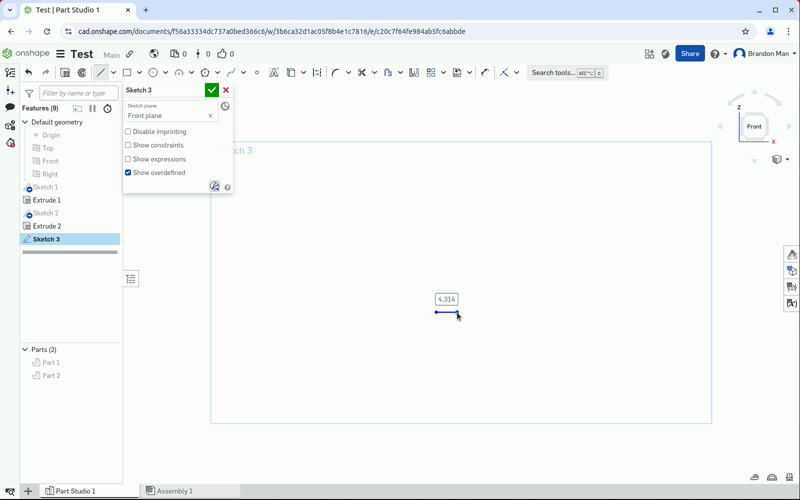
key(a)
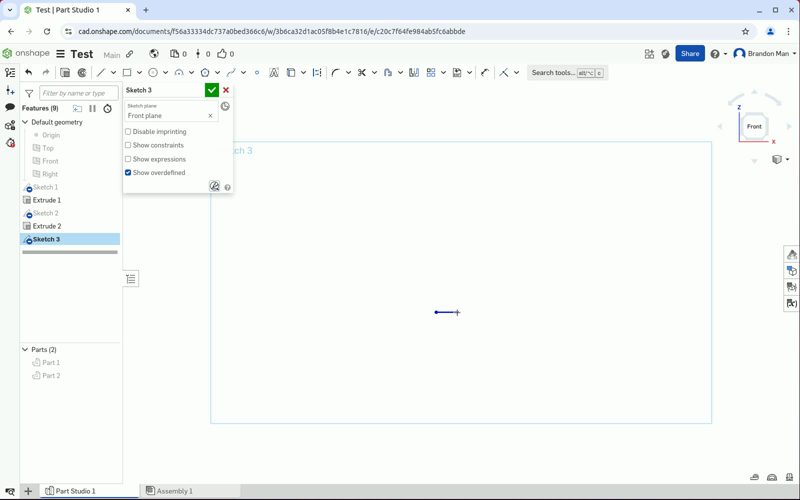
mouse_move(457, 312)
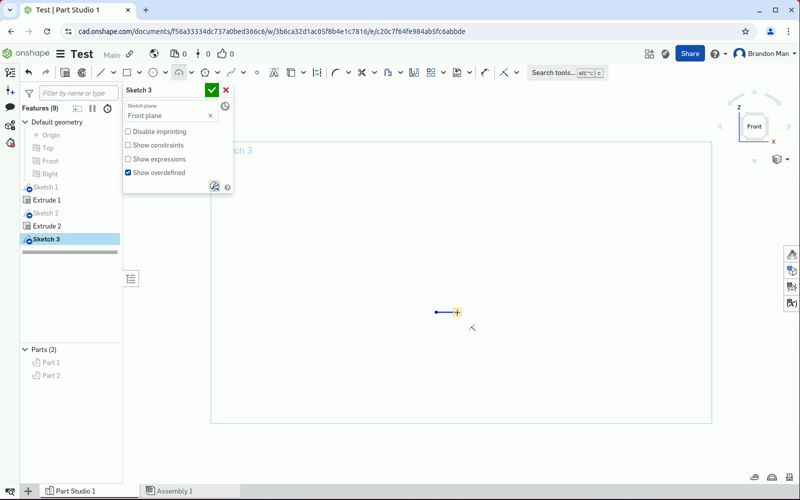
click(457, 312)
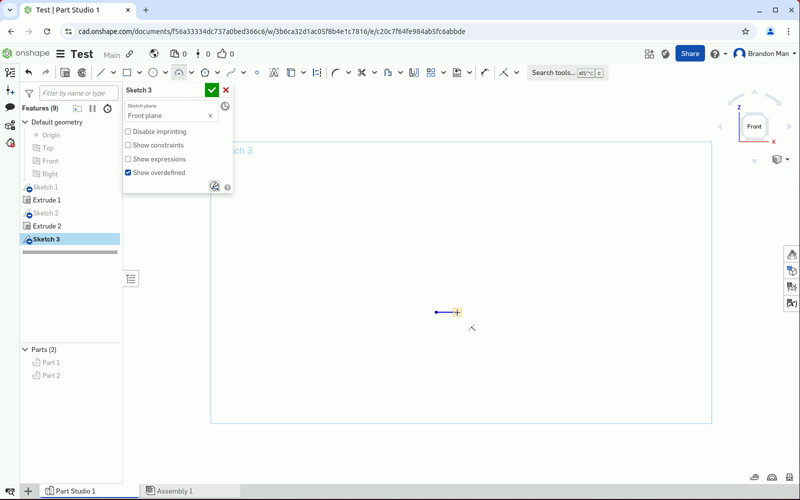
key_down(shift)
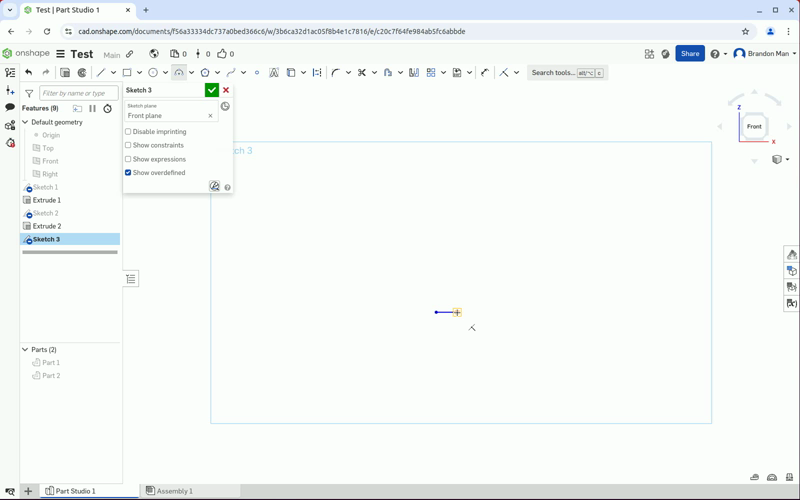
mouse_move(449, 309)
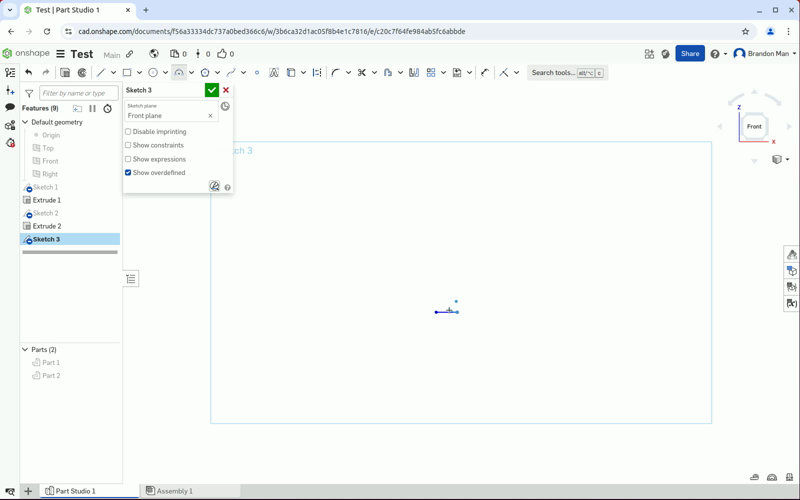
click(449, 309)
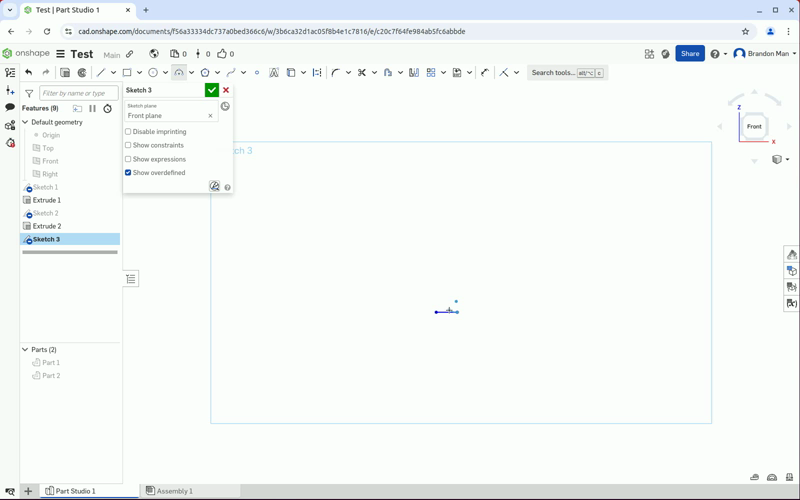
mouse_move(453, 311)
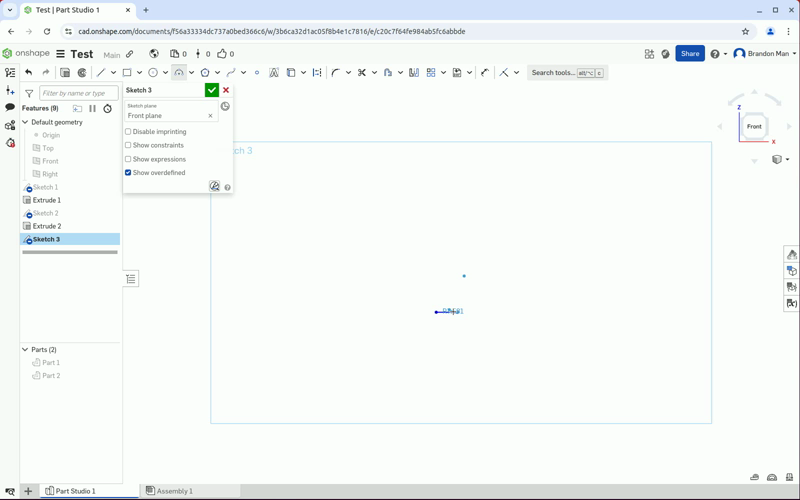
scroll(6)
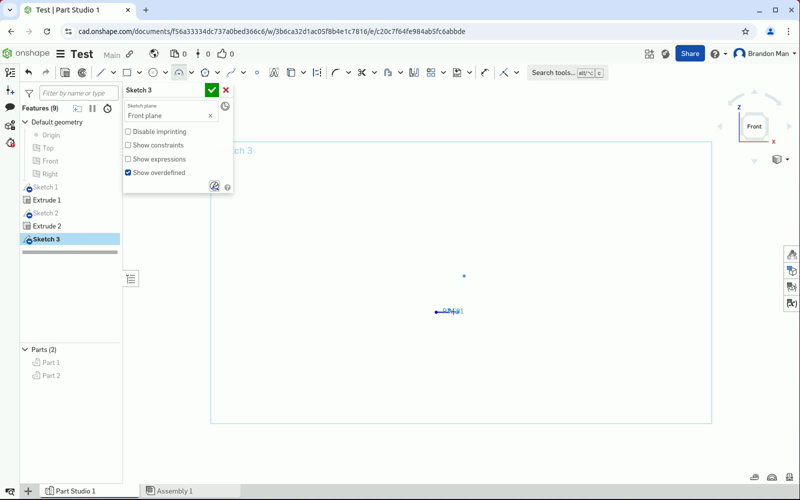
scroll(6)
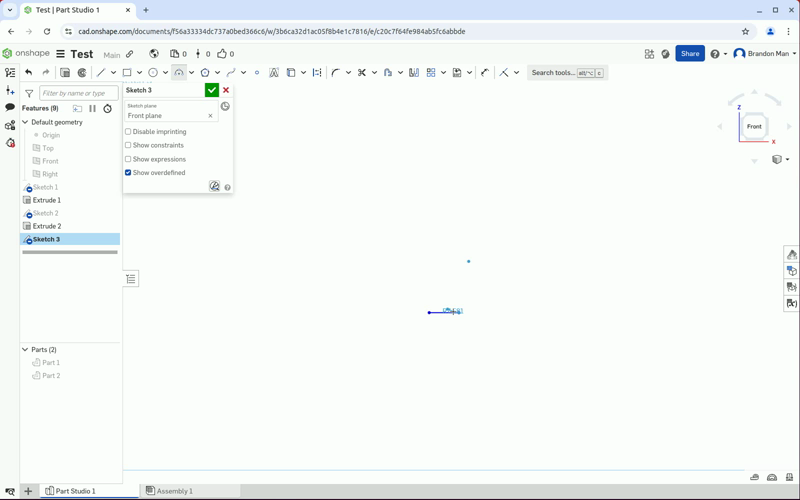
scroll(6)
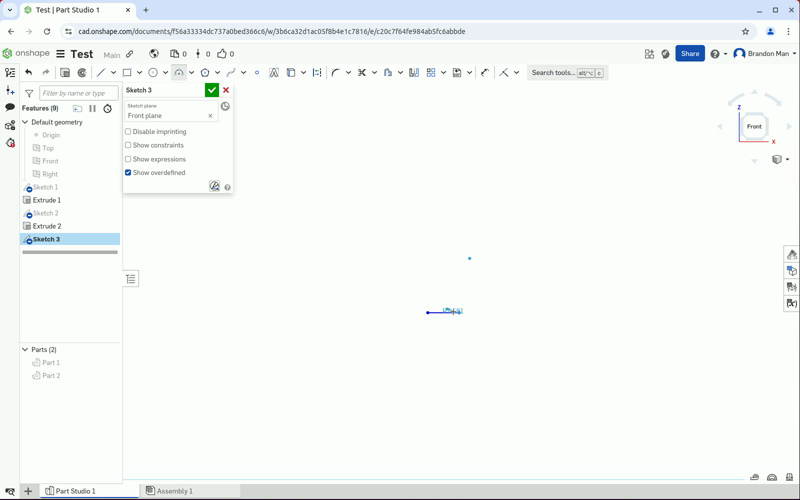
scroll(6)
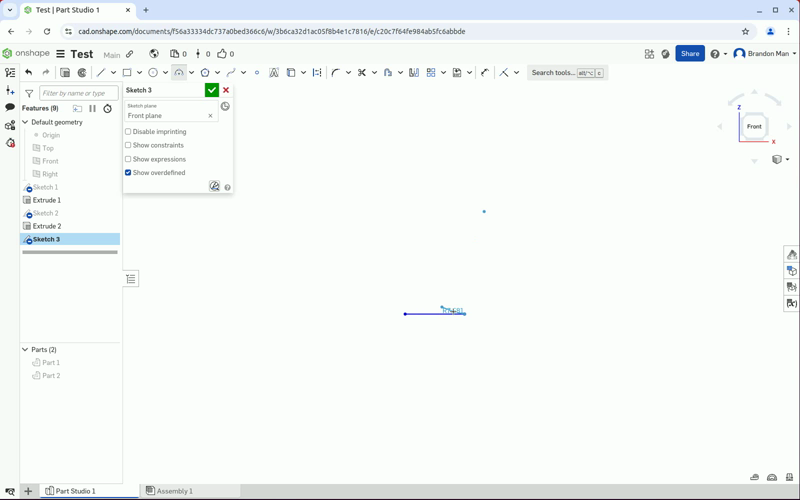
scroll(6)
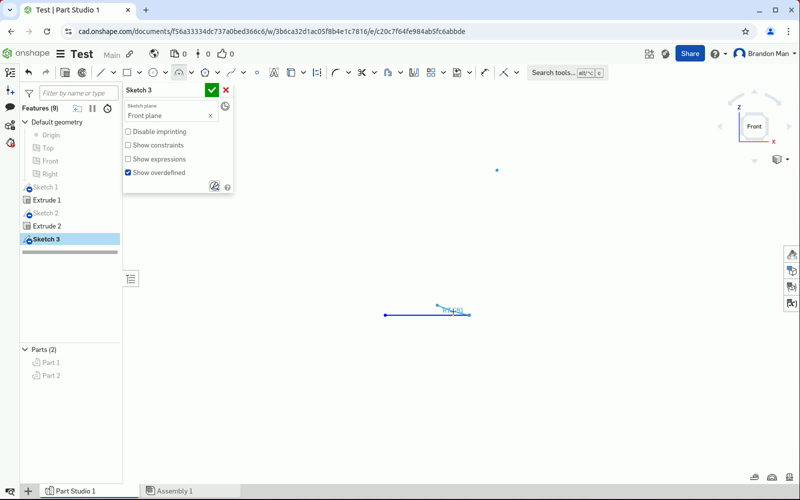
scroll(6)
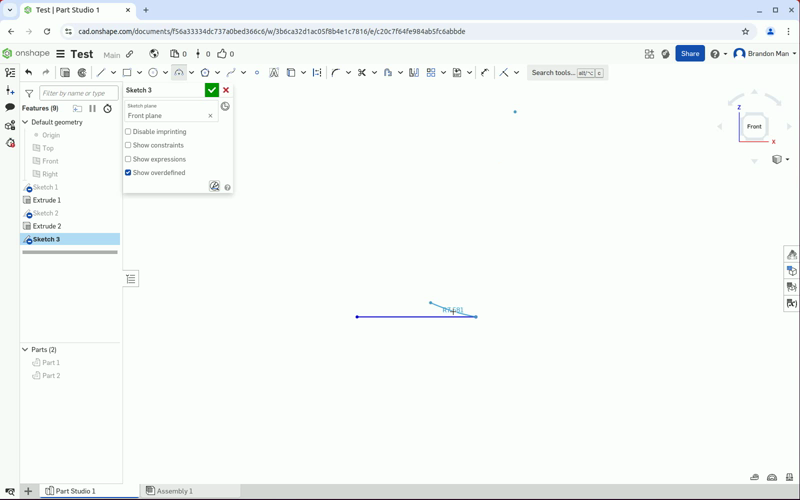
scroll(6)
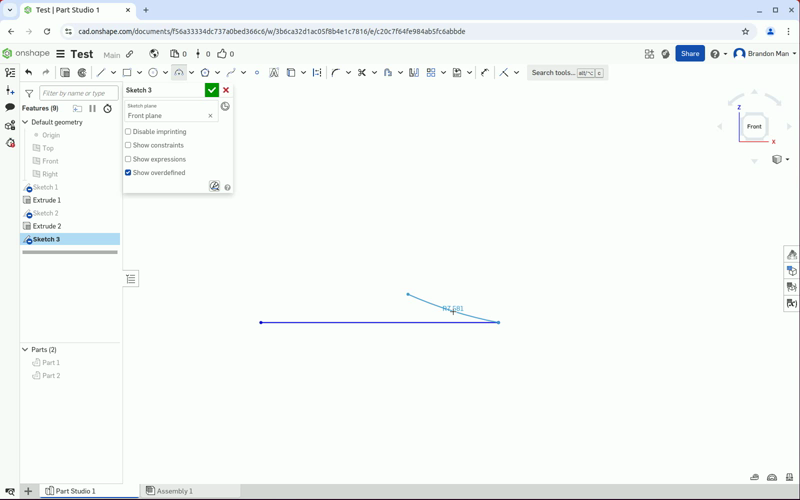
click(453, 311)
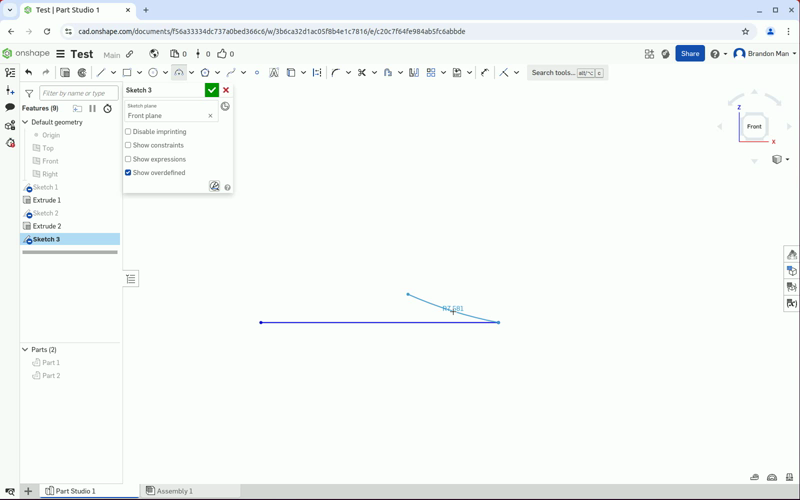
scroll(-6)
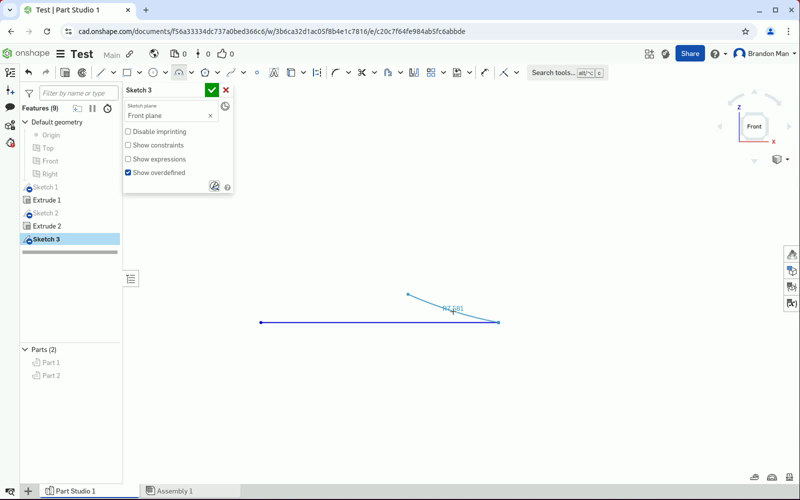
scroll(-6)
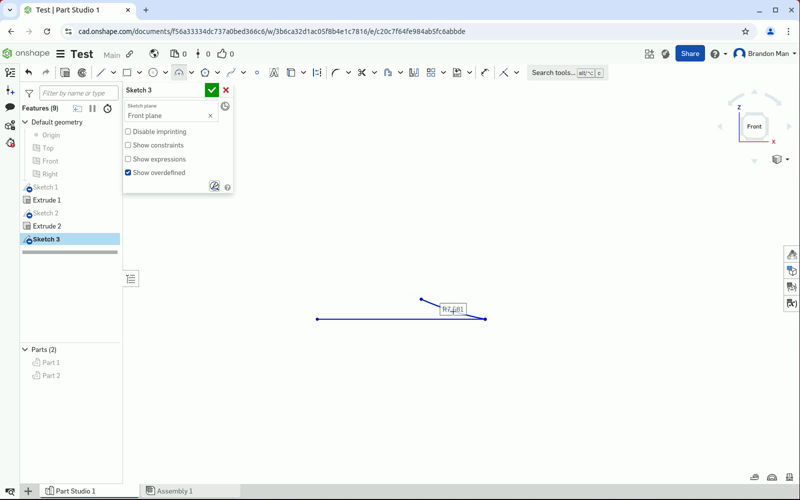
scroll(-6)
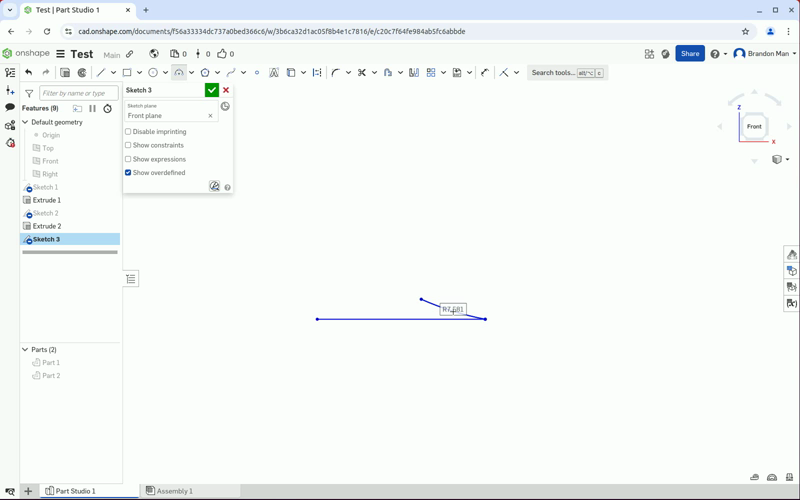
scroll(-6)
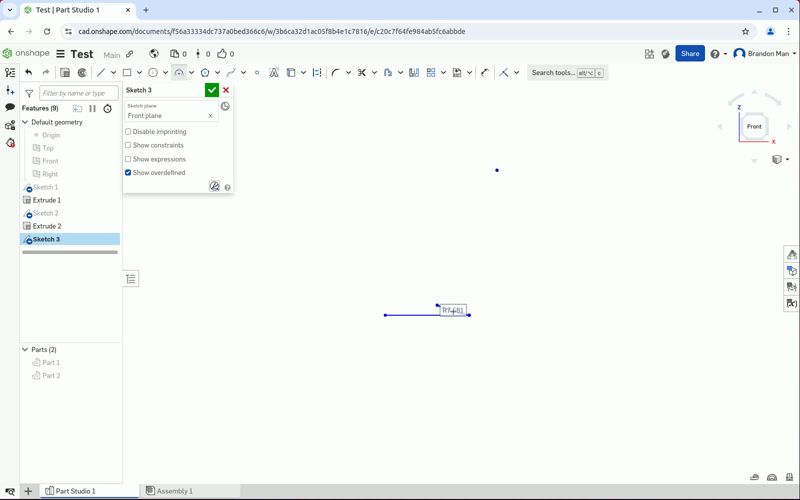
scroll(-6)
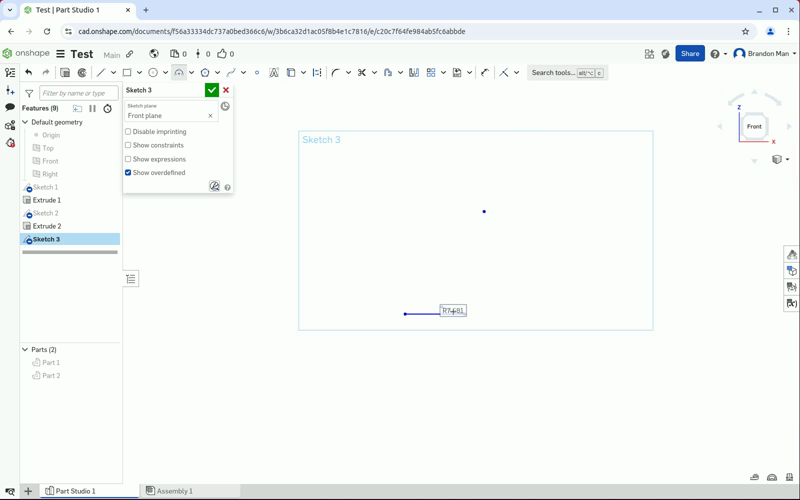
scroll(-6)
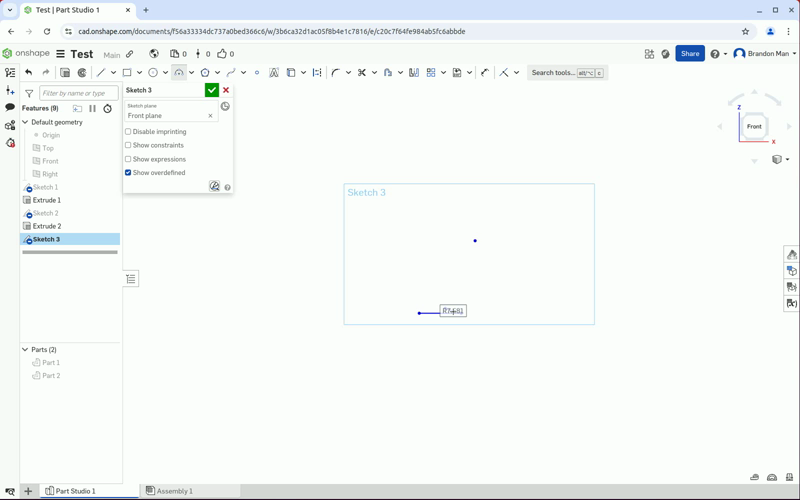
scroll(-6)
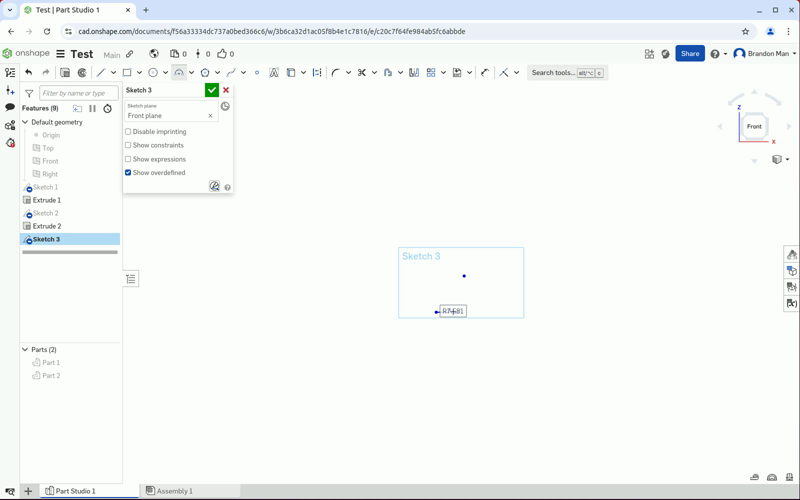
key_up(shift)
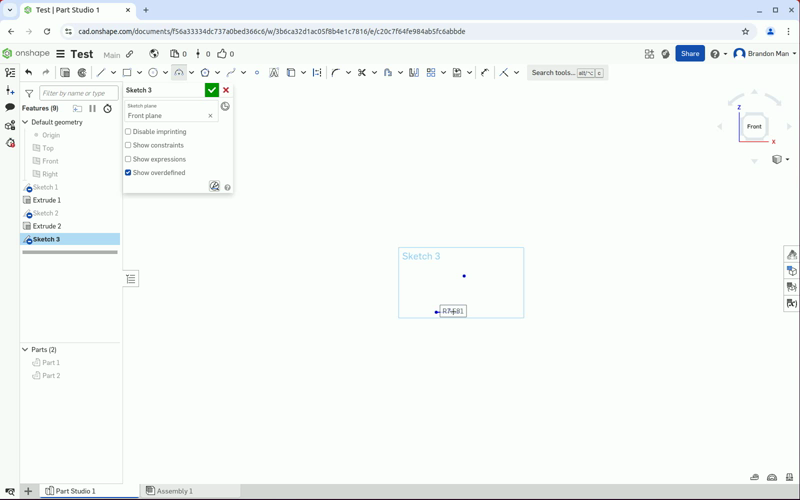
key(esc)
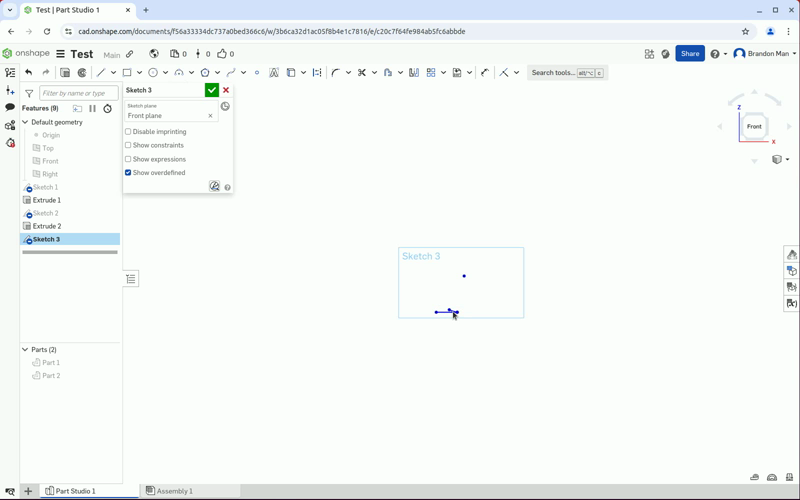
key(l)
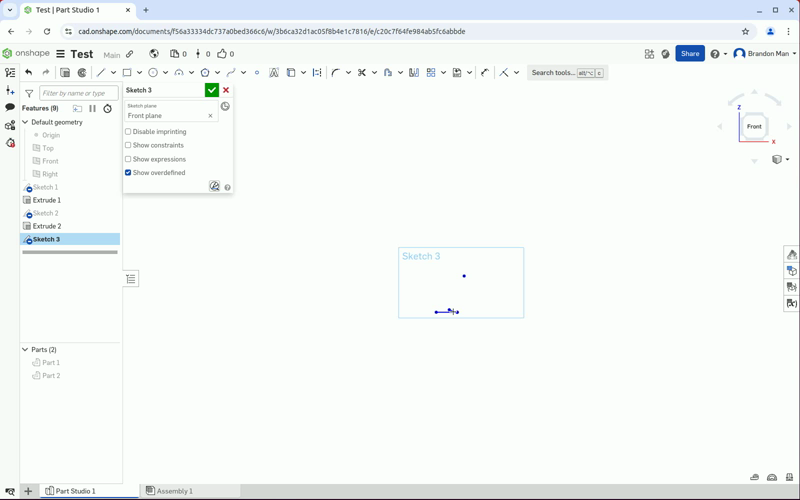
mouse_move(449, 309)
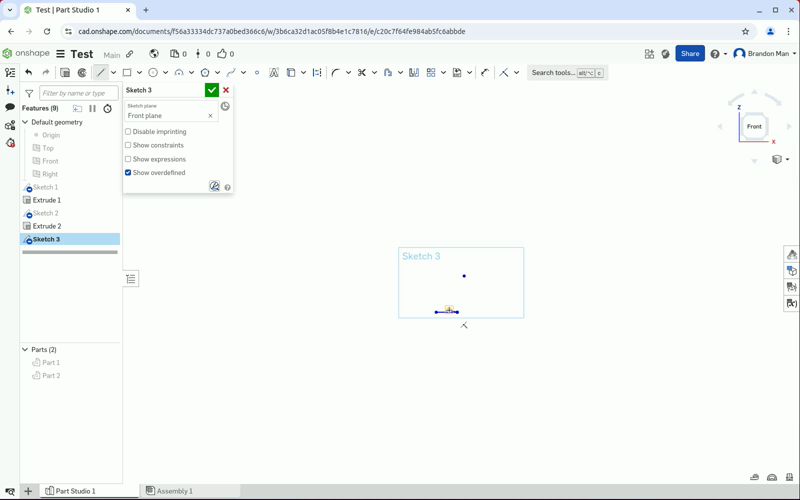
scroll(6)
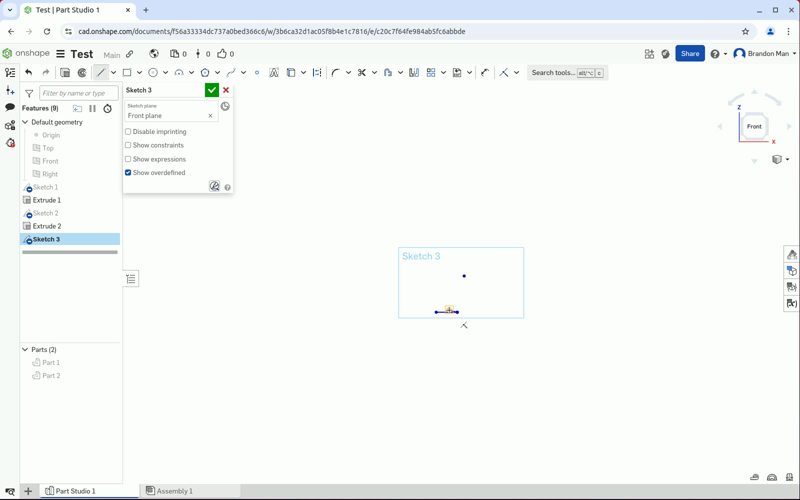
scroll(6)
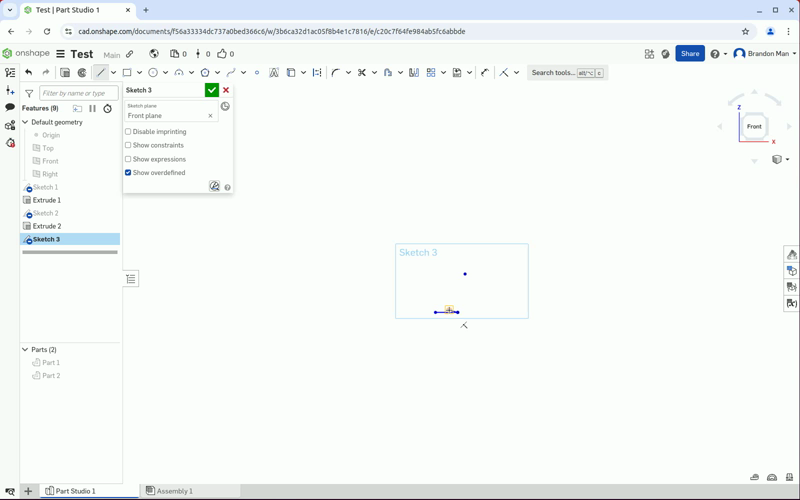
scroll(6)
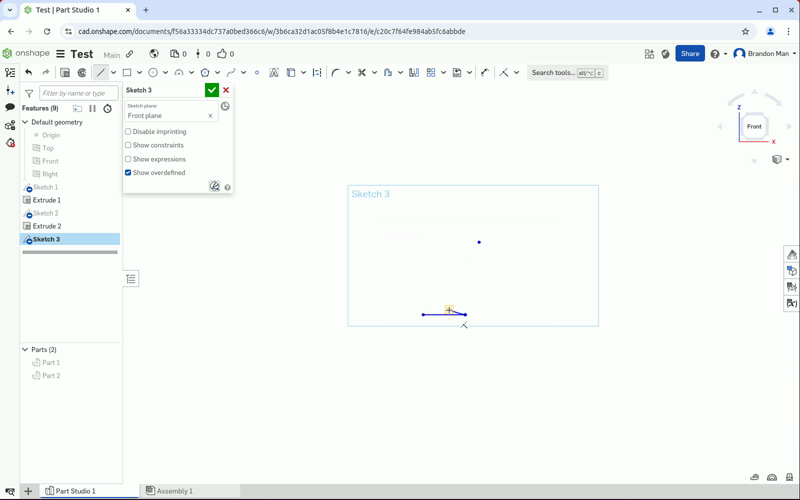
scroll(6)
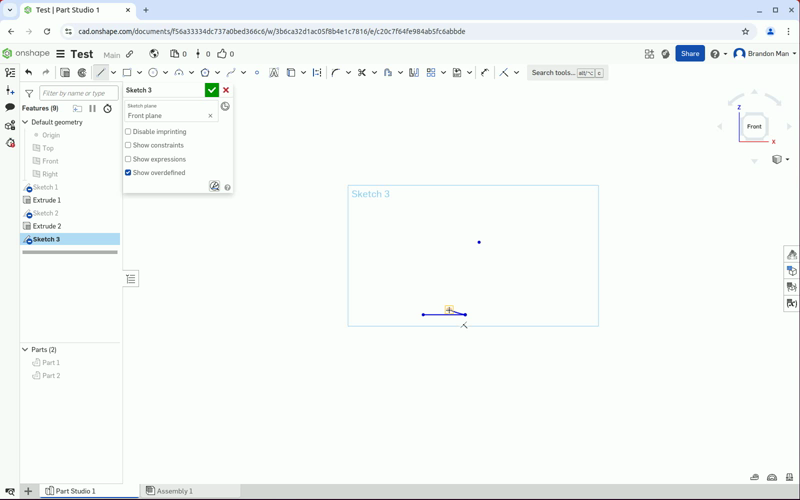
scroll(6)
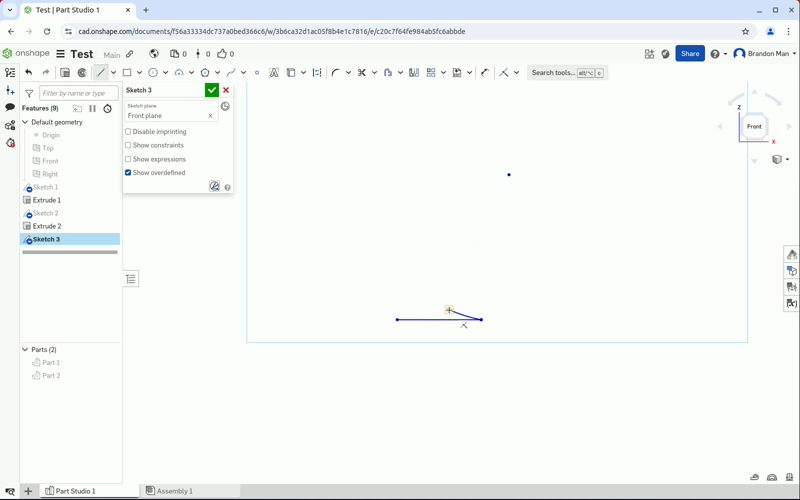
scroll(6)
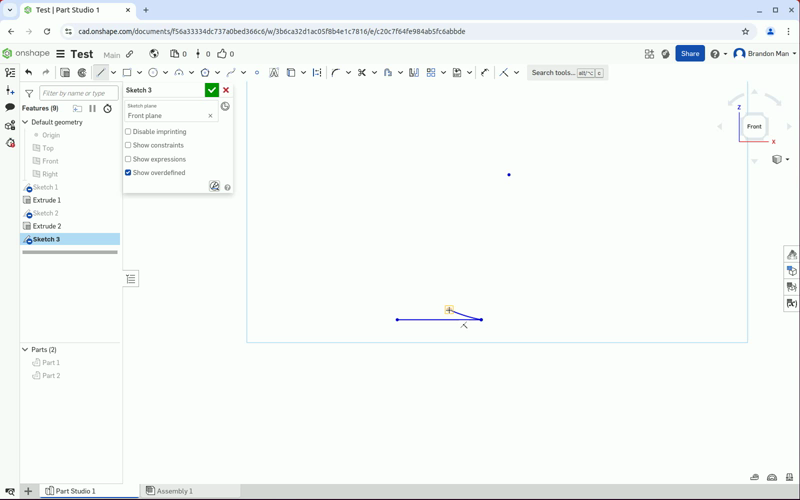
scroll(6)
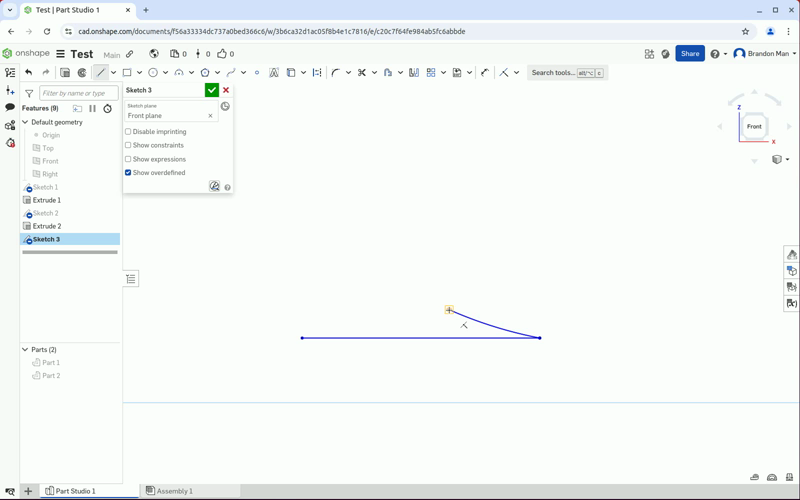
click(449, 309)
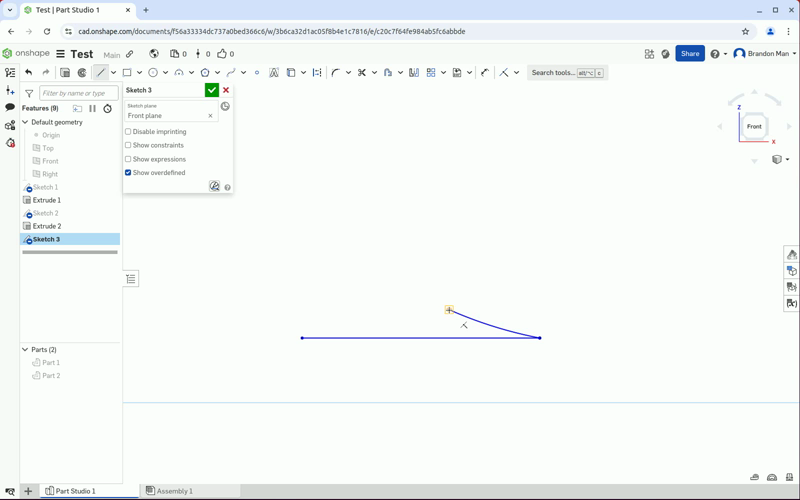
scroll(-6)
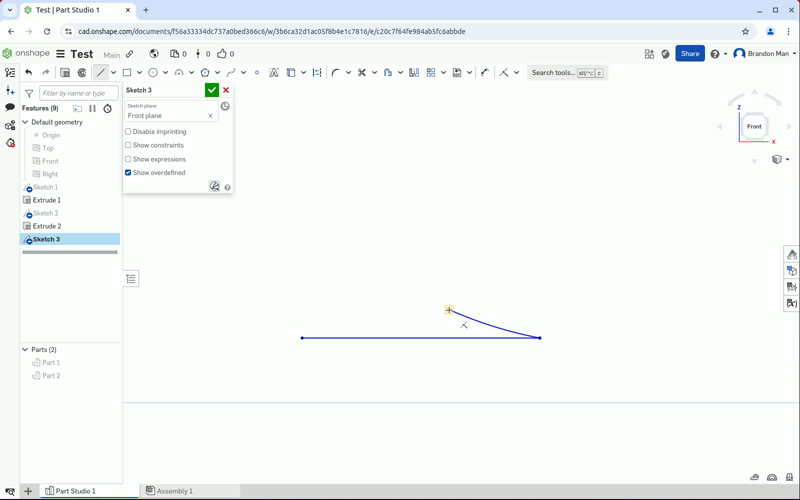
scroll(-6)
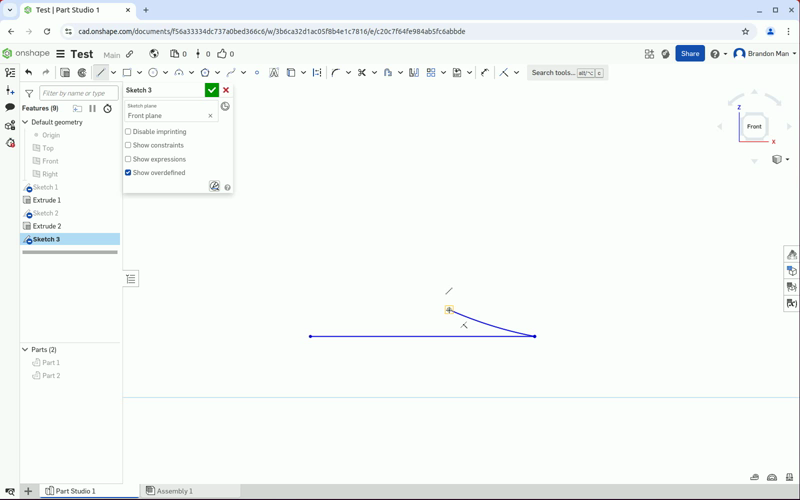
scroll(-6)
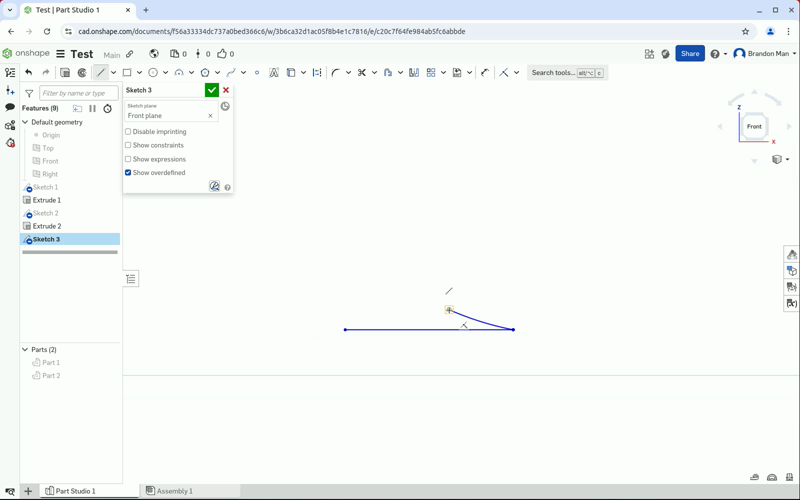
scroll(-6)
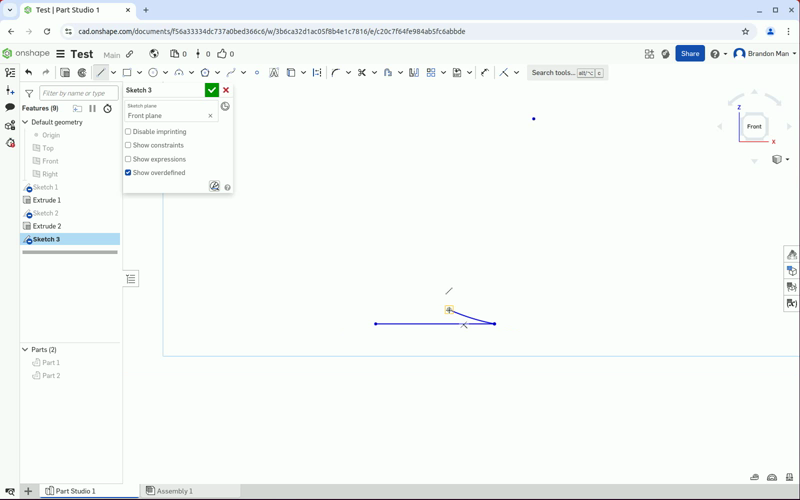
scroll(-6)
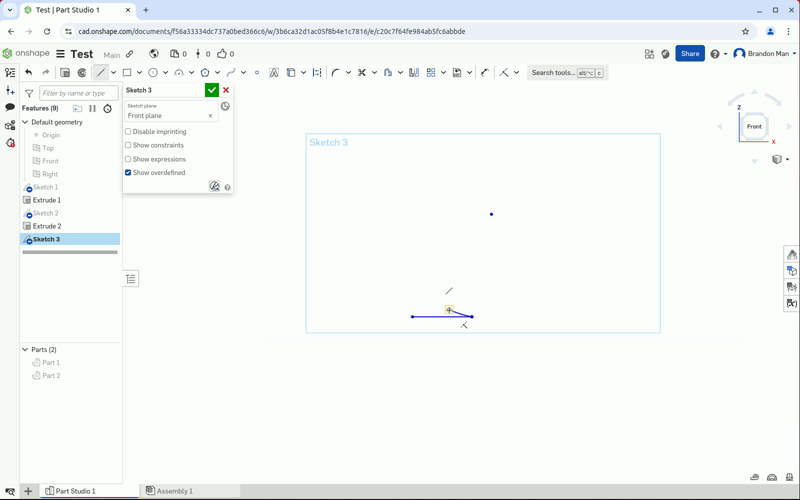
scroll(-6)
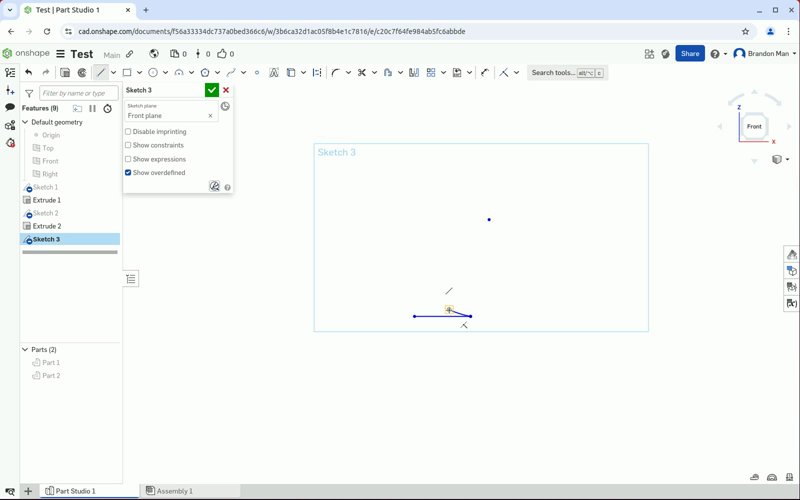
scroll(-6)
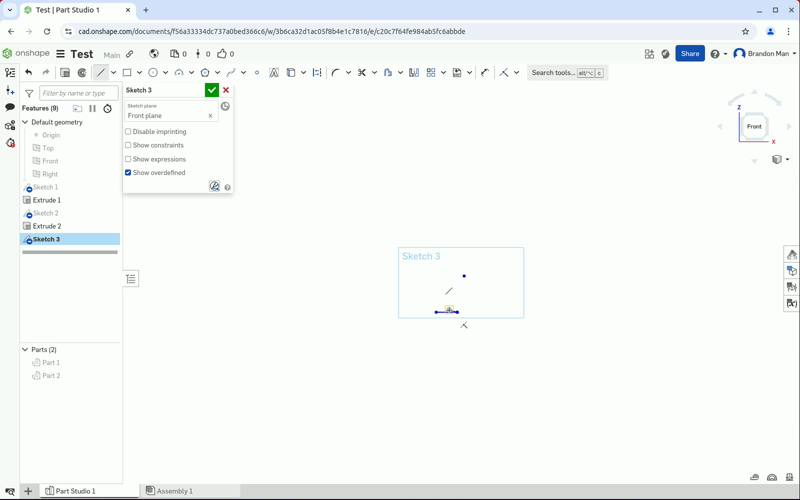
key_down(shift)
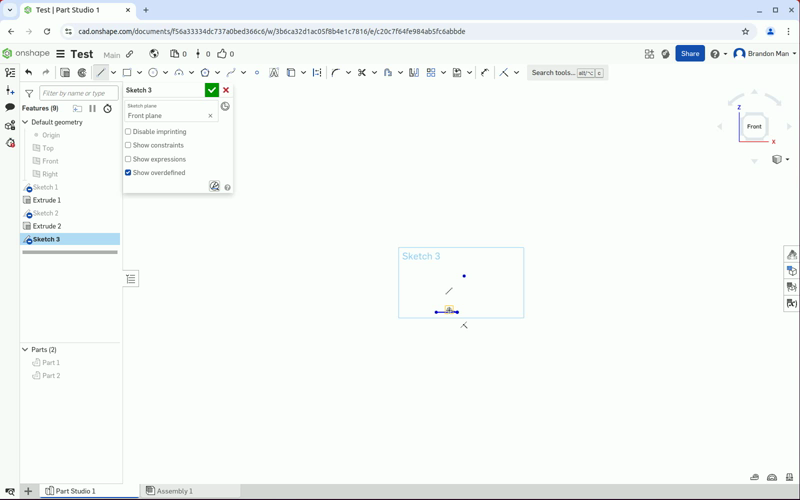
mouse_move(479, 309)
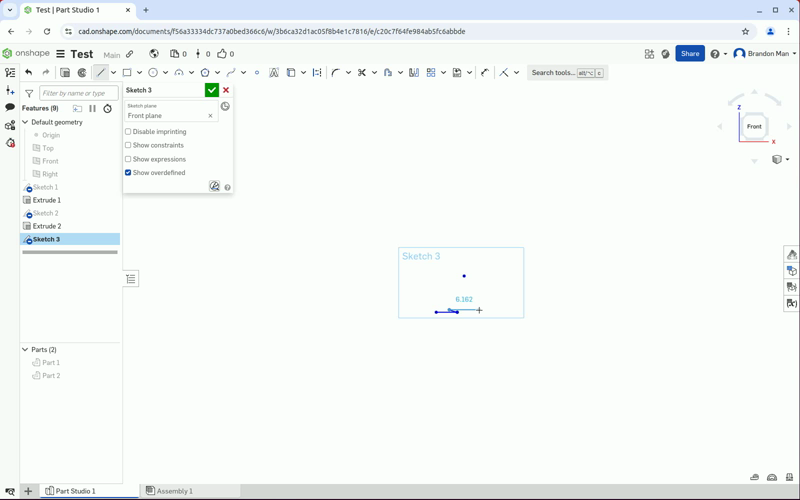
mouse_move(436, 309)
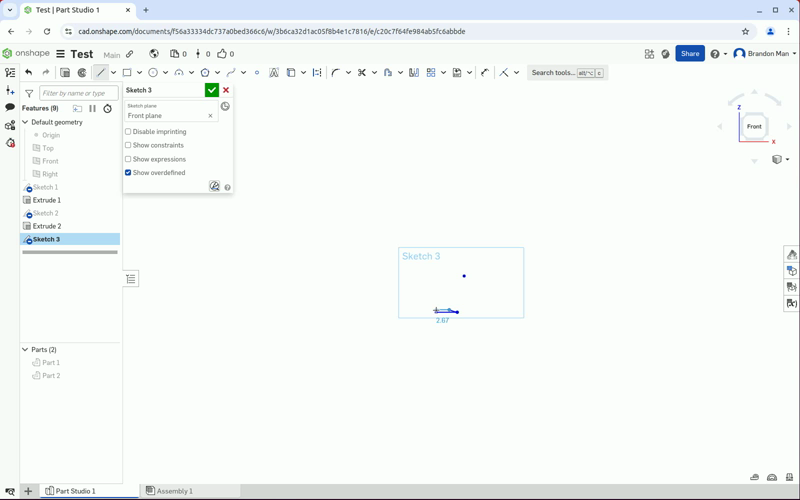
scroll(6)
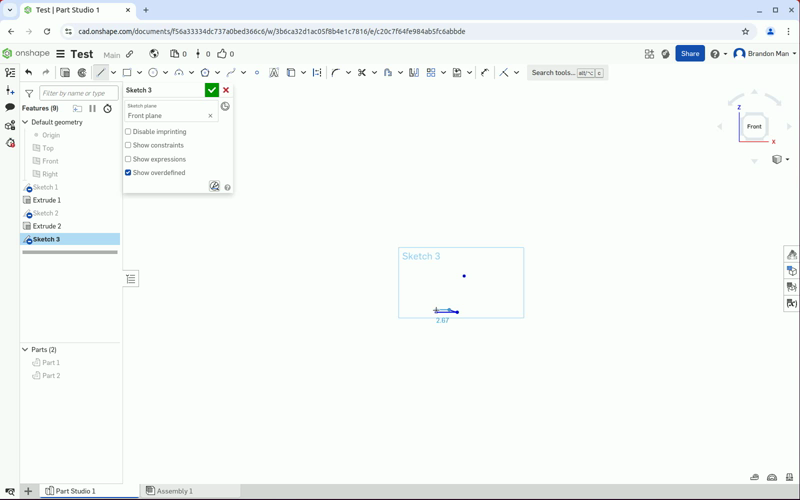
scroll(6)
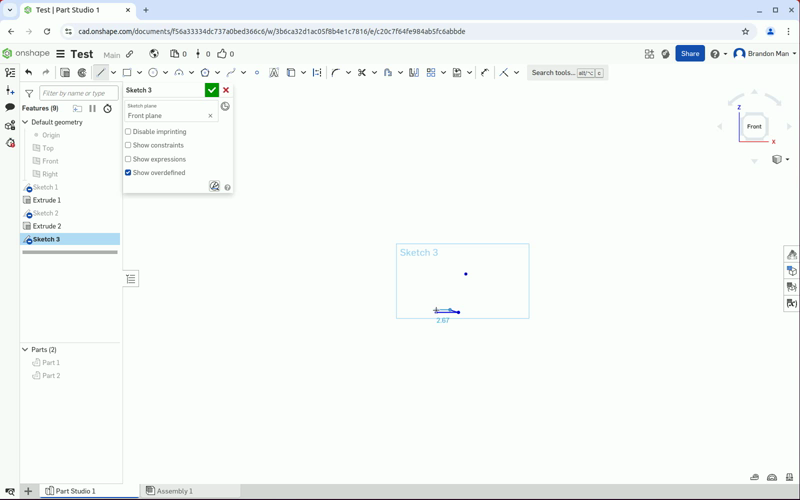
scroll(6)
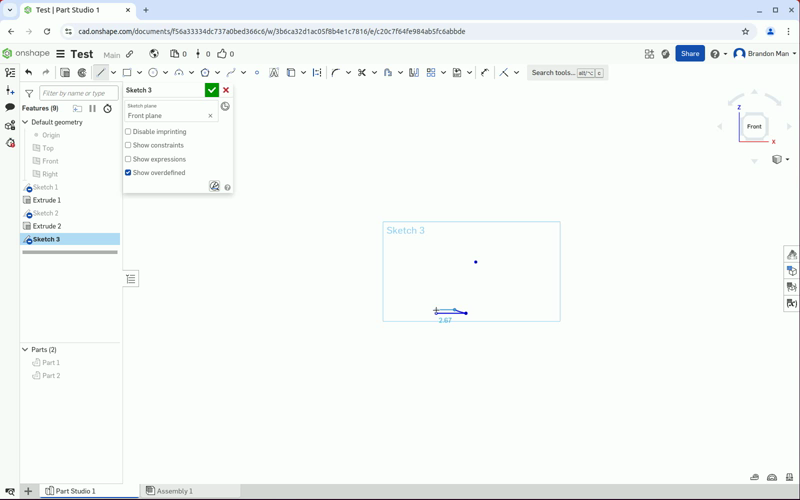
scroll(6)
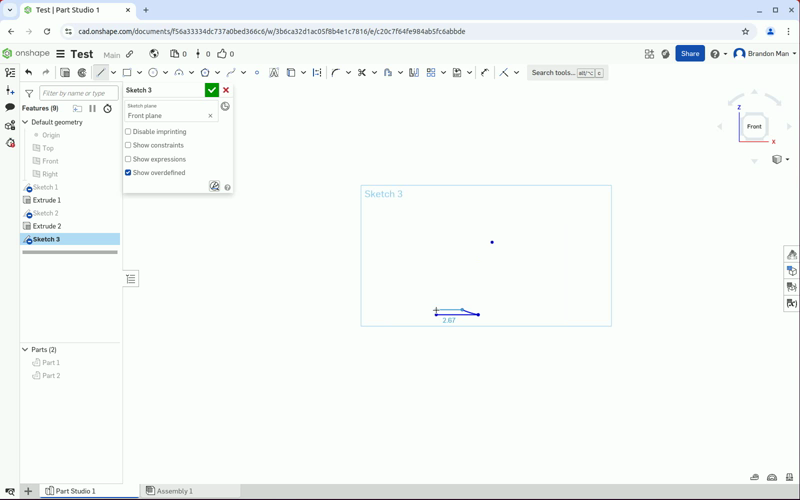
scroll(6)
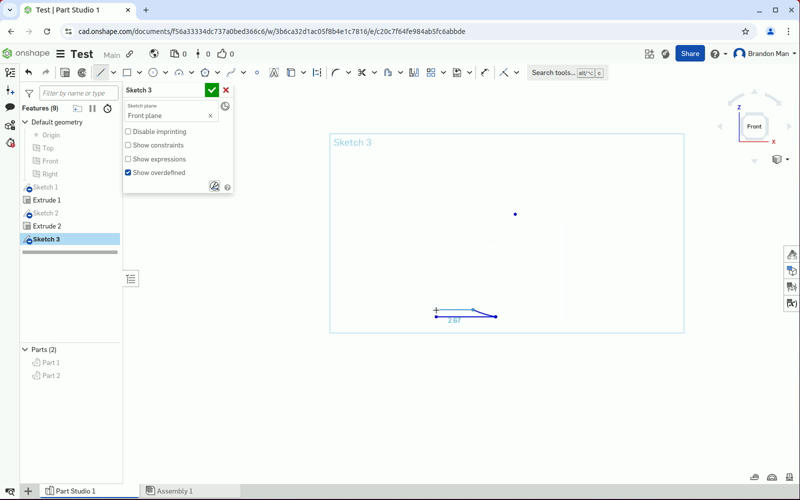
scroll(6)
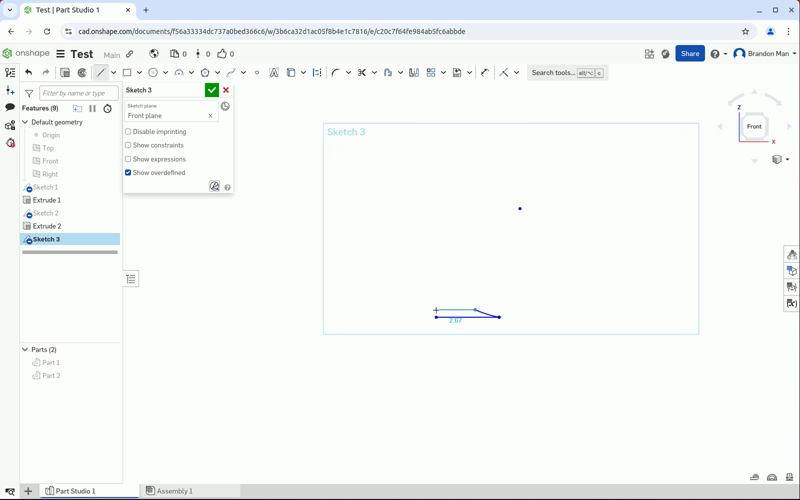
scroll(6)
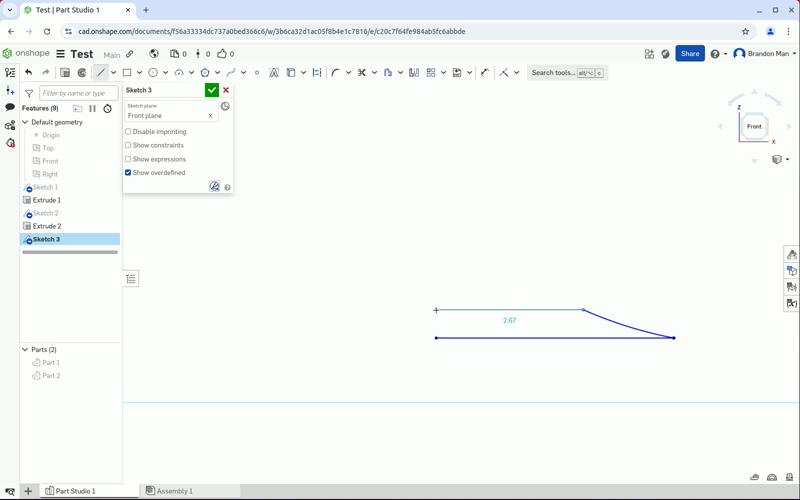
click(436, 309)
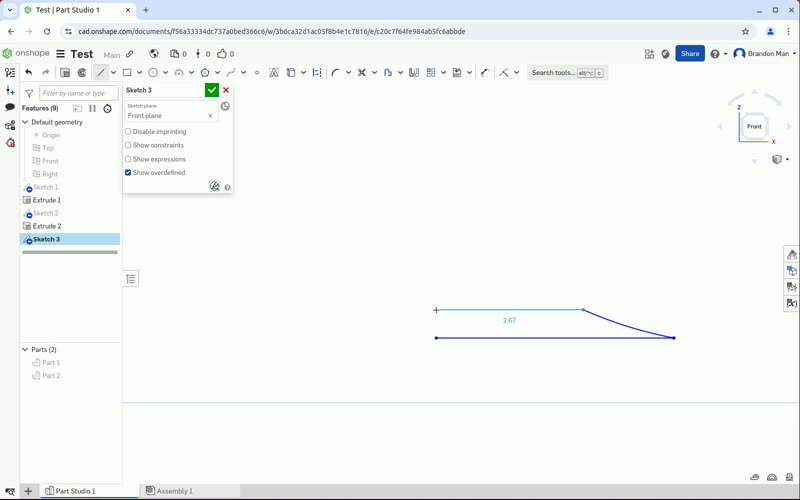
scroll(-6)
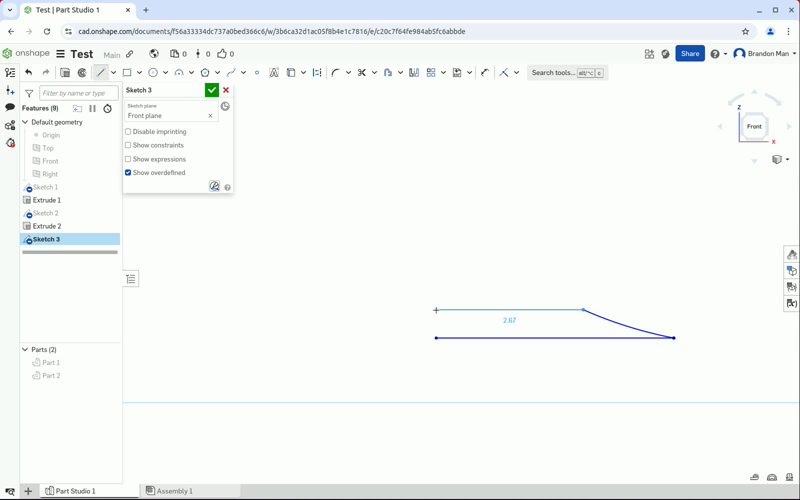
scroll(-6)
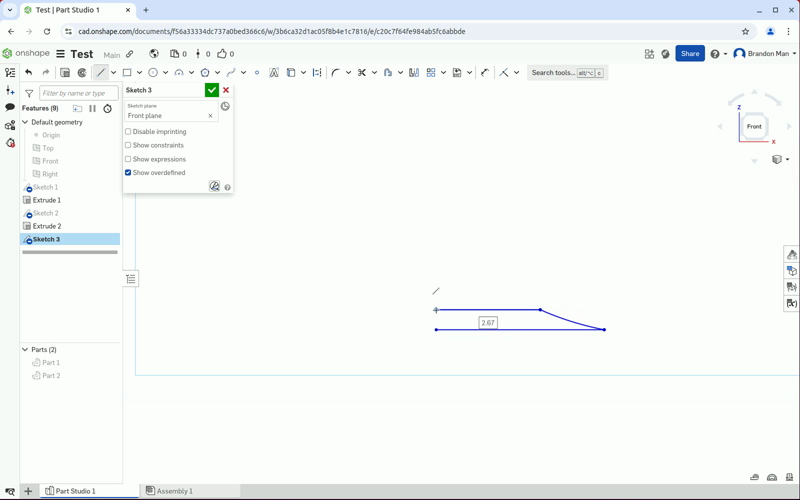
scroll(-6)
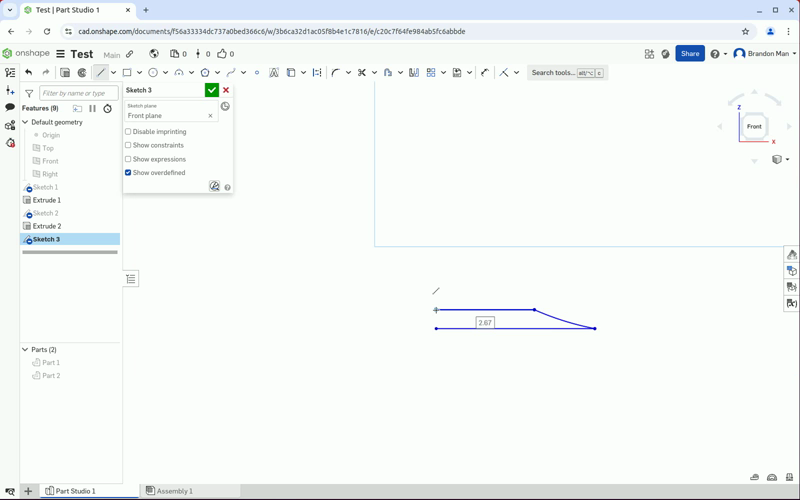
scroll(-6)
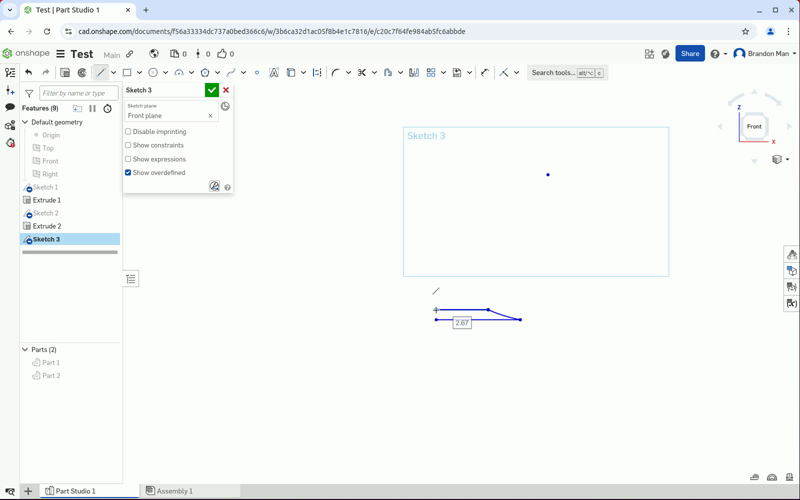
scroll(-6)
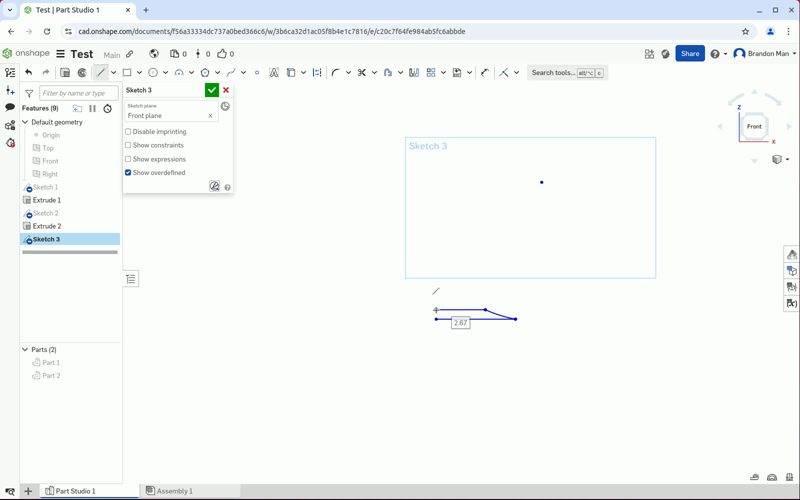
scroll(-6)
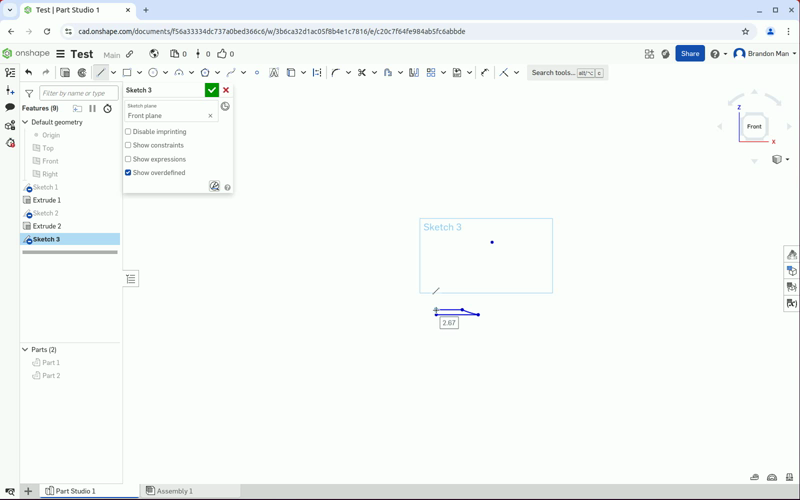
scroll(-6)
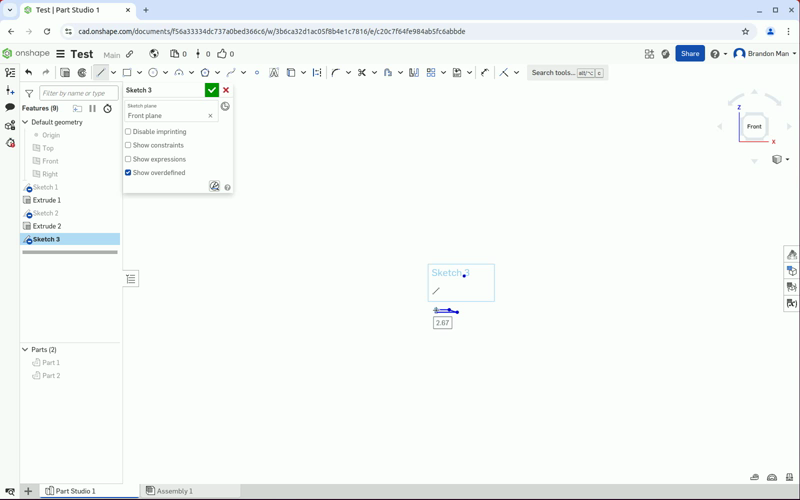
key_up(shift)
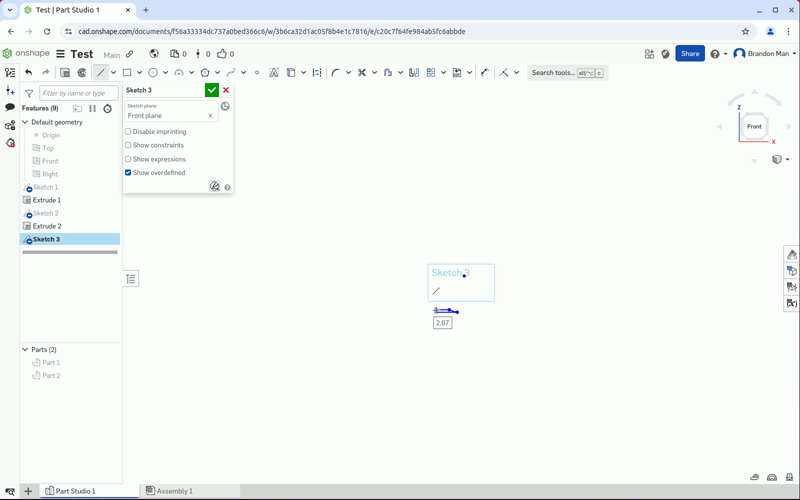
mouse_move(466, 309)
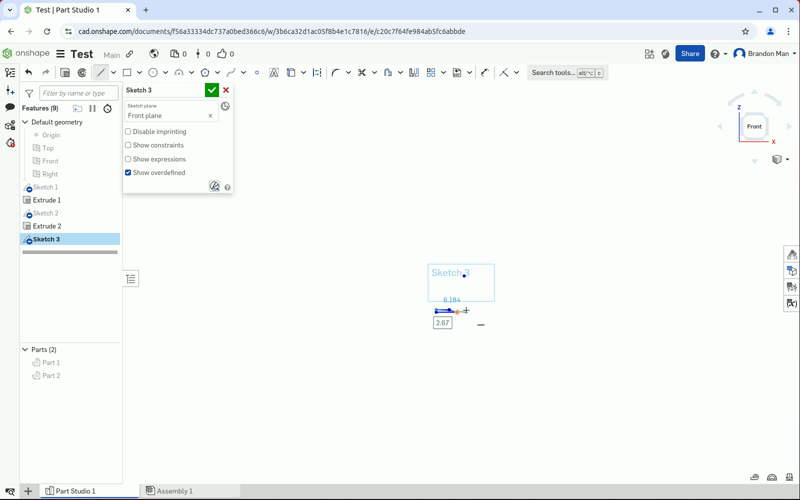
key_down(shift)
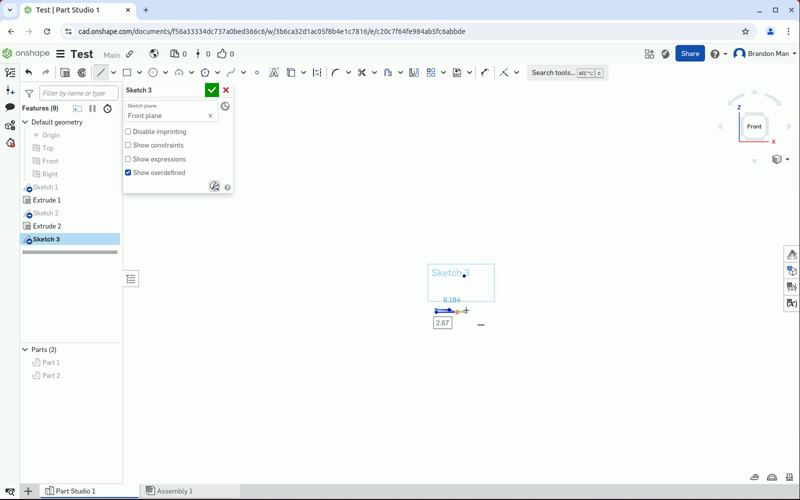
mouse_move(436, 312)
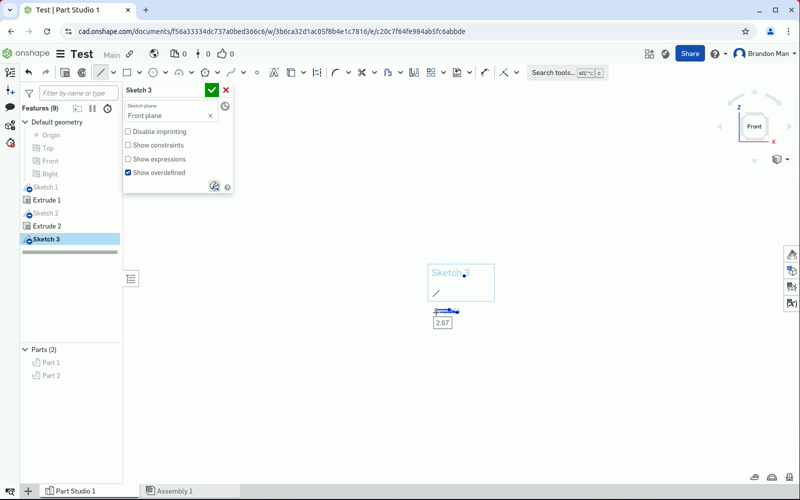
scroll(6)
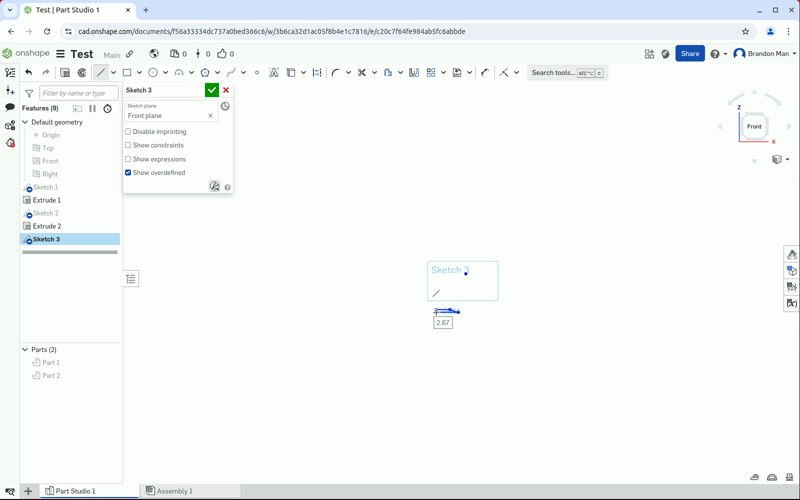
scroll(6)
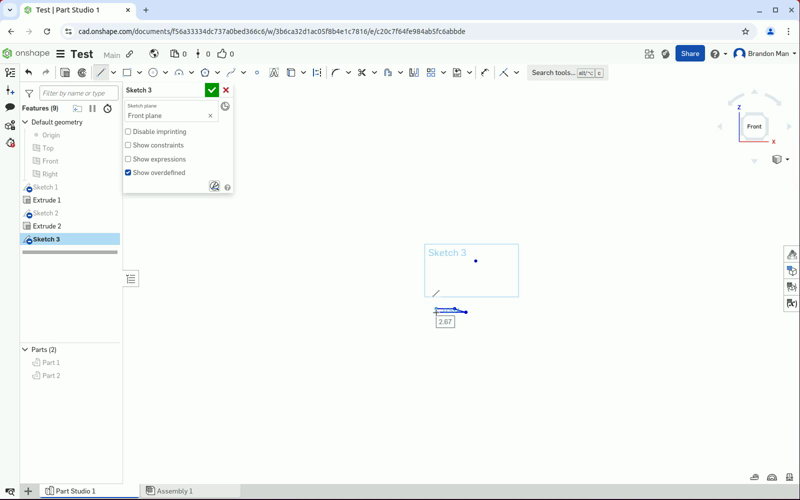
scroll(6)
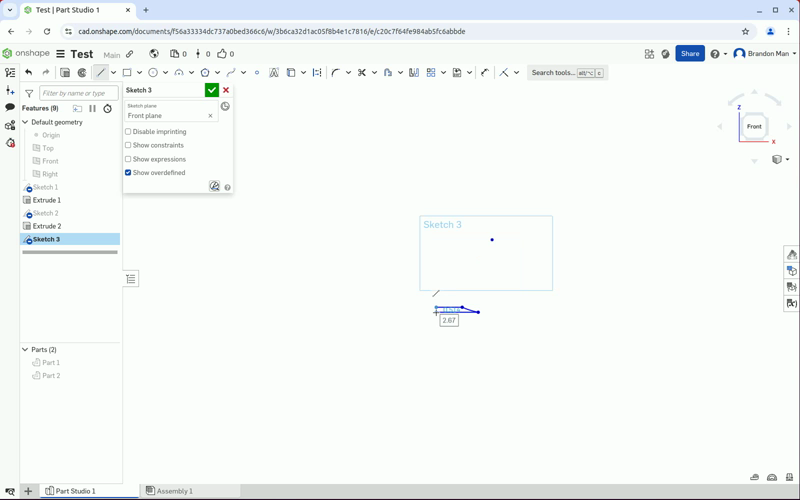
scroll(6)
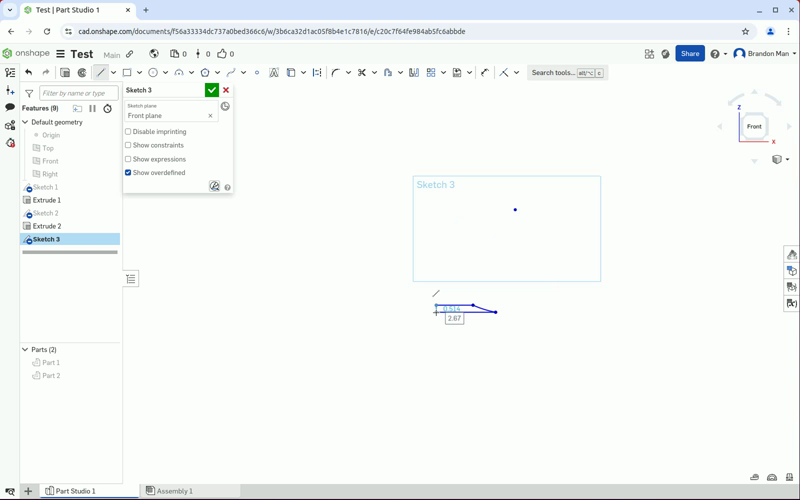
scroll(6)
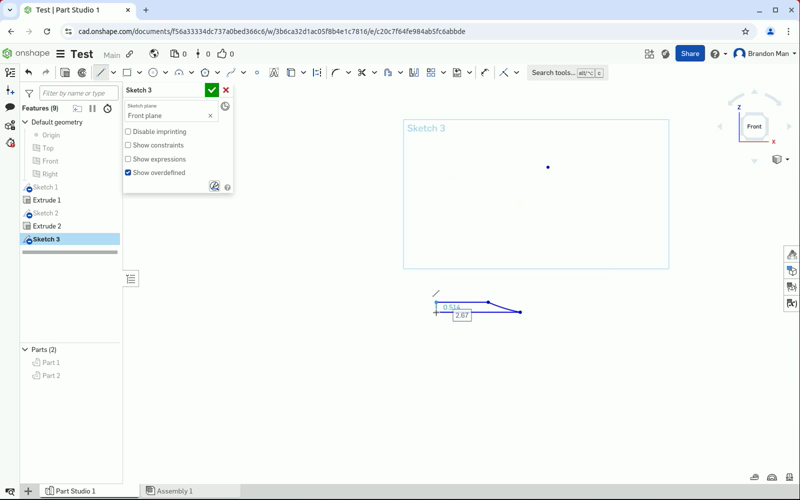
scroll(6)
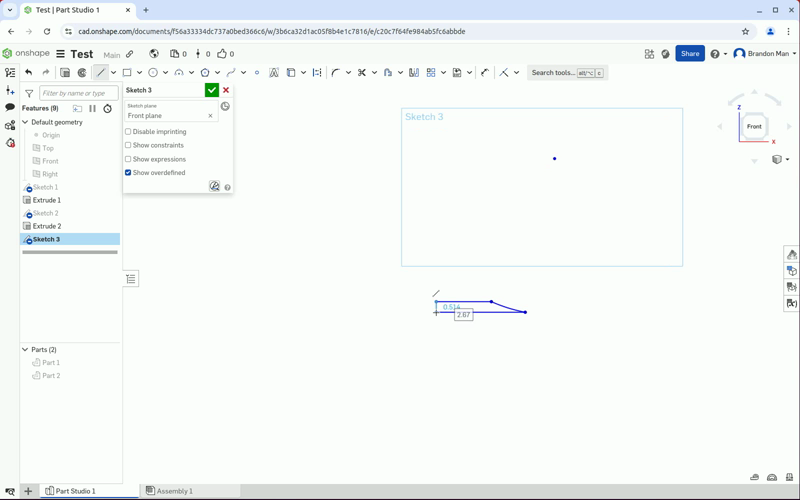
scroll(6)
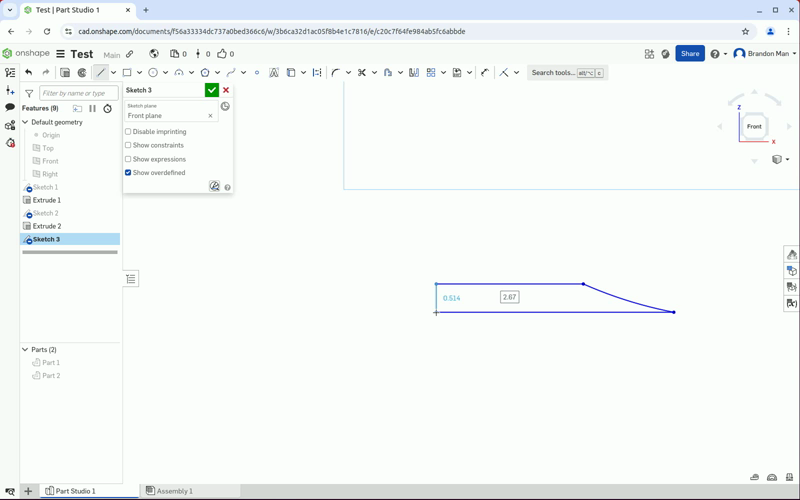
key_up(shift)
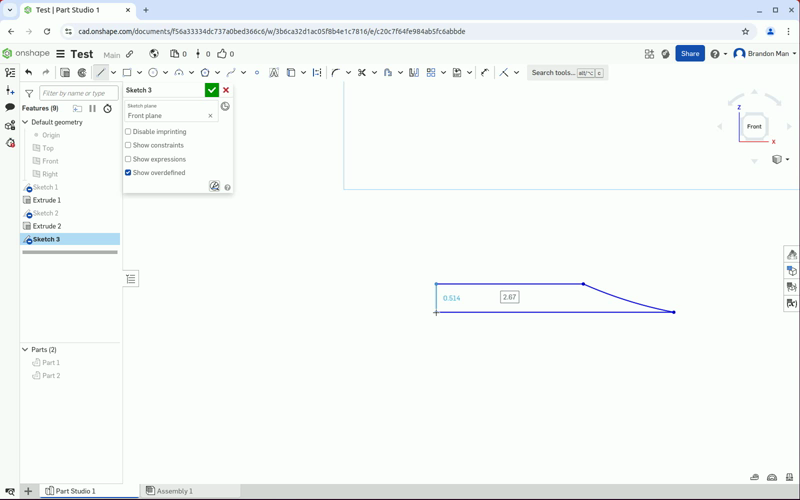
click(436, 312)
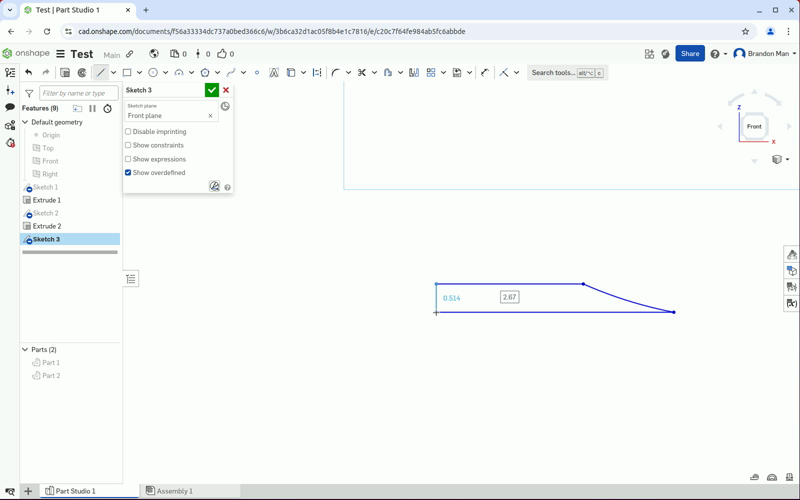
scroll(-6)
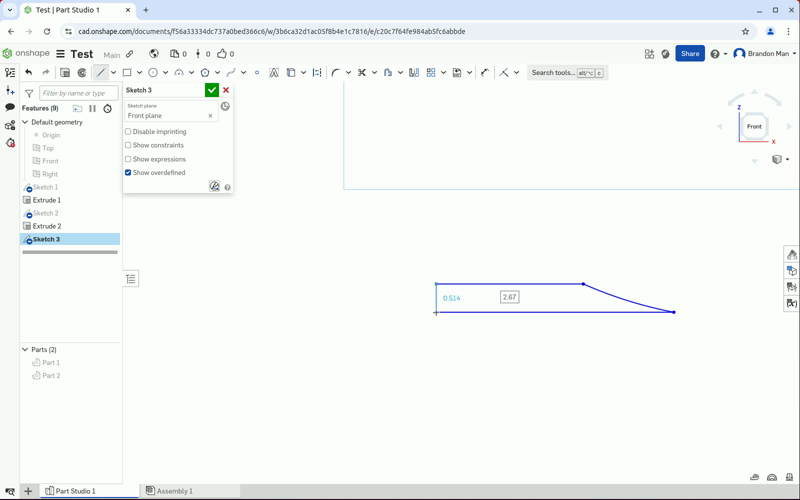
scroll(-6)
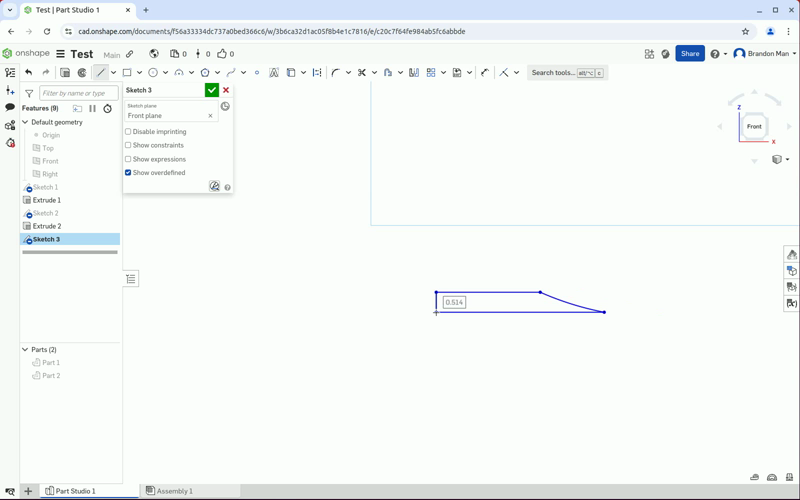
scroll(-6)
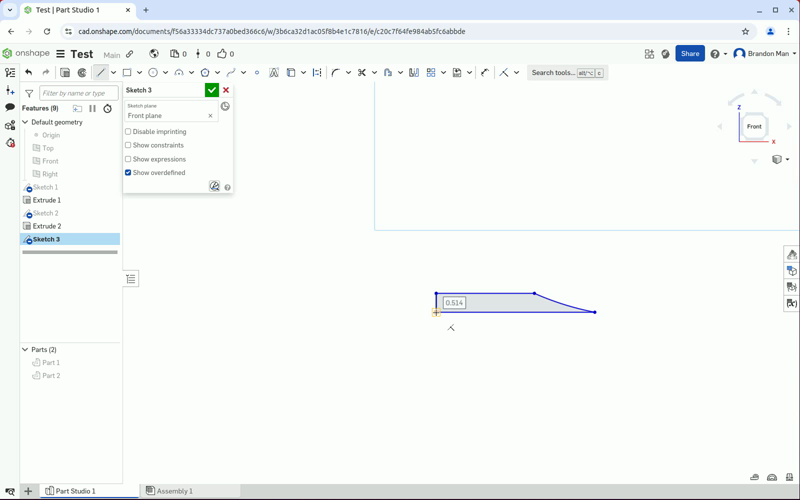
scroll(-6)
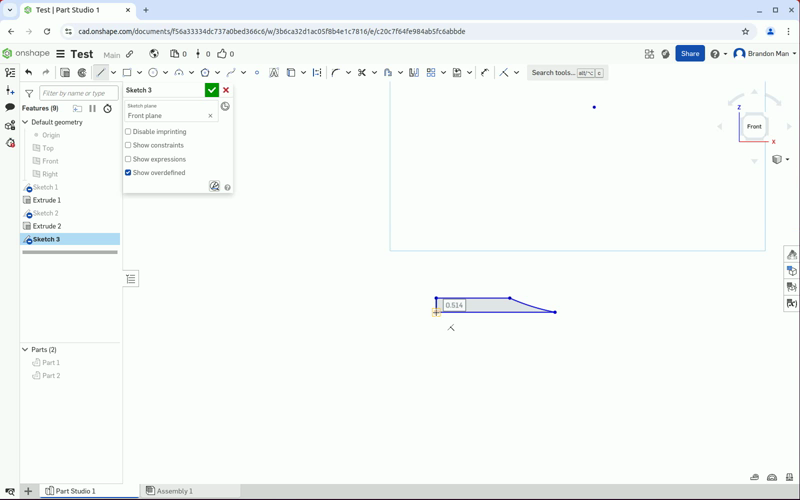
scroll(-6)
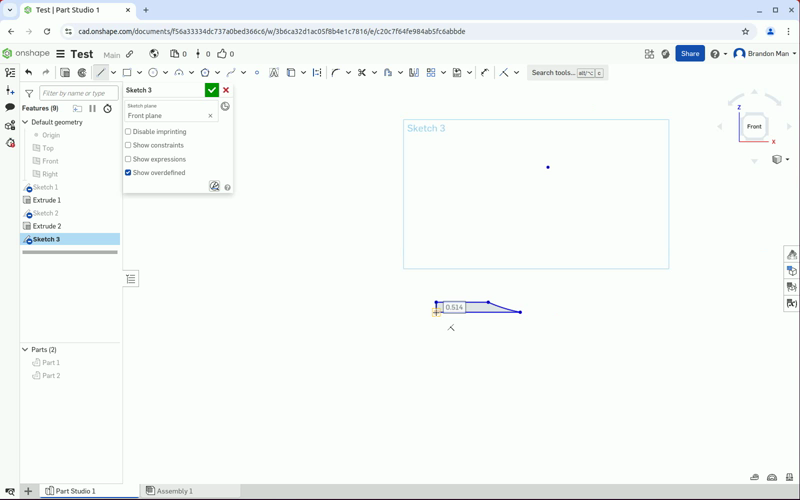
scroll(-6)
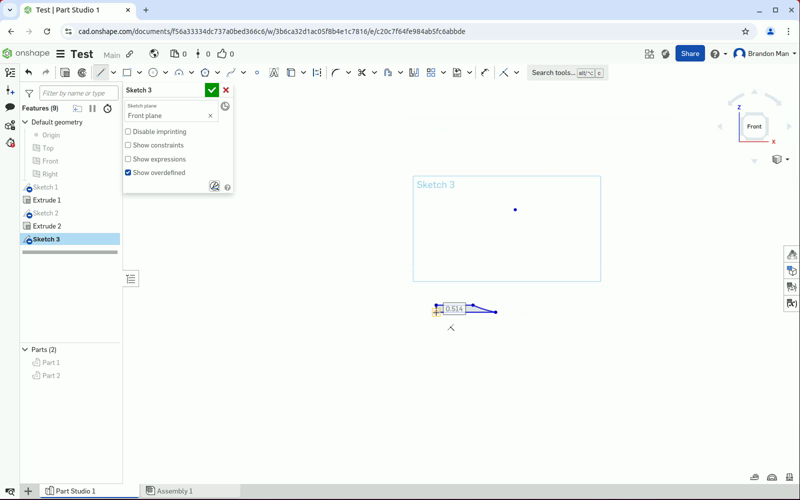
scroll(-6)
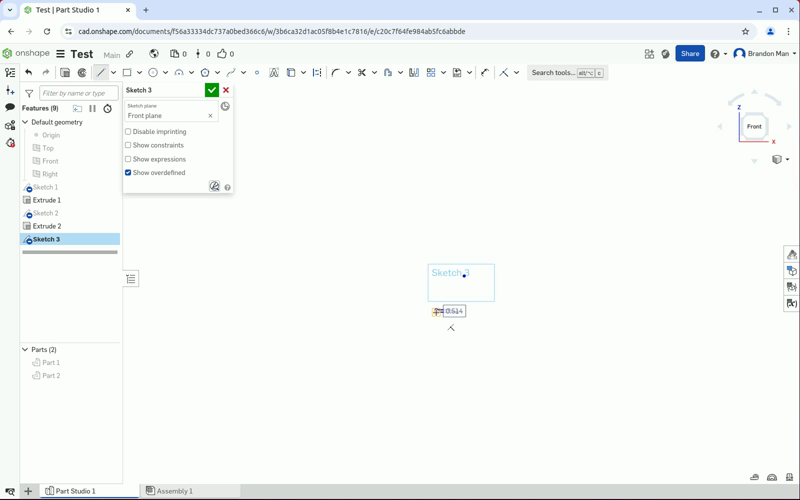
key(esc)
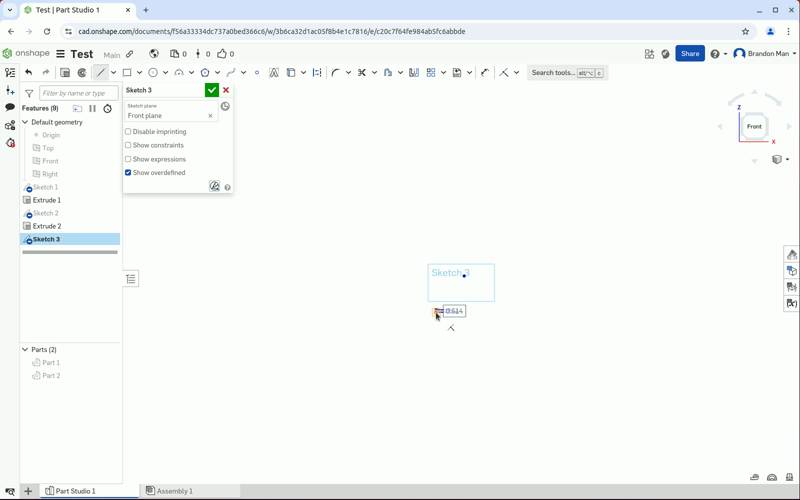
mouse_move(443, 311)
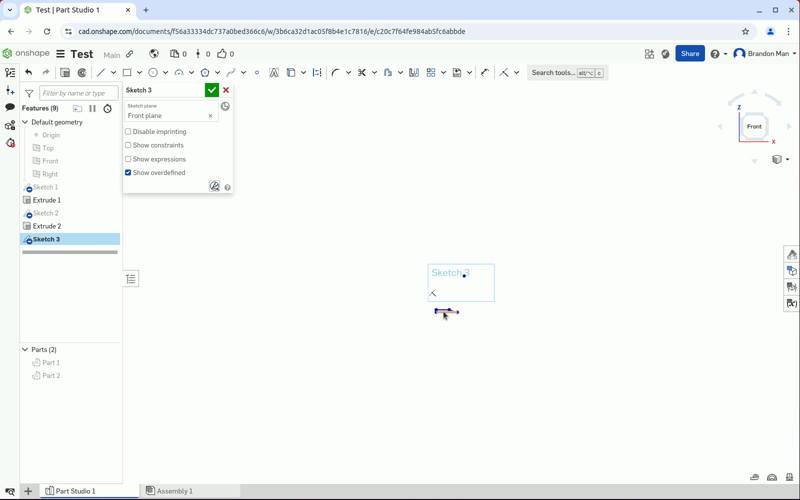
scroll(6)
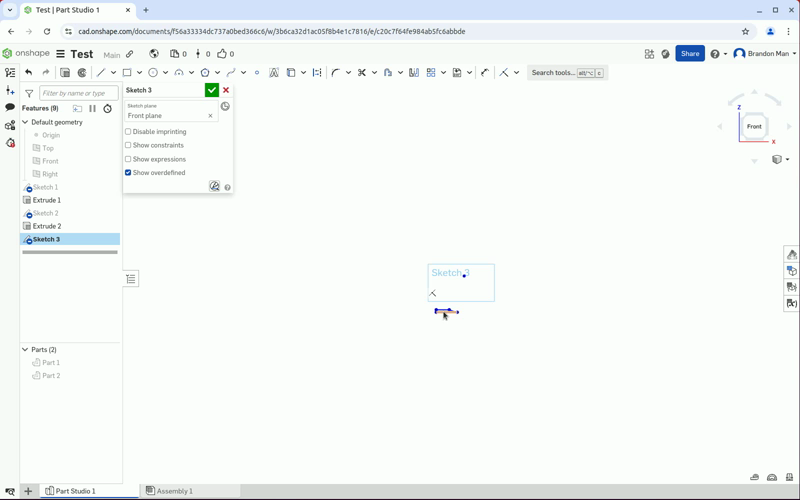
scroll(6)
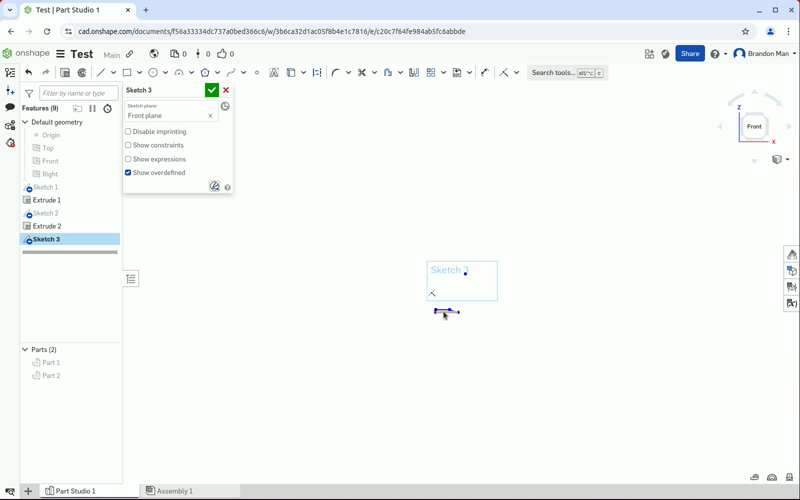
scroll(6)
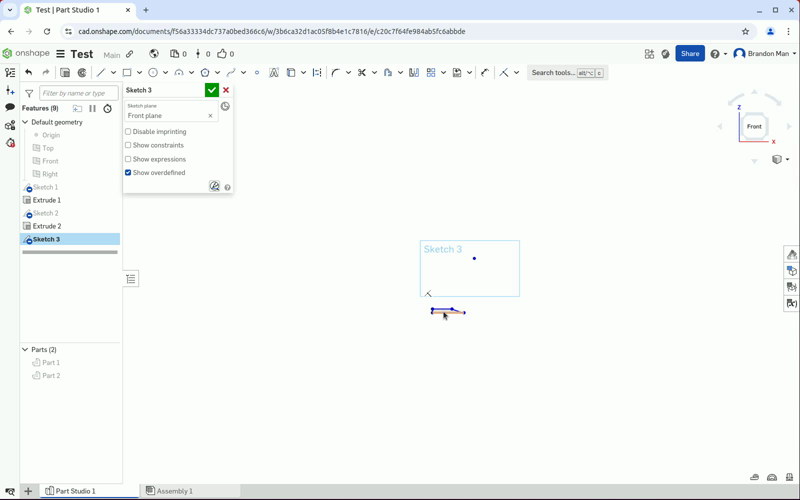
scroll(6)
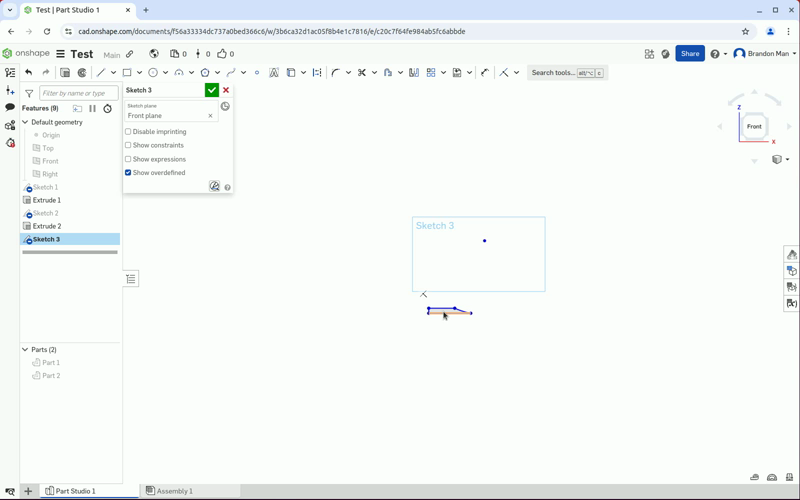
scroll(6)
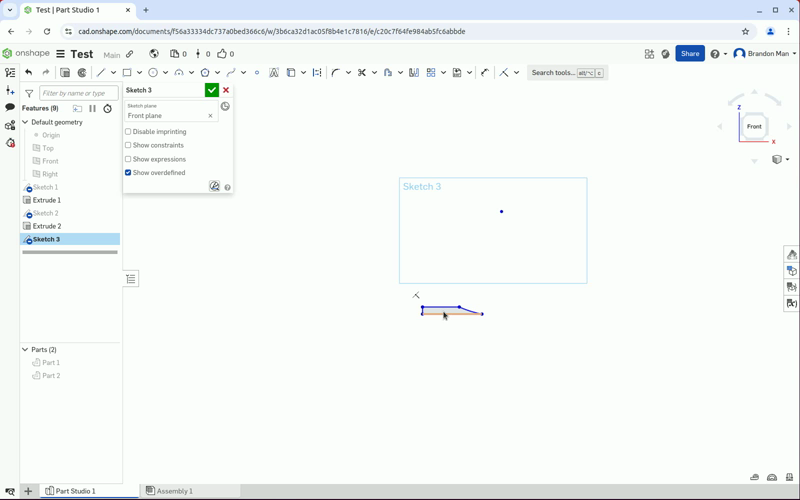
scroll(6)
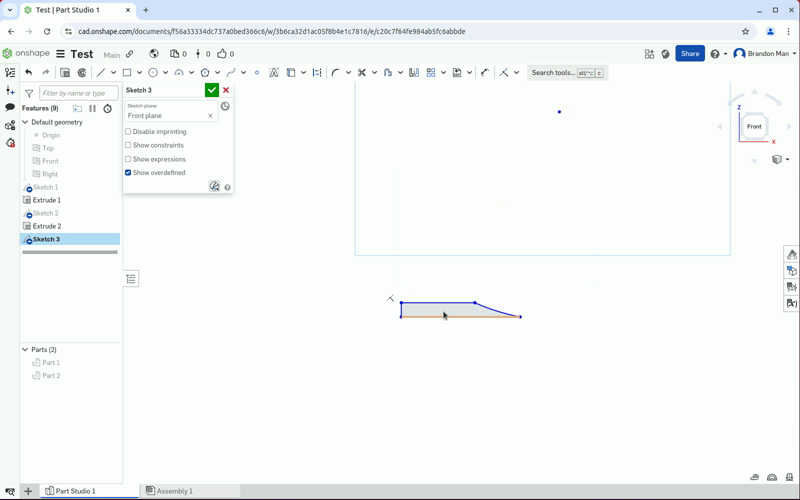
scroll(6)
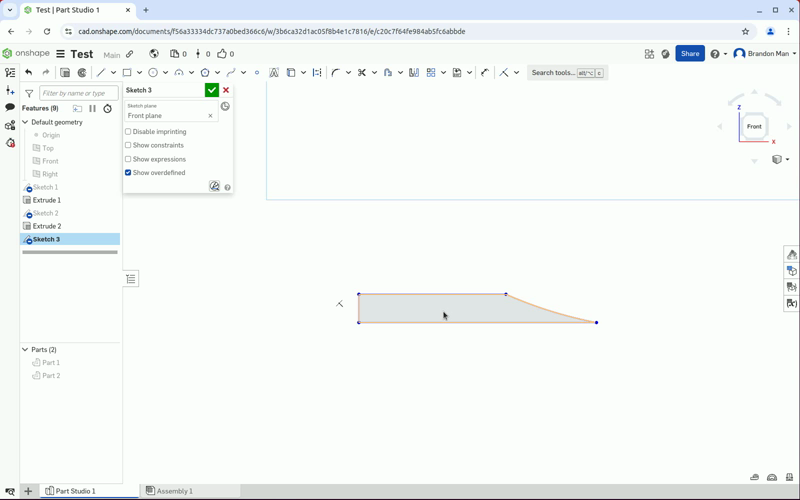
click(443, 311)
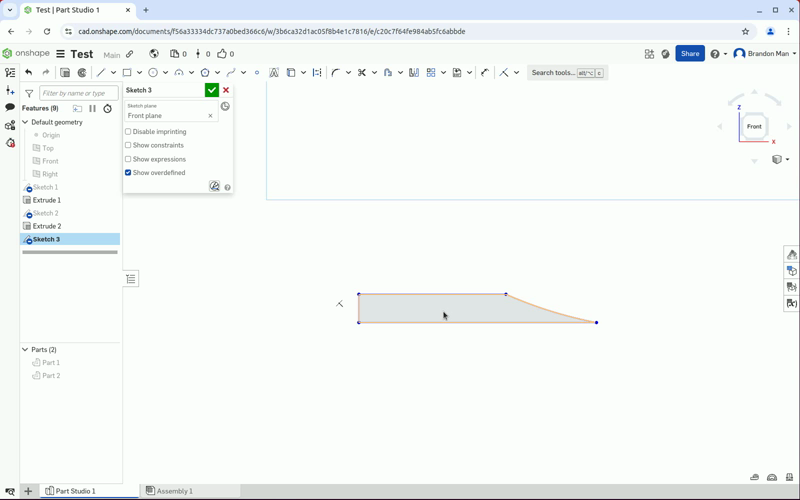
scroll(-6)
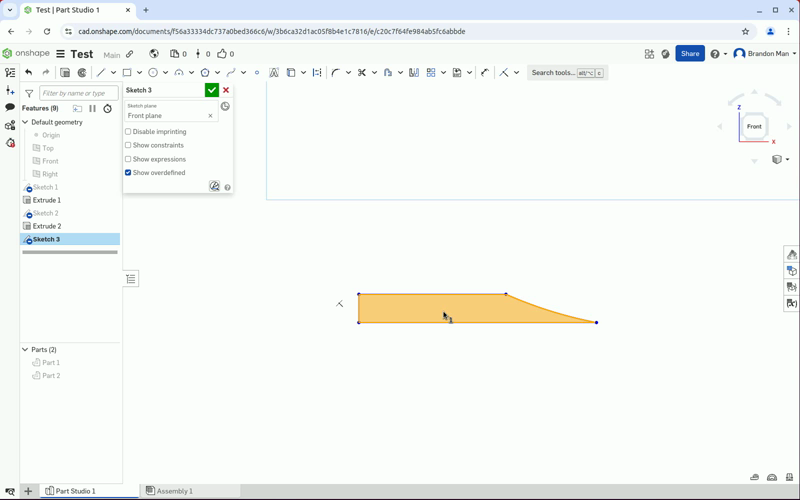
scroll(-6)
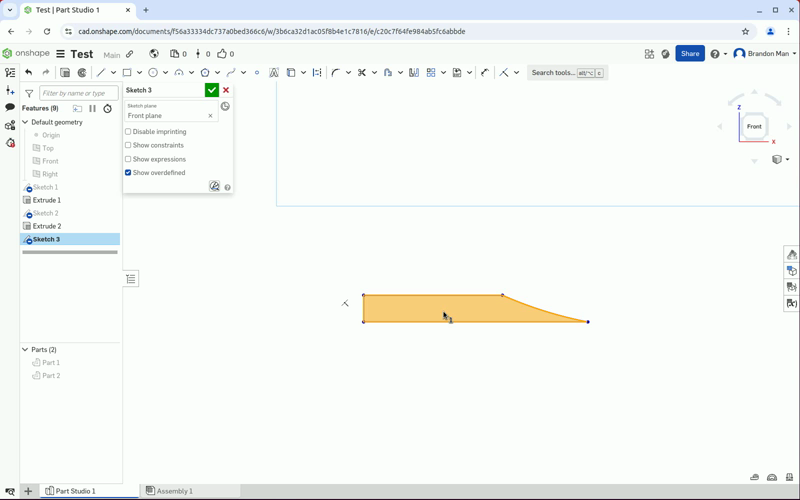
scroll(-6)
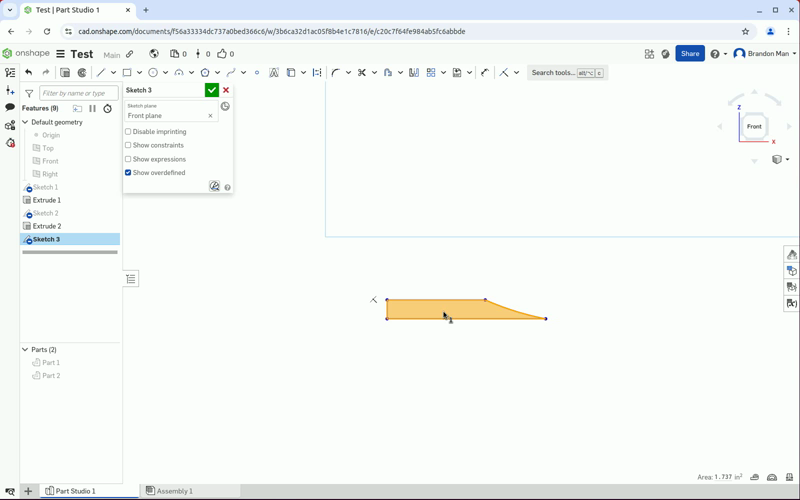
scroll(-6)
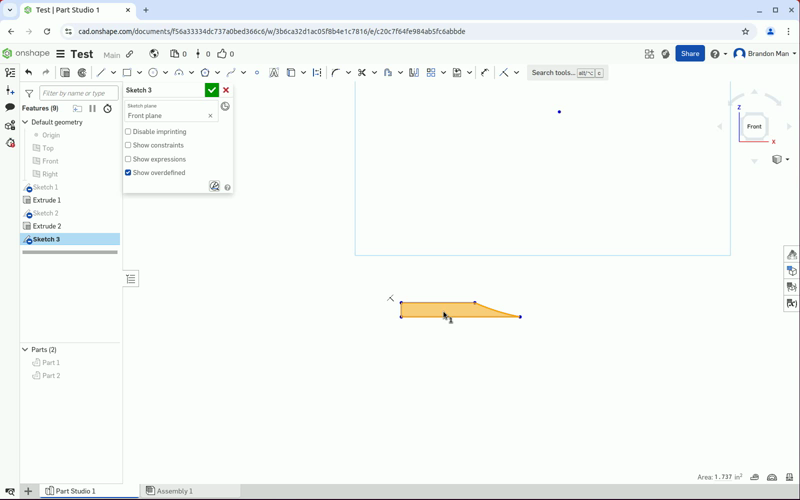
scroll(-6)
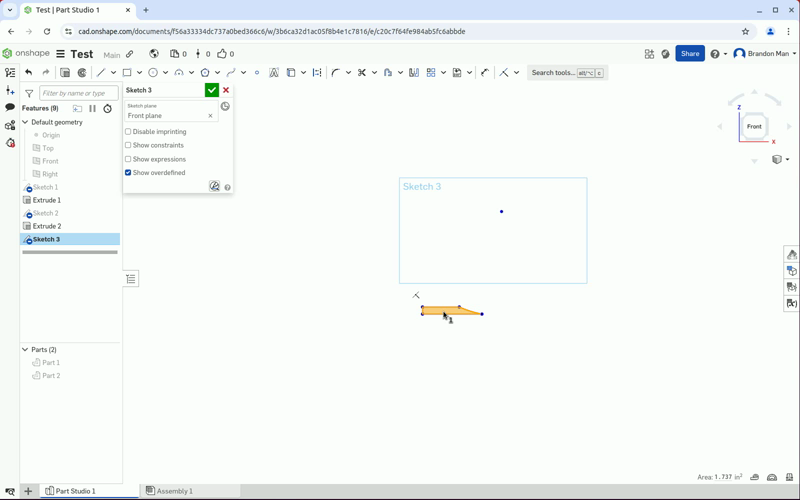
scroll(-6)
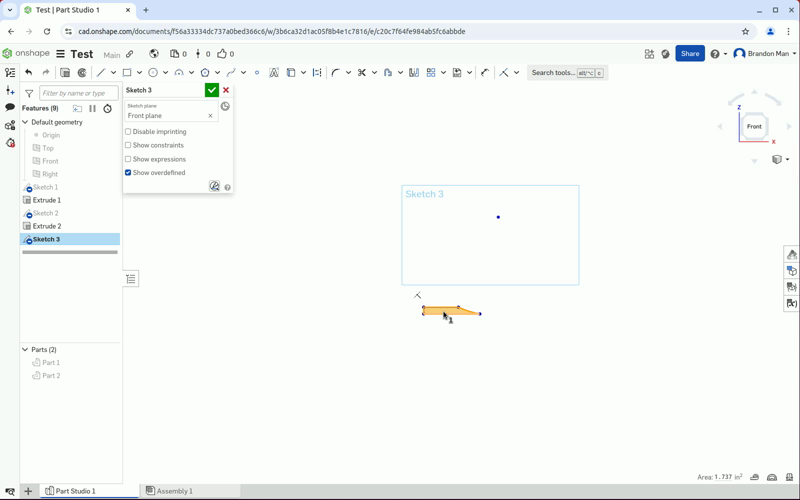
scroll(-6)
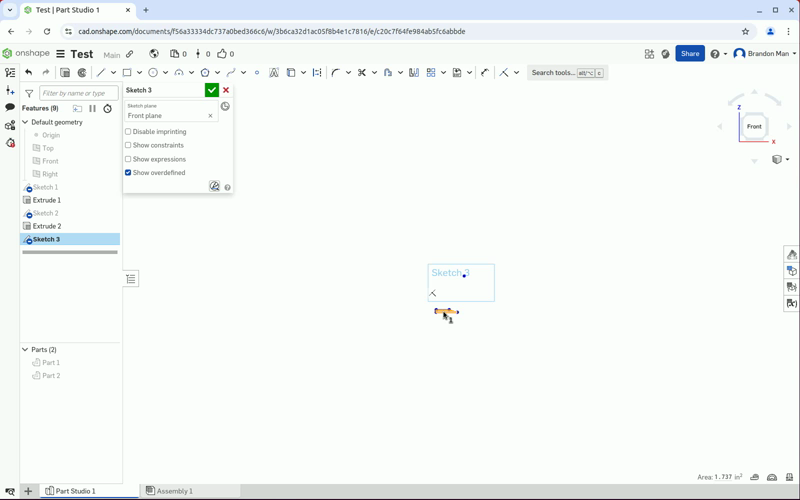
mouse_move(73, 352)
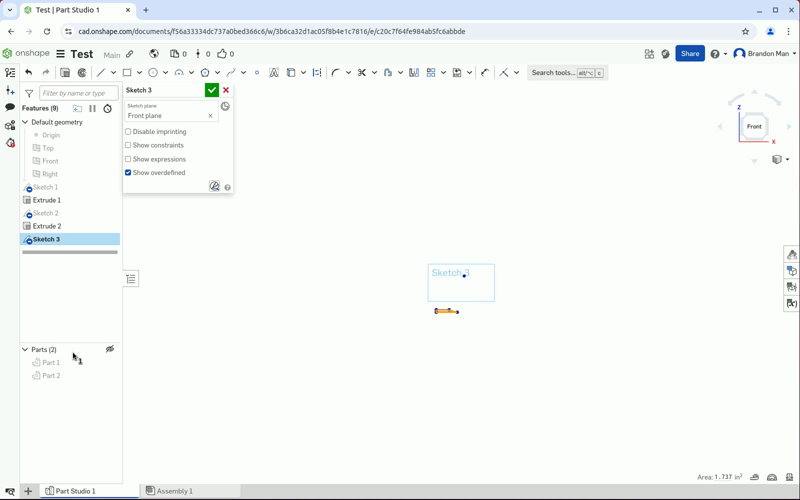
key(shift+y)
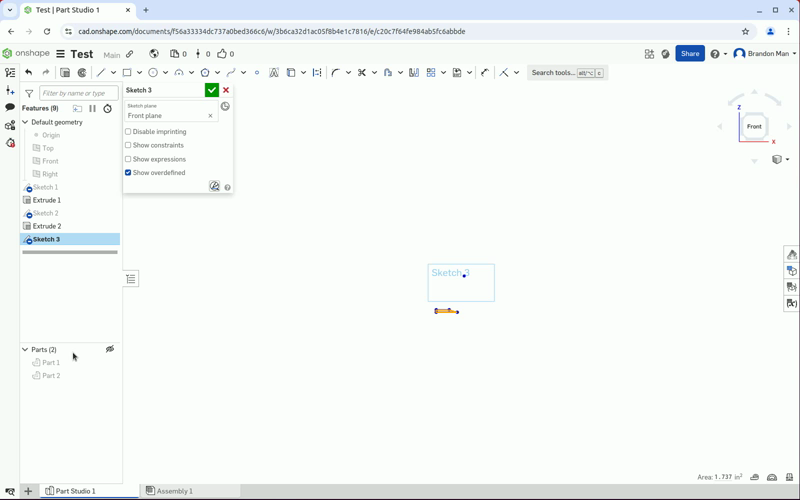
key(shift+e)
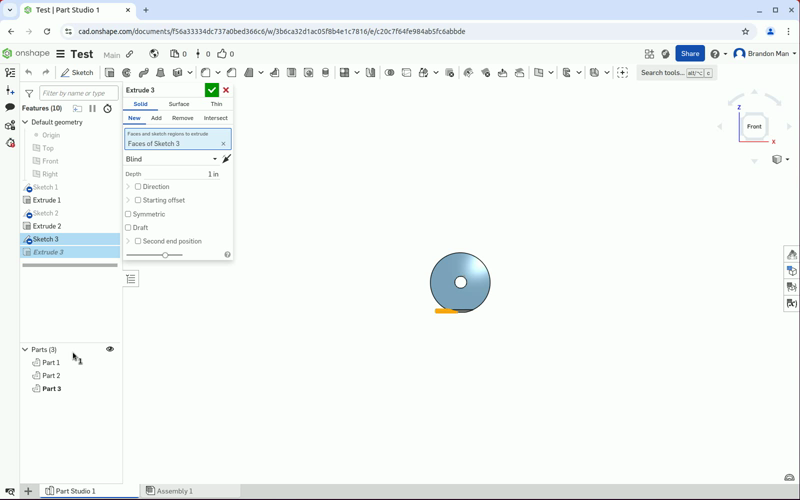
mouse_move(143, 106)
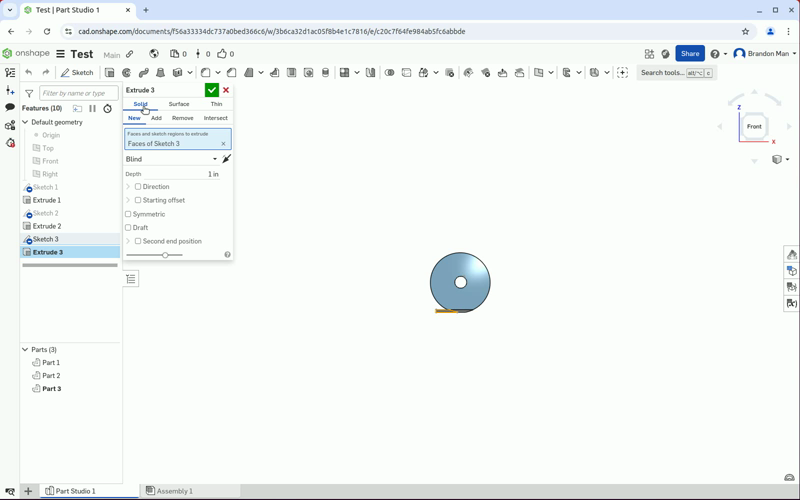
click(143, 106)
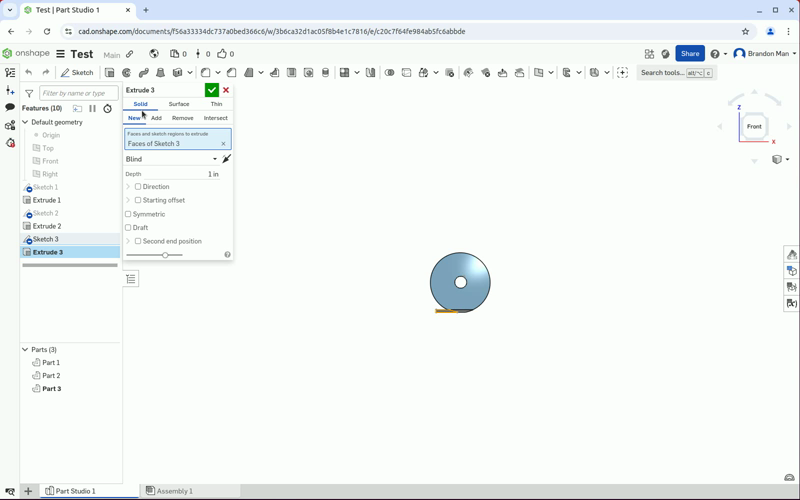
mouse_move(137, 120)
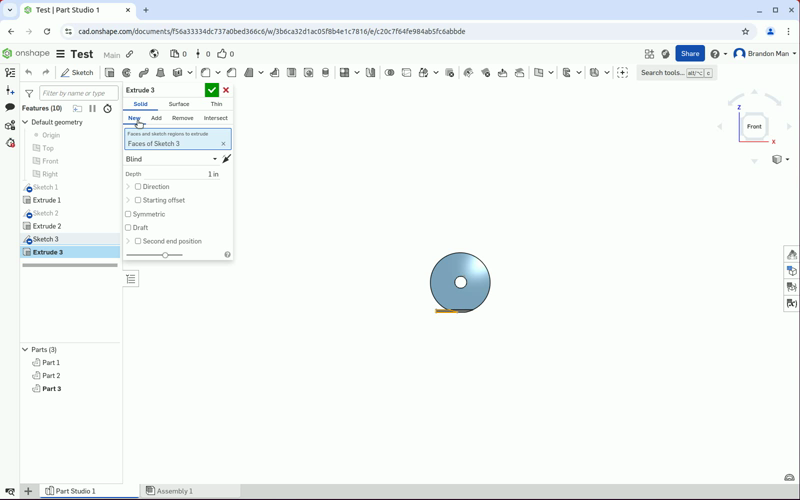
click(137, 120)
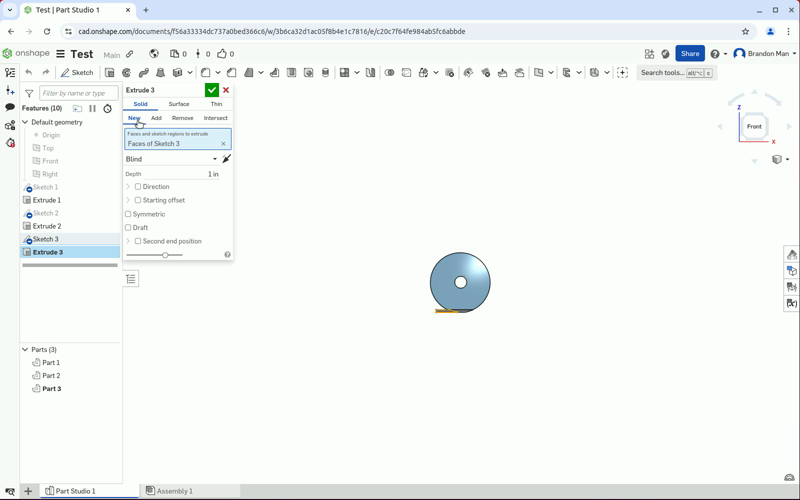
key(tab, 4)
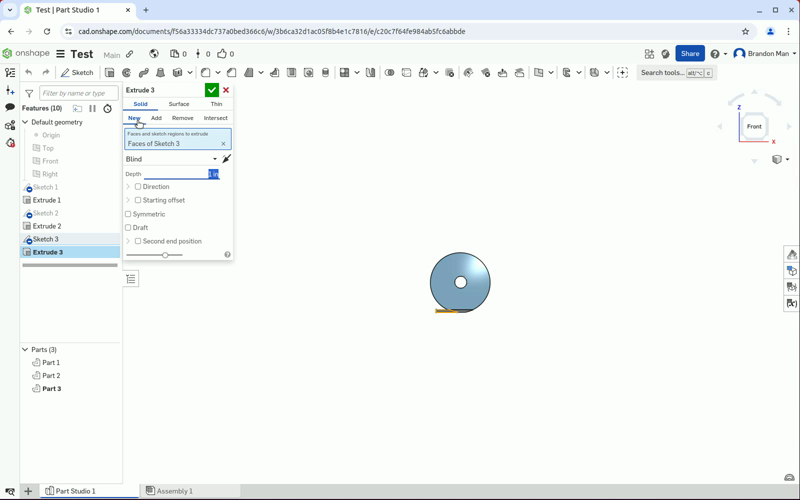
text(14.202)
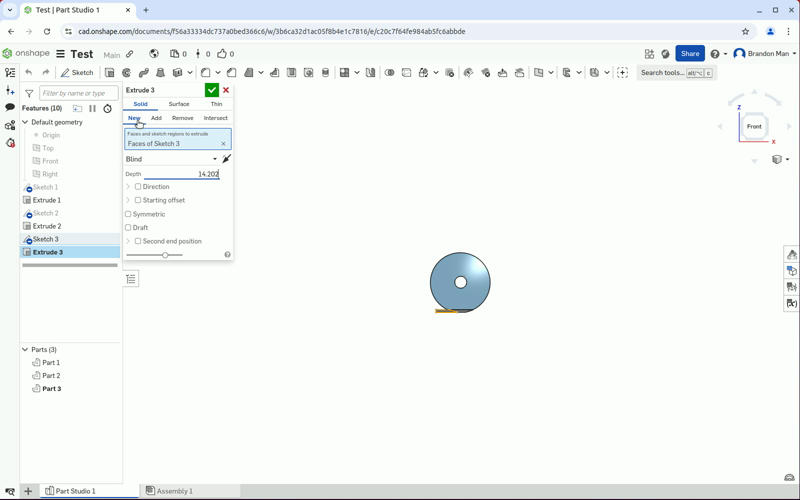
key(tab, 3)
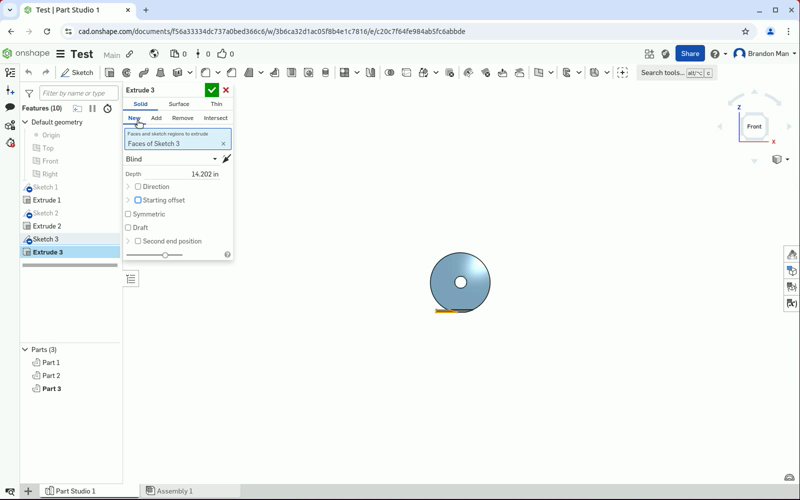
key(tab, 2)
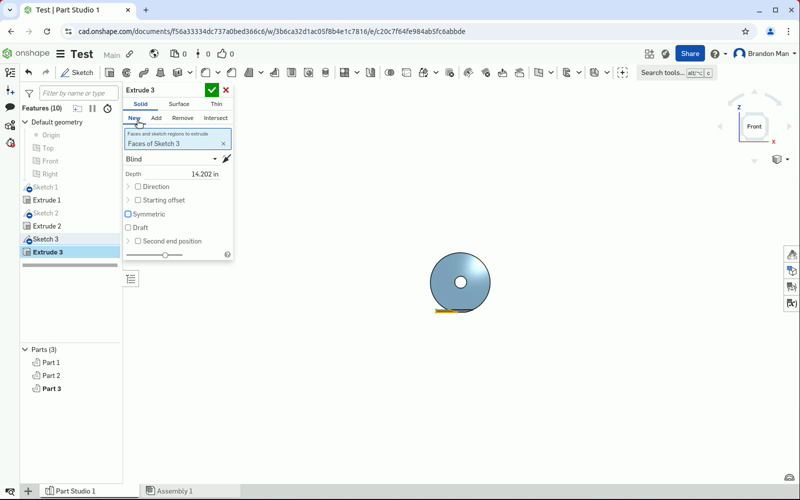
key(space)
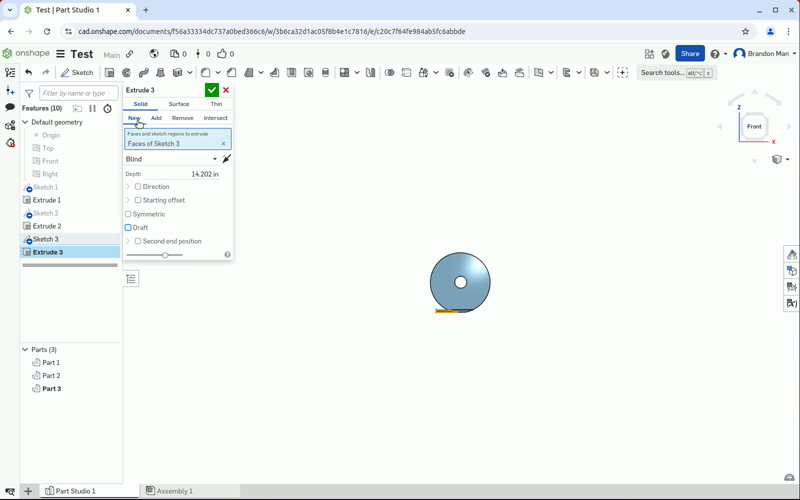
key(tab, 3)
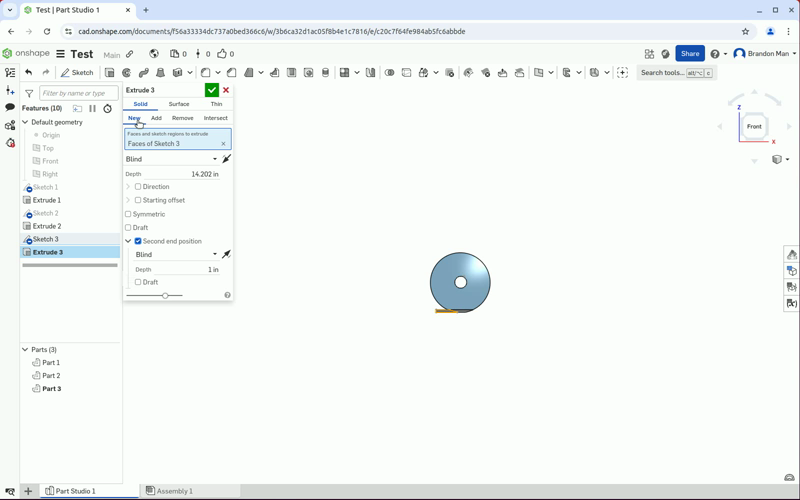
text(2.166)
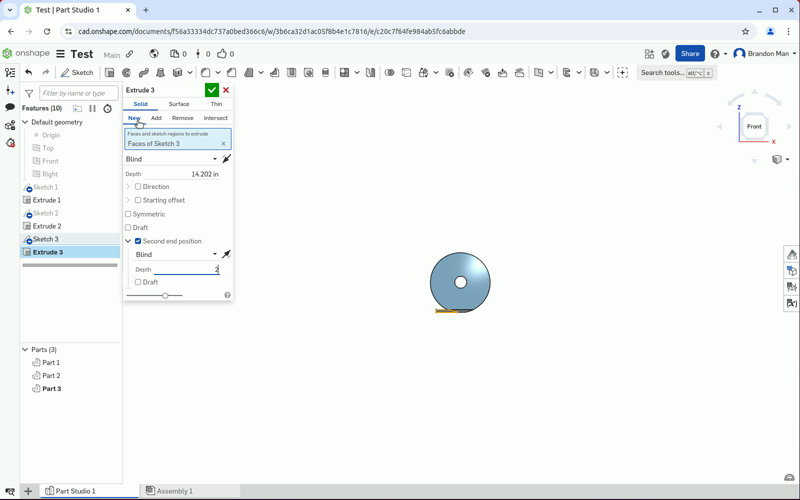
key(enter)
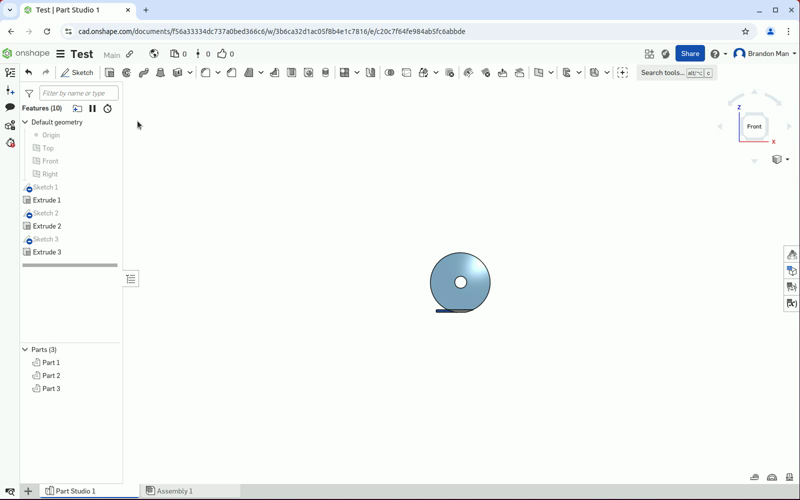
key(shift+h)
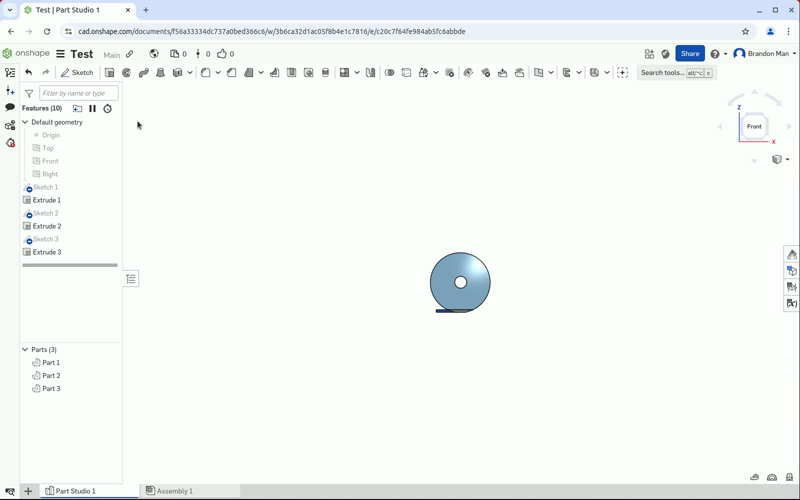
key(shift+h)
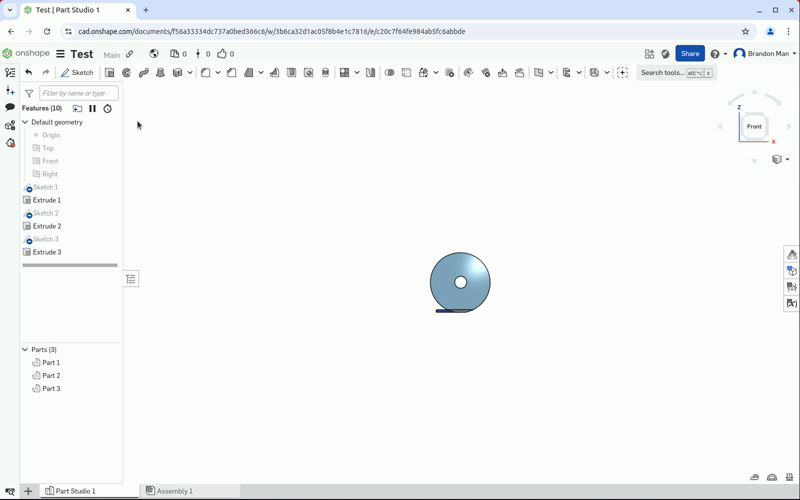
mouse_move(73, 189)
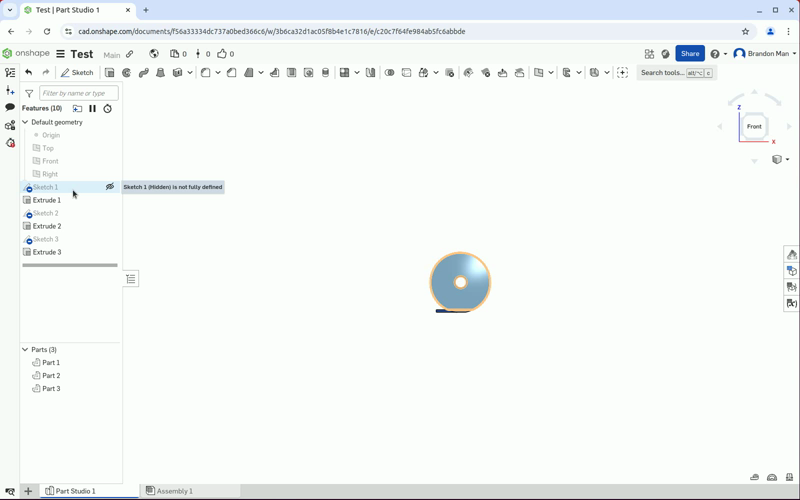
click(73, 189)
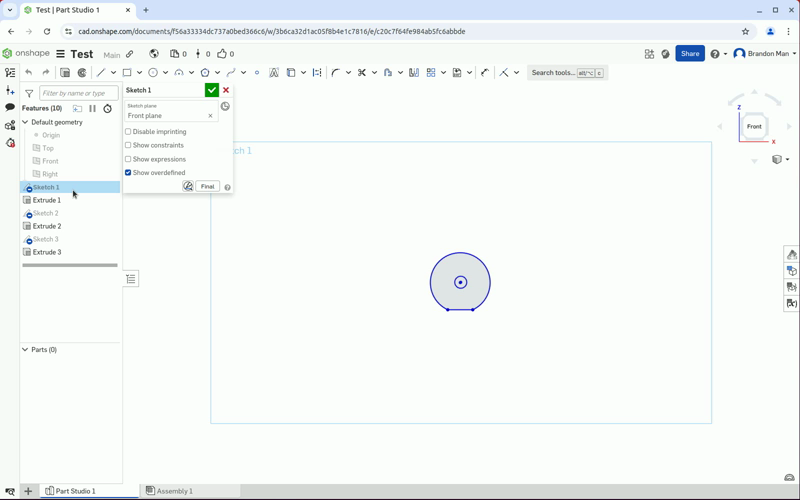
mouse_move(229, 92)
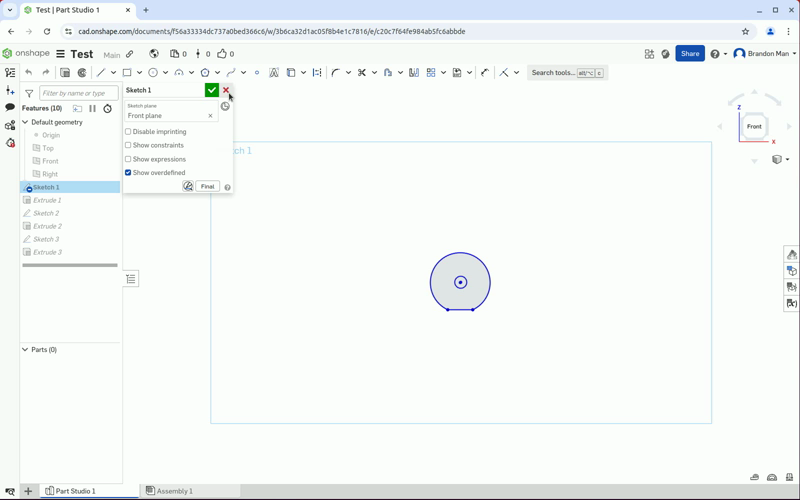
click(229, 92)
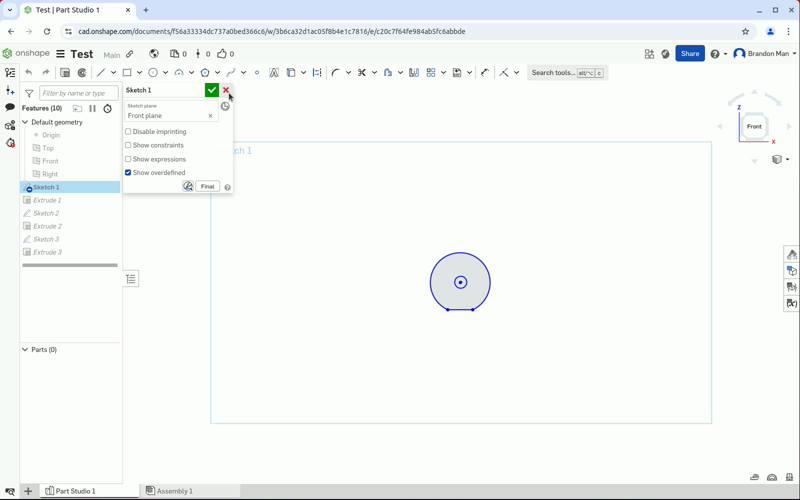
key(shift+s)
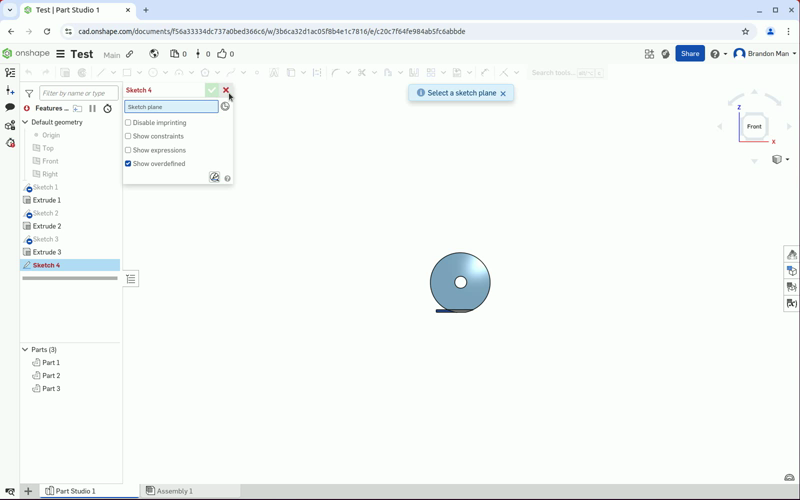
mouse_move(73, 163)
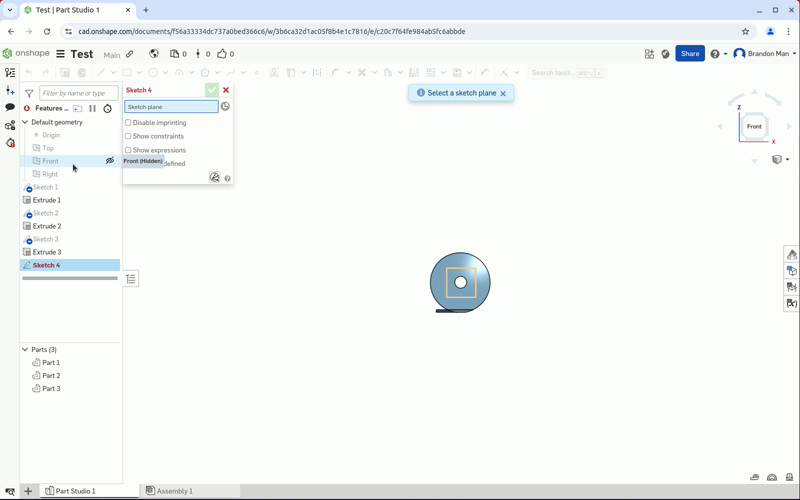
click(73, 163)
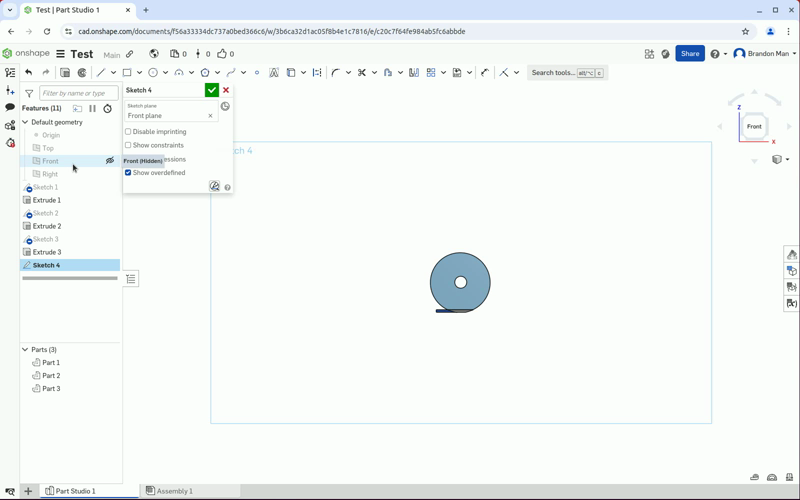
mouse_move(73, 352)
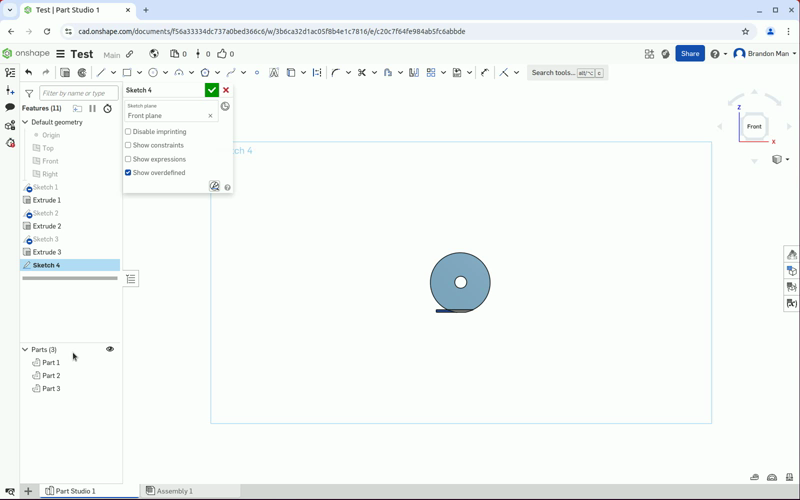
key(y)
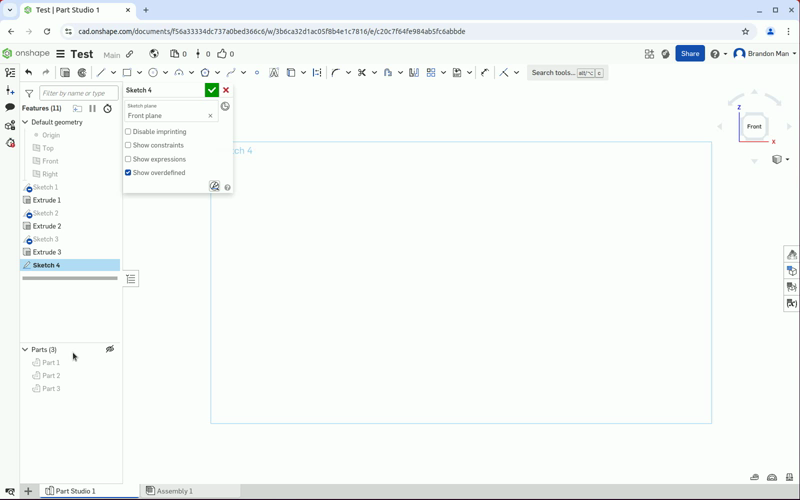
key(l)
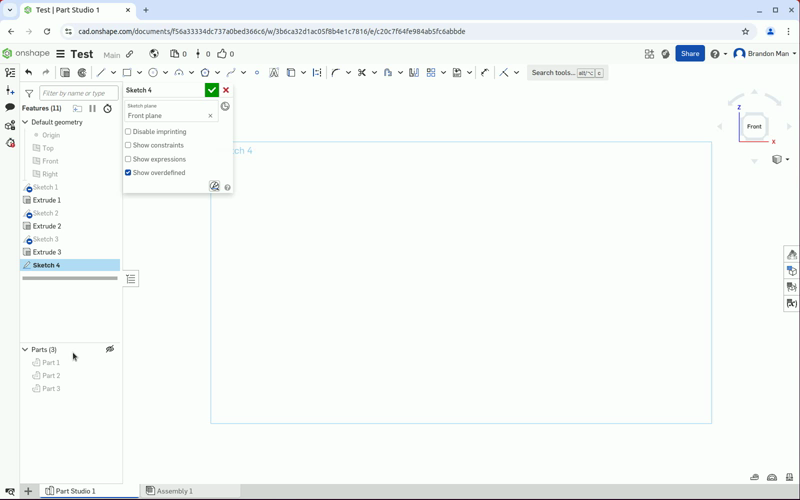
key_down(shift)
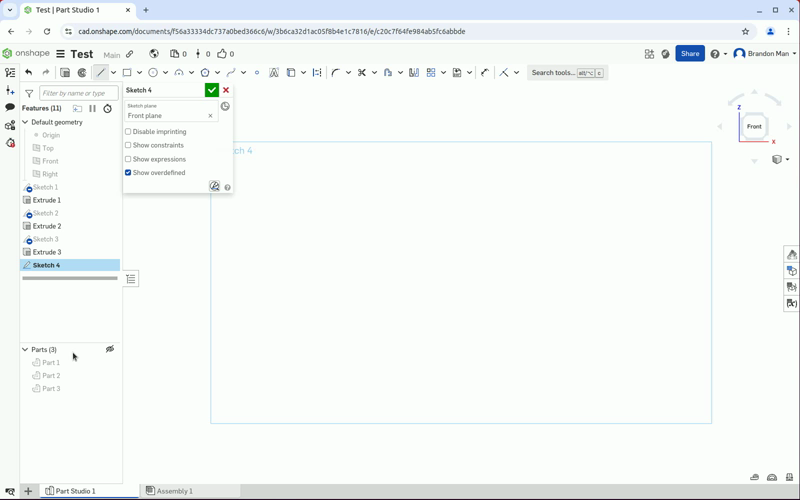
mouse_move(465, 312)
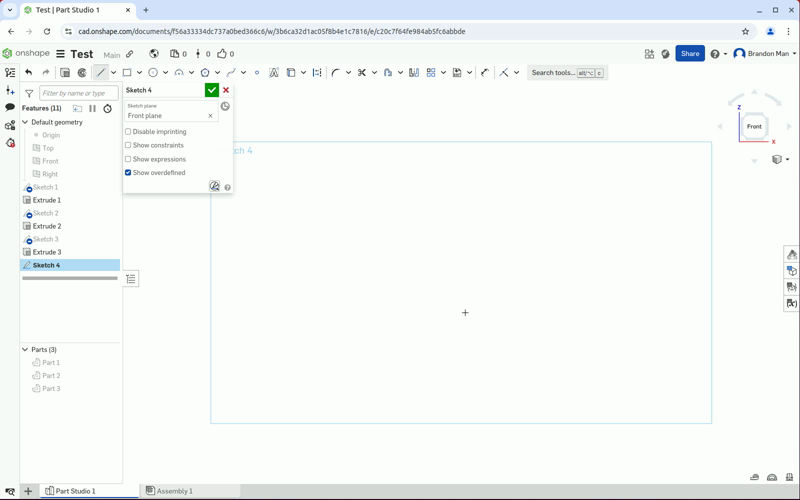
click(465, 312)
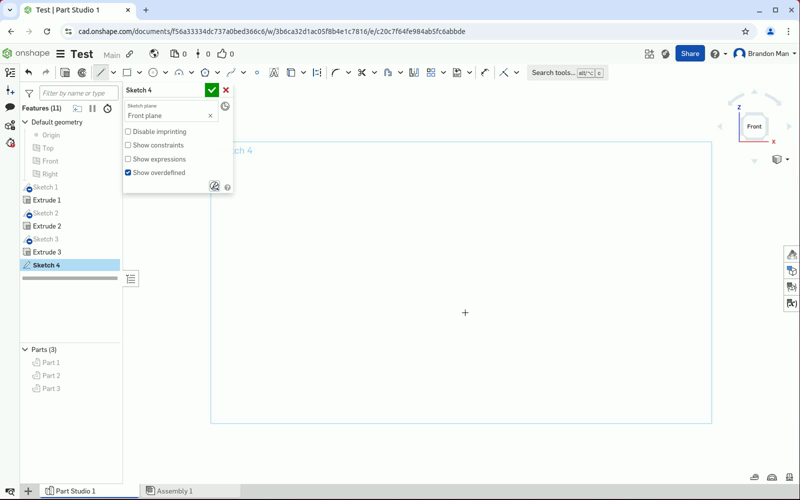
key_up(shift)
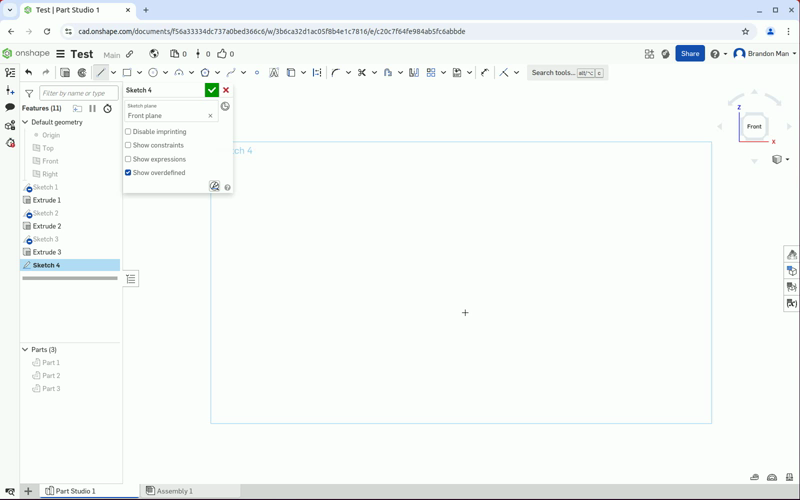
key_down(shift)
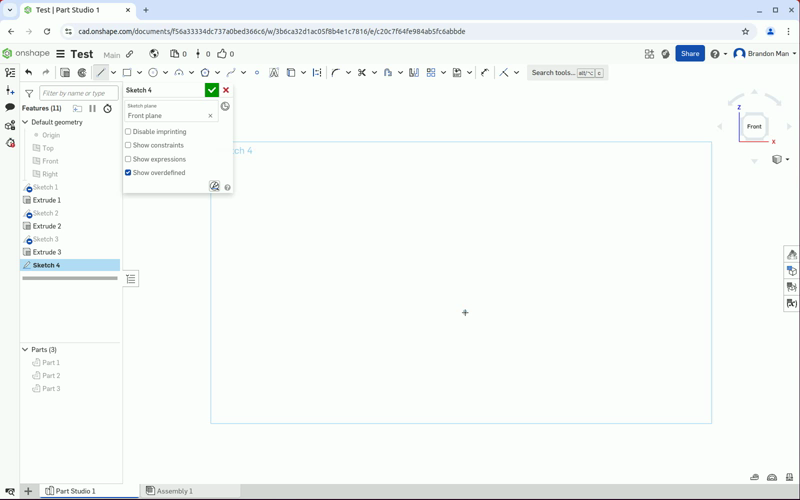
mouse_move(495, 312)
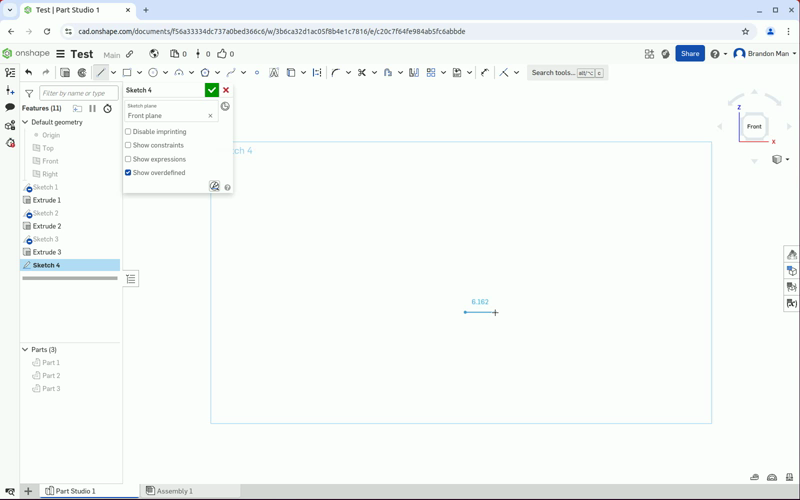
mouse_move(487, 312)
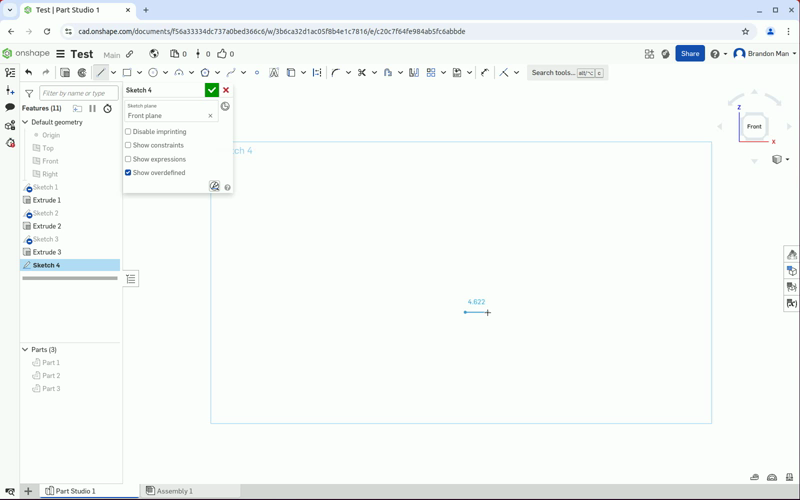
click(487, 312)
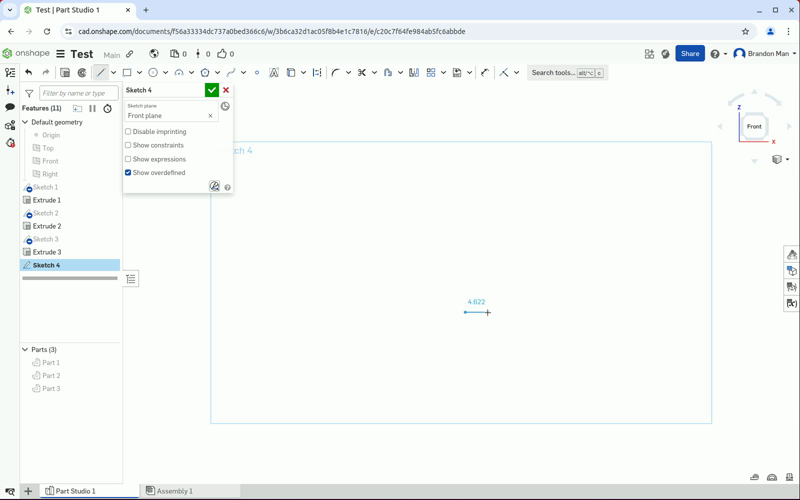
key_up(shift)
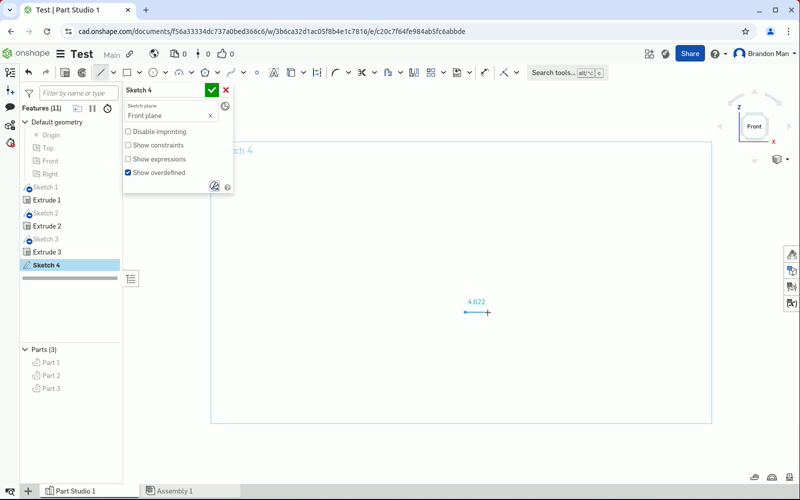
key_down(shift)
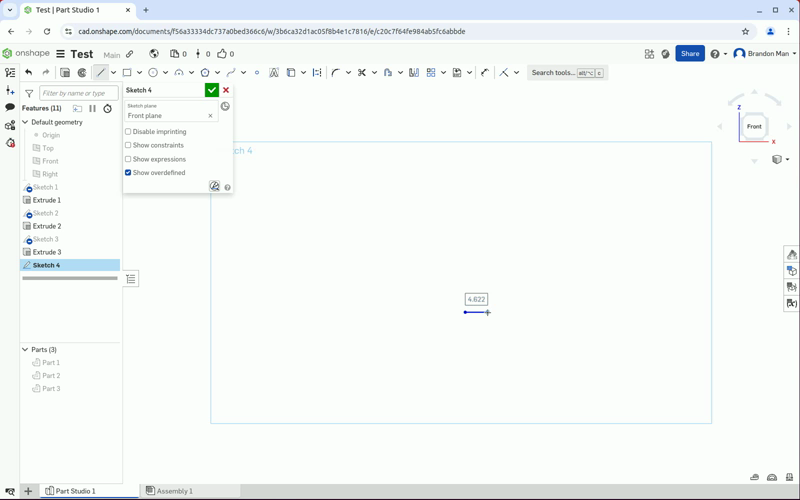
mouse_move(517, 312)
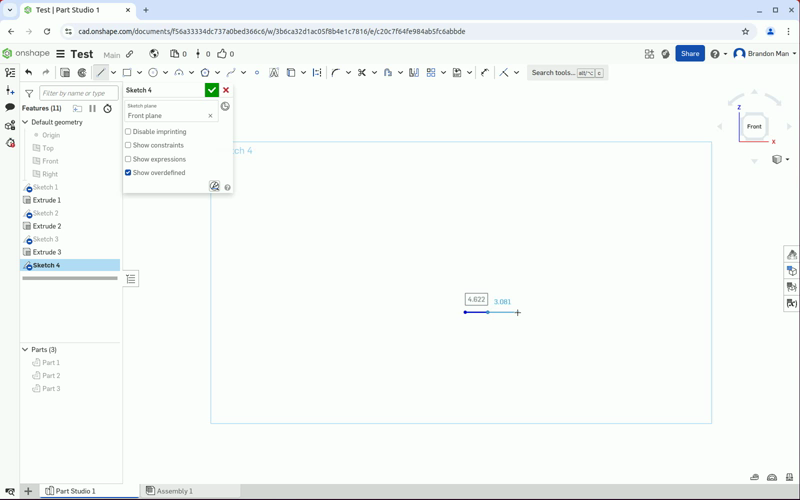
mouse_move(487, 309)
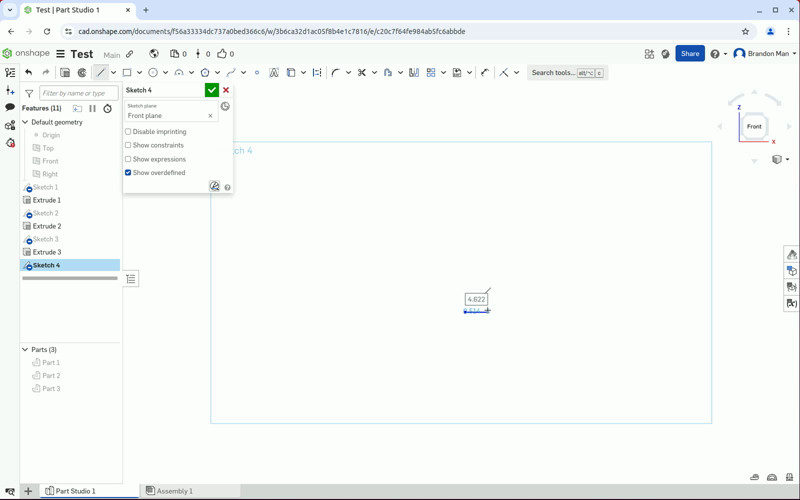
scroll(6)
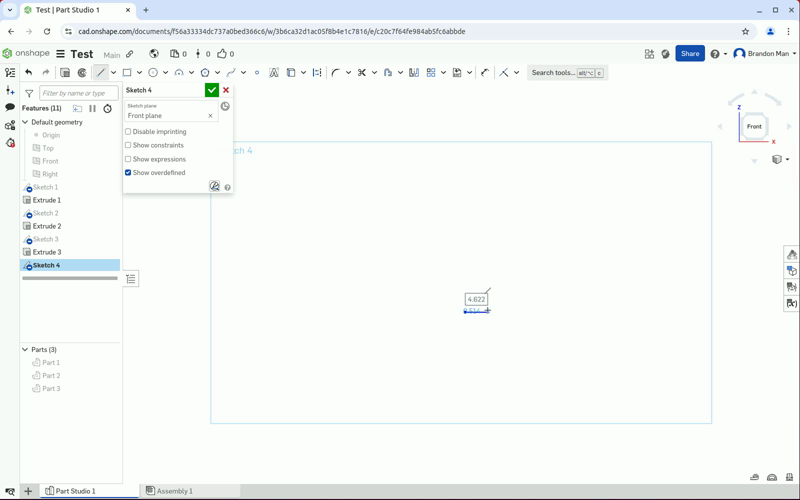
scroll(6)
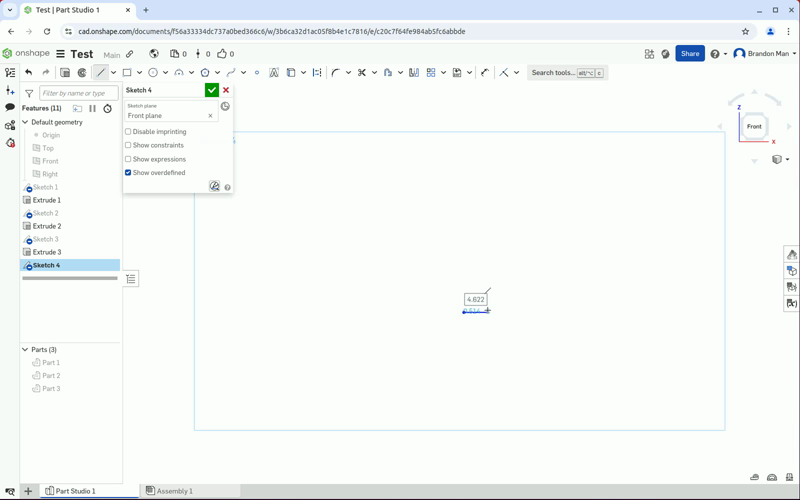
scroll(6)
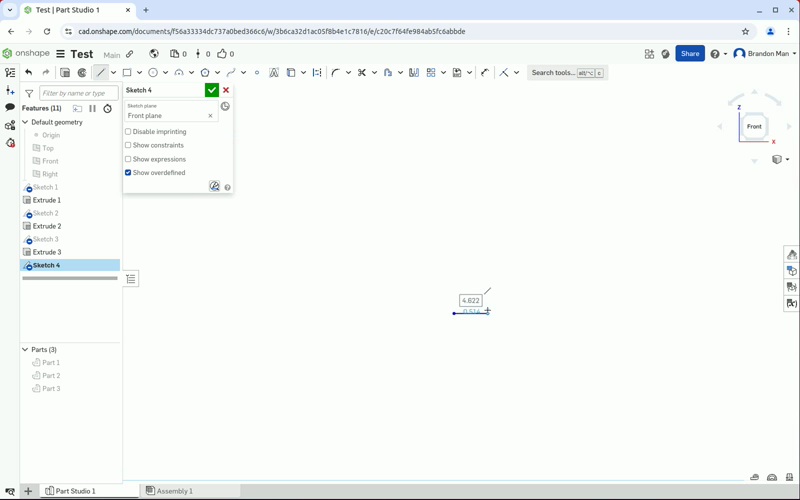
scroll(6)
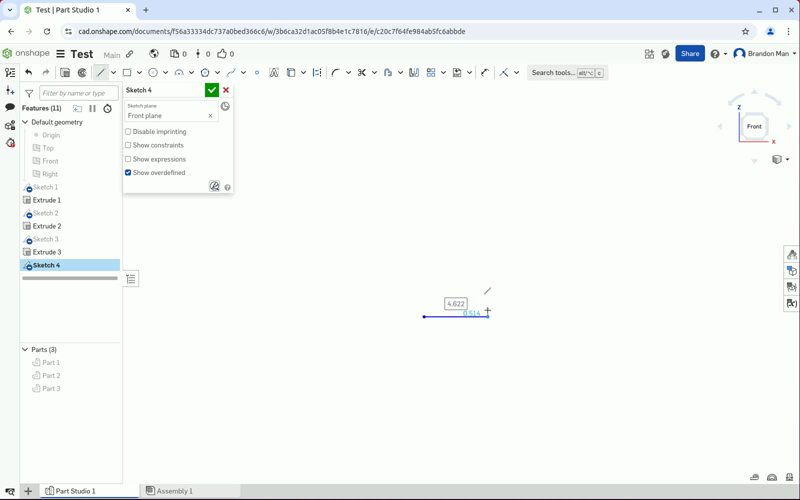
scroll(6)
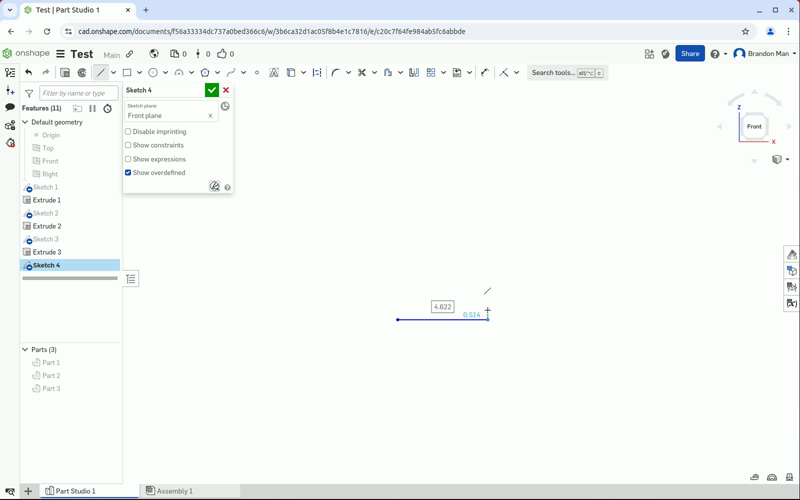
scroll(6)
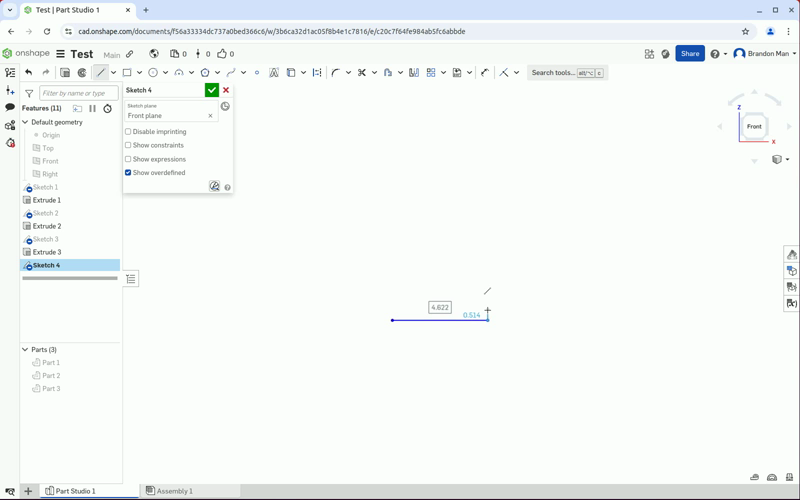
scroll(6)
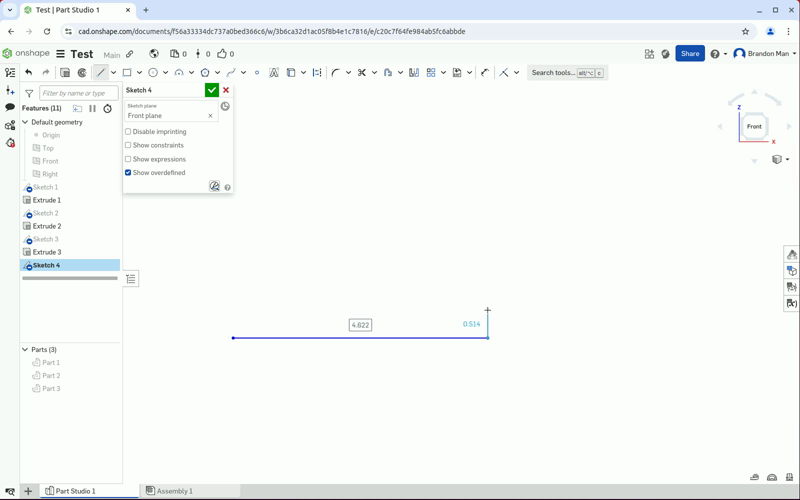
click(487, 309)
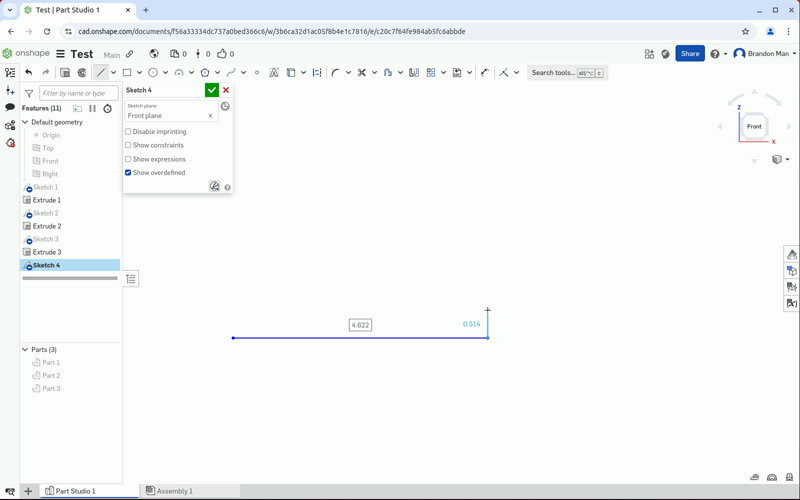
scroll(-6)
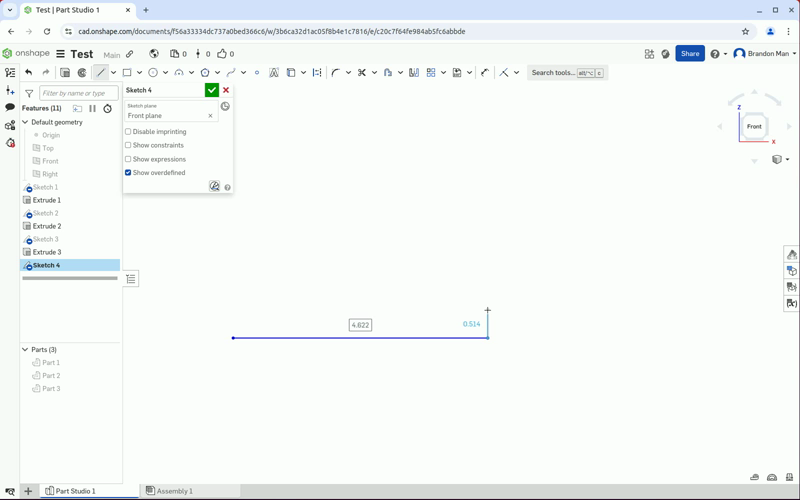
scroll(-6)
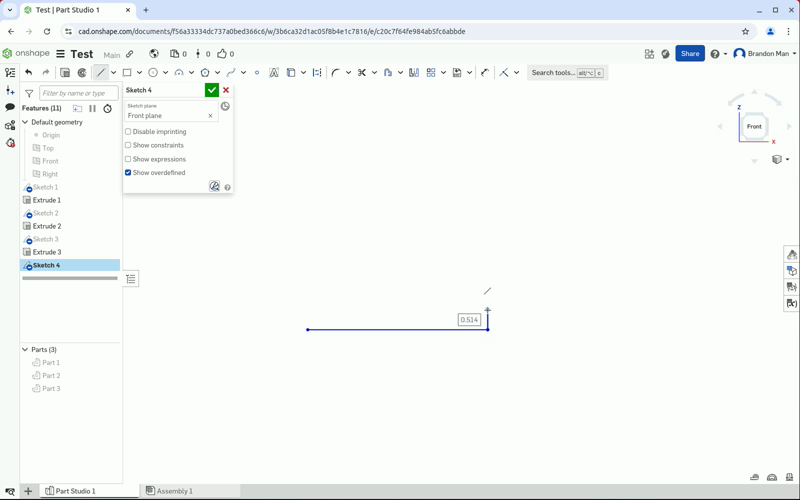
scroll(-6)
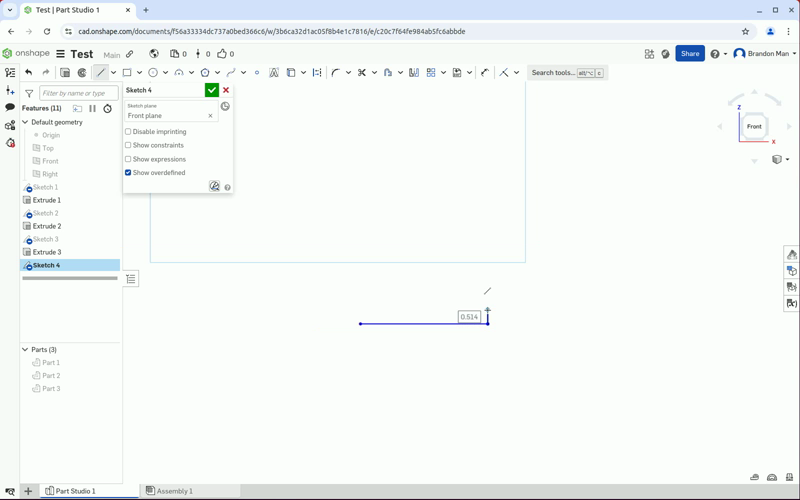
scroll(-6)
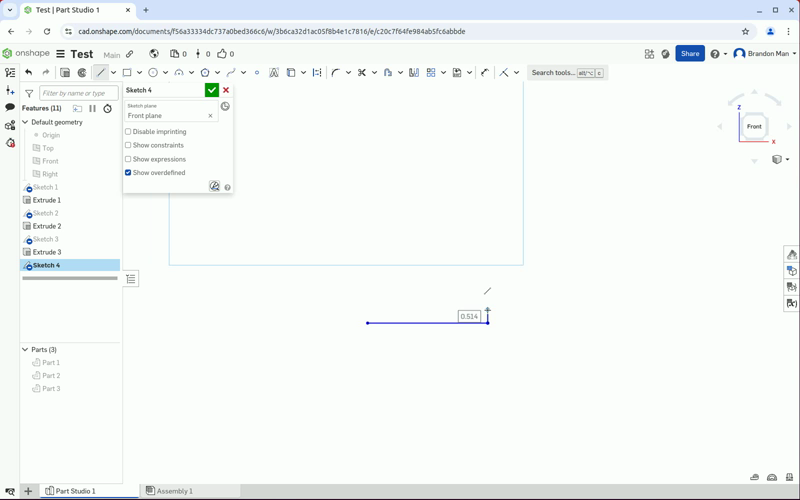
scroll(-6)
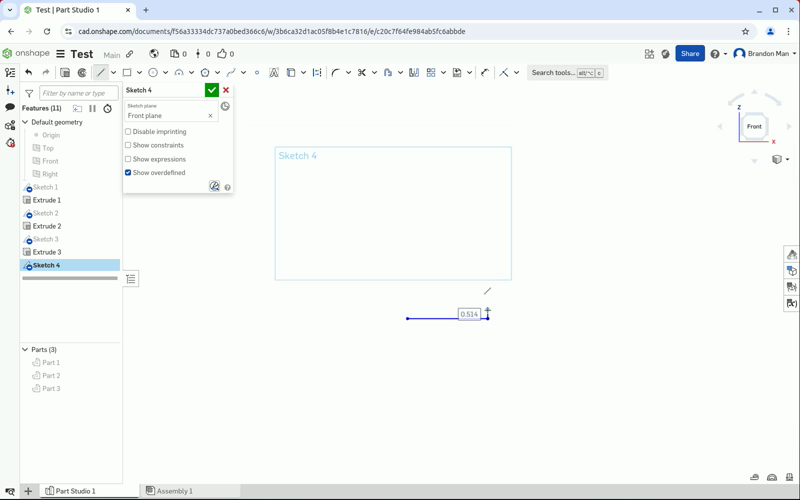
scroll(-6)
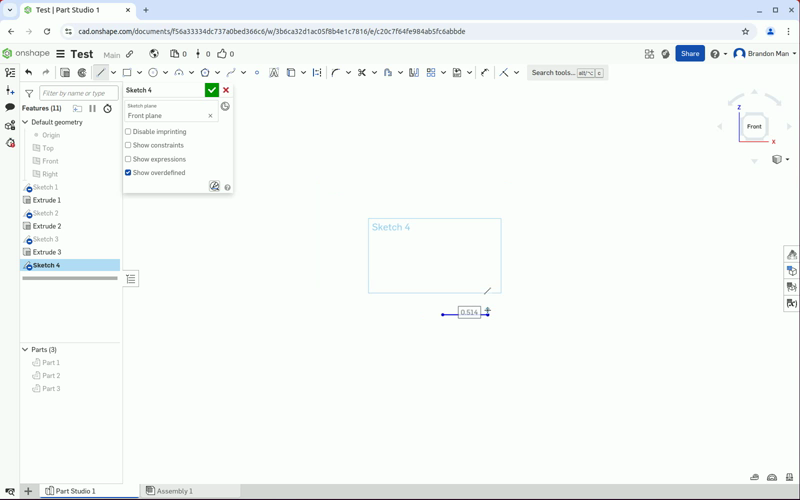
scroll(-6)
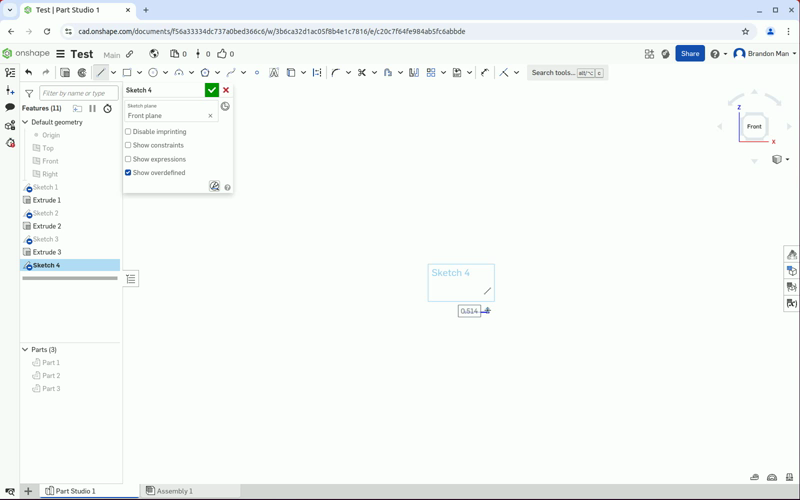
key_up(shift)
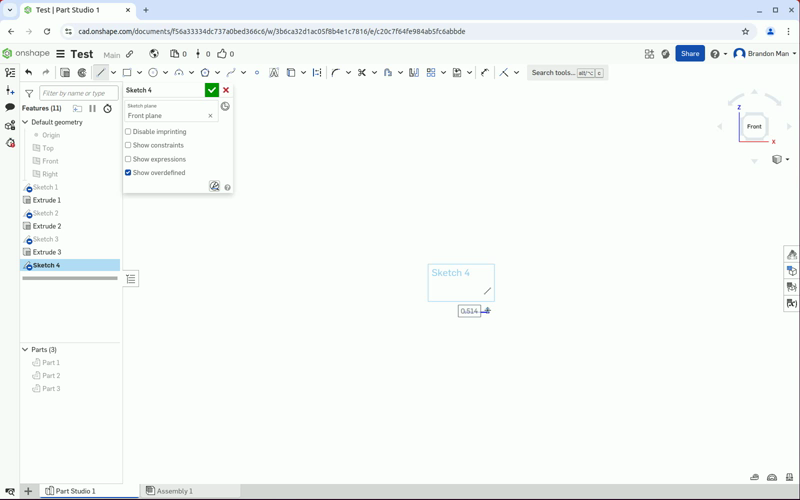
key_down(shift)
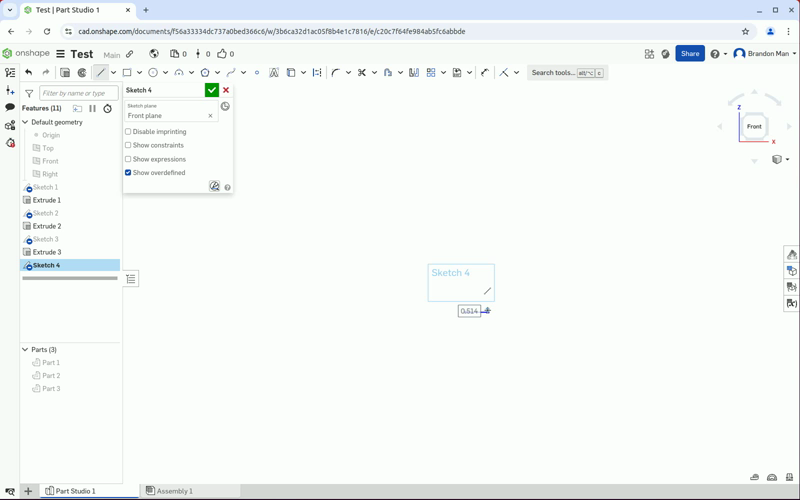
mouse_move(517, 309)
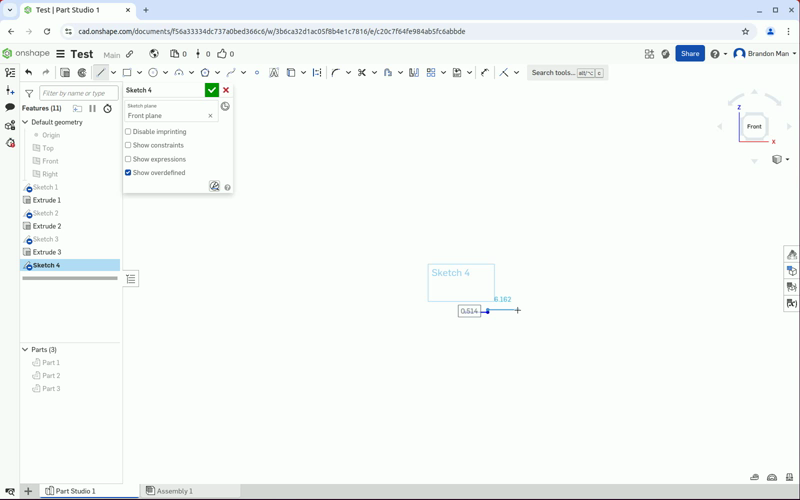
mouse_move(473, 309)
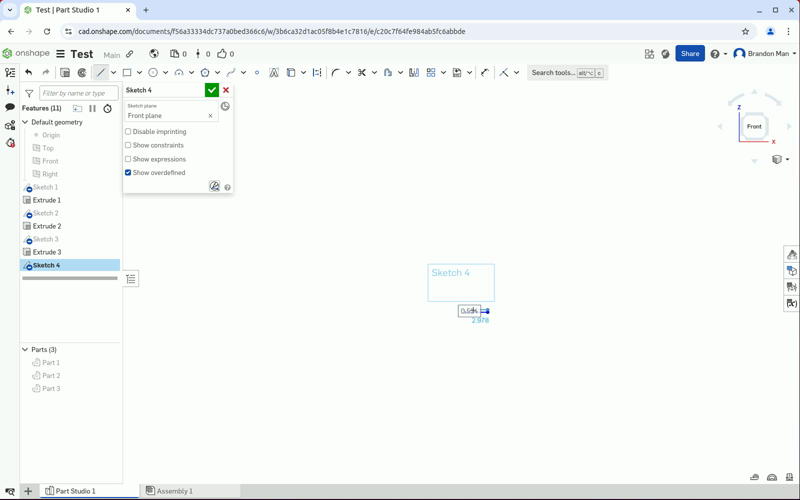
click(473, 309)
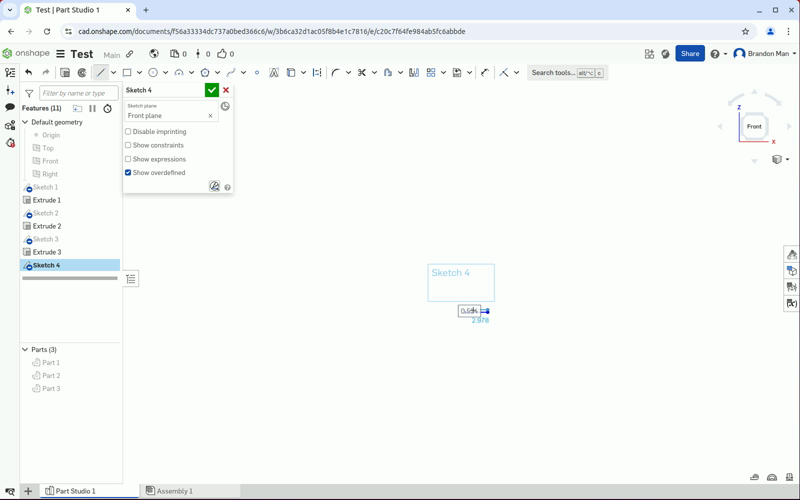
key_up(shift)
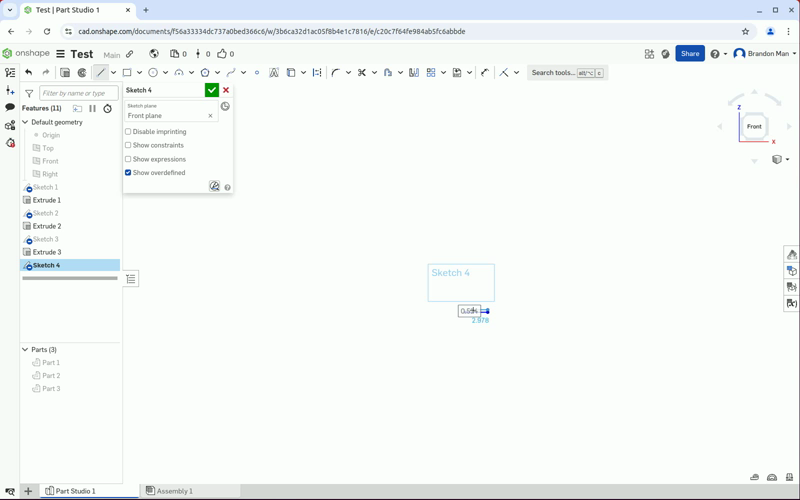
key(esc)
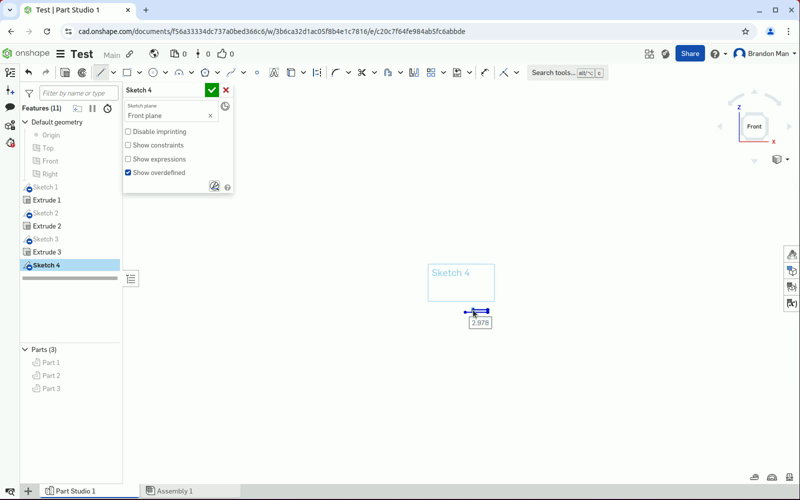
key(a)
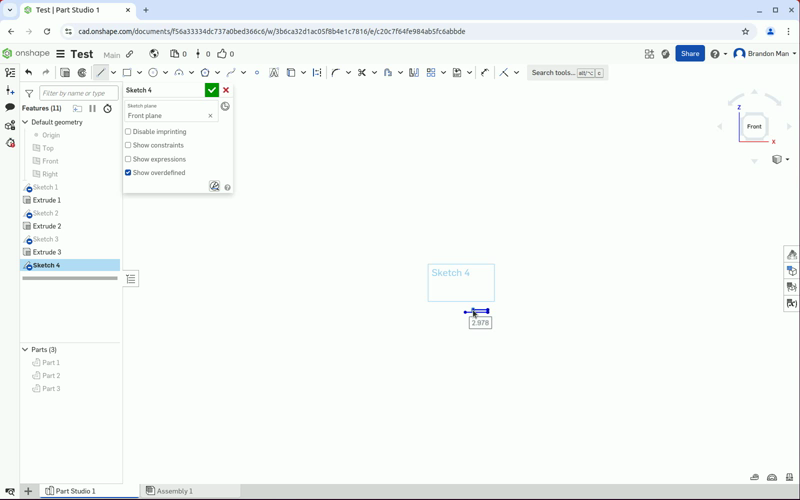
mouse_move(473, 309)
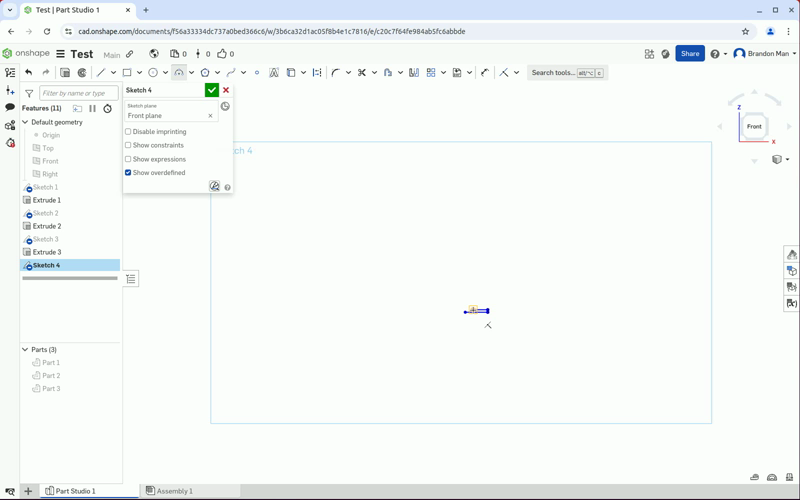
click(473, 309)
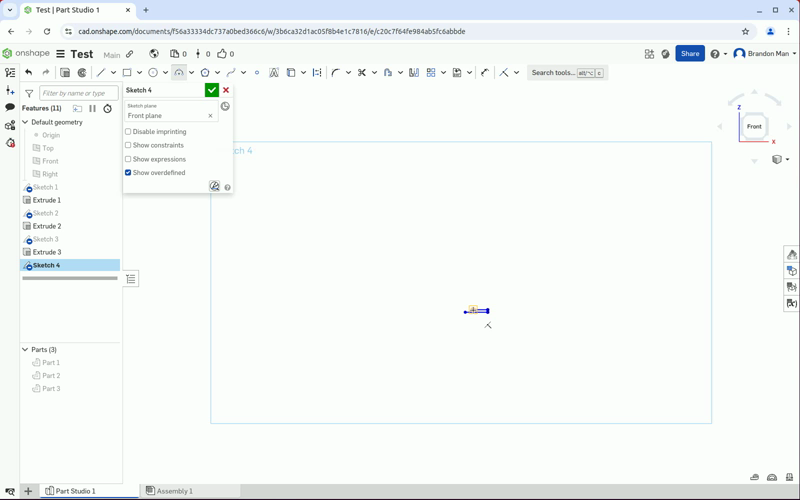
mouse_move(465, 312)
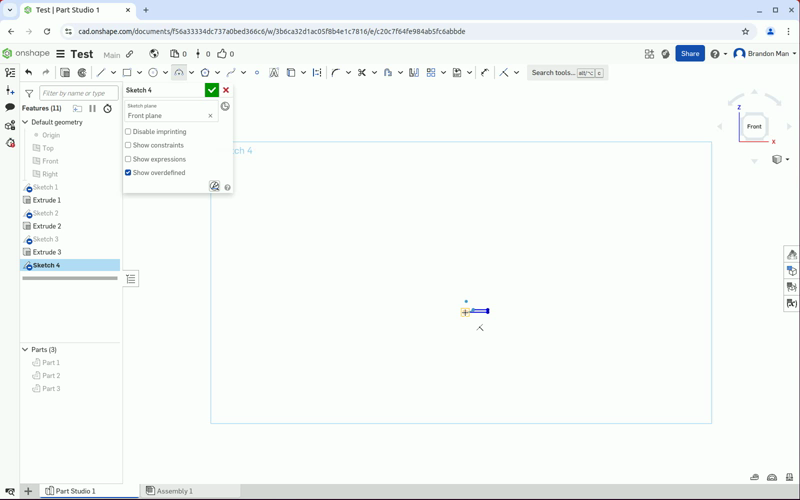
click(465, 312)
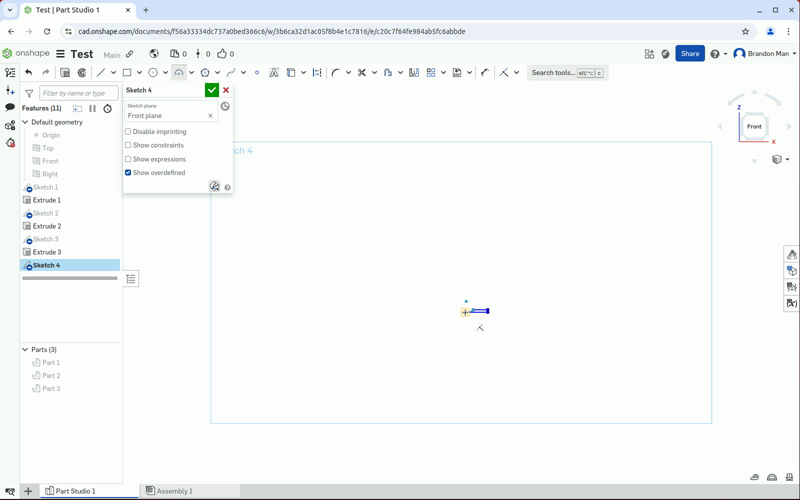
key_down(shift)
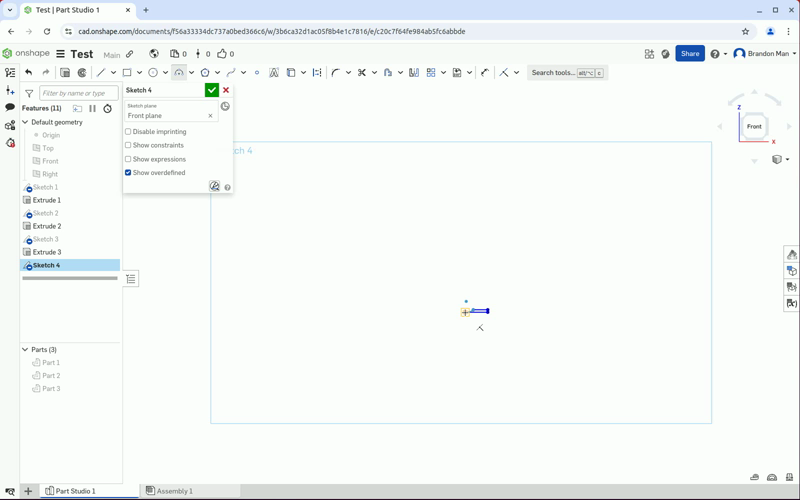
mouse_move(469, 311)
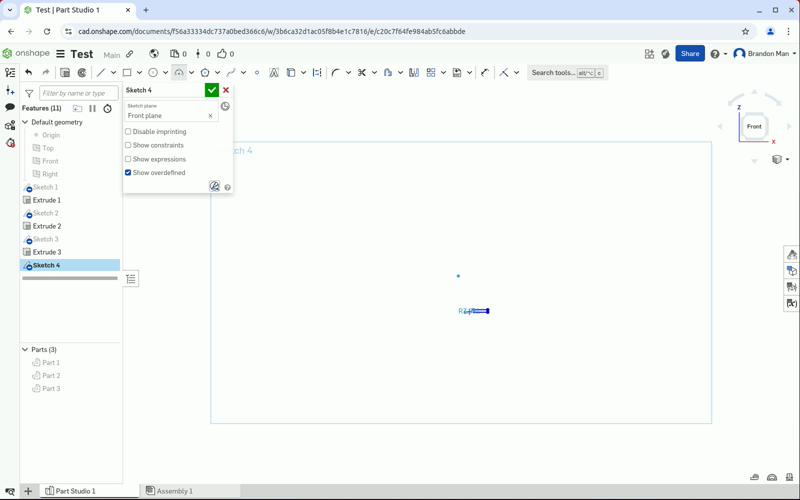
scroll(6)
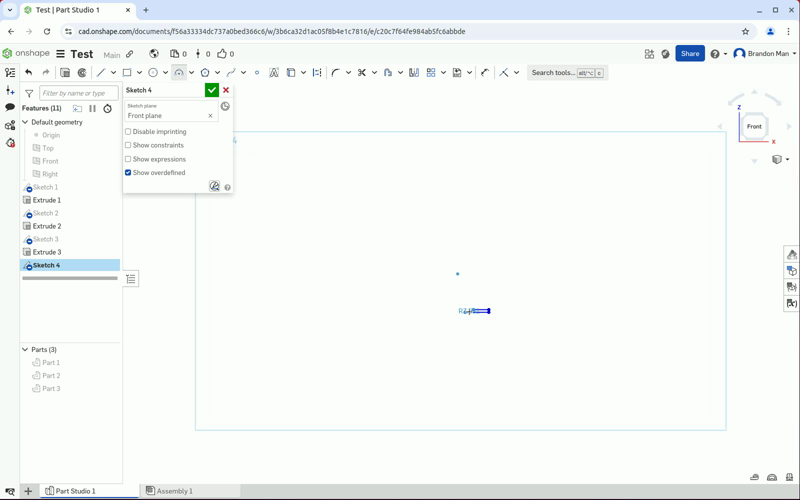
scroll(6)
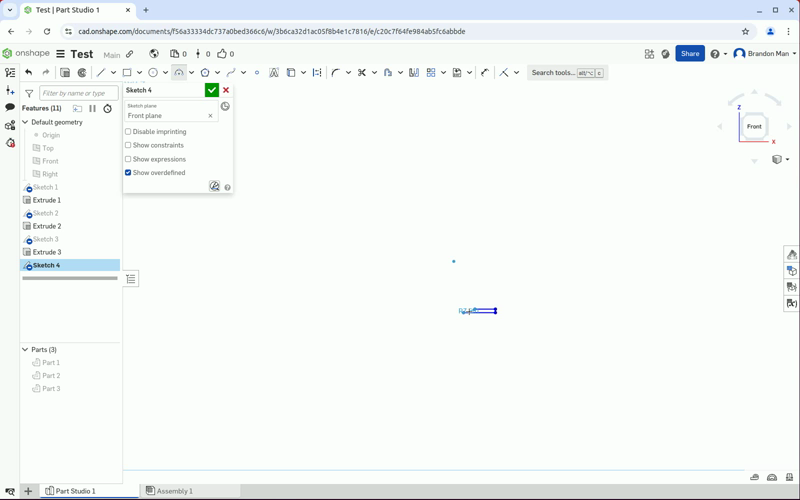
scroll(6)
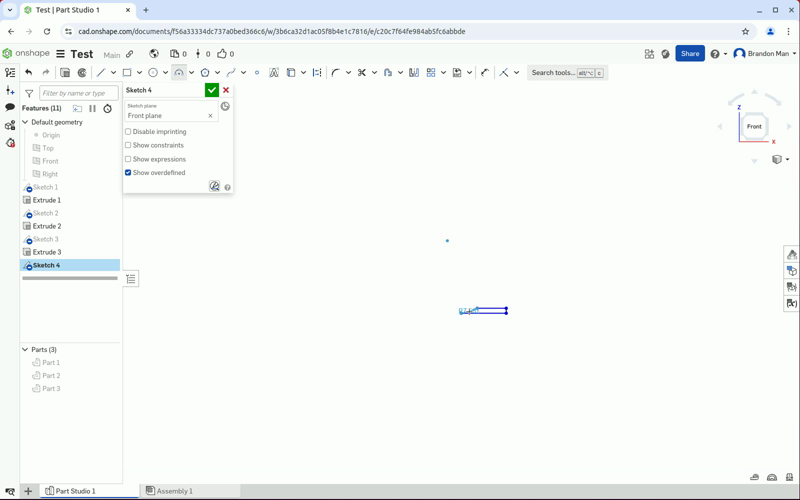
scroll(6)
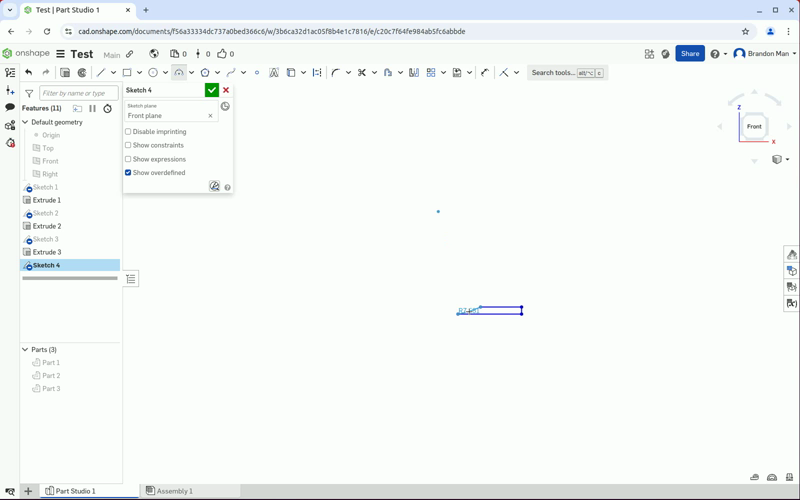
scroll(6)
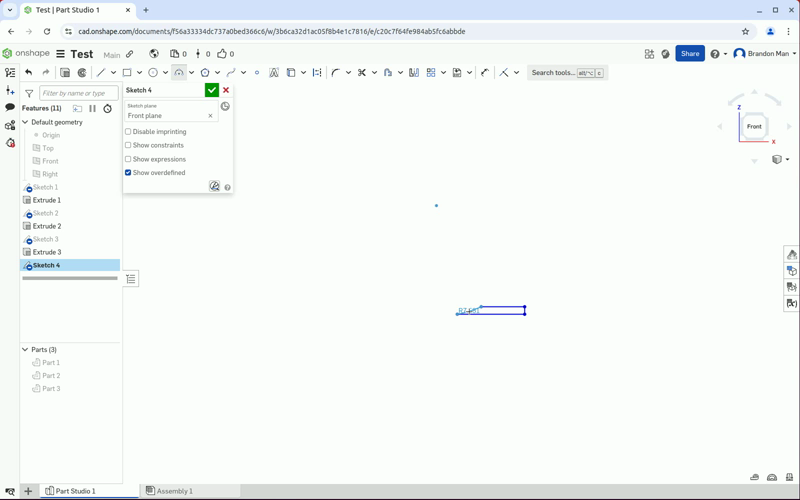
scroll(6)
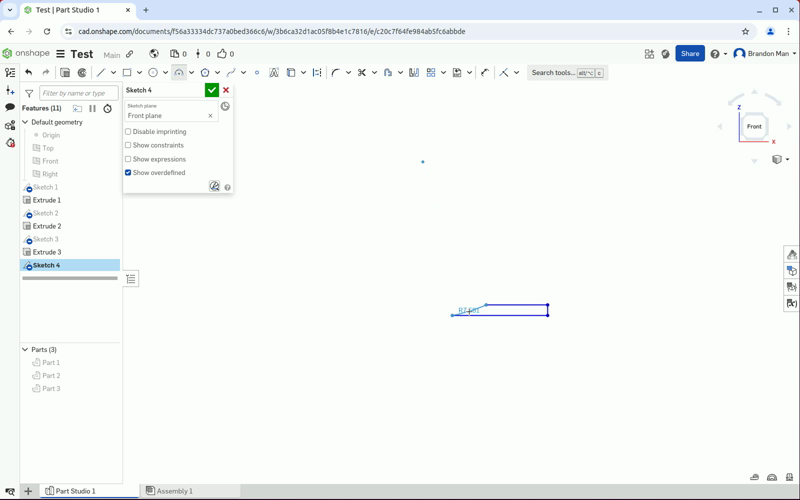
scroll(6)
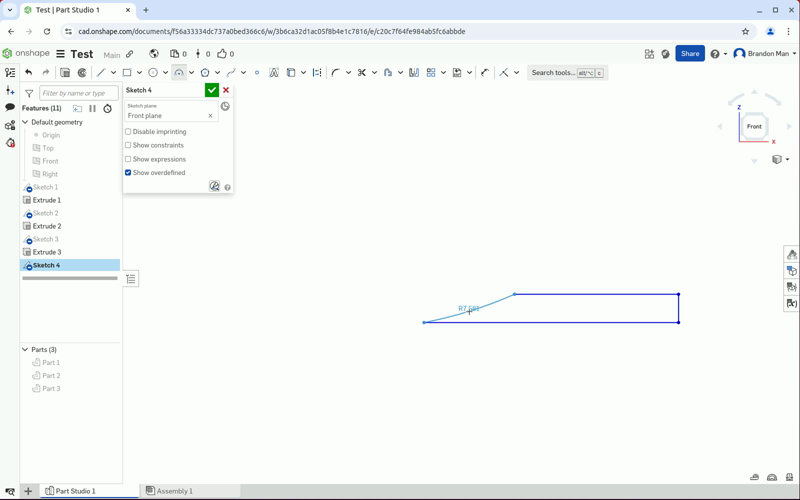
click(469, 311)
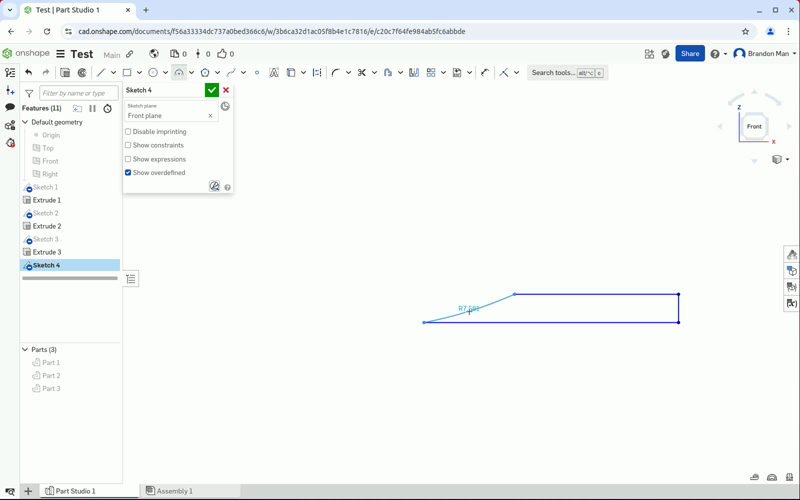
scroll(-6)
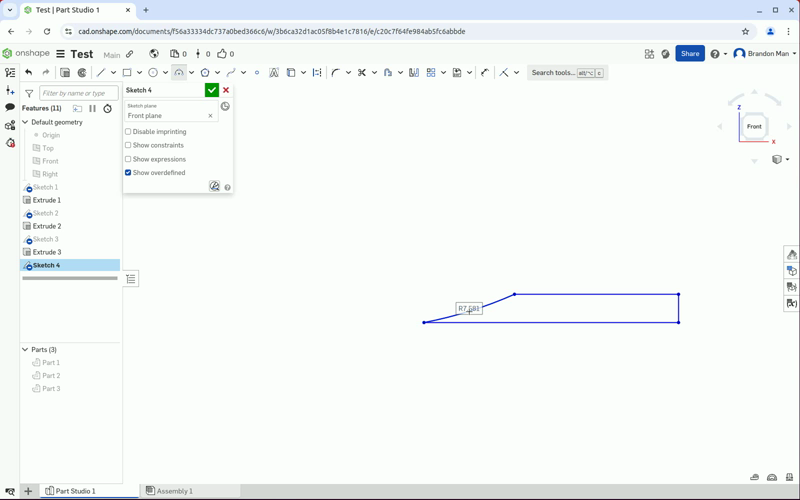
scroll(-6)
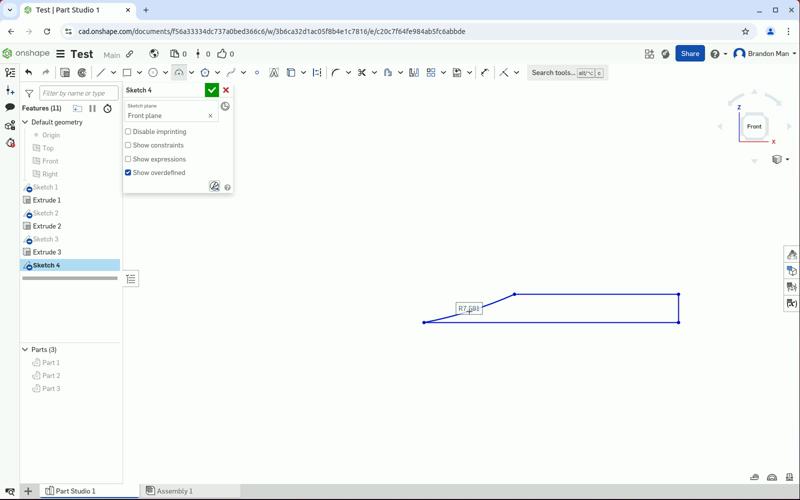
scroll(-6)
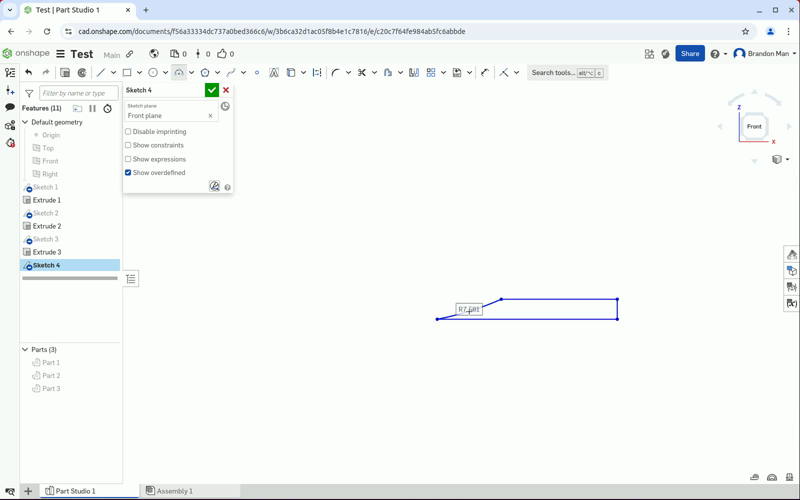
scroll(-6)
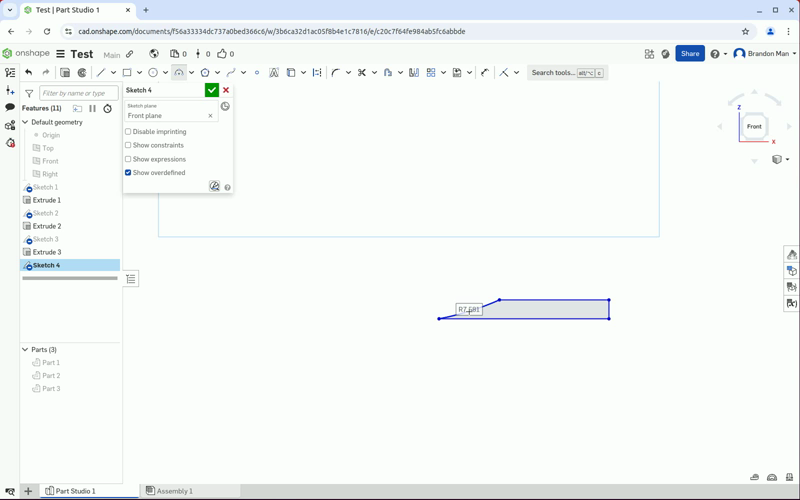
scroll(-6)
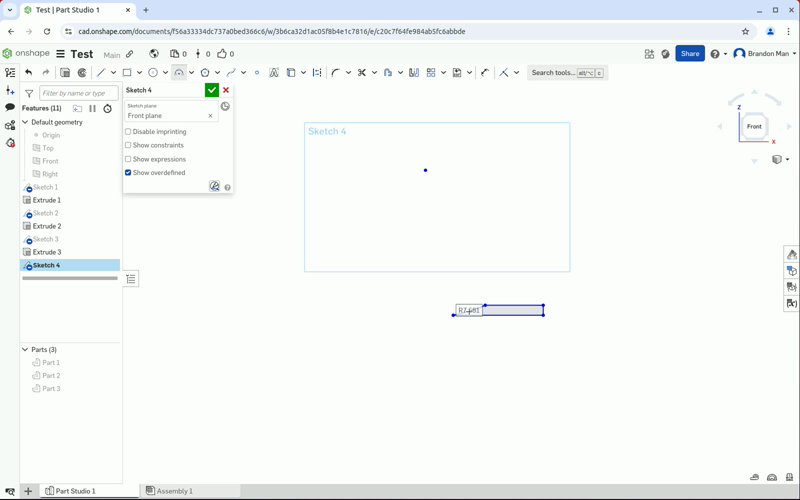
scroll(-6)
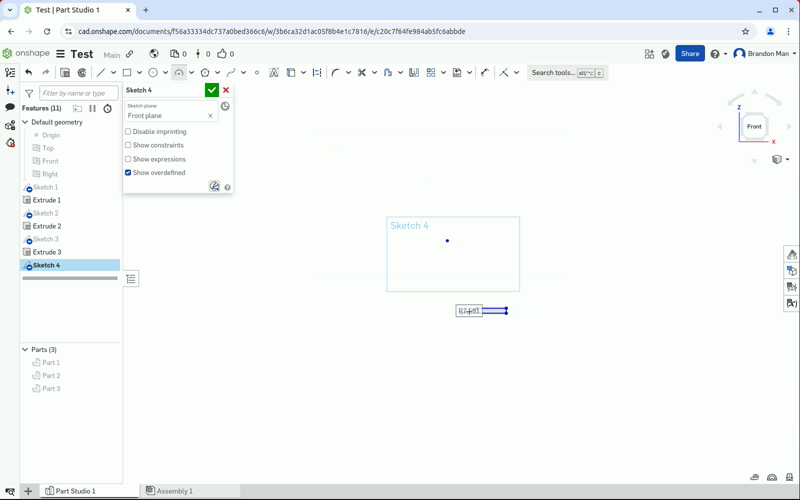
scroll(-6)
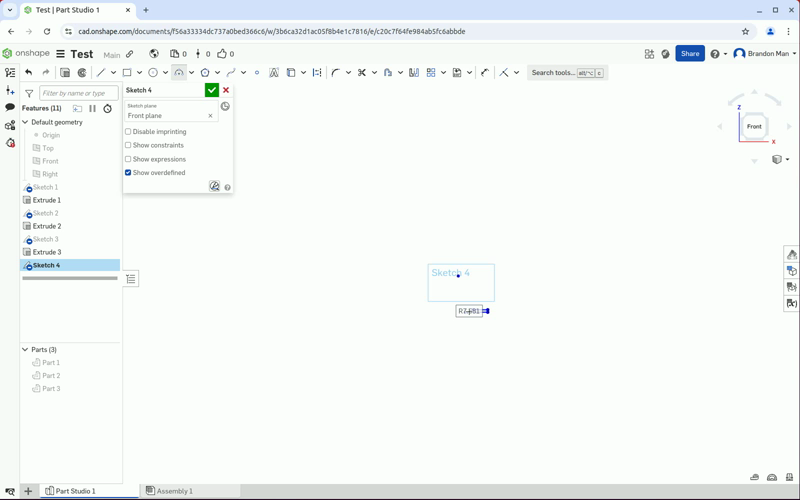
key_up(shift)
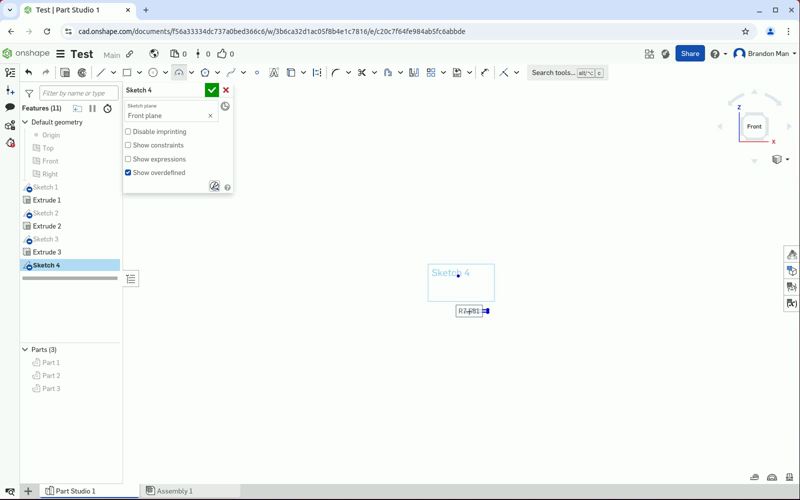
key(esc)
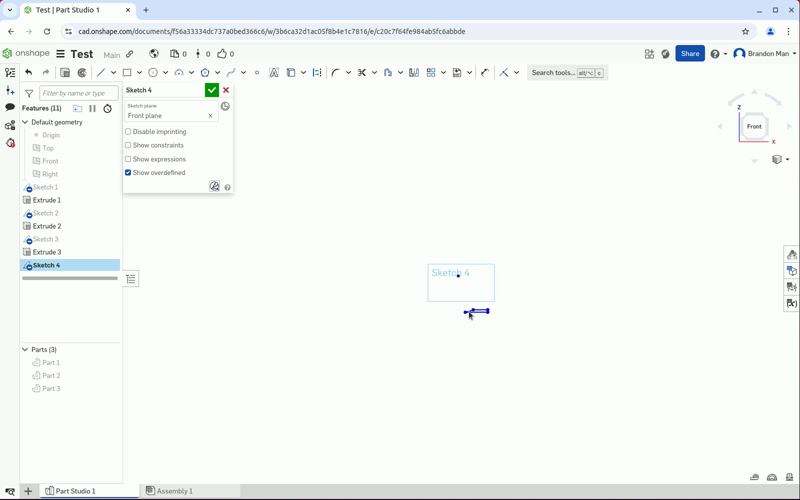
mouse_move(478, 310)
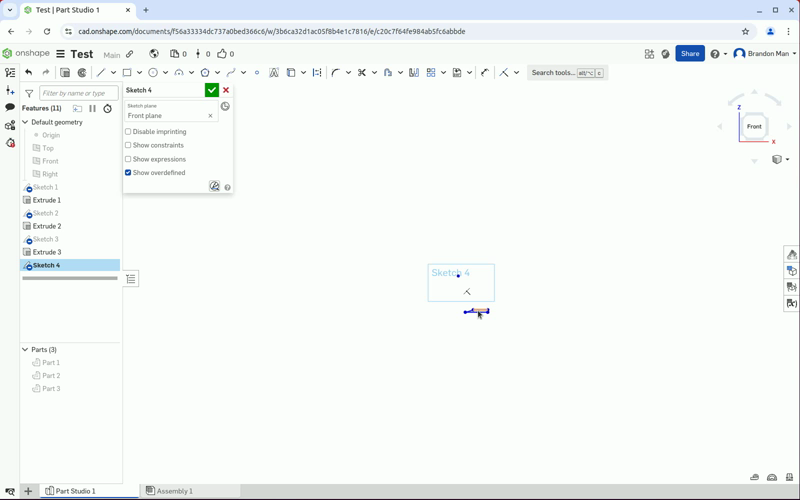
scroll(6)
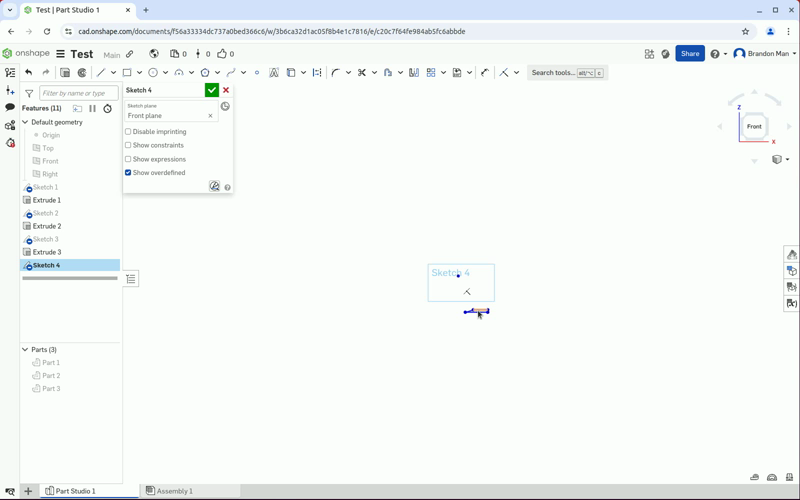
scroll(6)
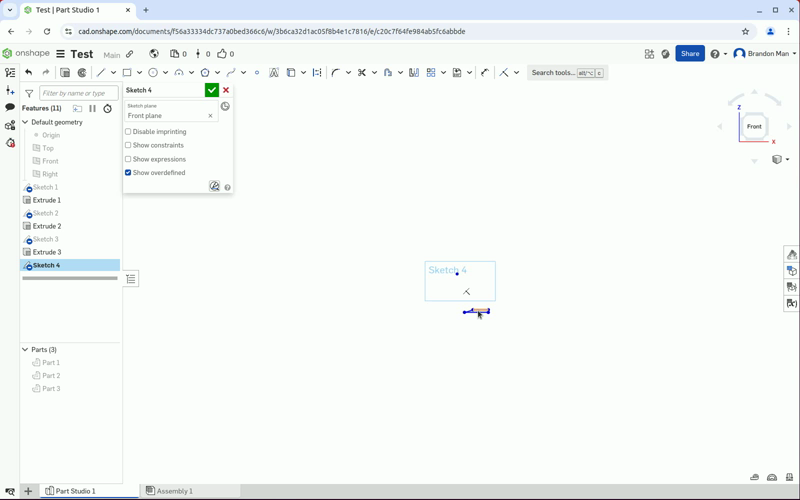
scroll(6)
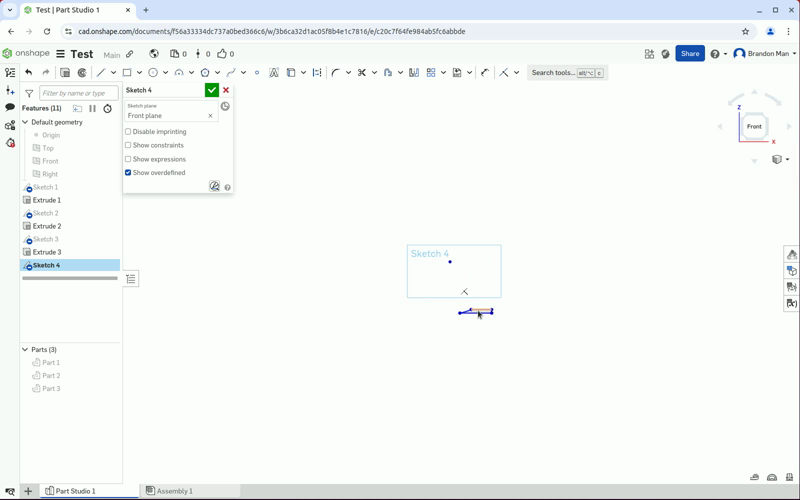
scroll(6)
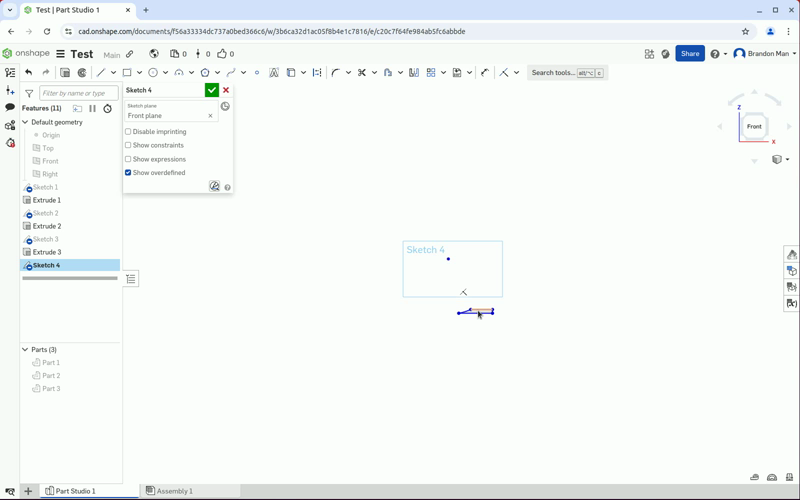
scroll(6)
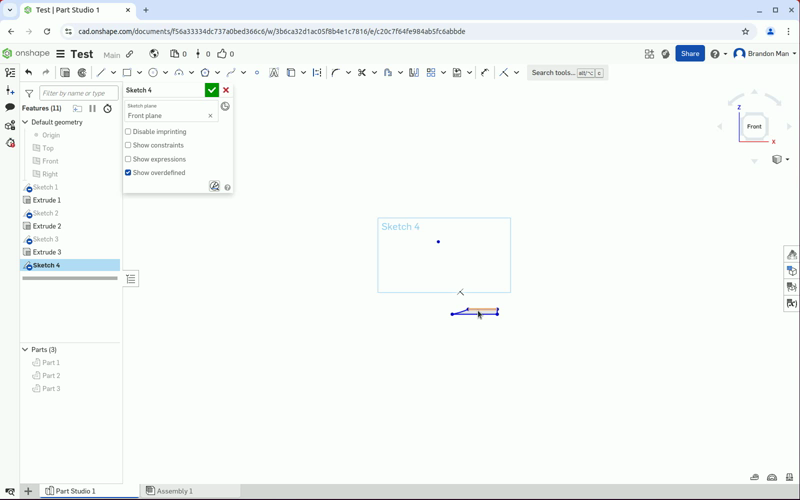
scroll(6)
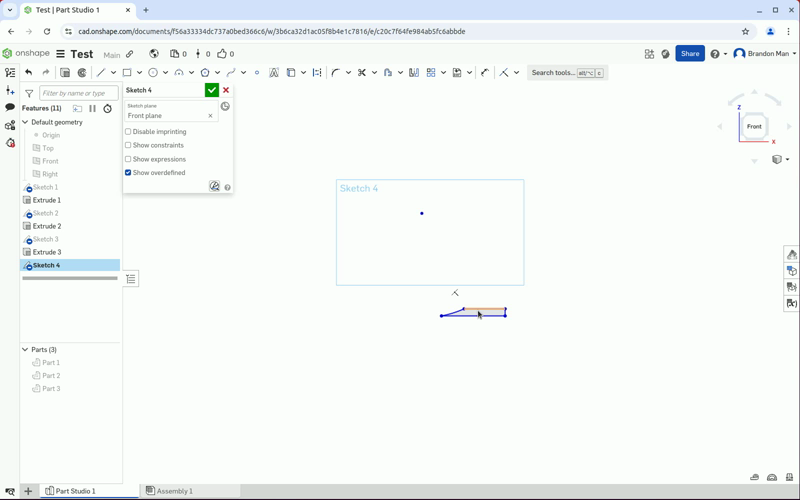
scroll(6)
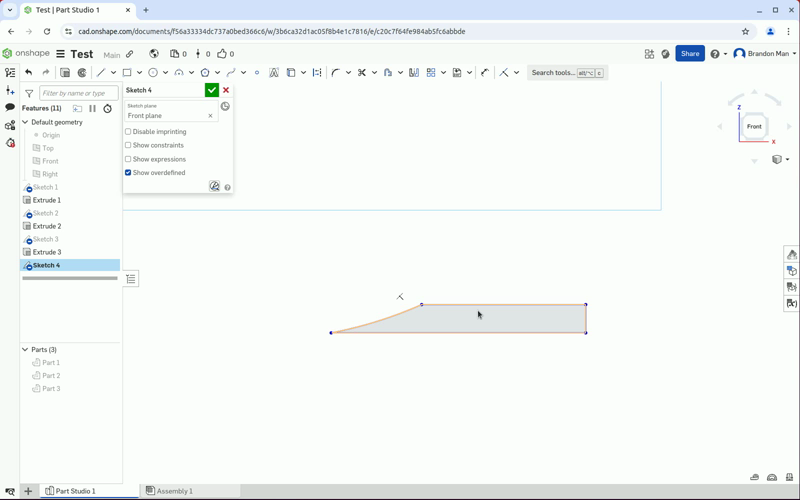
click(478, 310)
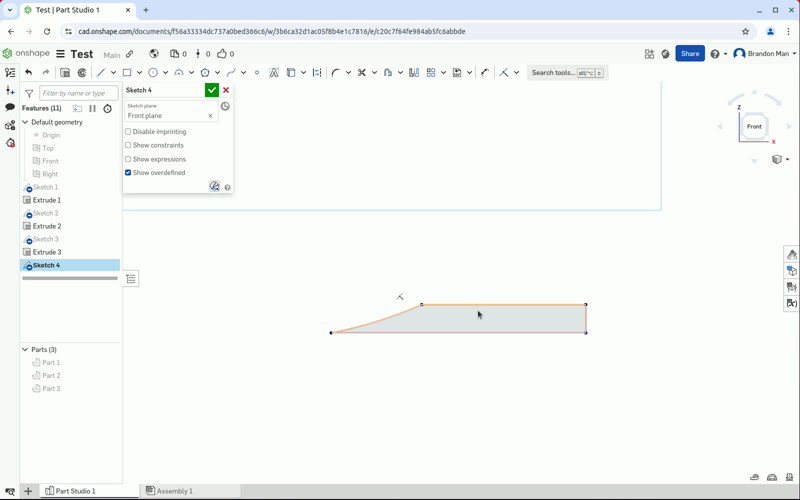
scroll(-6)
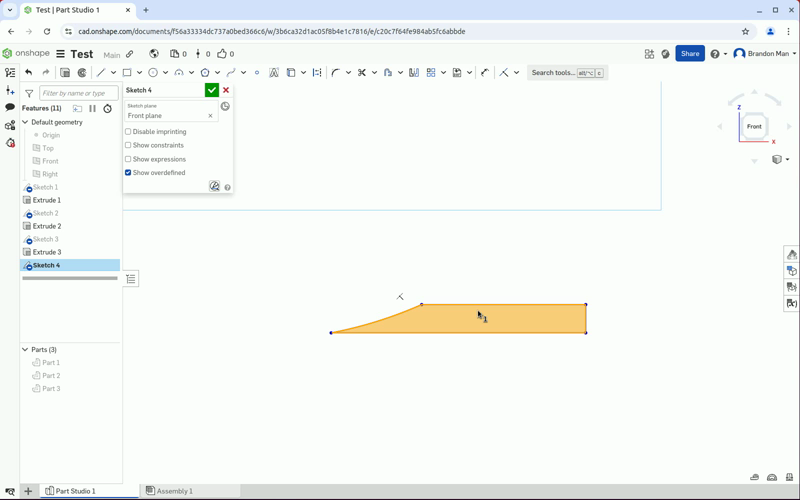
scroll(-6)
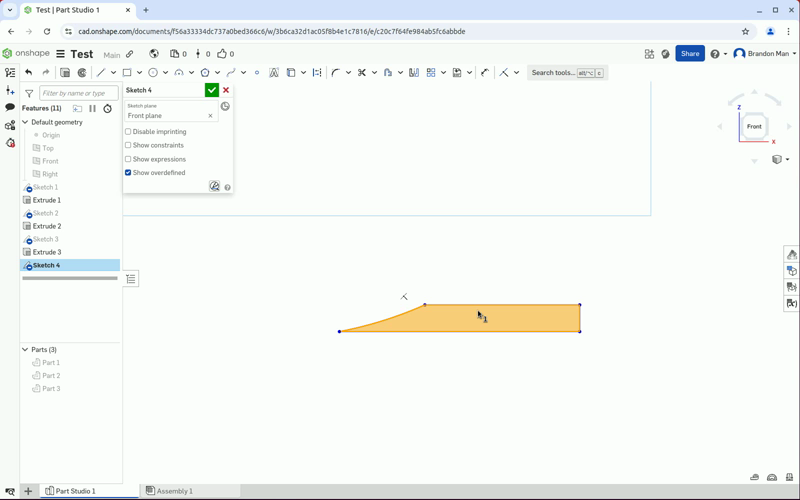
scroll(-6)
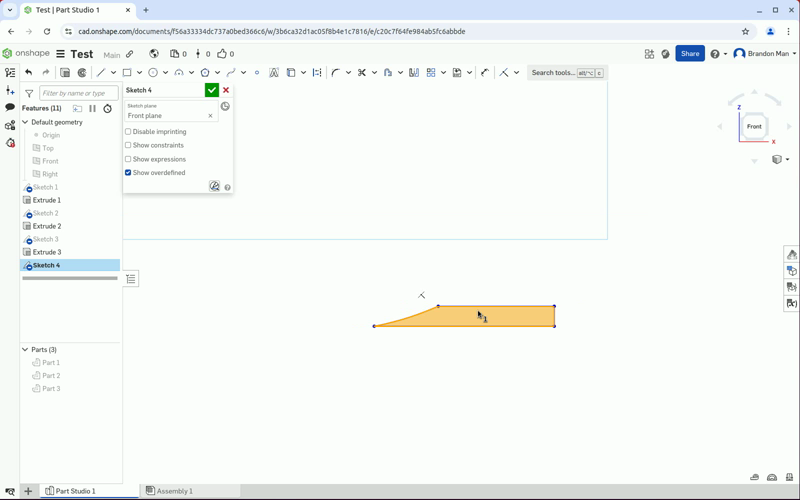
scroll(-6)
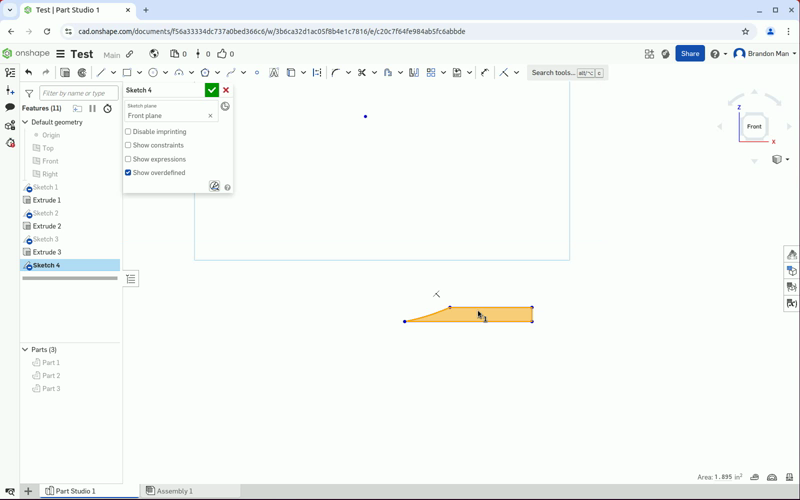
scroll(-6)
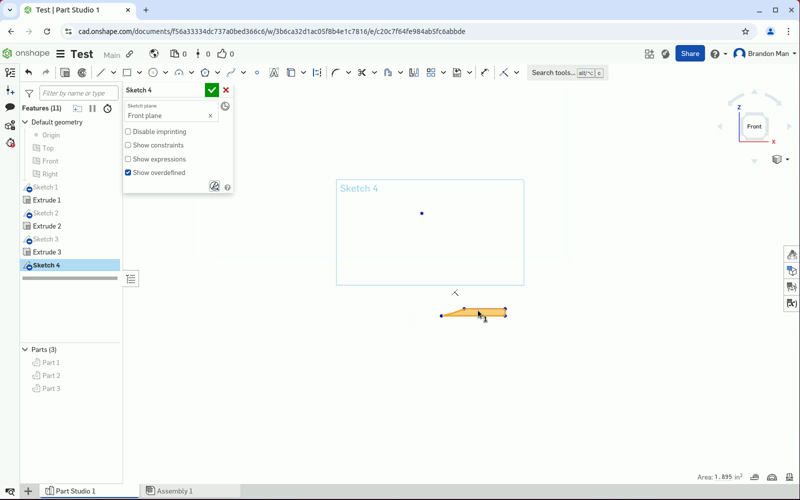
scroll(-6)
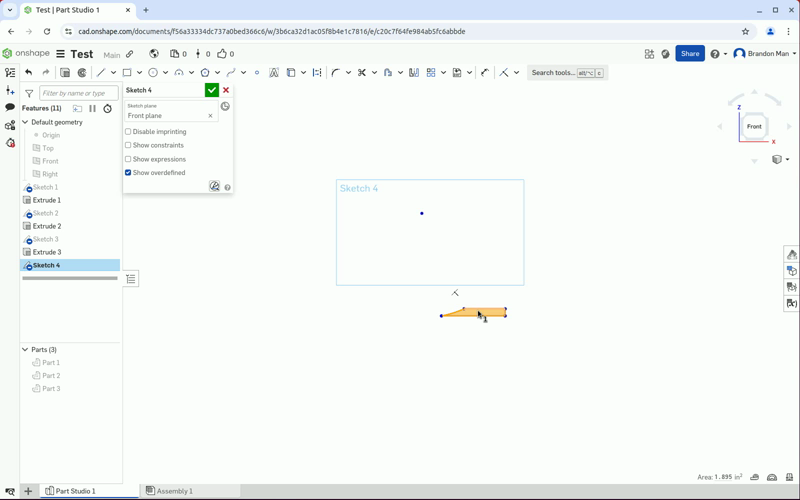
scroll(-6)
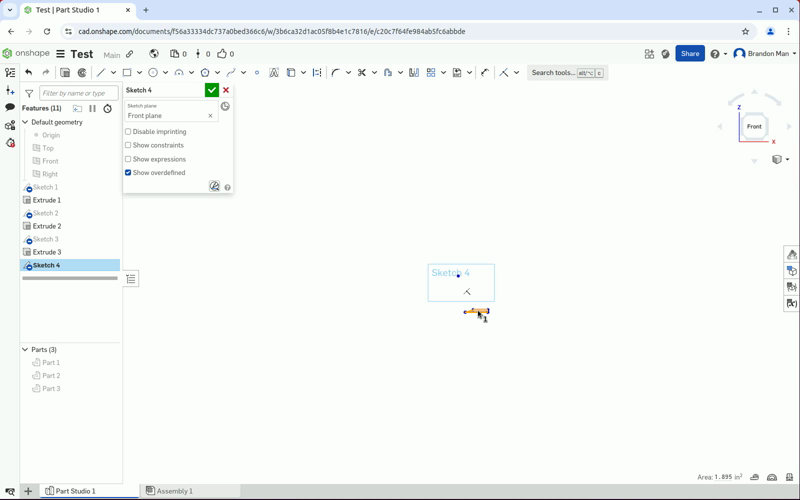
mouse_move(73, 352)
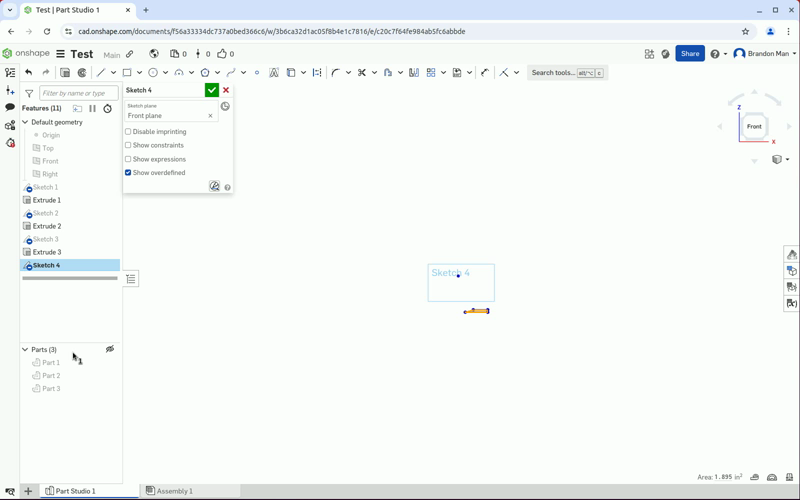
key(shift+y)
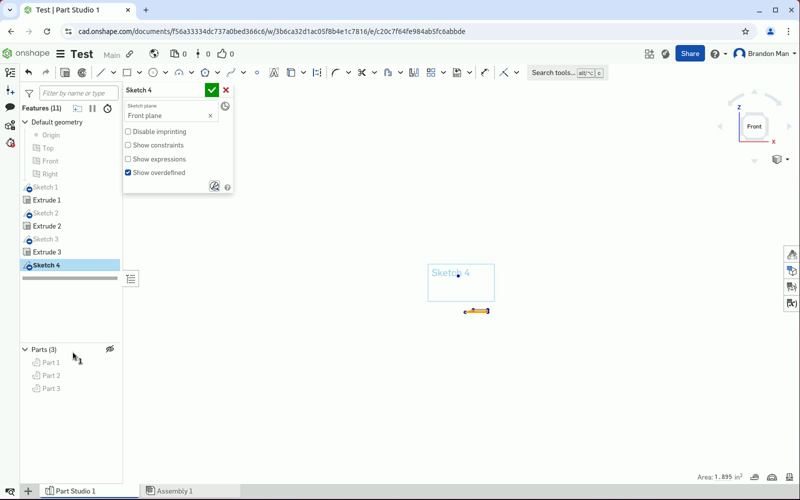
key(shift+e)
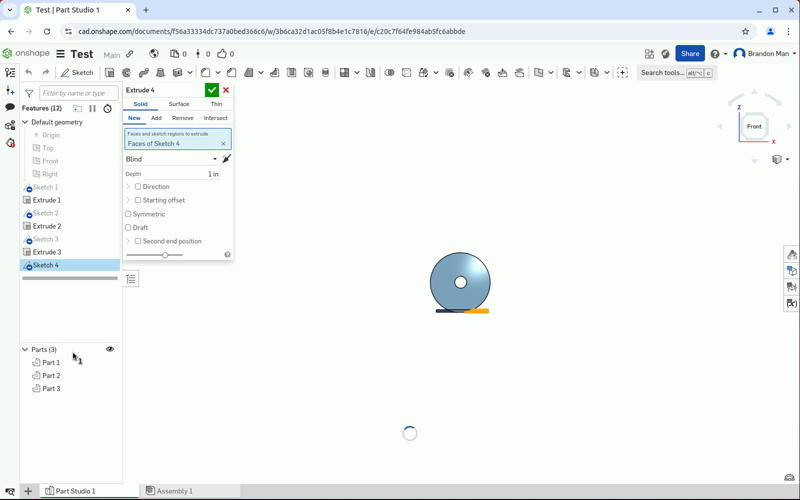
mouse_move(143, 106)
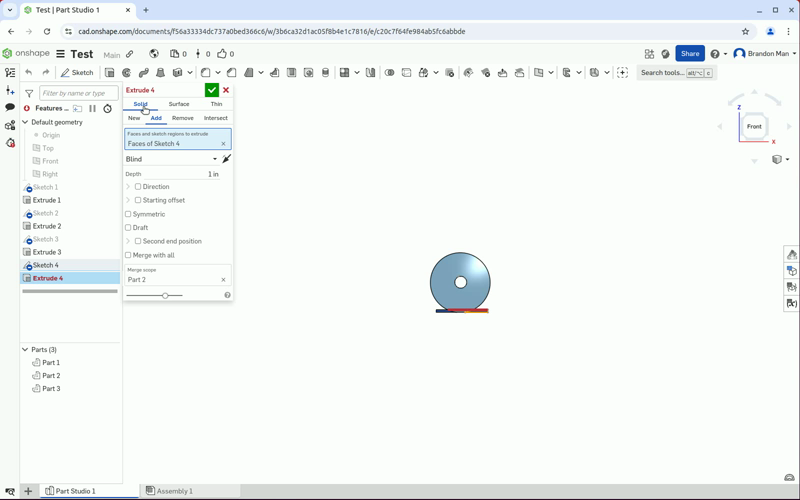
click(143, 106)
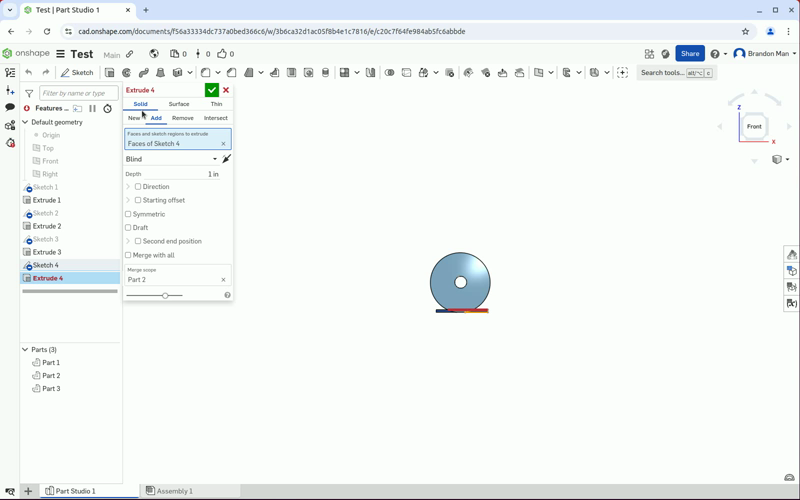
mouse_move(137, 120)
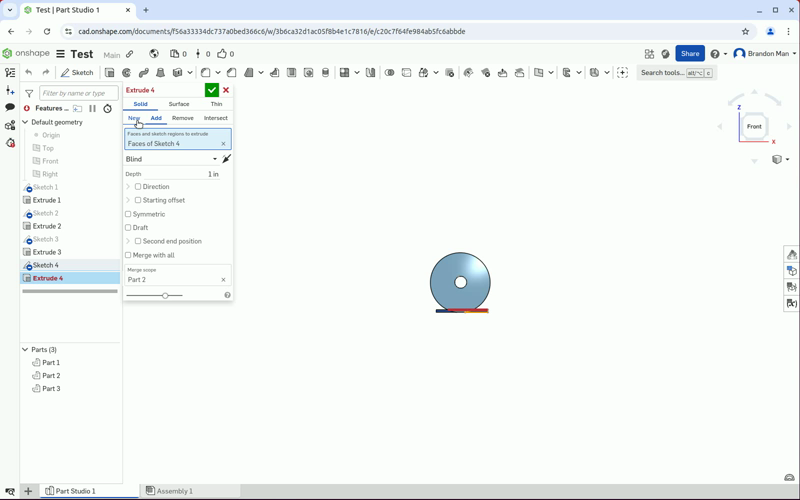
click(137, 120)
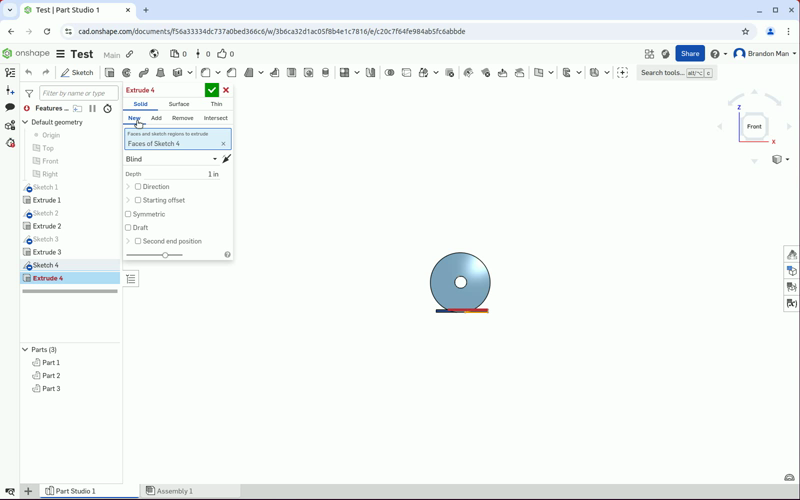
key(tab, 4)
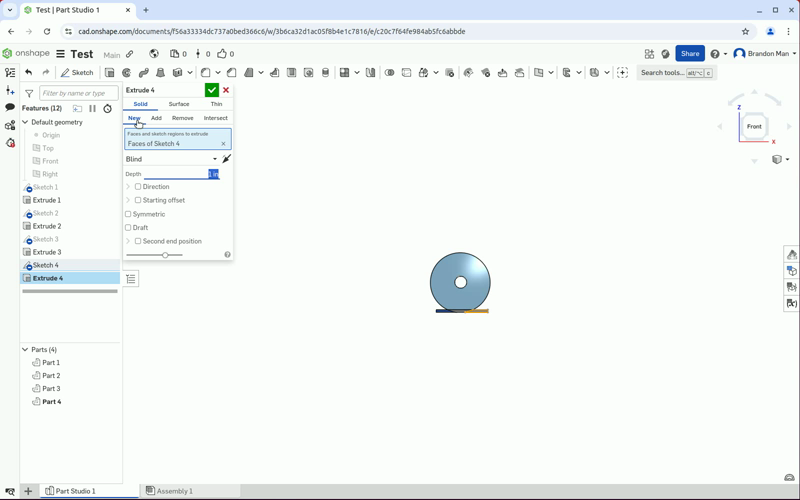
text(14.202)
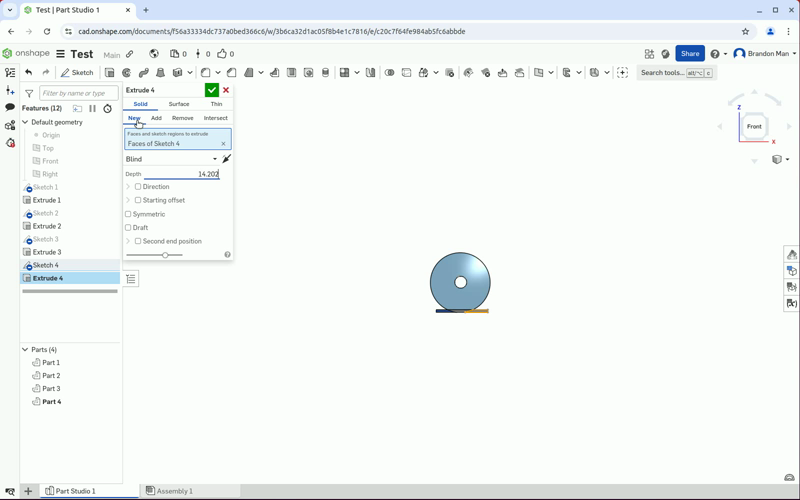
key(tab, 3)
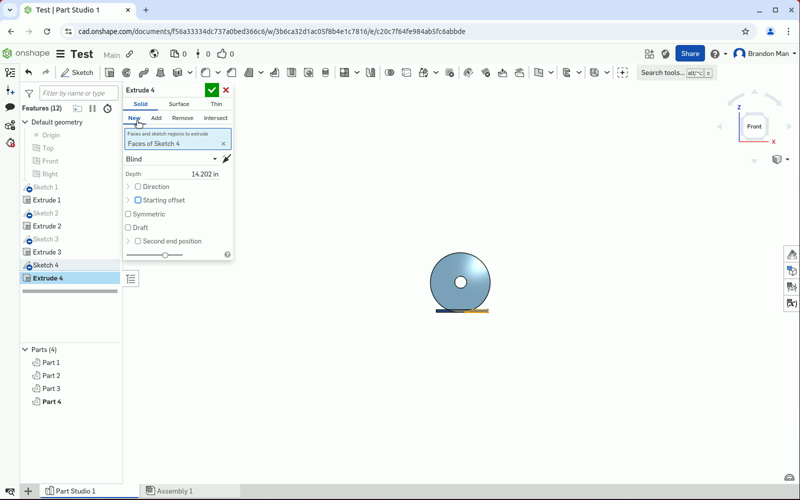
key(tab, 2)
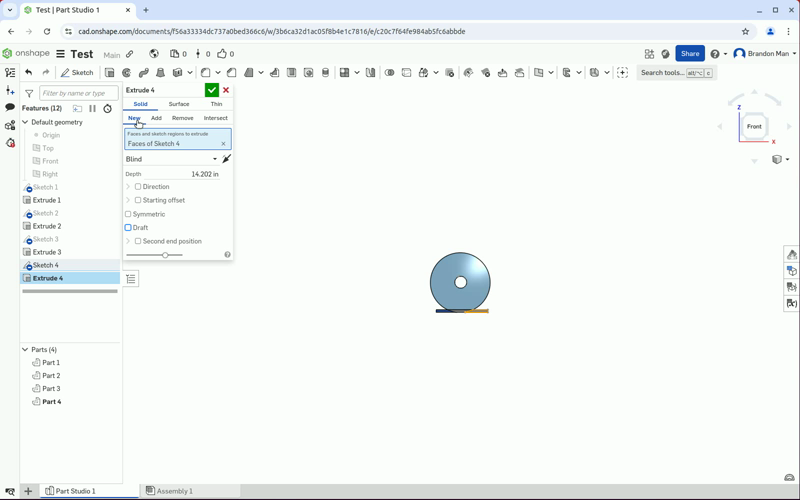
key(space)
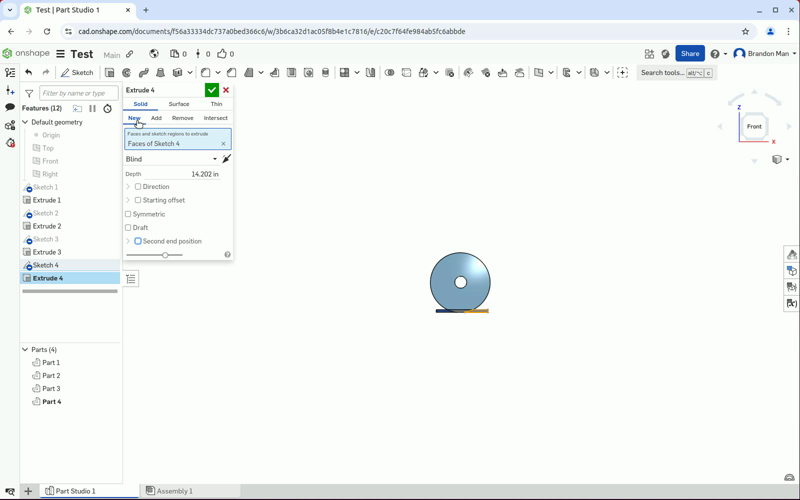
key(tab, 3)
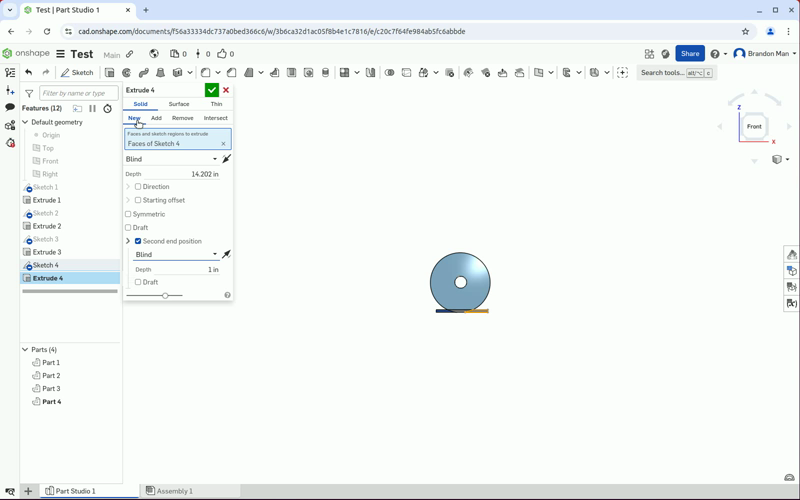
text(2.166)
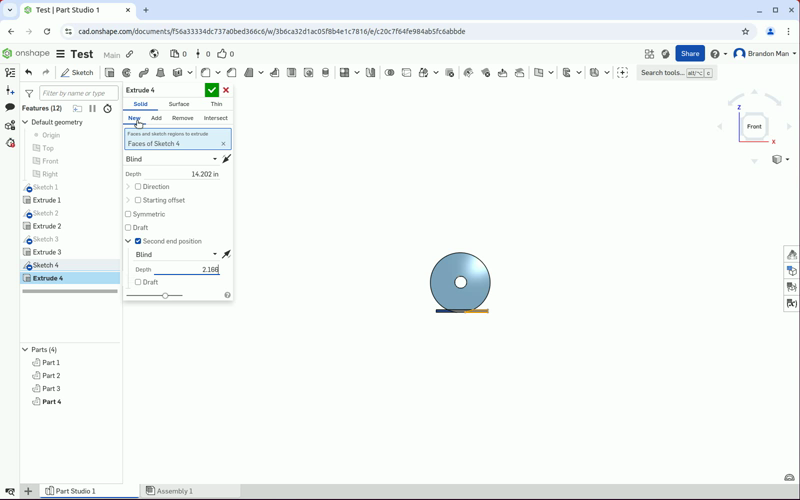
key(enter)
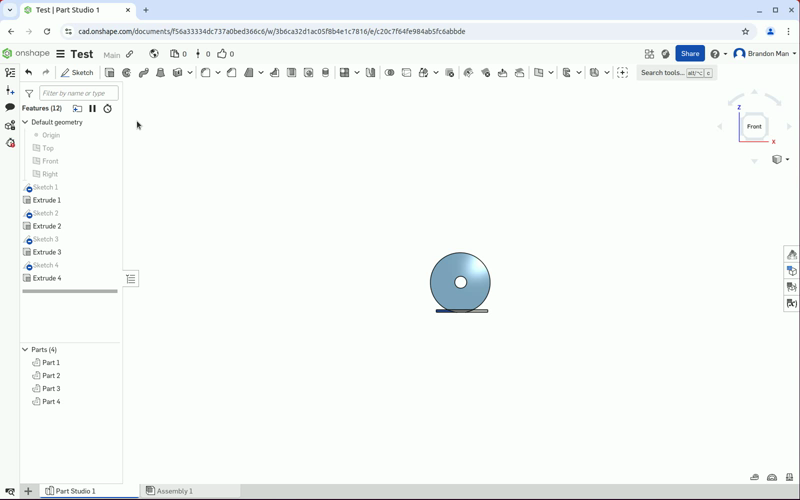
key(shift+h)
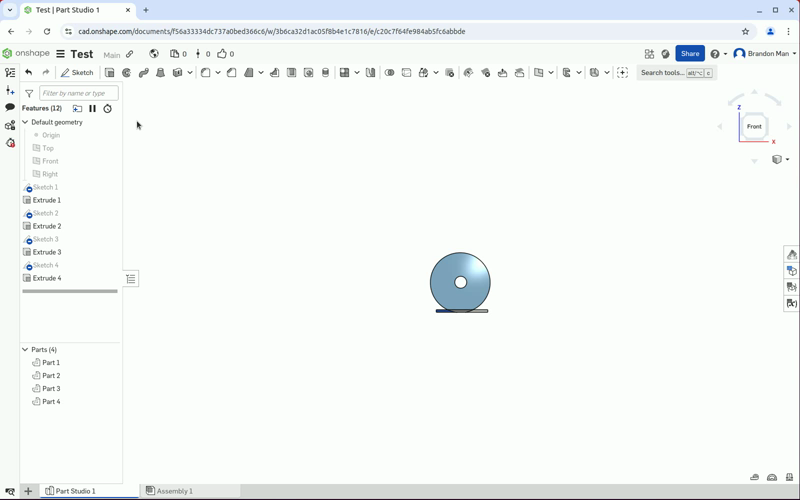
key(shift+h)
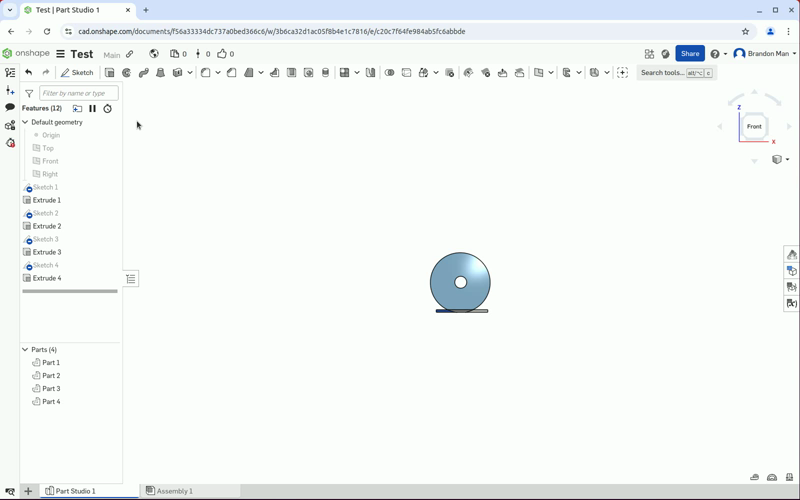
mouse_move(73, 189)
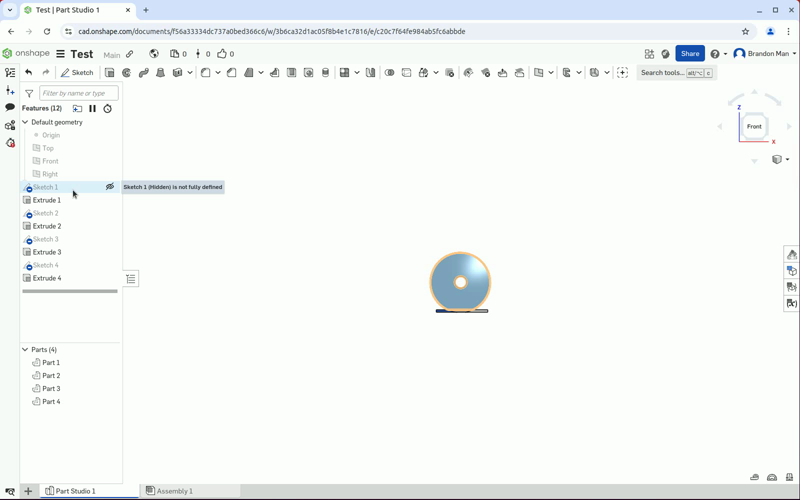
click(73, 189)
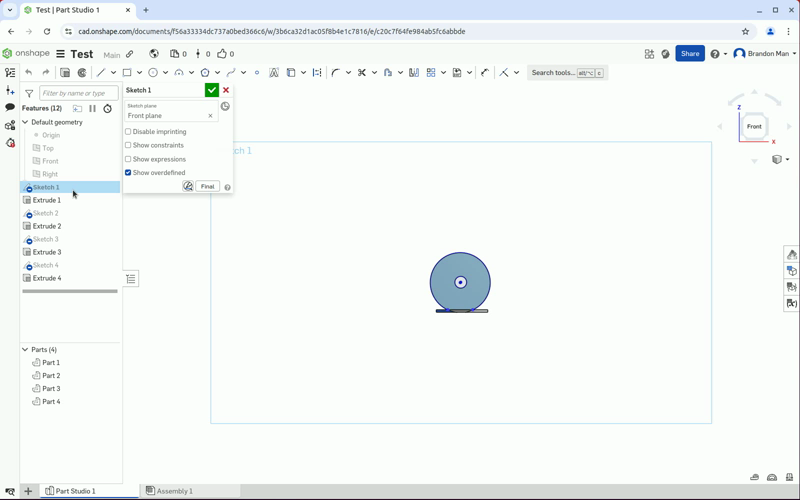
mouse_move(229, 92)
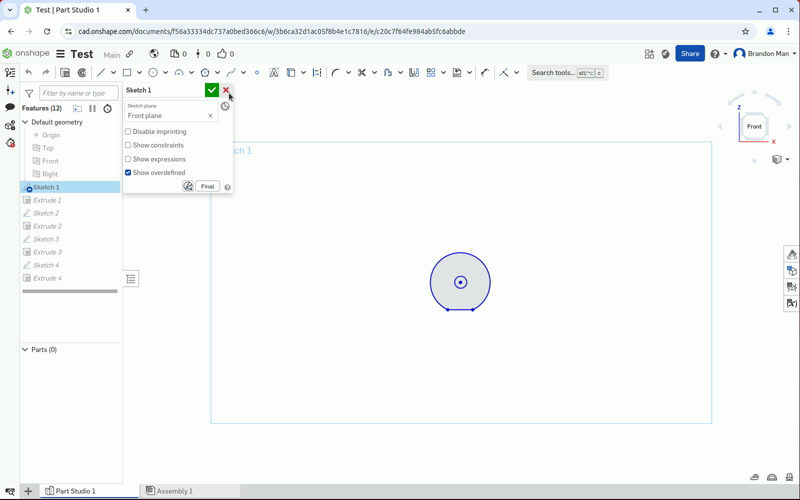
click(229, 92)
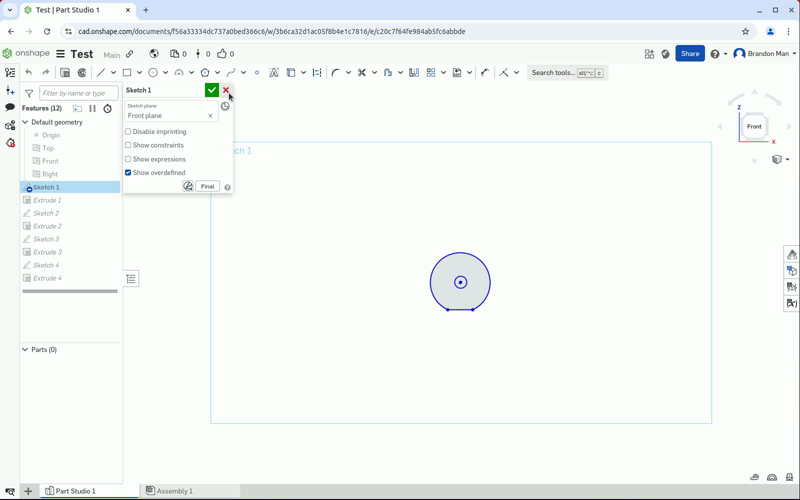
key(shift+s)
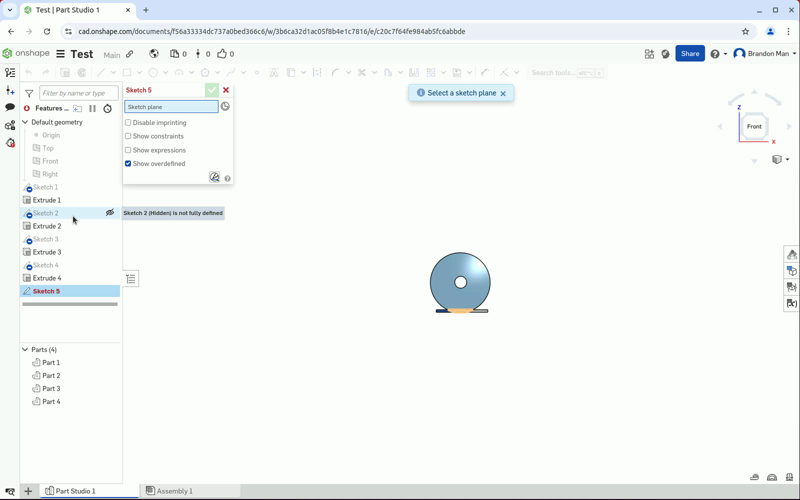
scroll(3)
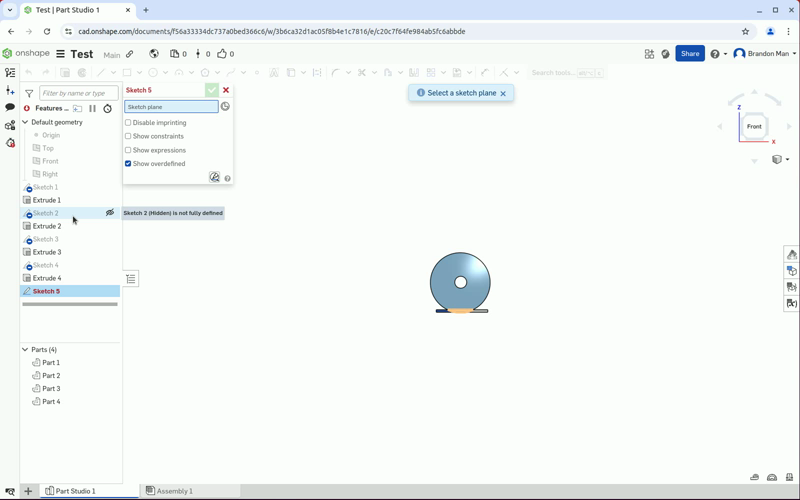
mouse_move(73, 163)
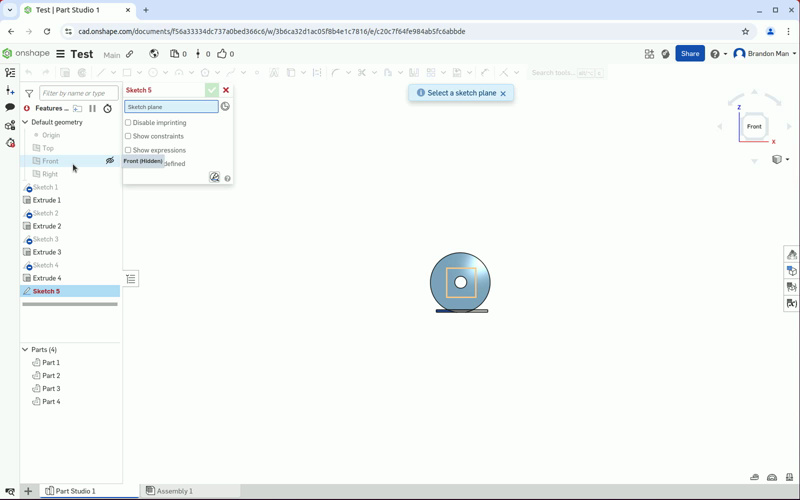
click(73, 163)
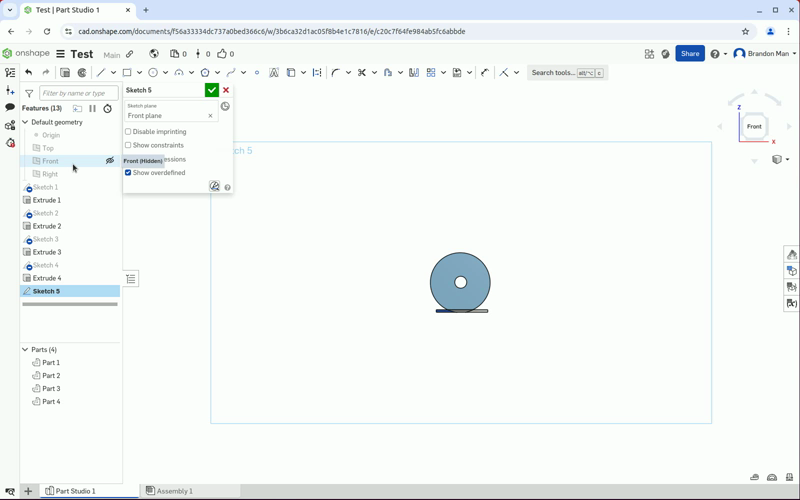
mouse_move(73, 352)
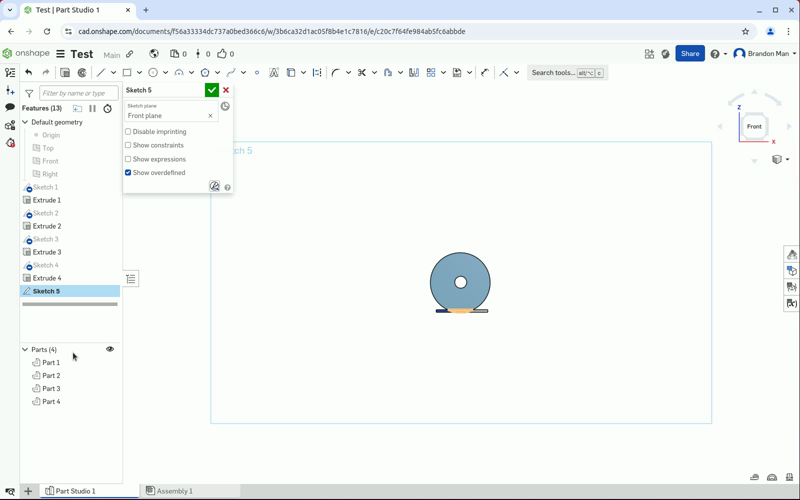
key(y)
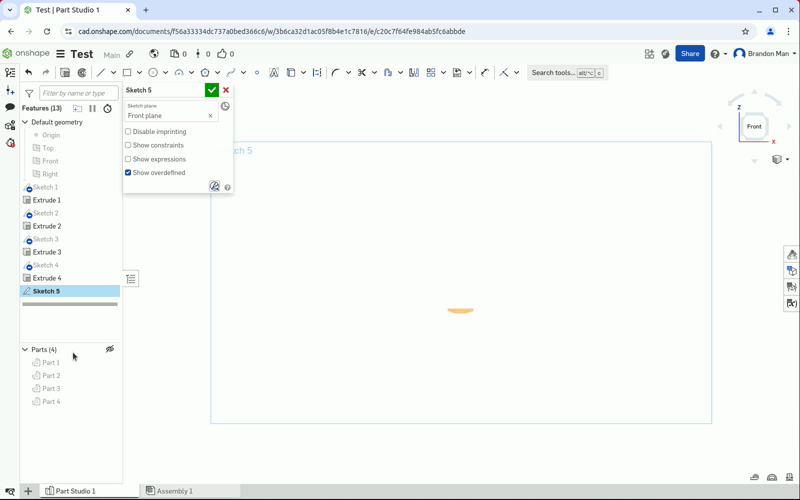
key(a)
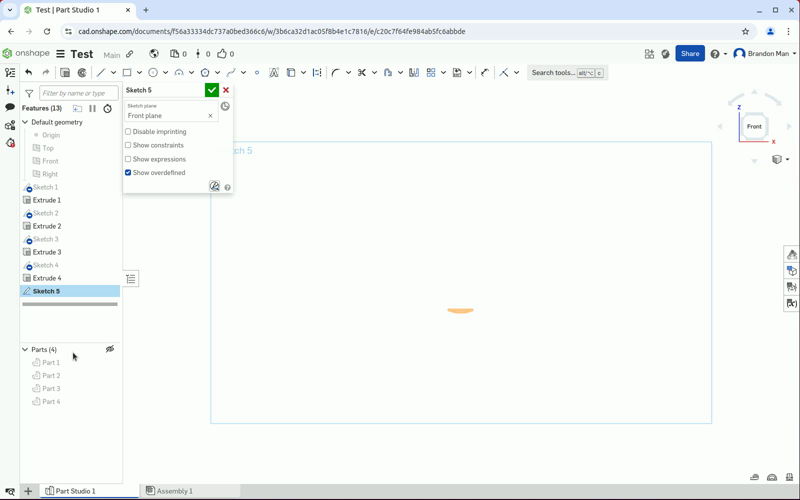
key_down(shift)
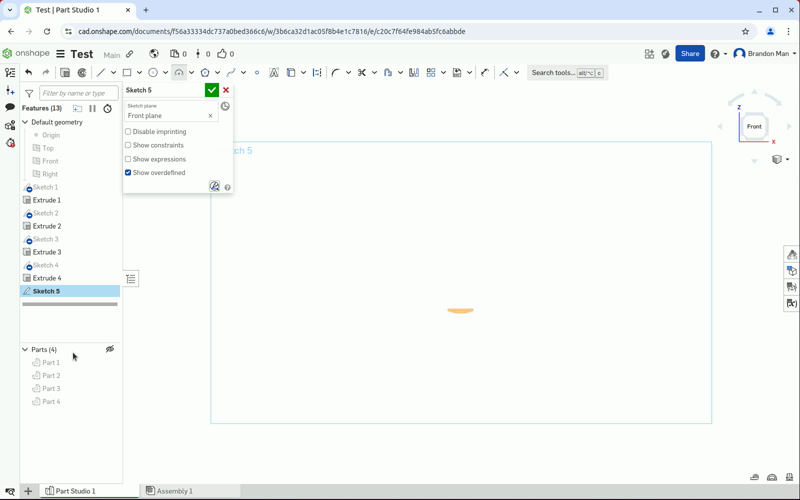
mouse_move(447, 309)
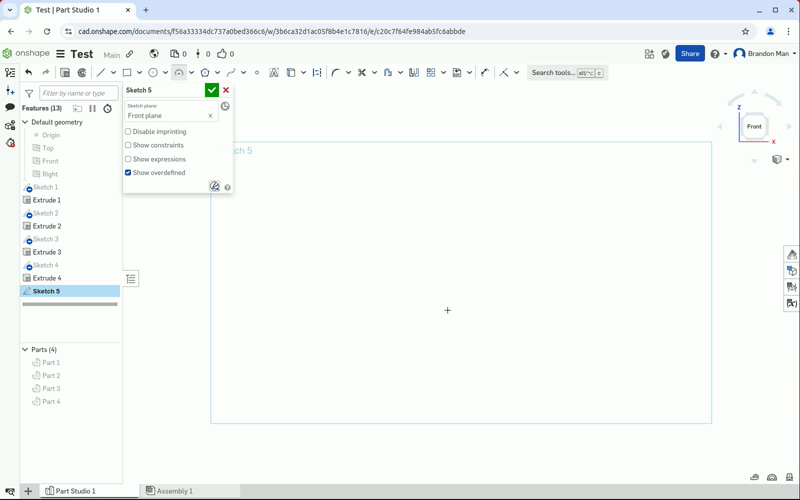
click(447, 309)
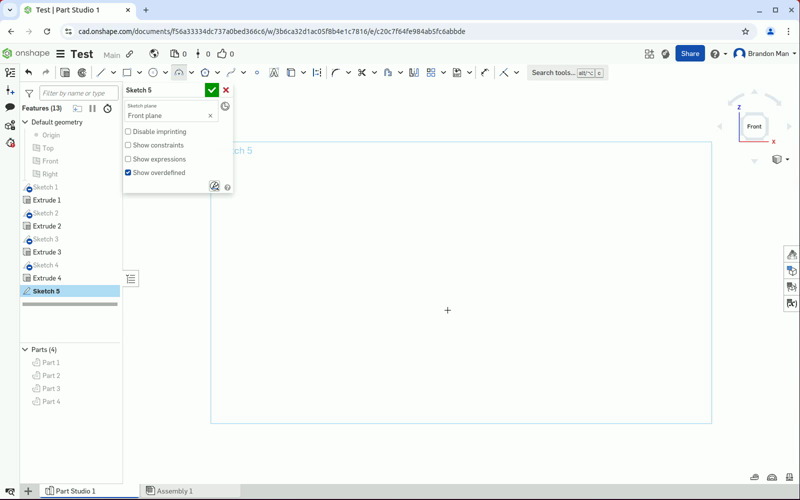
key_up(shift)
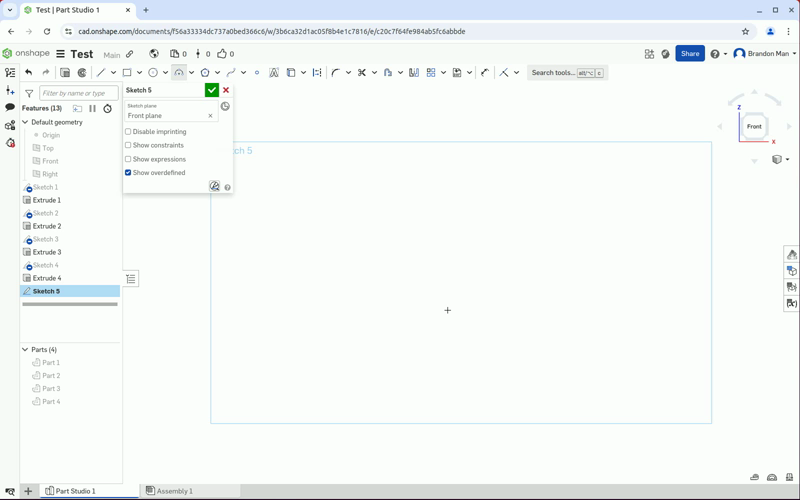
key_down(shift)
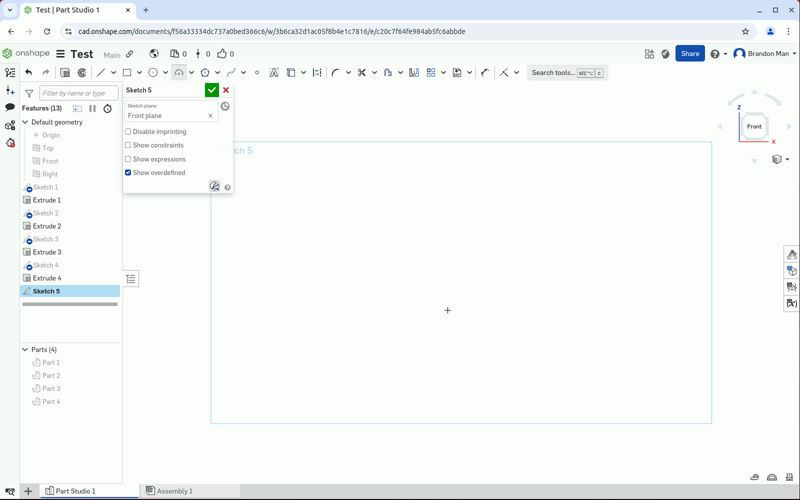
mouse_move(455, 312)
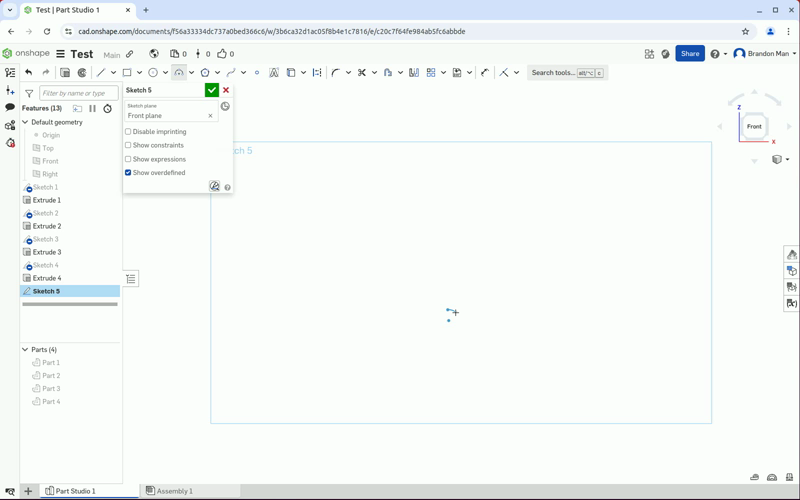
click(455, 312)
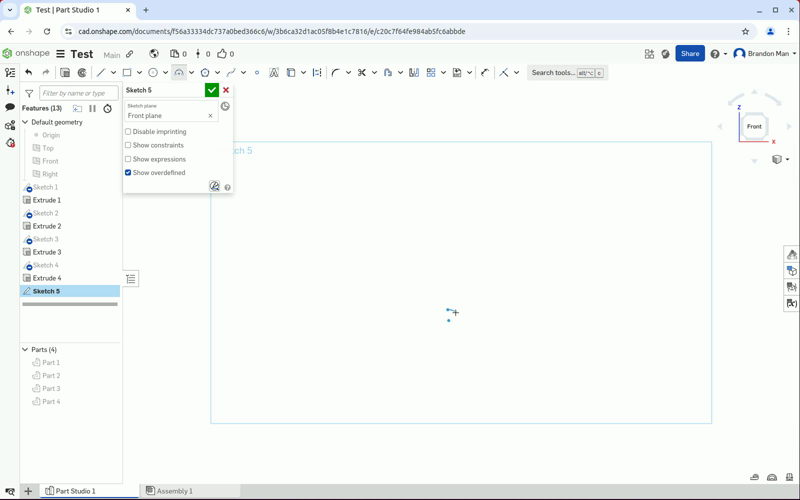
mouse_move(451, 311)
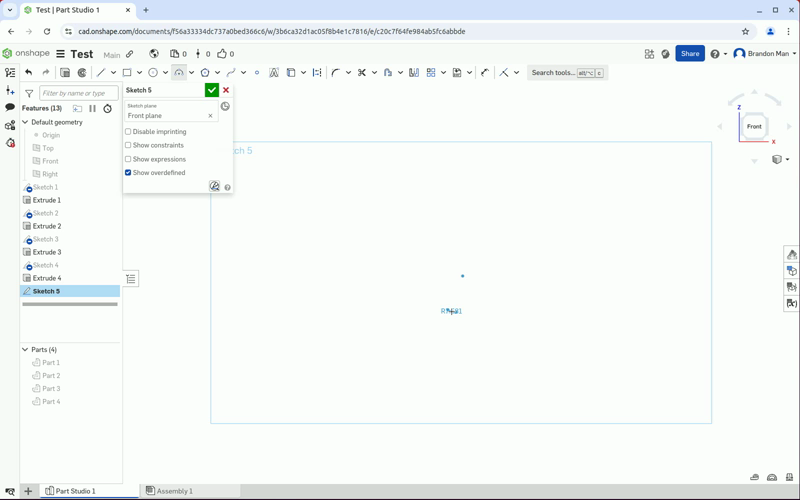
click(451, 311)
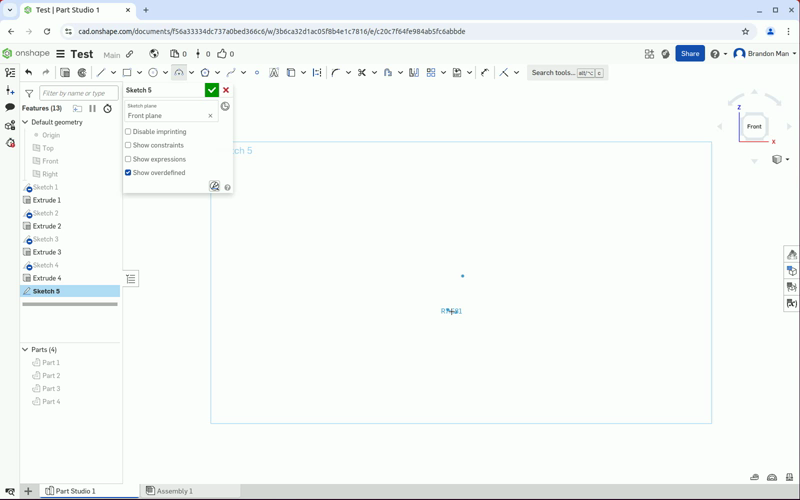
key_up(shift)
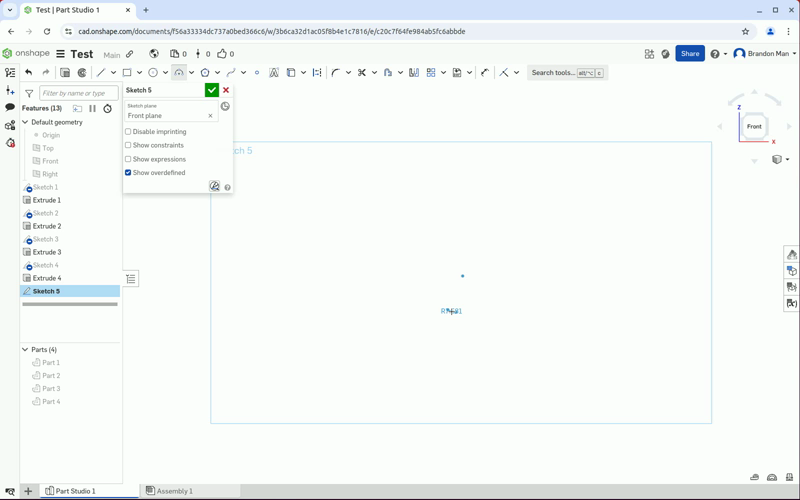
key(esc)
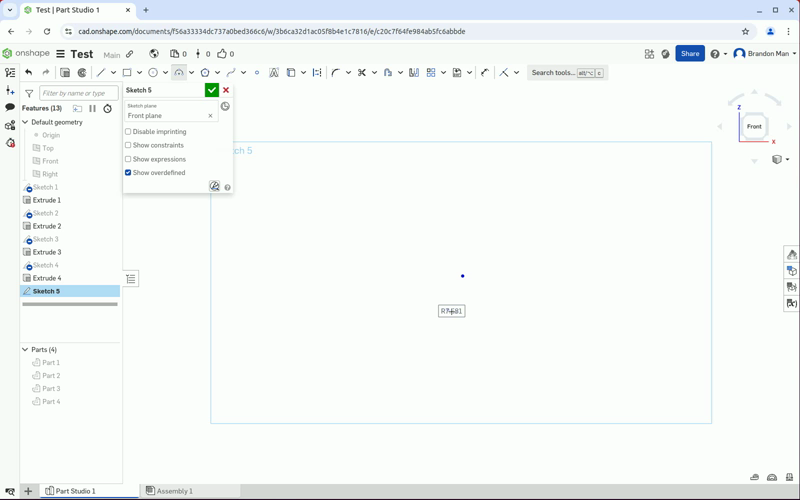
key(l)
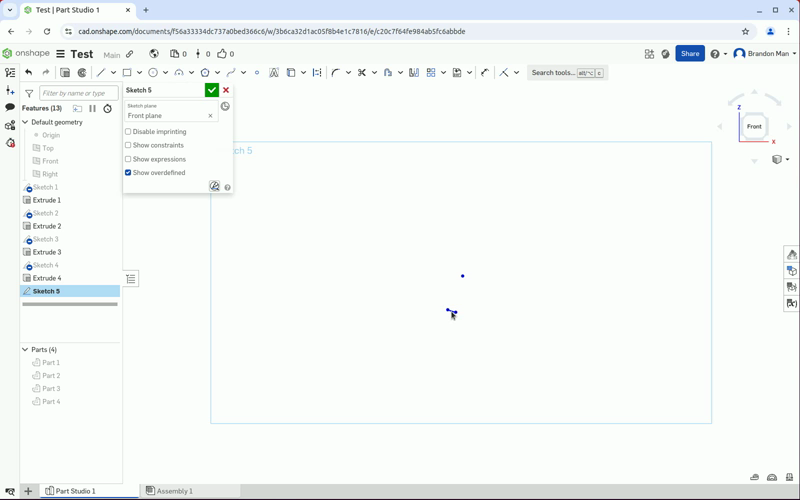
mouse_move(455, 312)
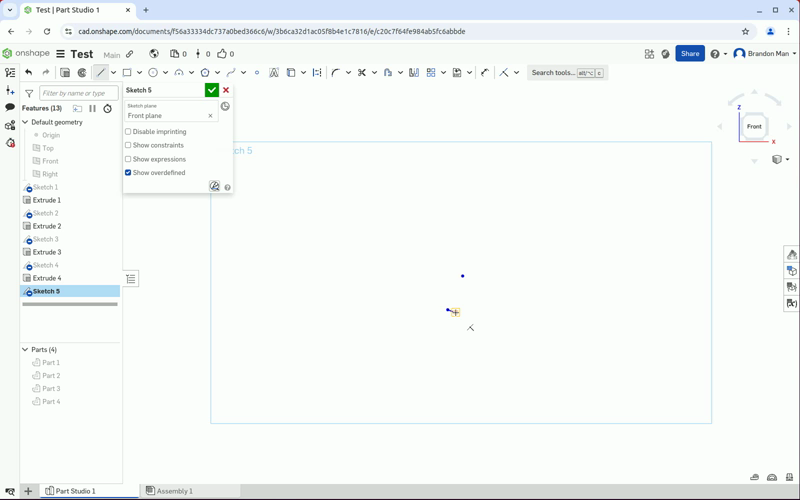
scroll(6)
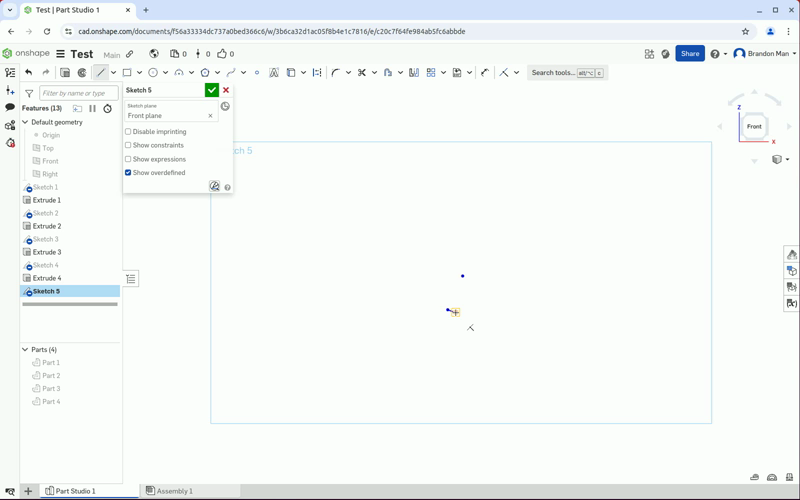
scroll(6)
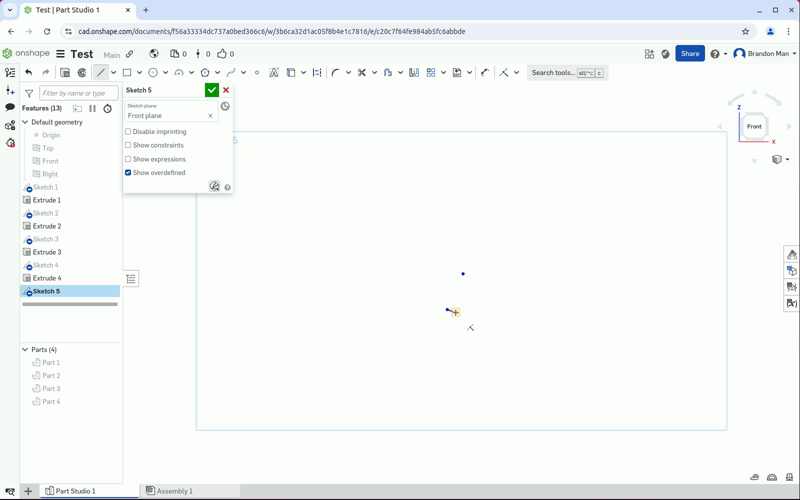
scroll(6)
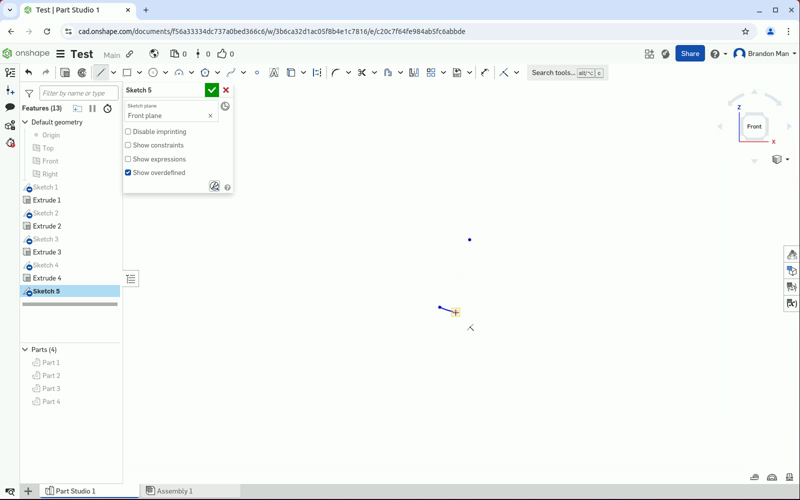
scroll(6)
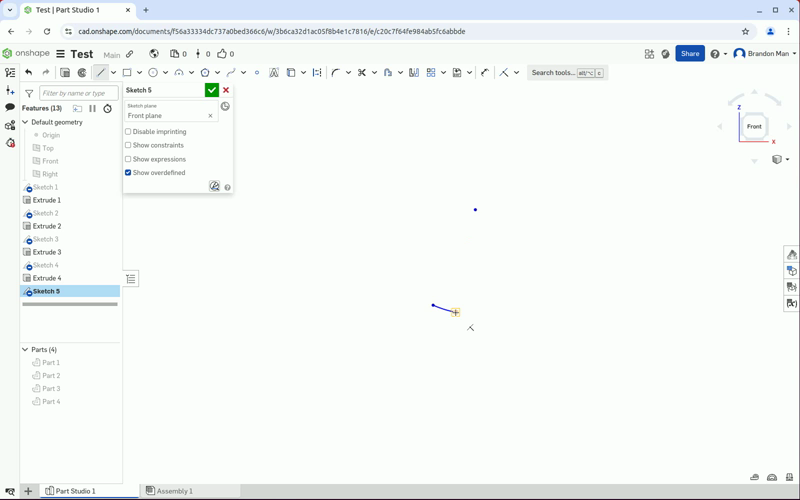
scroll(6)
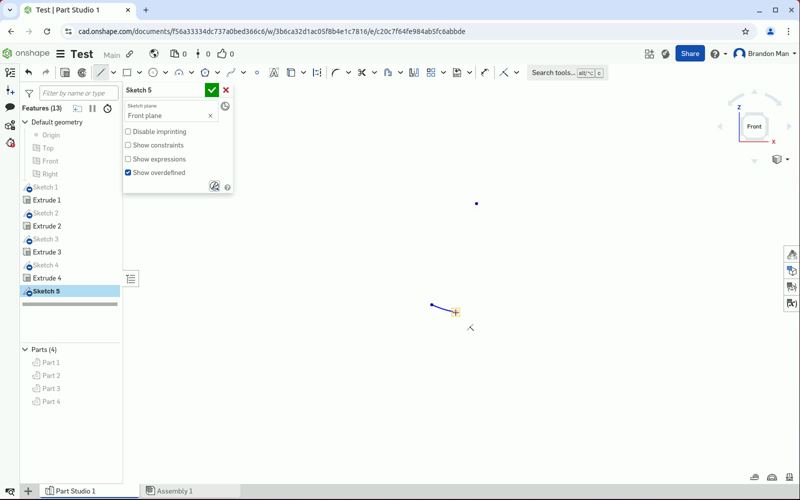
scroll(6)
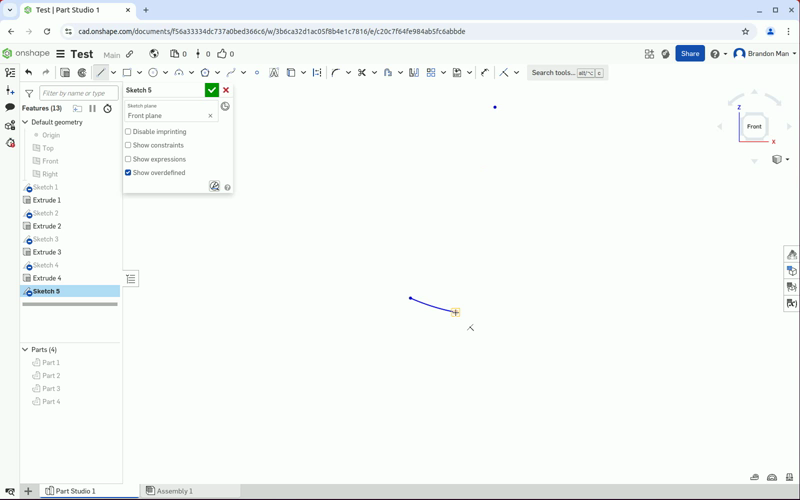
scroll(6)
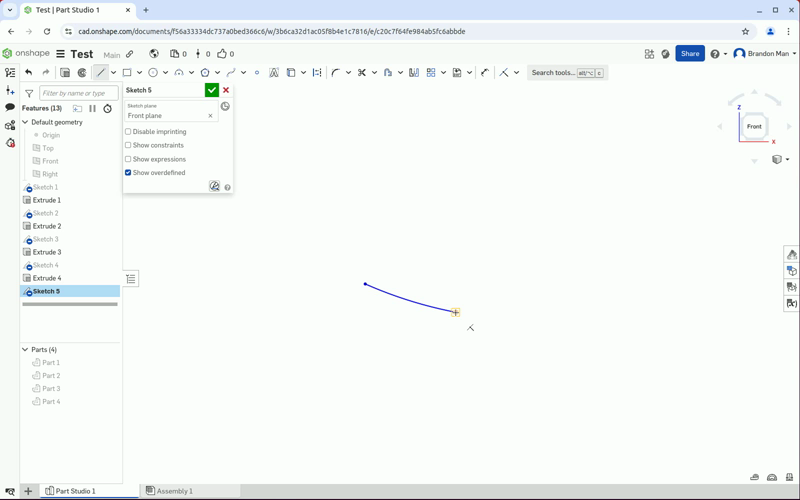
click(455, 312)
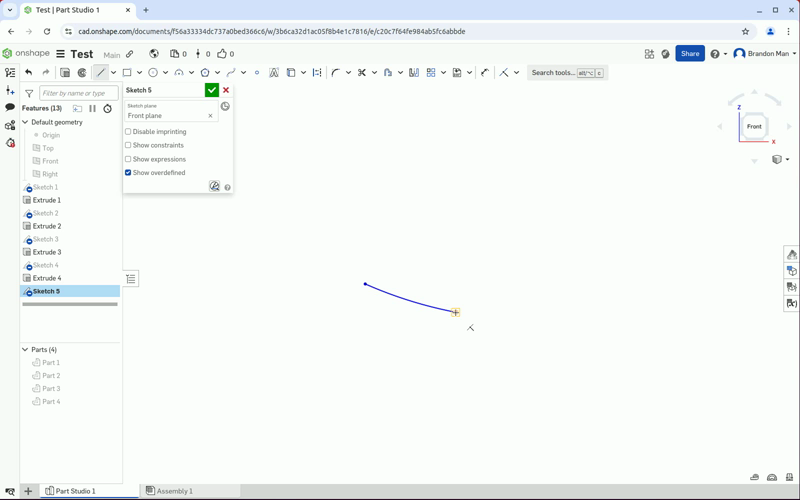
scroll(-6)
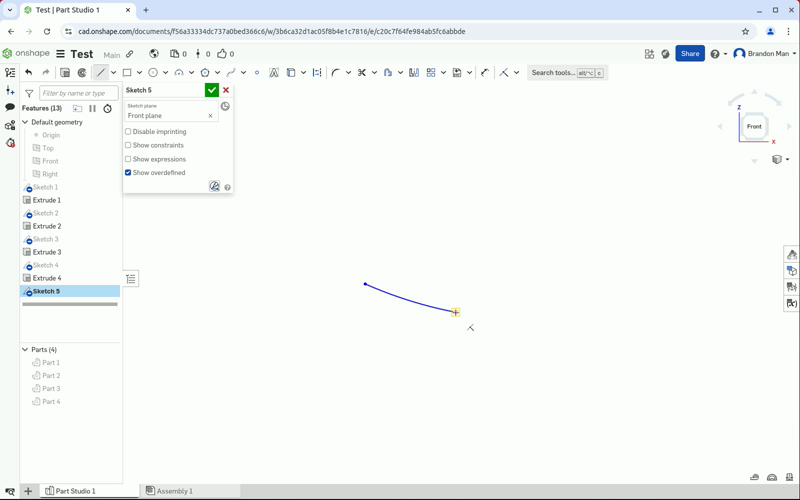
scroll(-6)
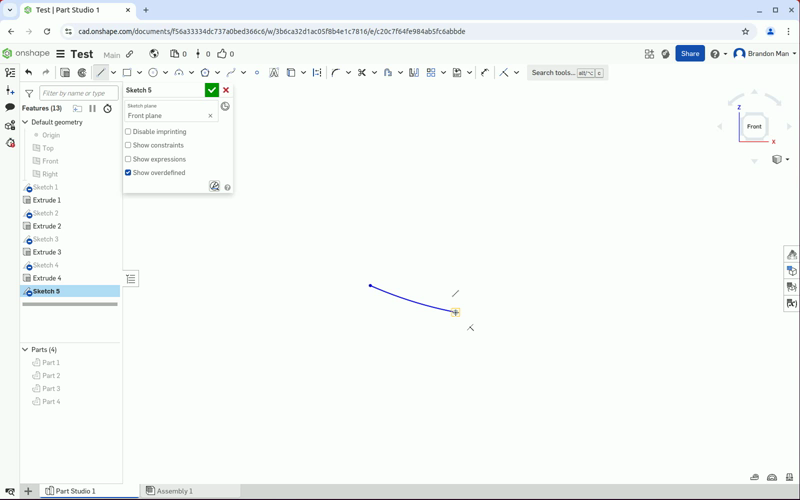
scroll(-6)
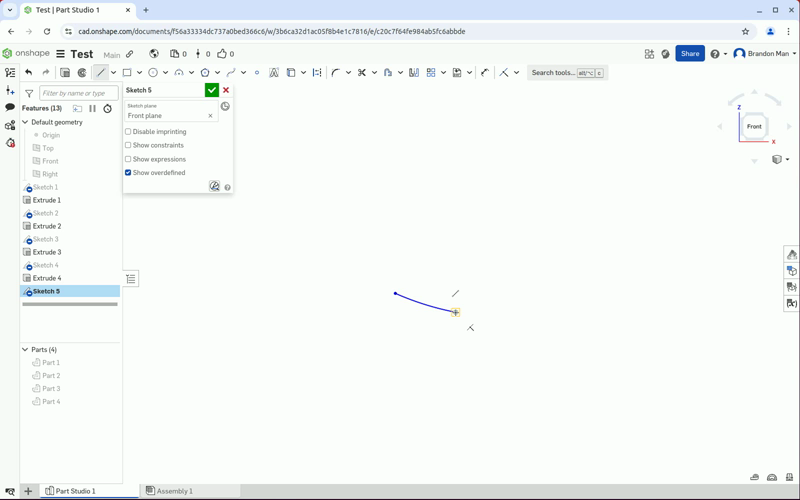
scroll(-6)
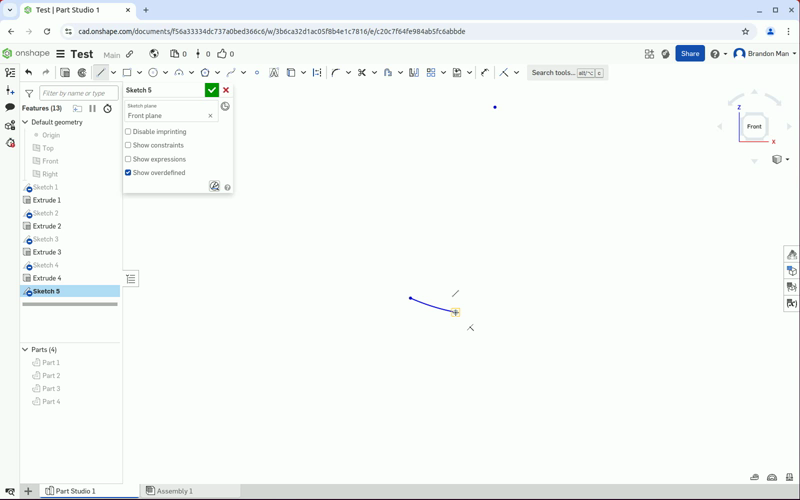
scroll(-6)
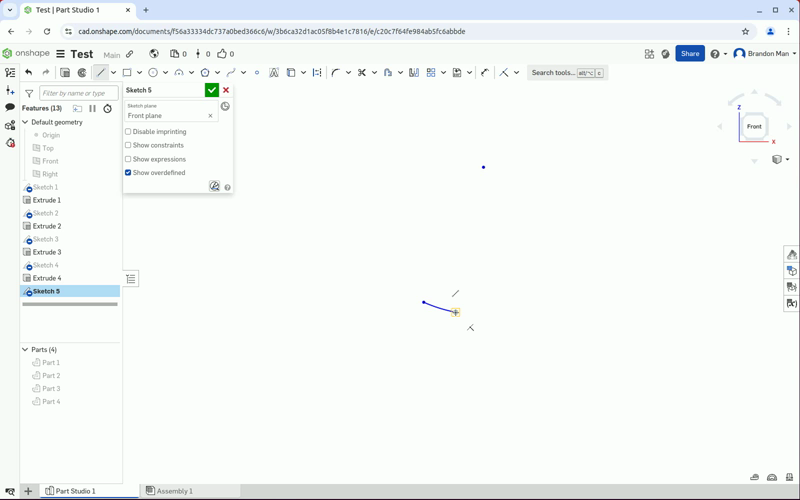
scroll(-6)
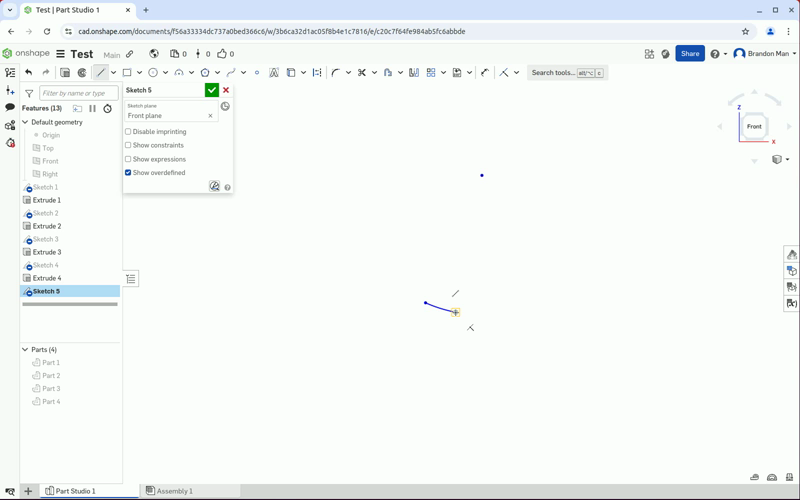
scroll(-6)
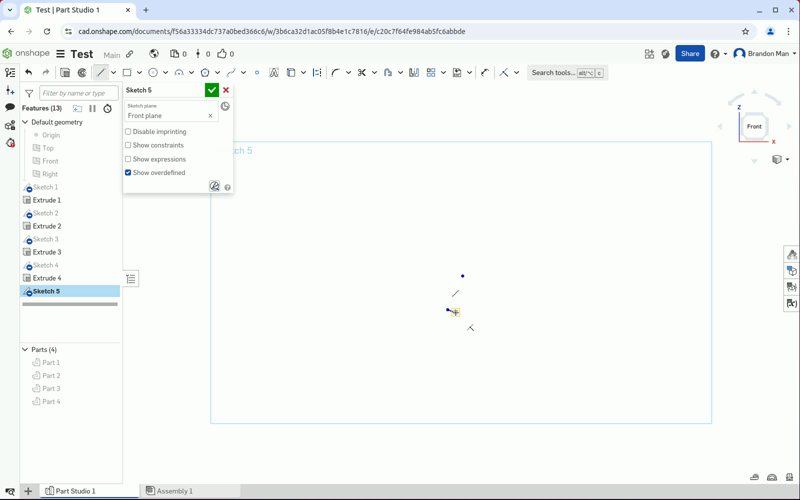
key_down(shift)
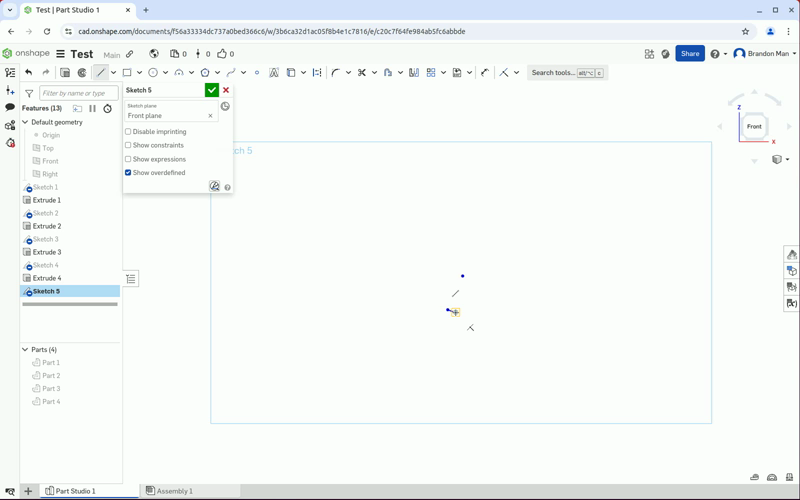
mouse_move(485, 312)
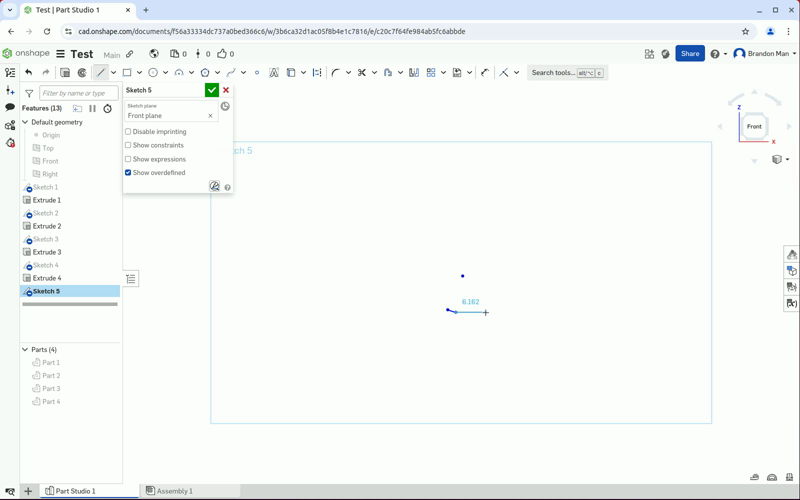
mouse_move(465, 312)
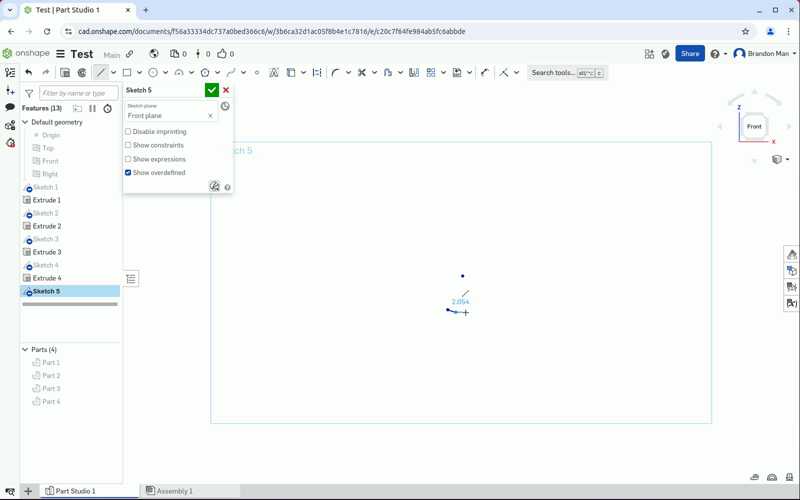
click(465, 312)
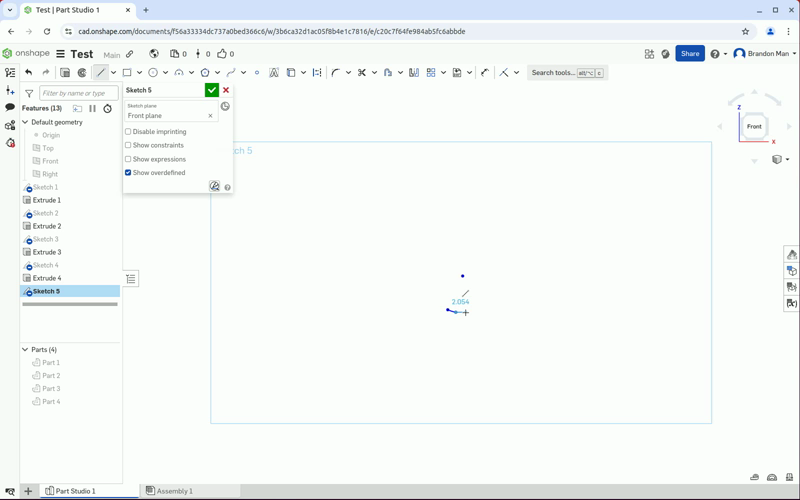
key_up(shift)
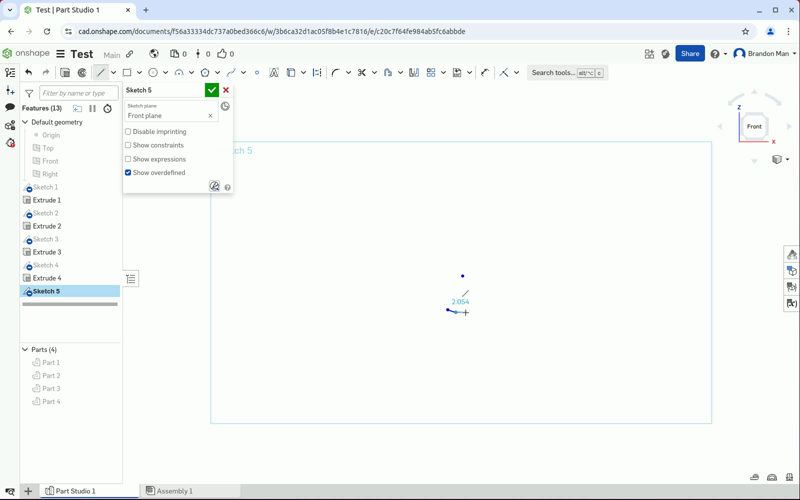
key(esc)
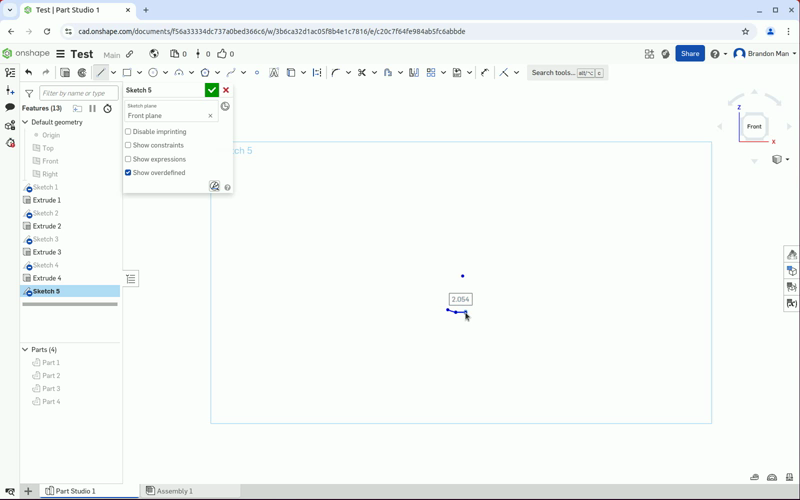
key(a)
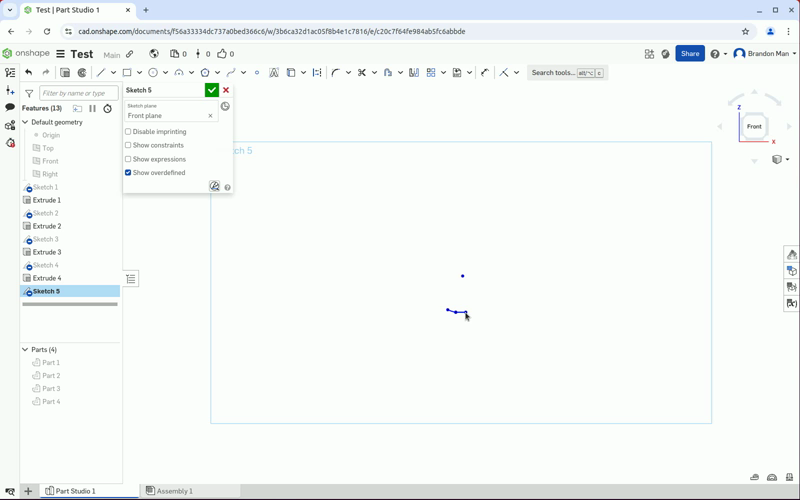
mouse_move(465, 312)
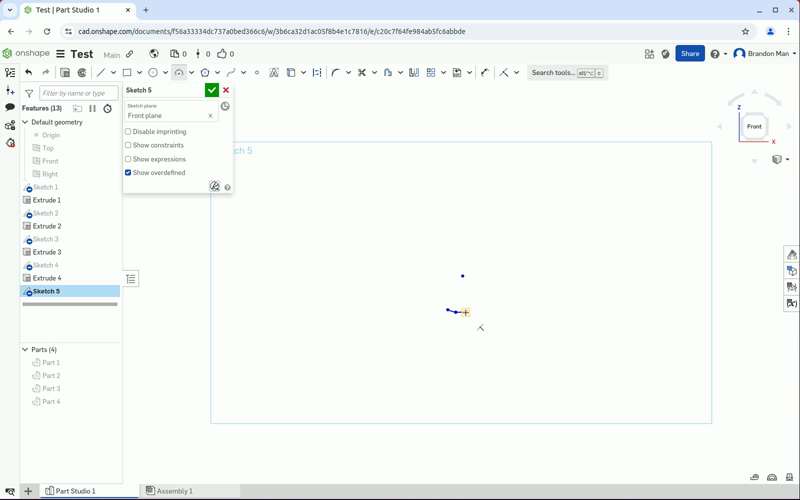
click(465, 312)
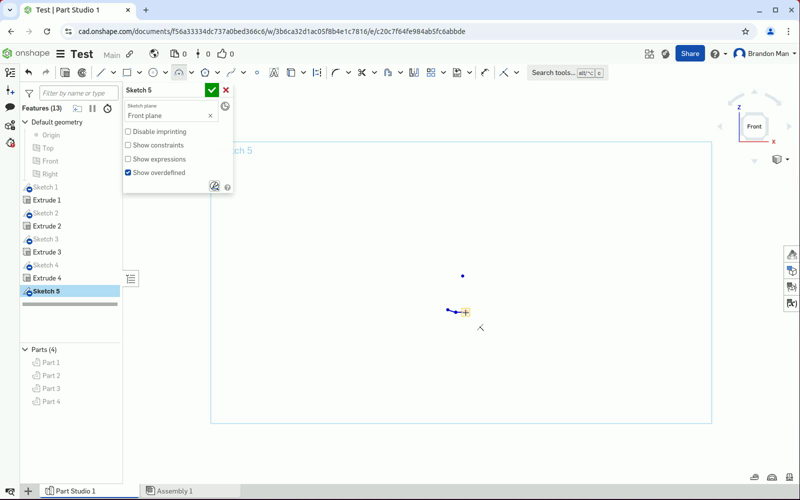
key_down(shift)
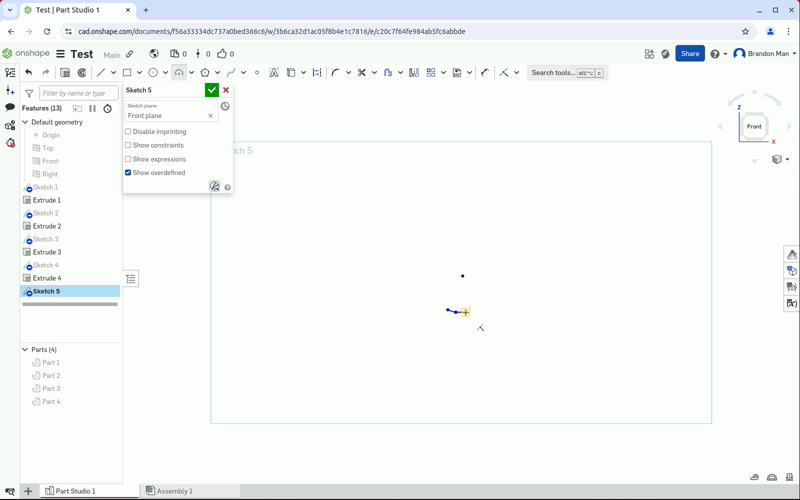
mouse_move(473, 309)
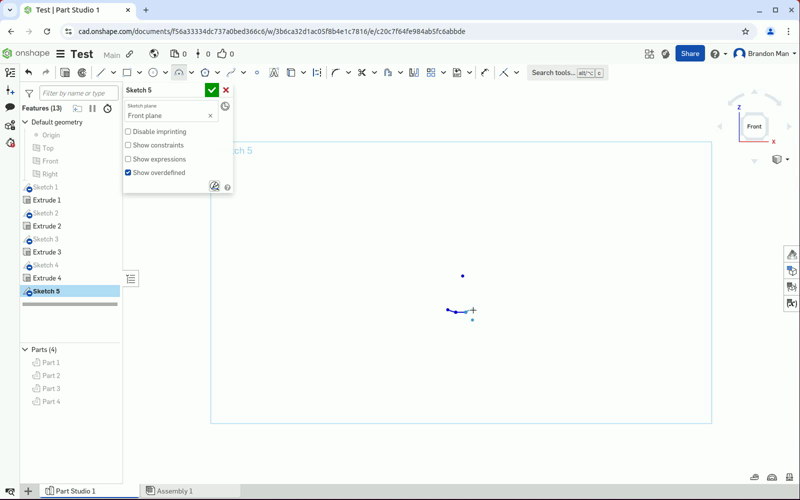
click(473, 309)
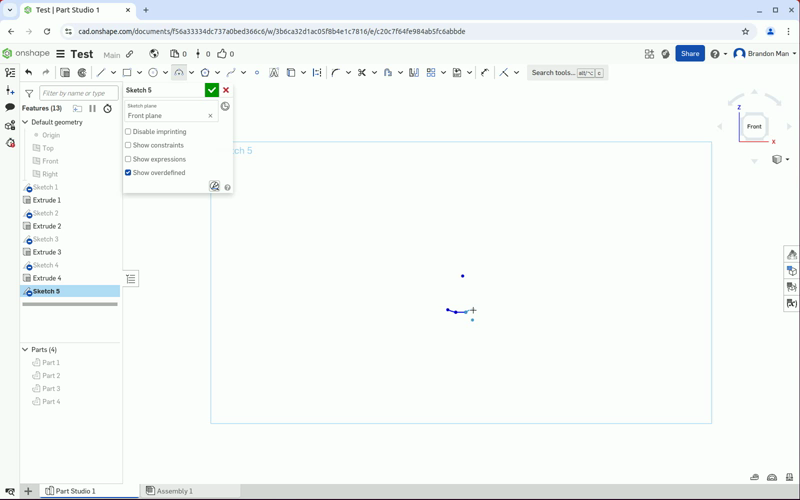
mouse_move(469, 311)
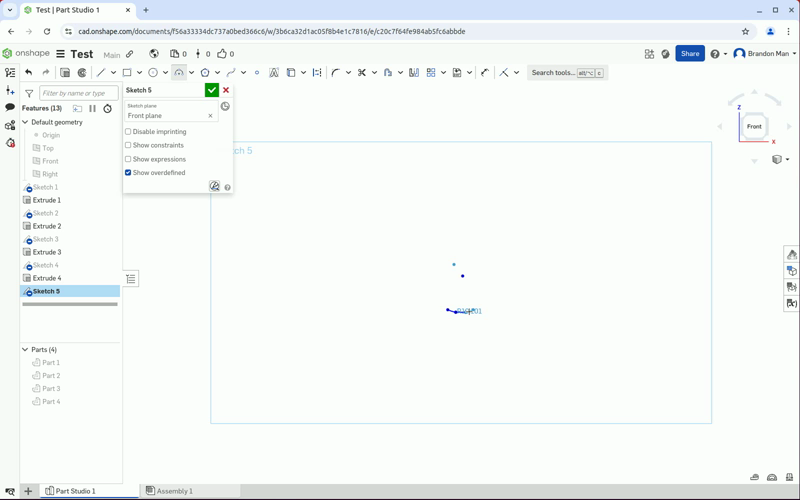
scroll(6)
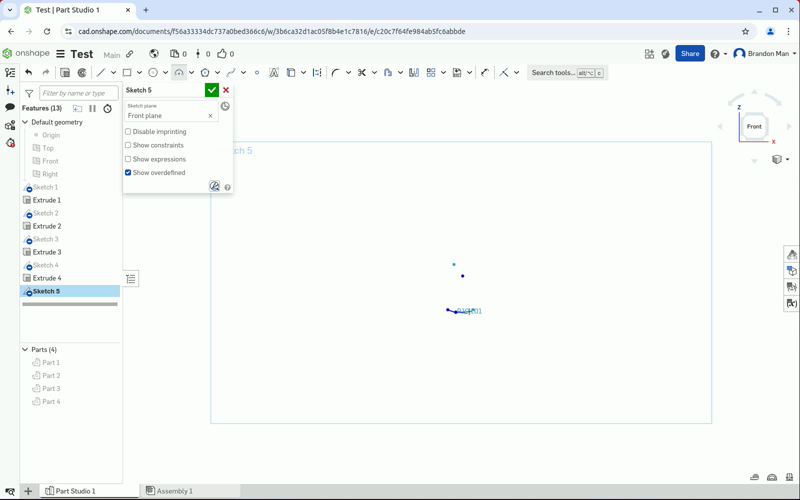
scroll(6)
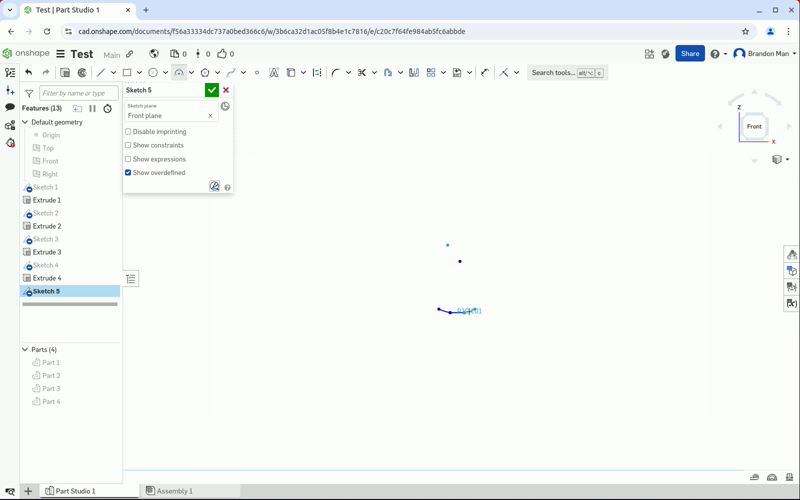
scroll(6)
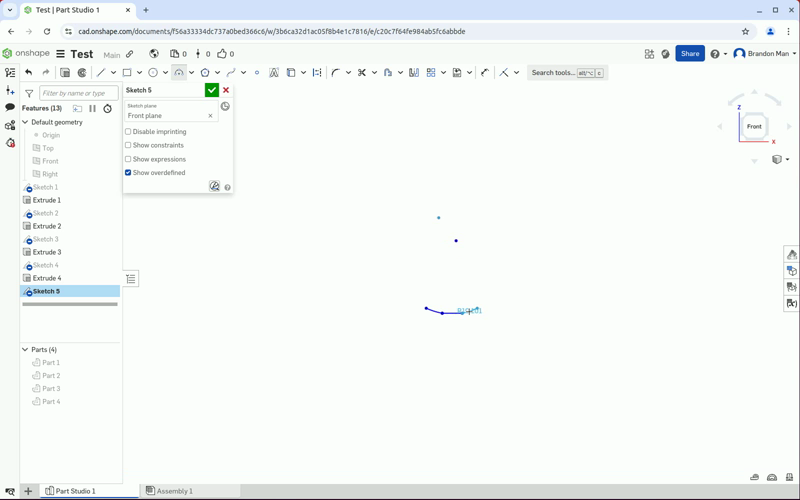
scroll(6)
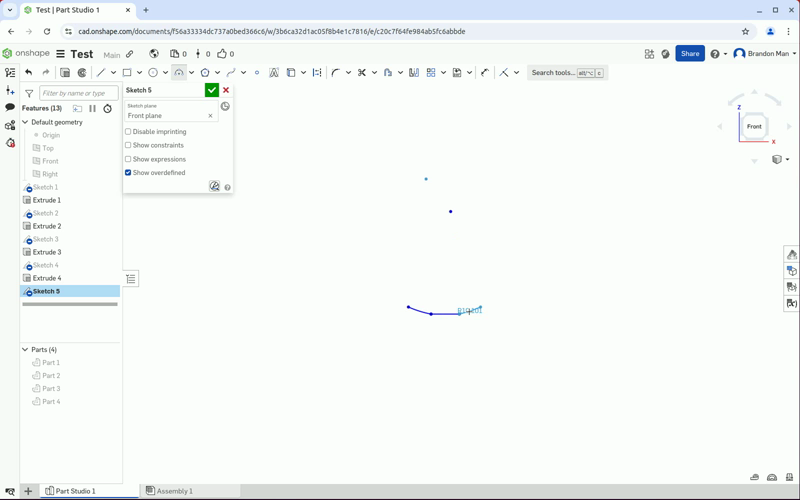
scroll(6)
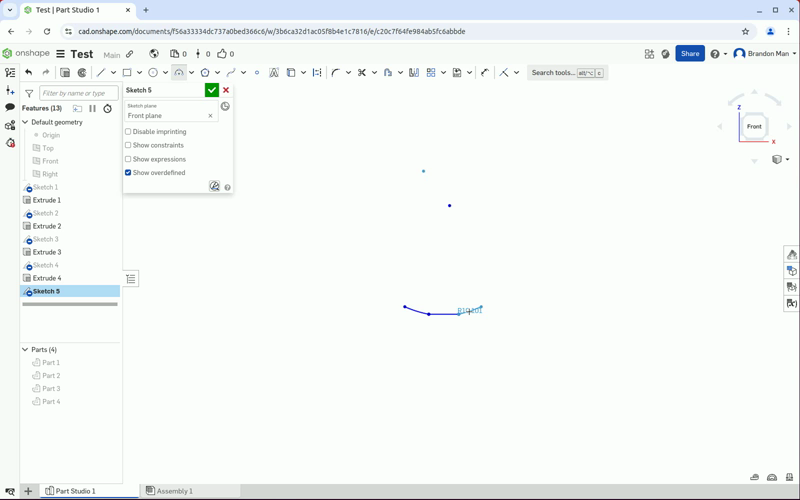
scroll(6)
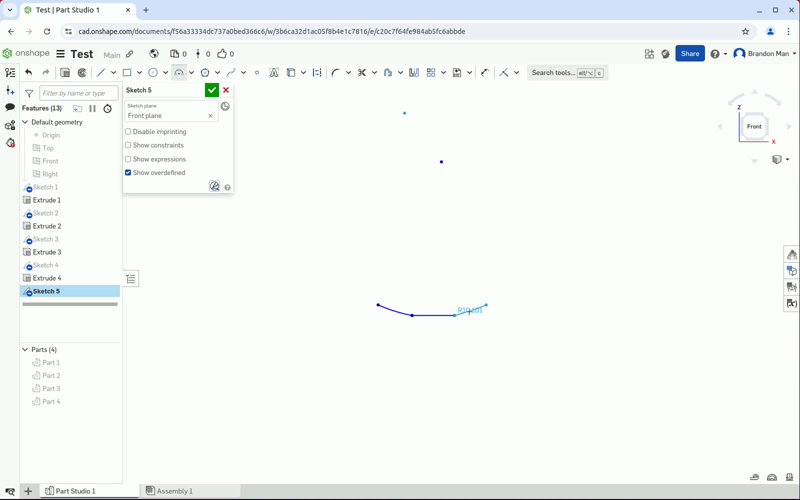
scroll(6)
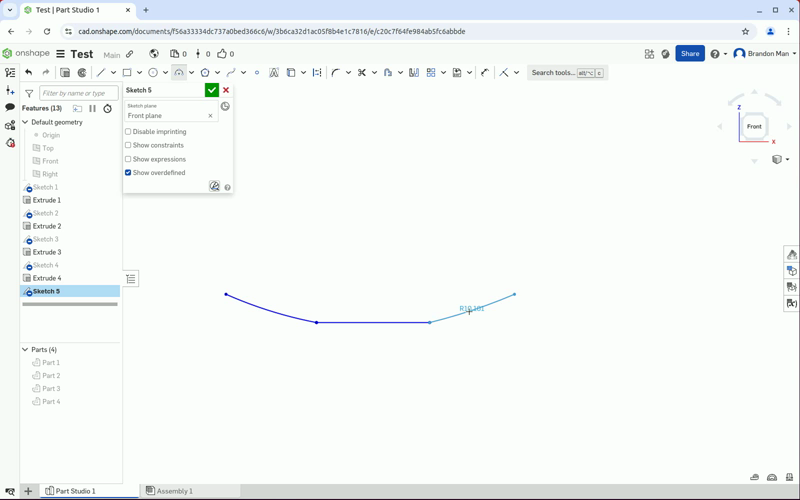
click(469, 311)
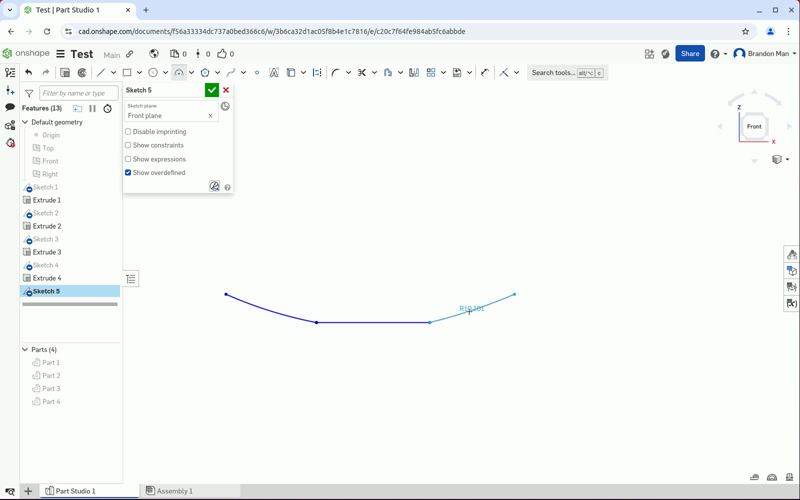
scroll(-6)
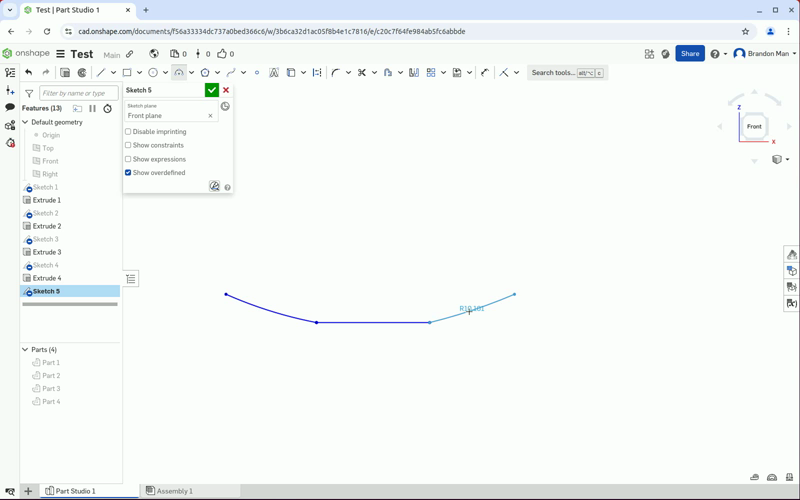
scroll(-6)
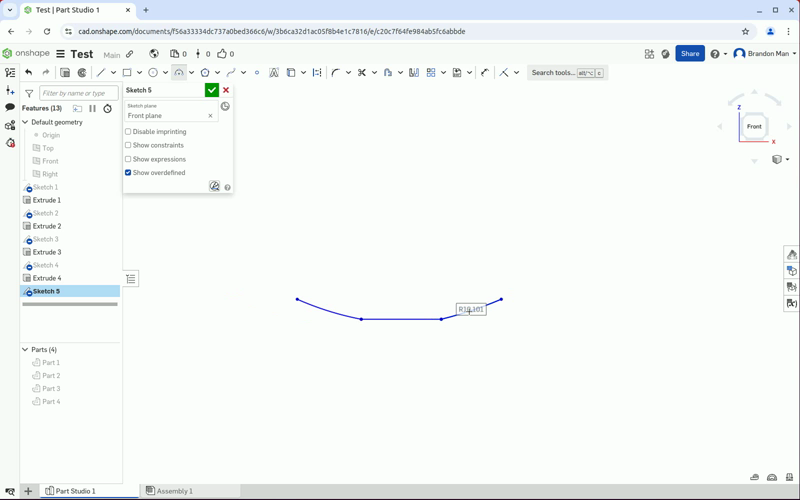
scroll(-6)
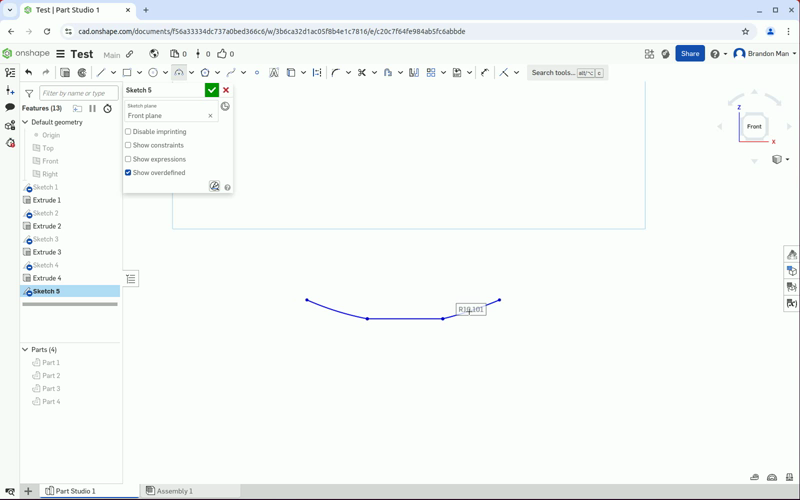
scroll(-6)
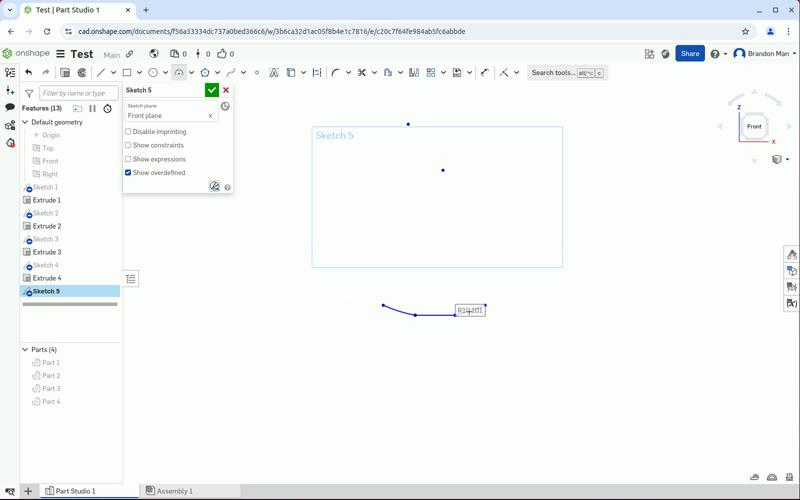
scroll(-6)
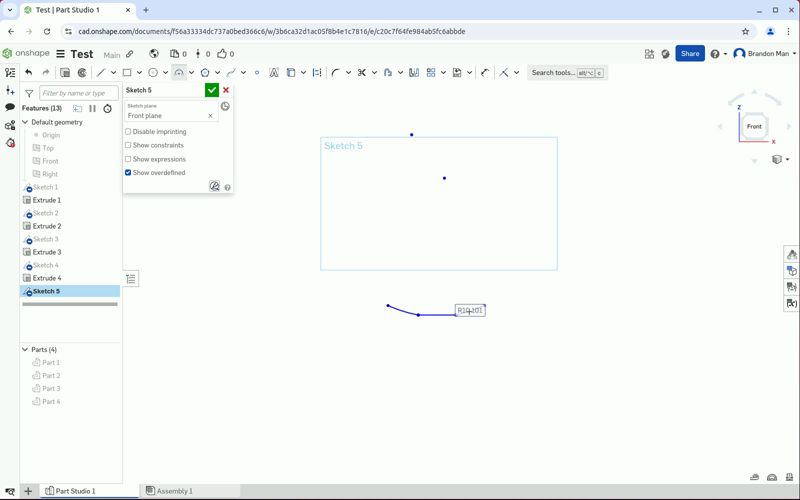
scroll(-6)
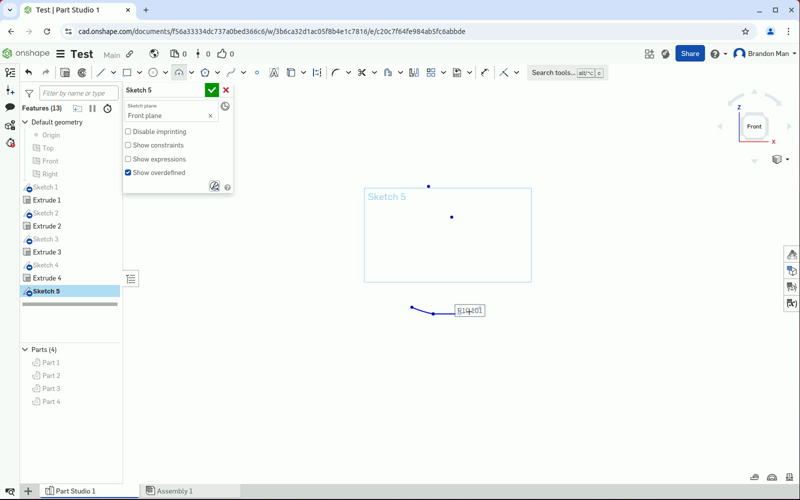
scroll(-6)
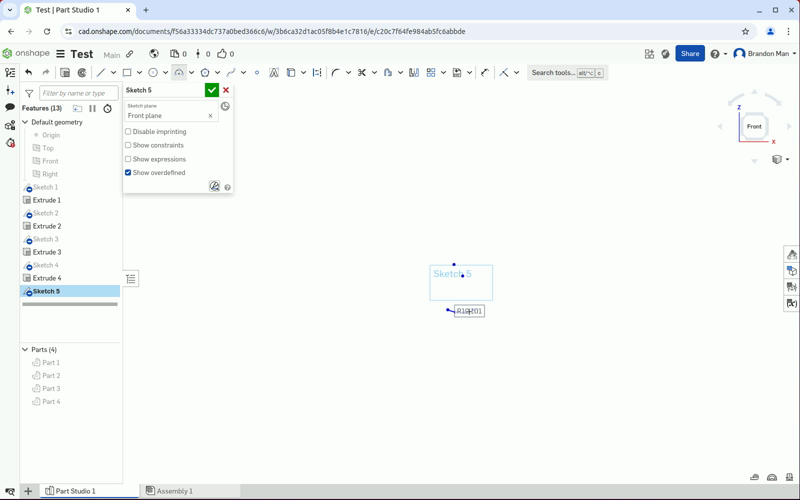
key_up(shift)
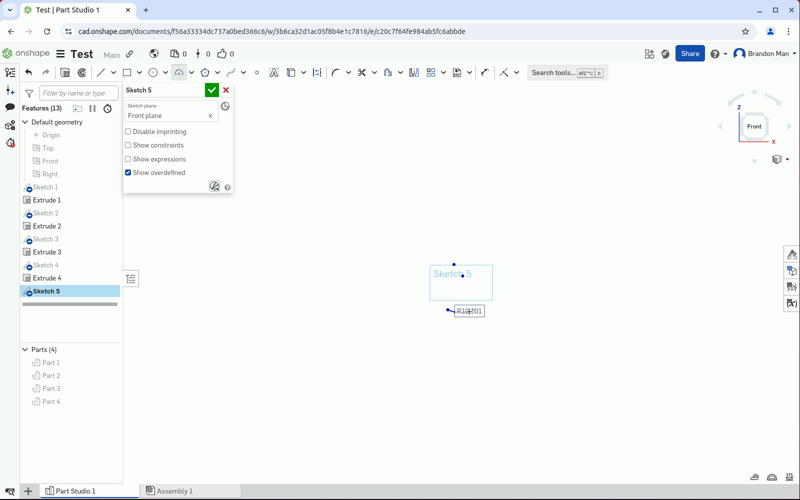
key(esc)
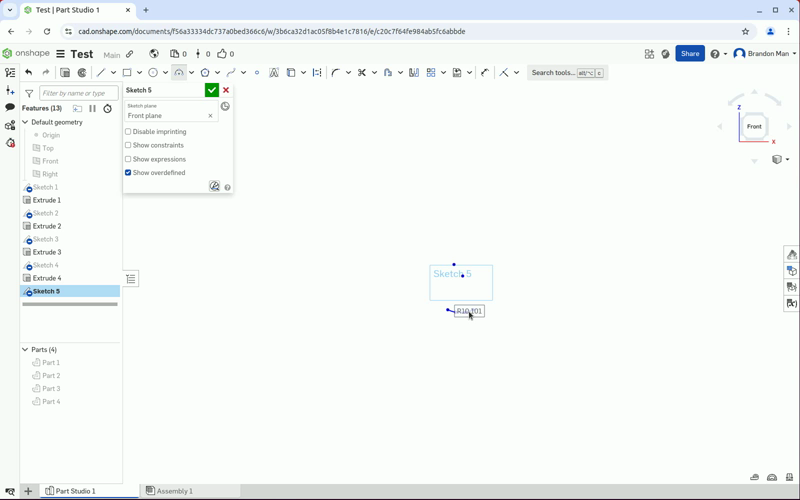
key(l)
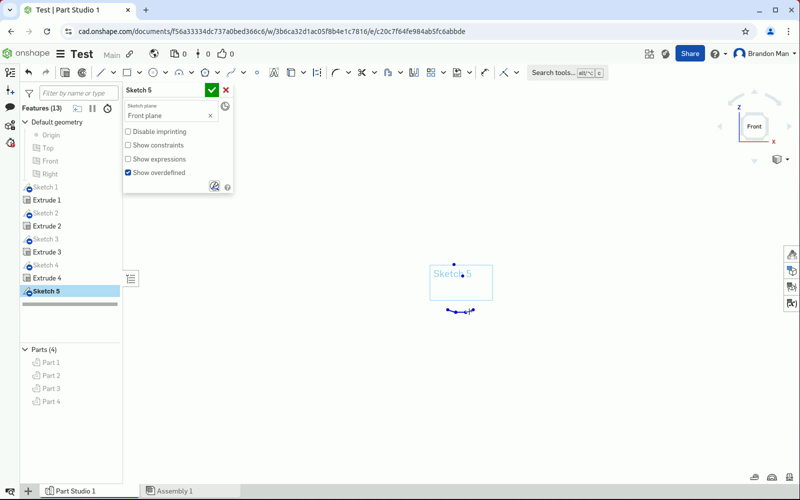
mouse_move(473, 309)
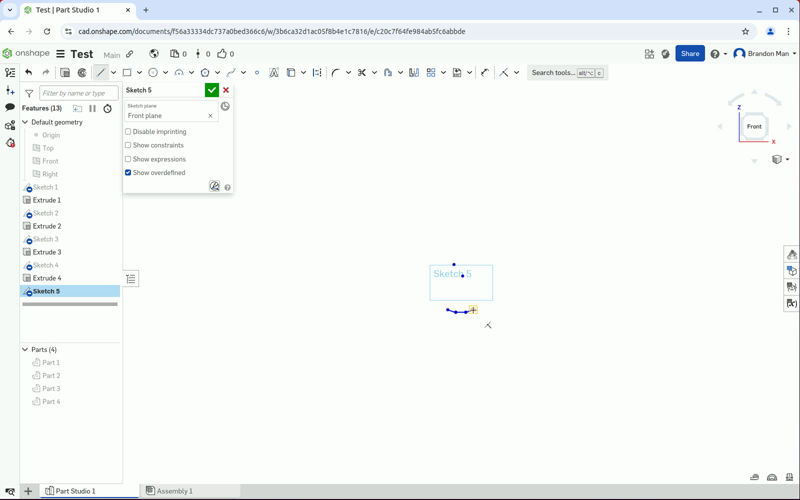
scroll(6)
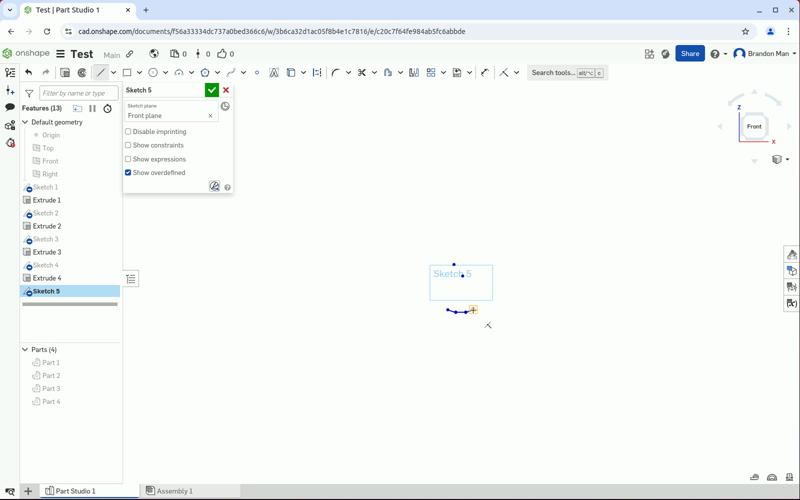
scroll(6)
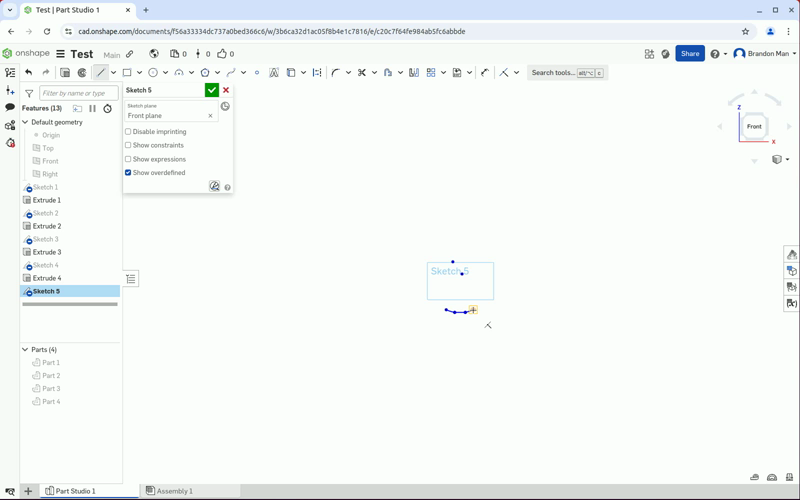
scroll(6)
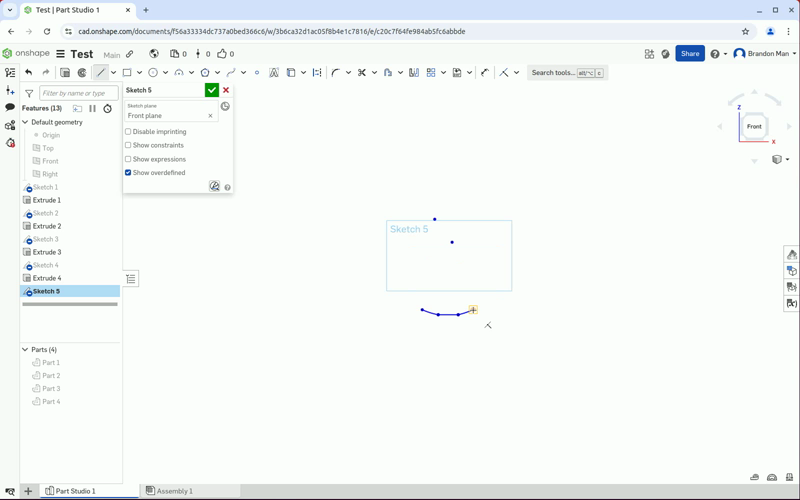
scroll(6)
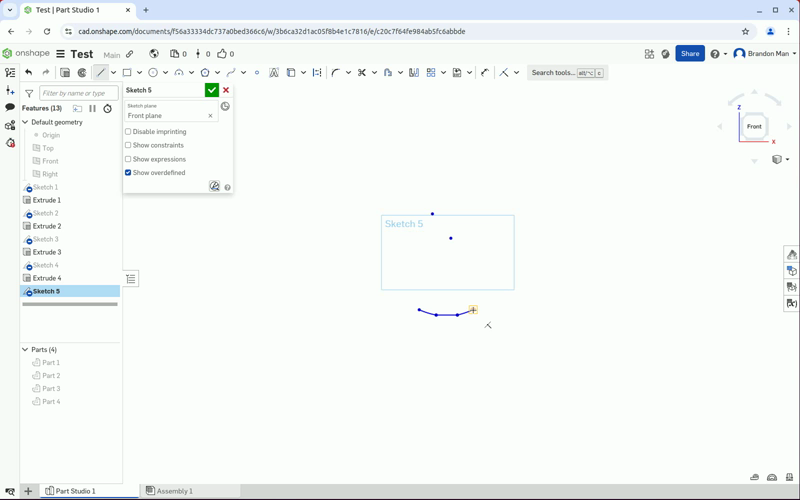
scroll(6)
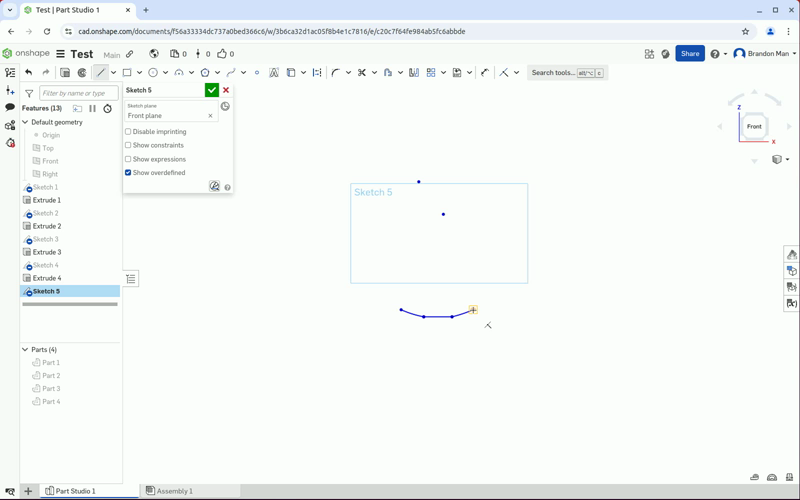
scroll(6)
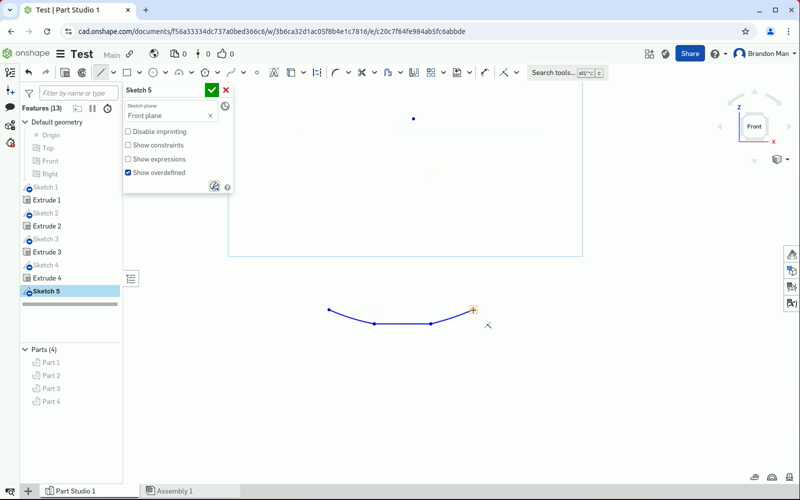
scroll(6)
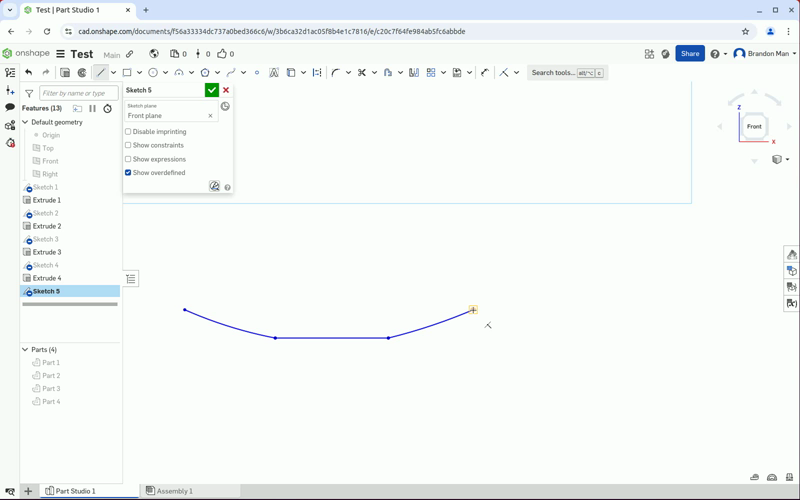
click(473, 309)
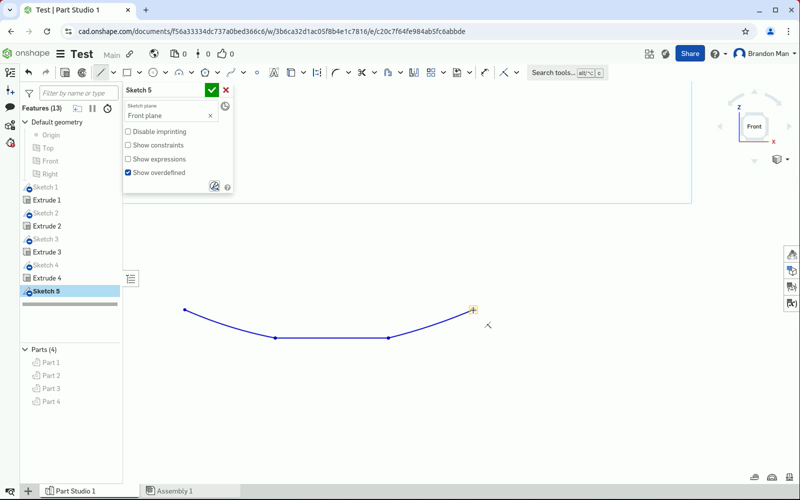
scroll(-6)
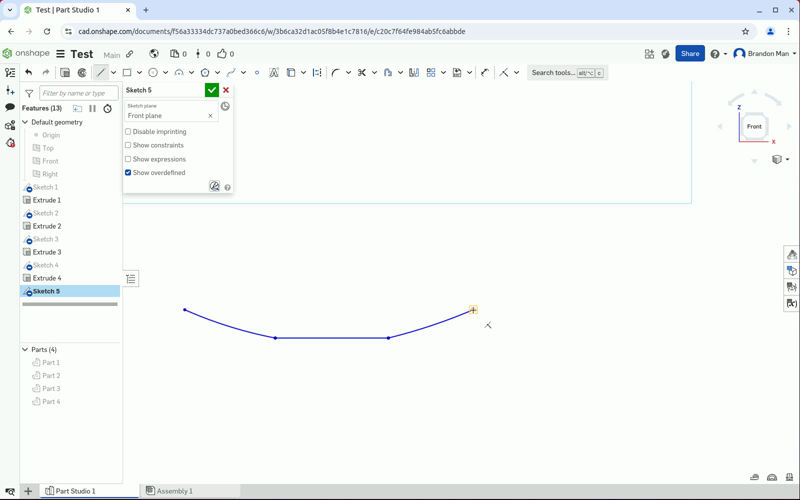
scroll(-6)
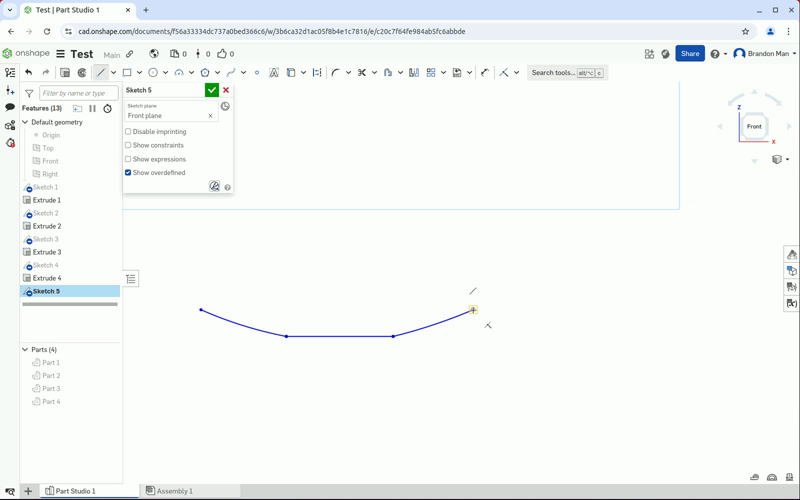
scroll(-6)
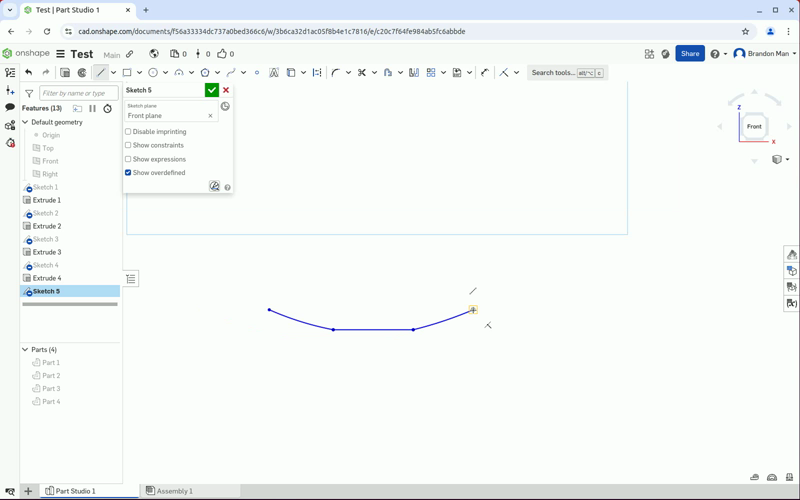
scroll(-6)
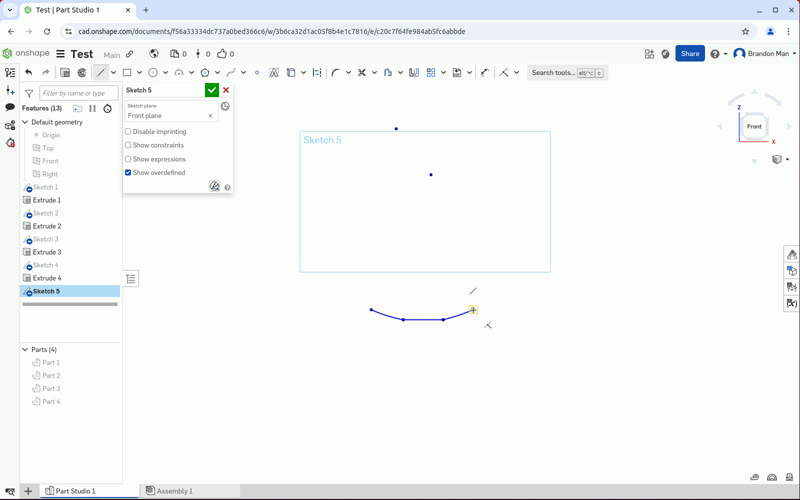
scroll(-6)
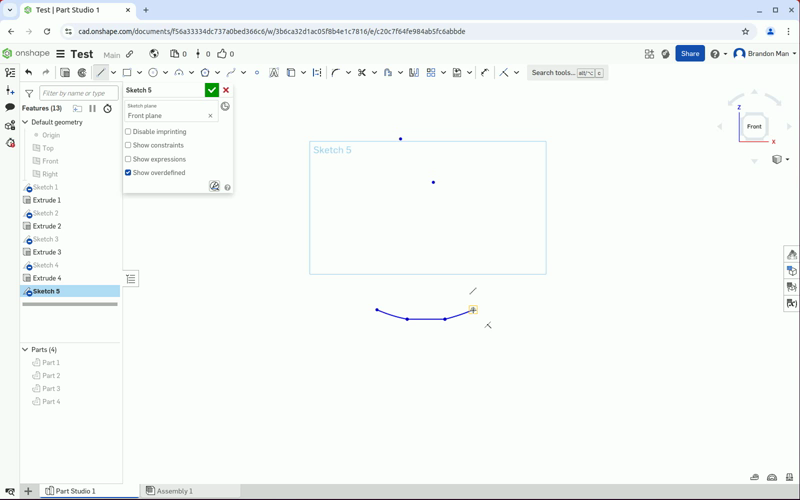
scroll(-6)
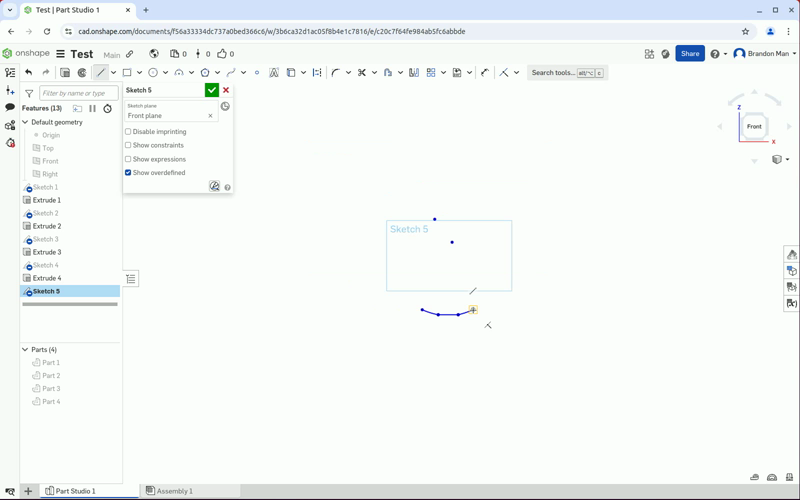
scroll(-6)
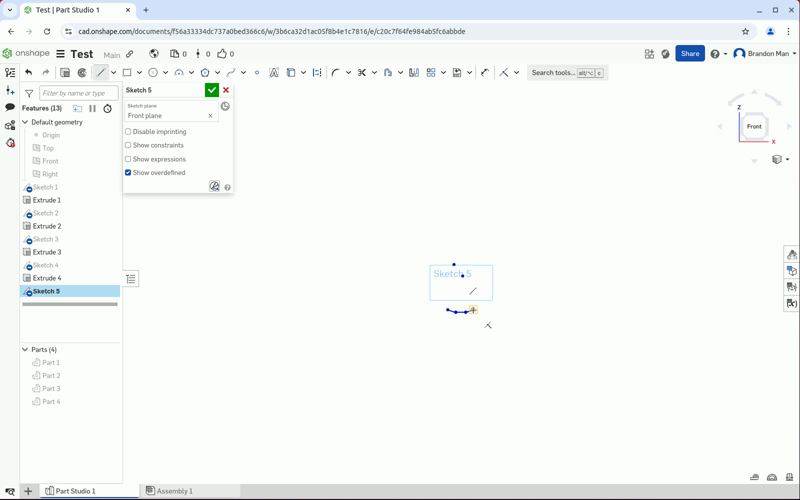
mouse_move(503, 309)
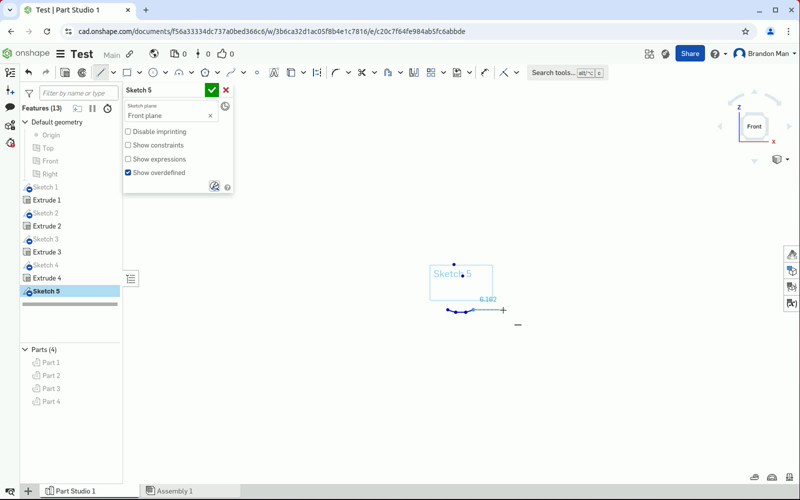
key_down(shift)
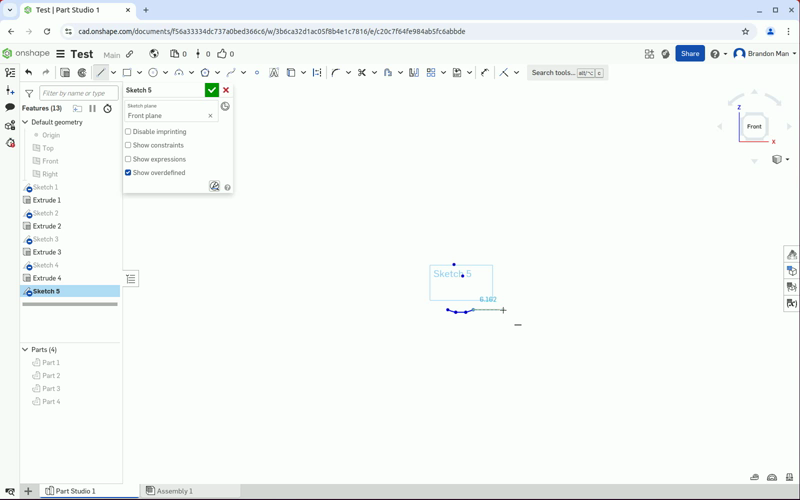
mouse_move(447, 309)
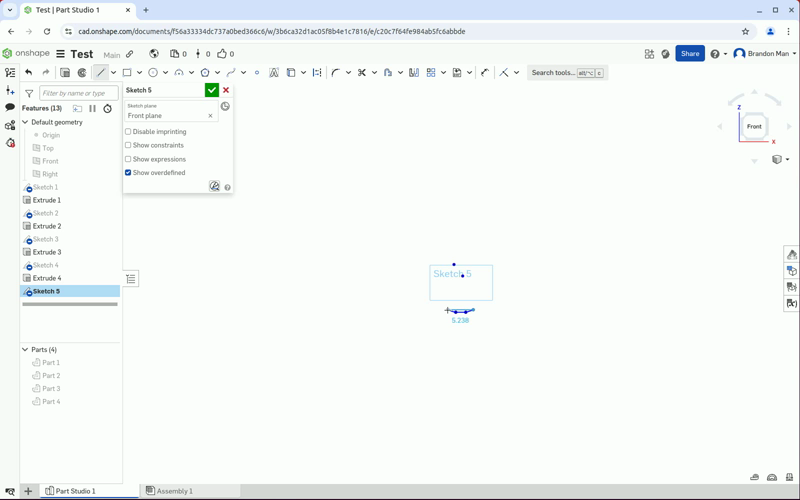
scroll(6)
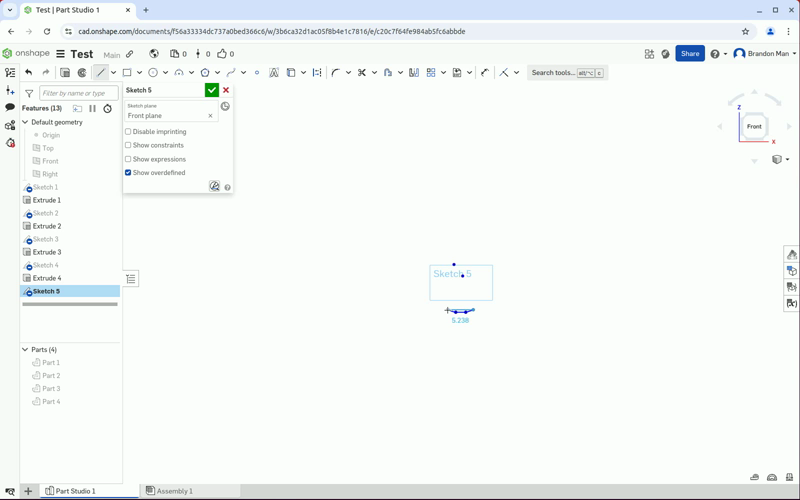
scroll(6)
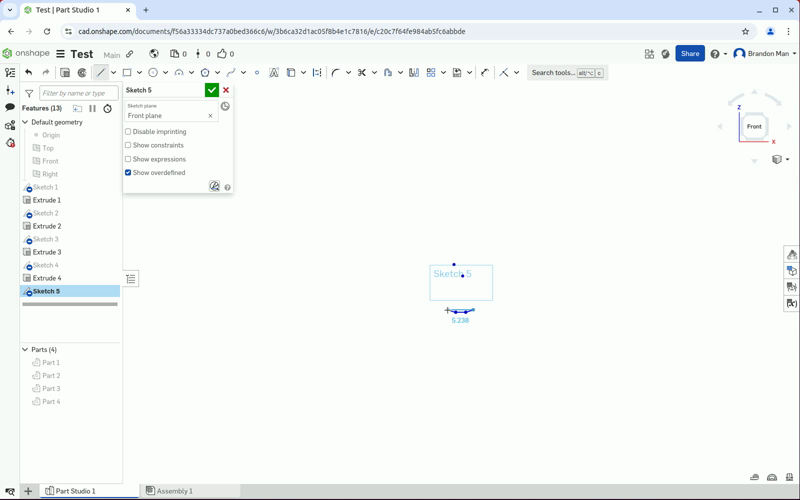
scroll(6)
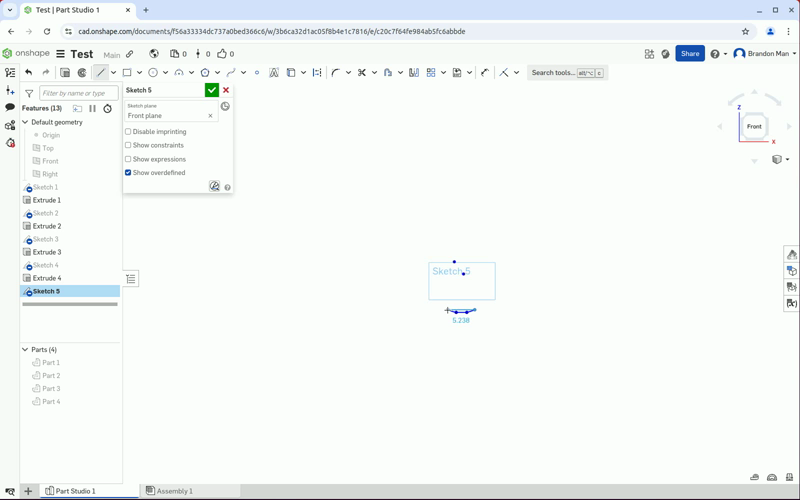
scroll(6)
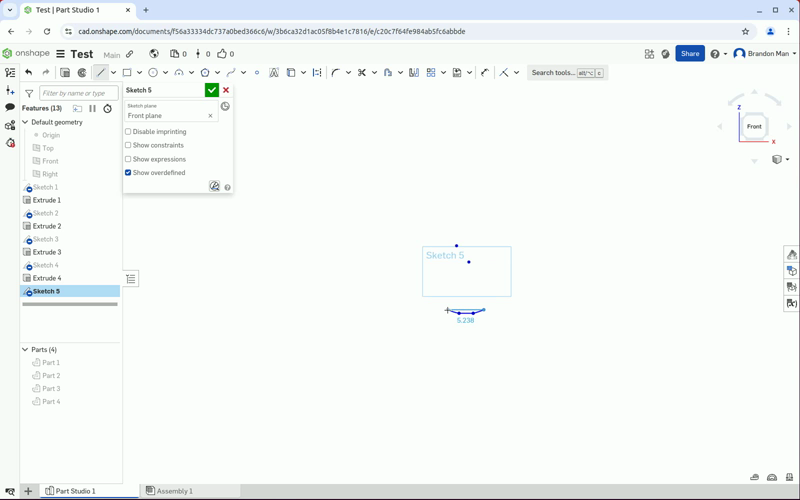
scroll(6)
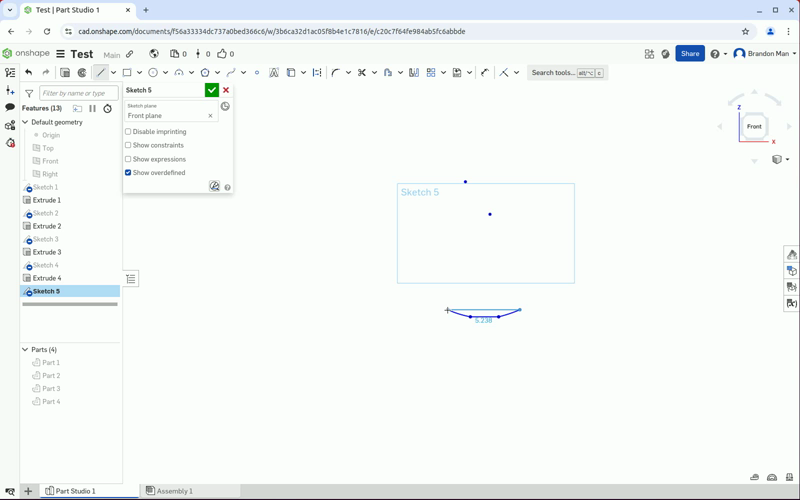
scroll(6)
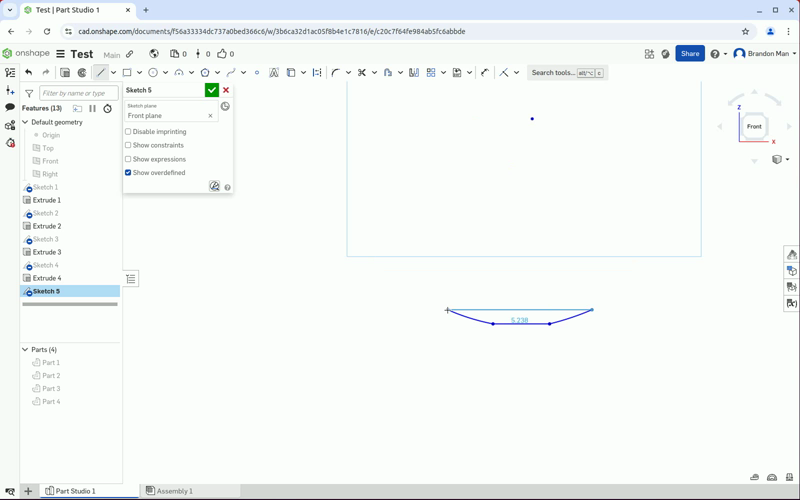
scroll(6)
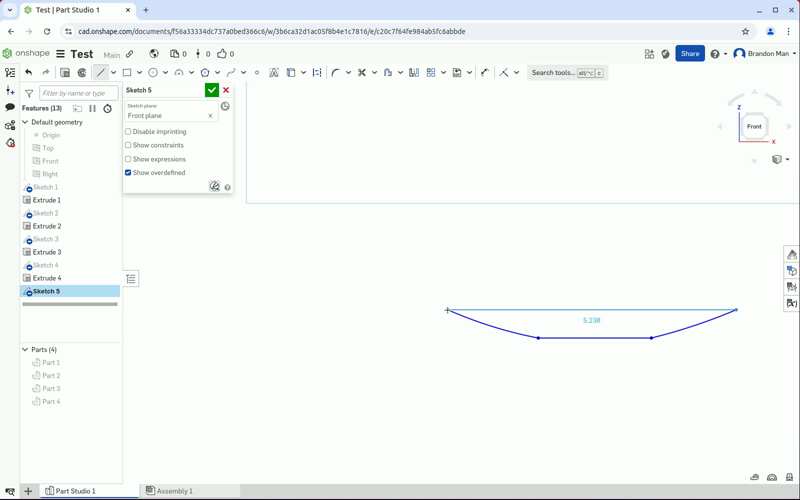
key_up(shift)
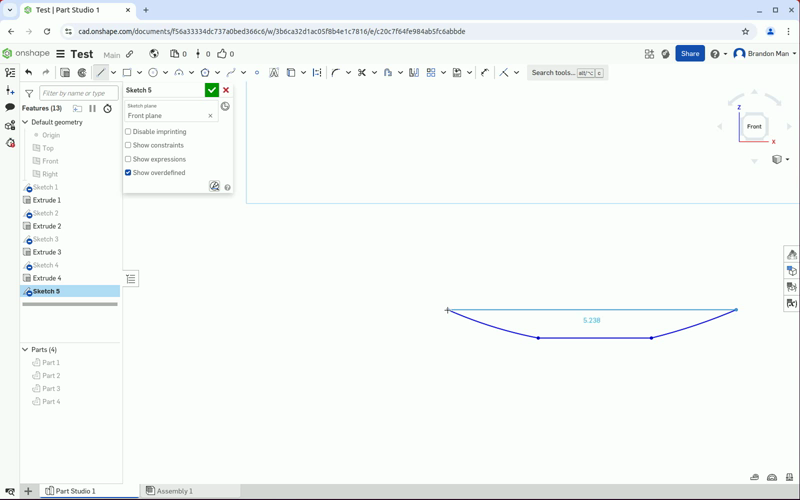
click(447, 309)
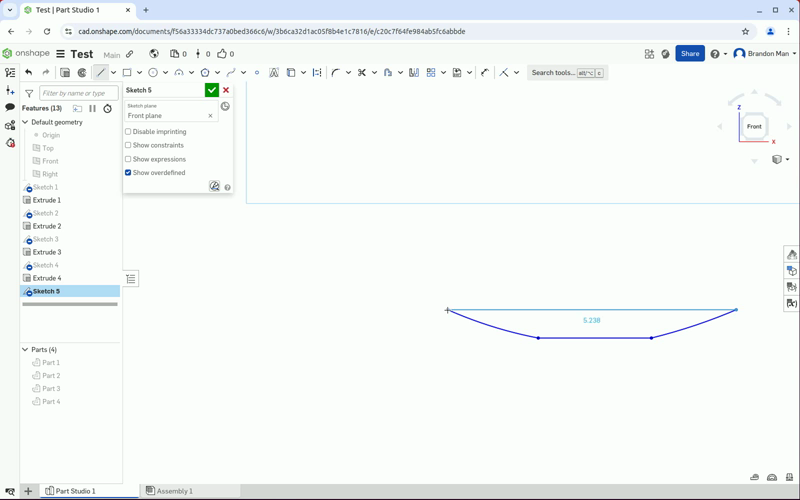
scroll(-6)
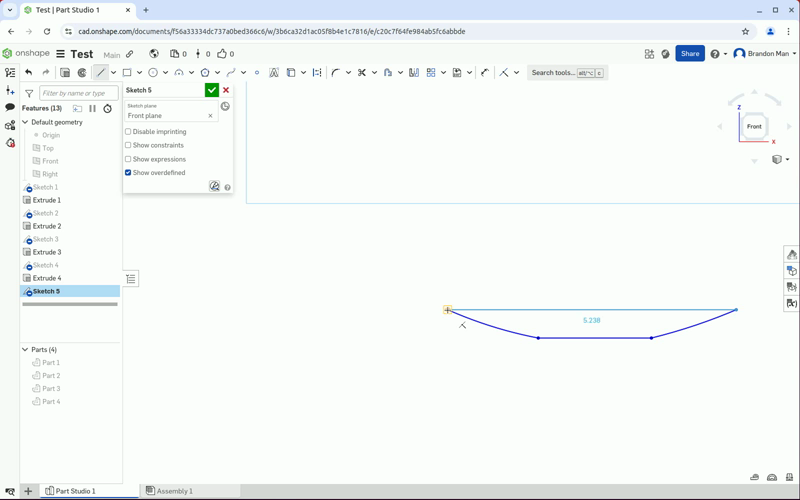
scroll(-6)
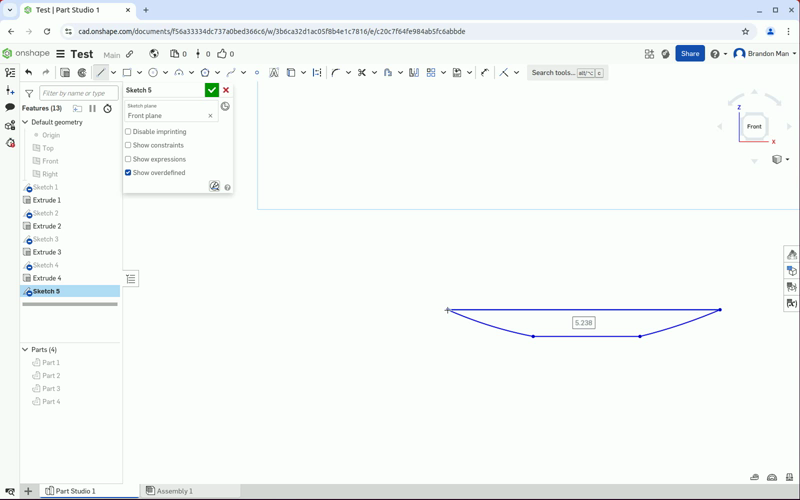
scroll(-6)
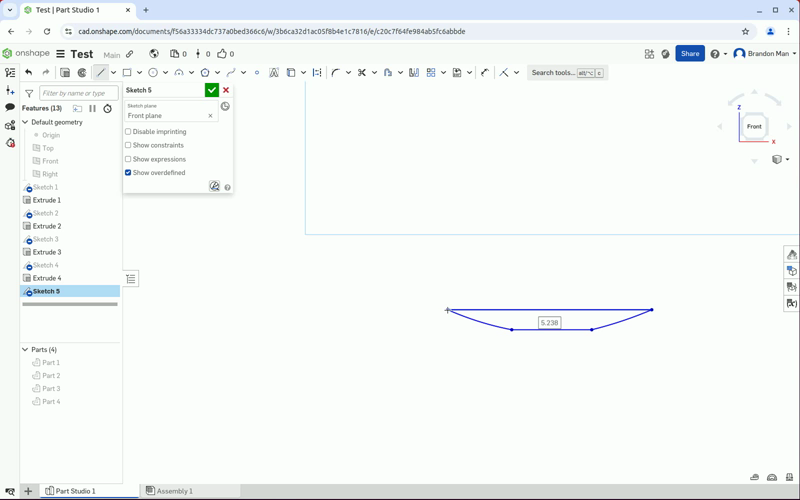
scroll(-6)
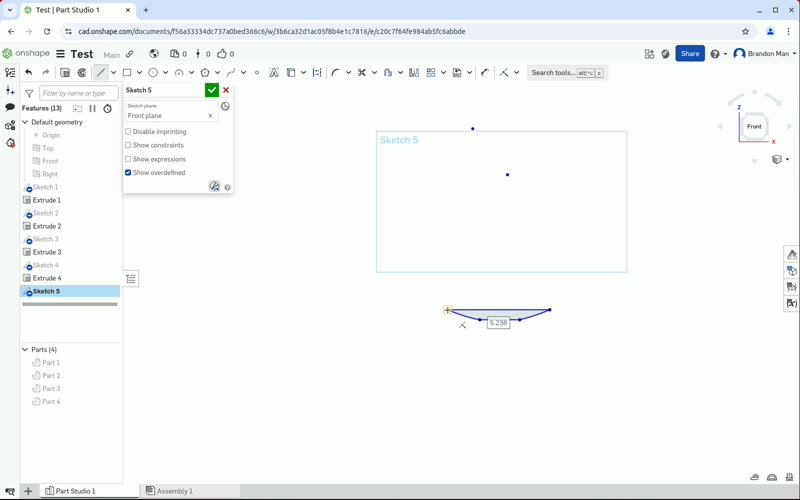
scroll(-6)
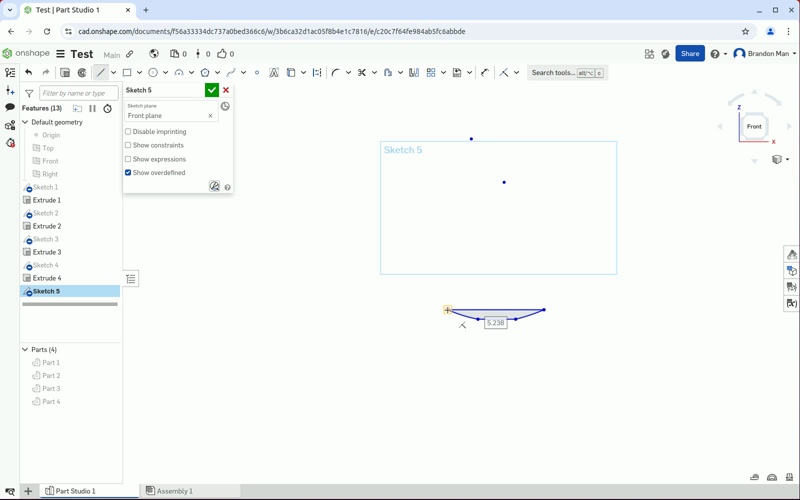
scroll(-6)
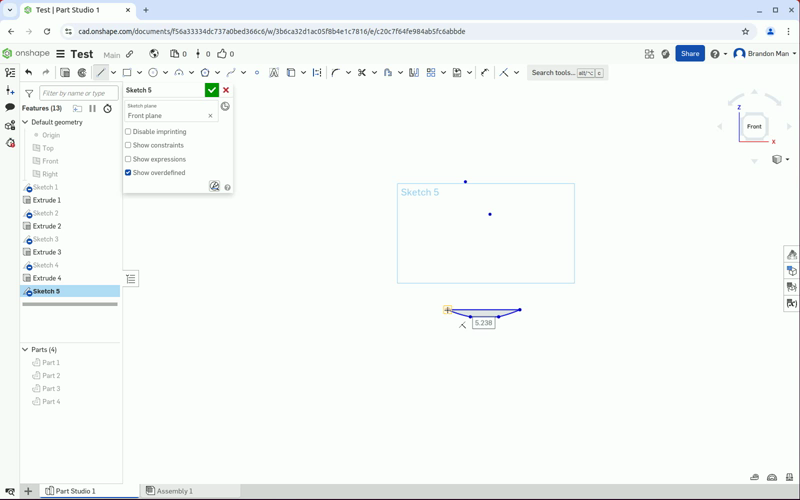
scroll(-6)
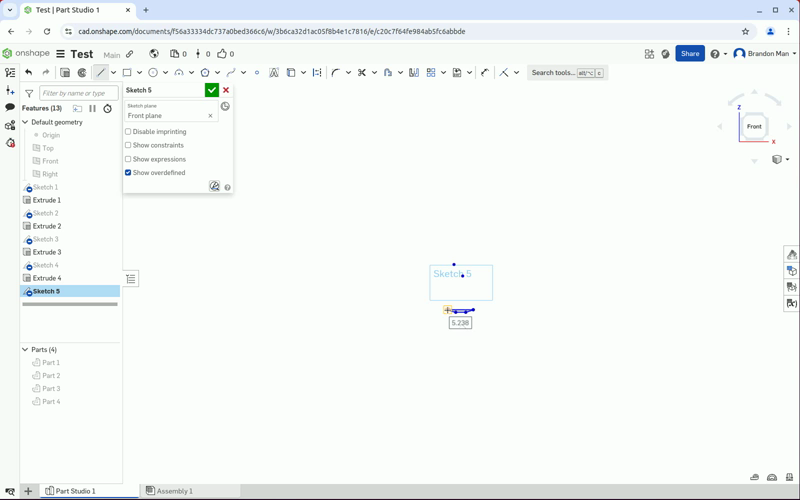
key(esc)
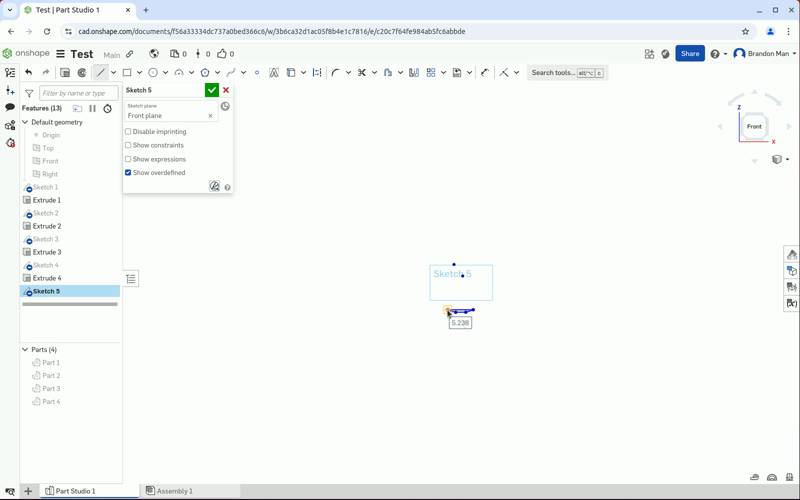
mouse_move(455, 311)
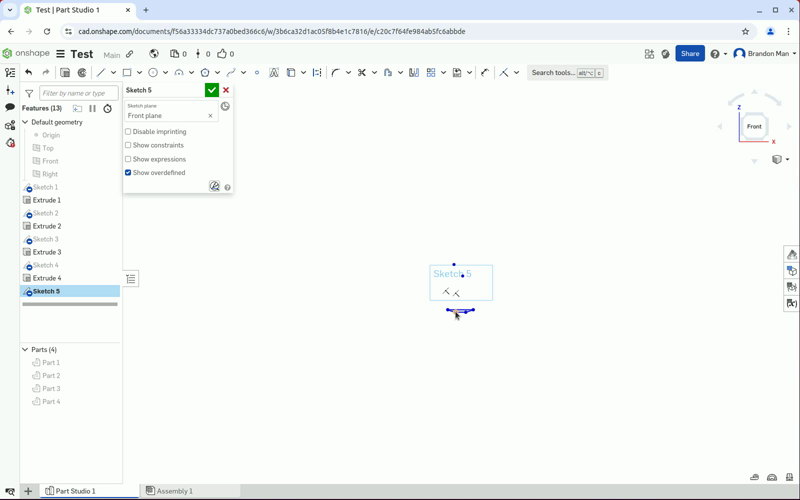
scroll(6)
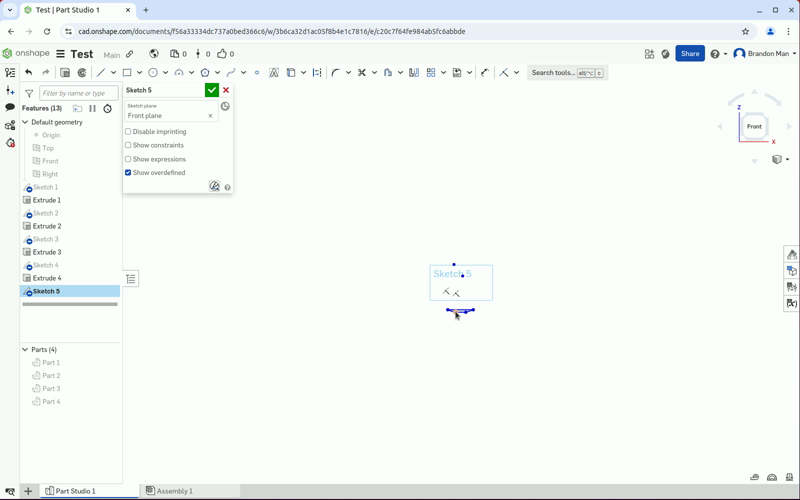
scroll(6)
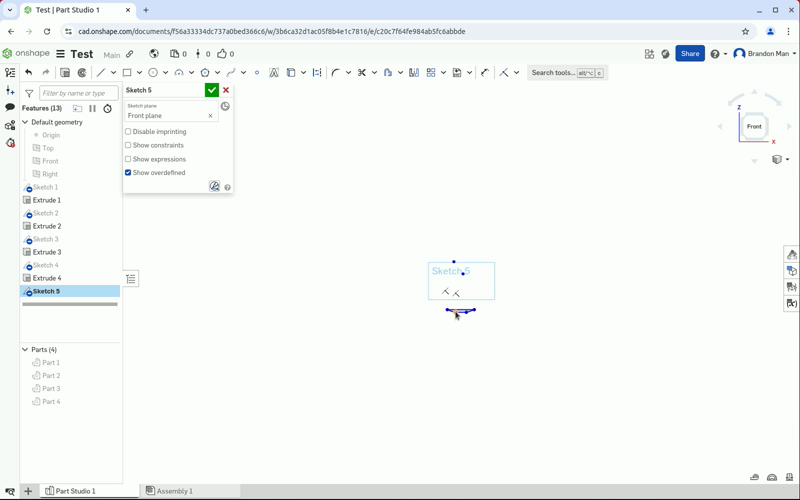
scroll(6)
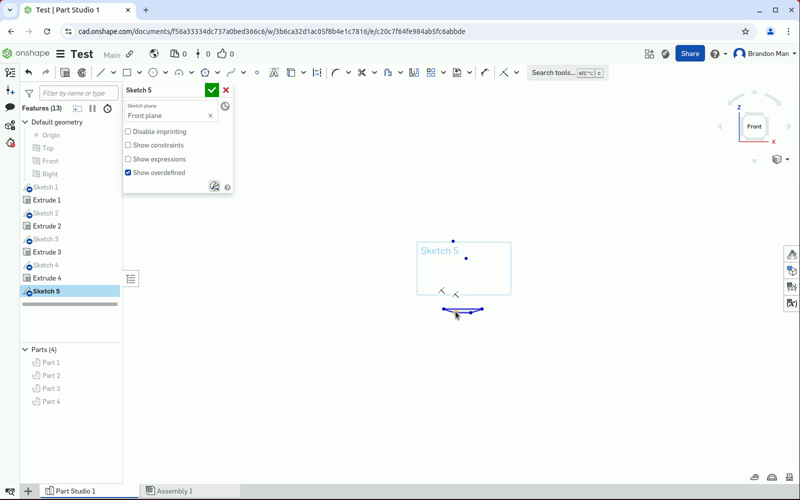
scroll(6)
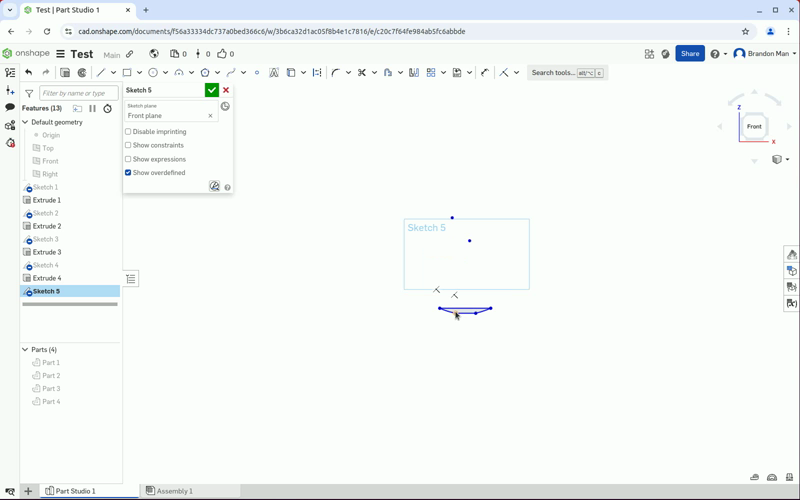
scroll(6)
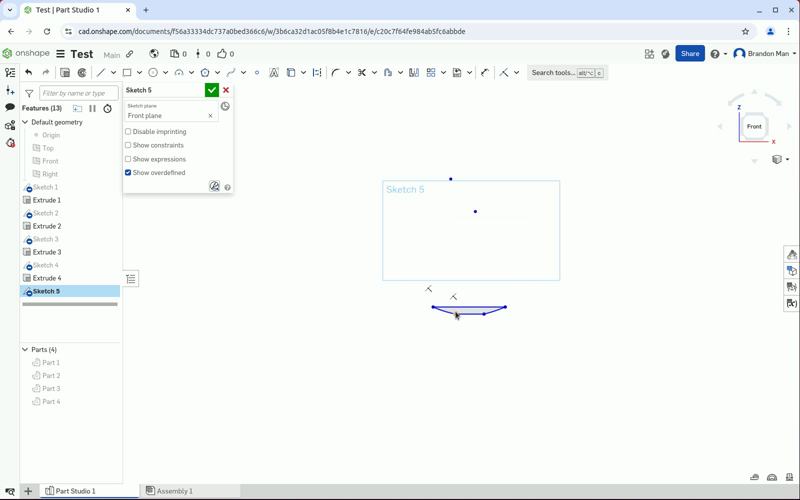
scroll(6)
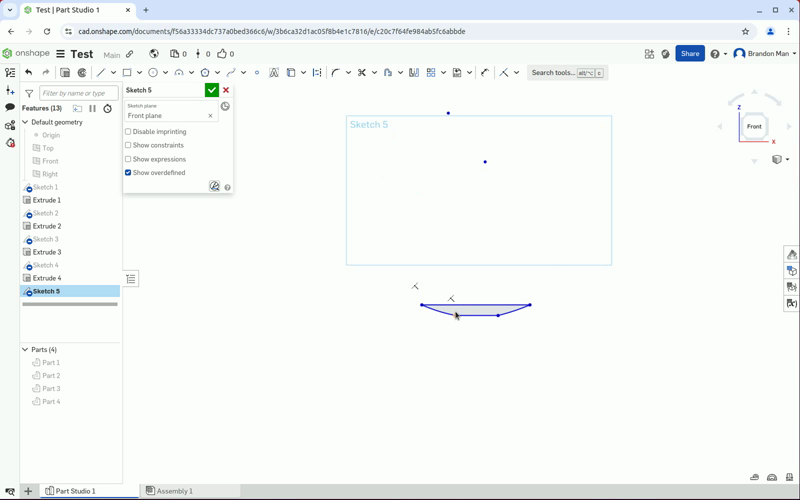
scroll(6)
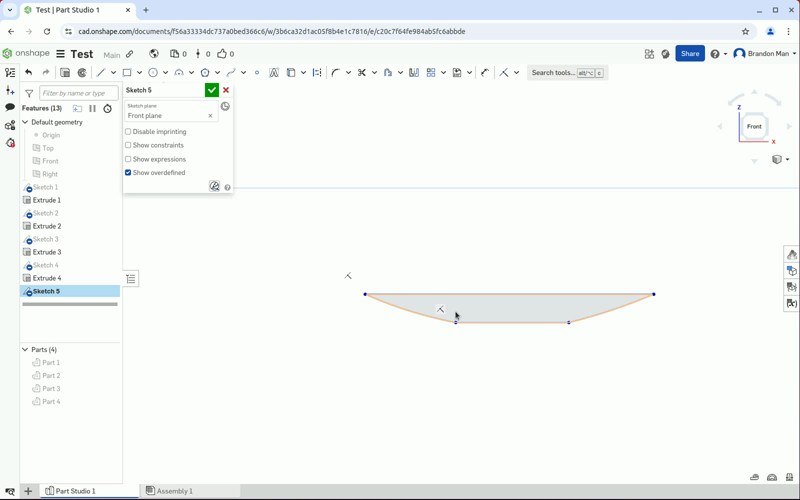
click(455, 311)
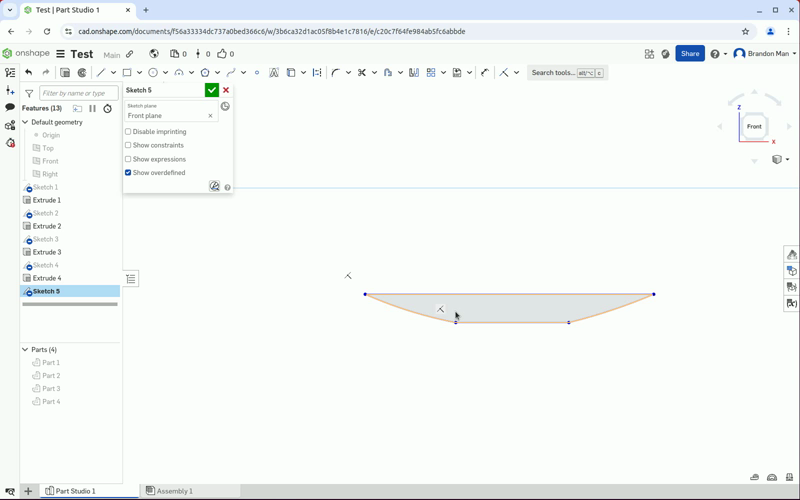
scroll(-6)
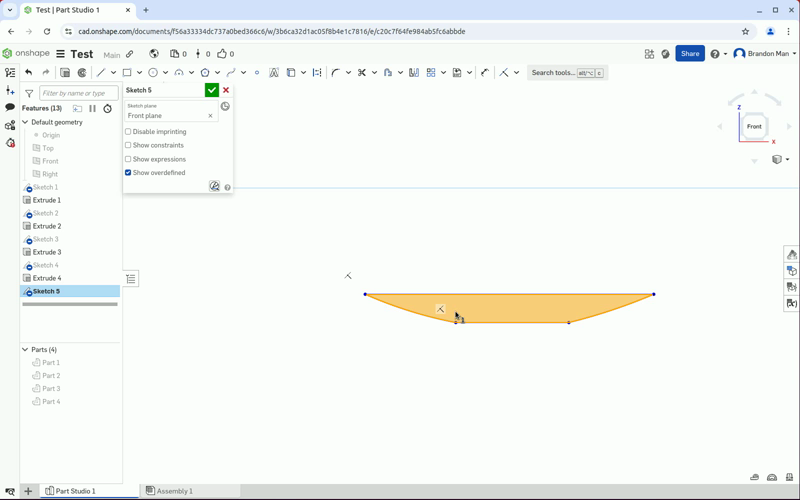
scroll(-6)
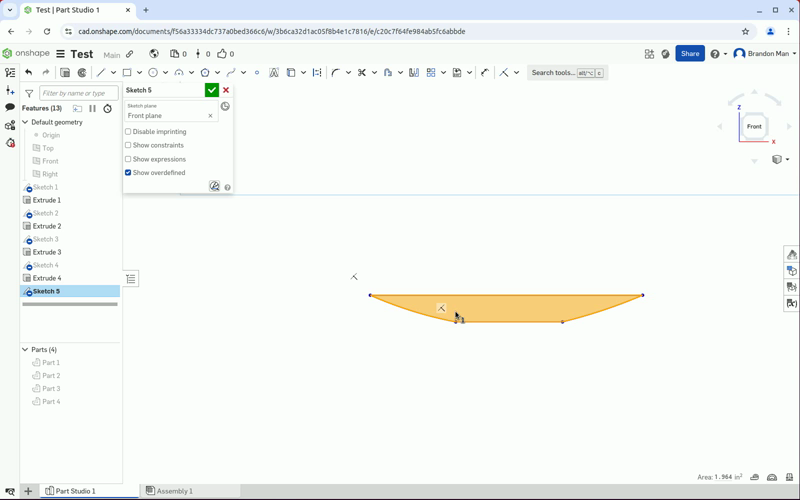
scroll(-6)
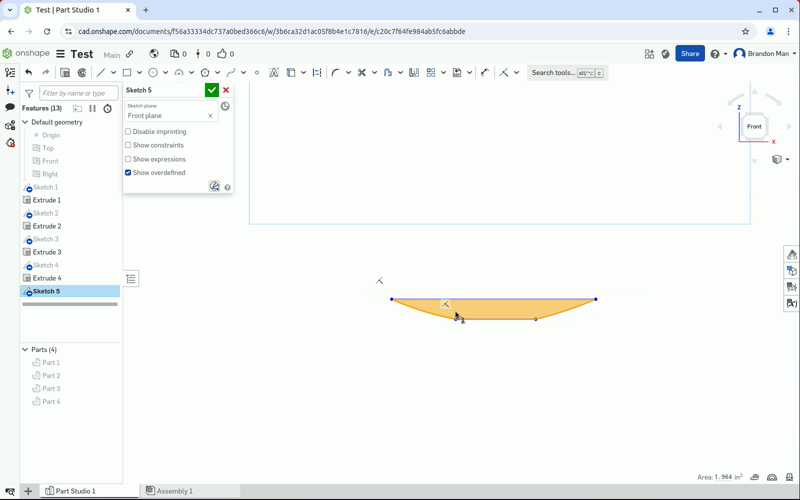
scroll(-6)
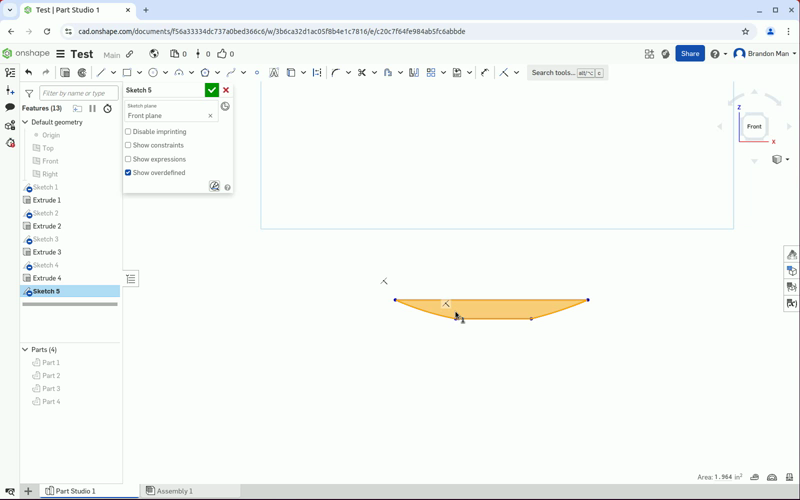
scroll(-6)
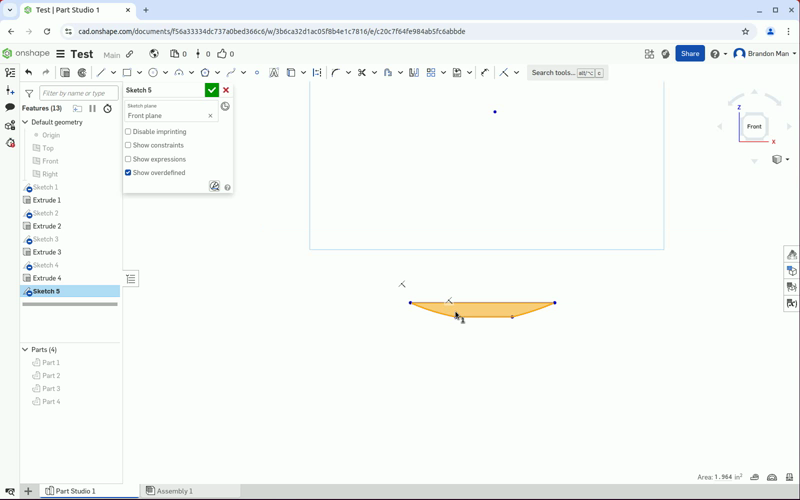
scroll(-6)
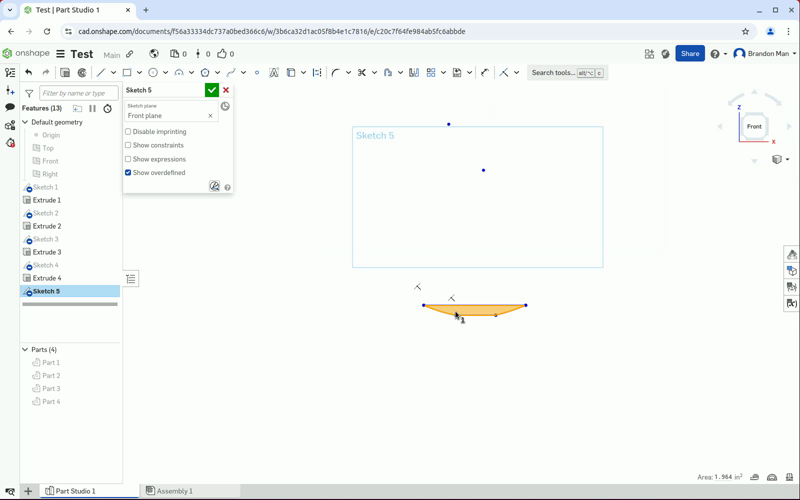
scroll(-6)
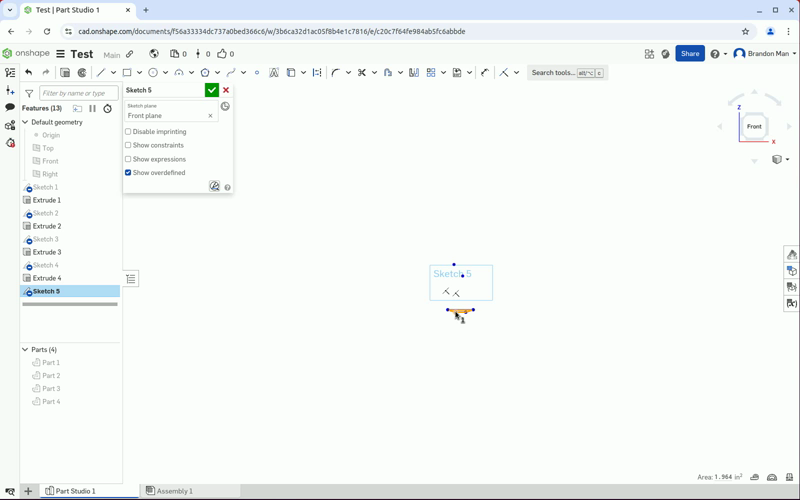
mouse_move(73, 352)
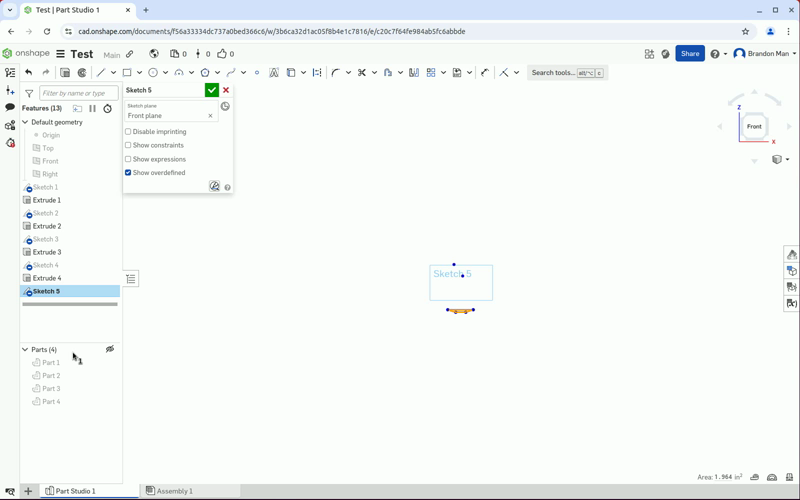
key(shift+y)
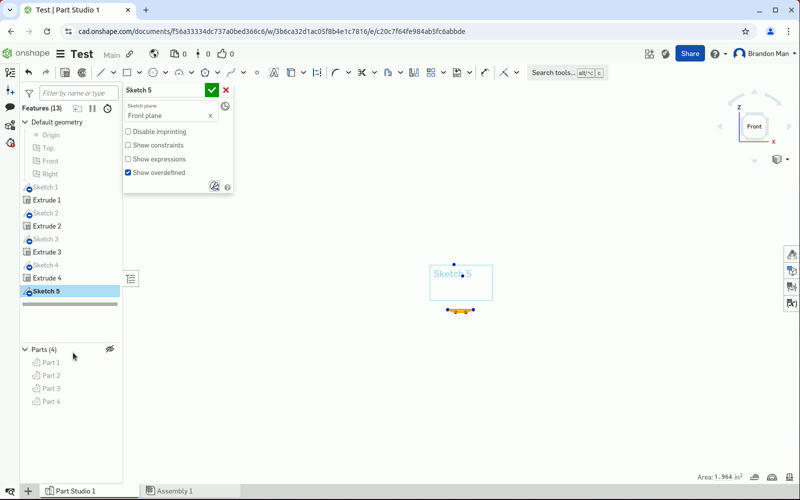
key(shift+e)
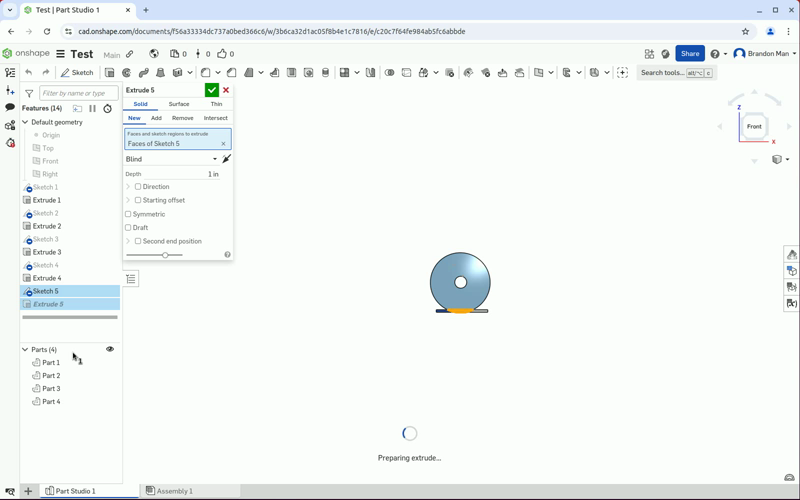
mouse_move(143, 106)
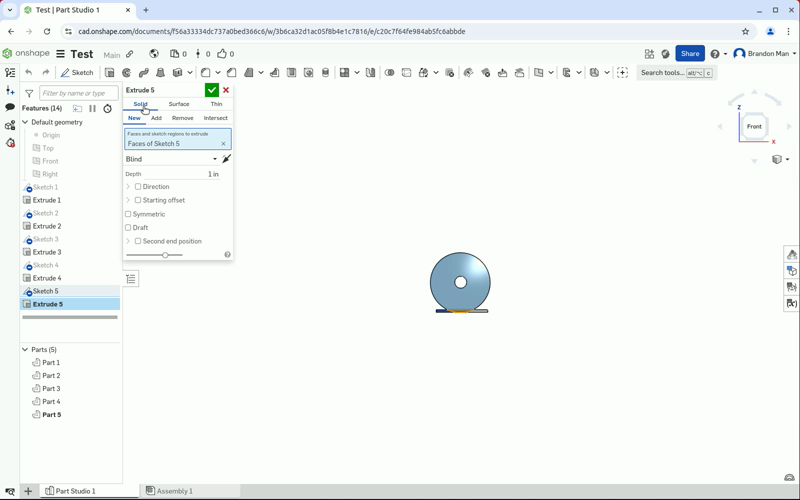
click(143, 106)
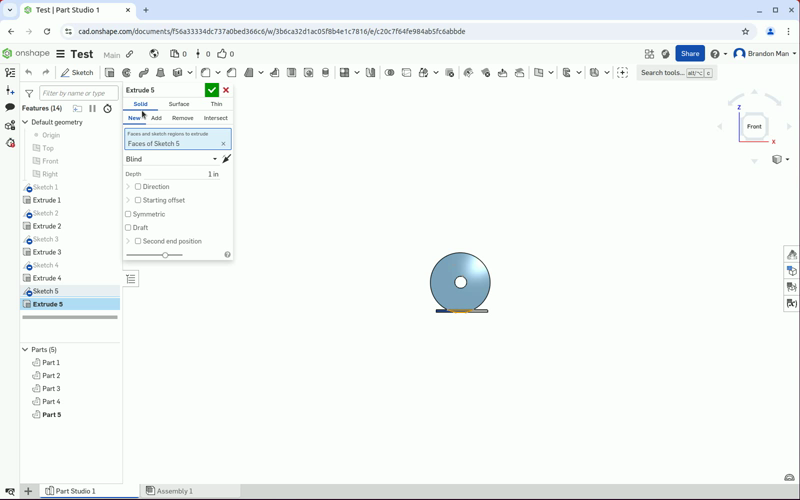
mouse_move(137, 120)
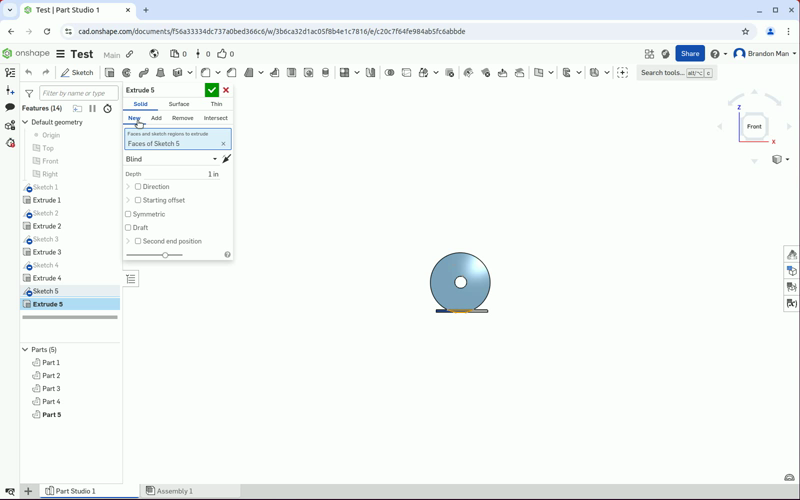
click(137, 120)
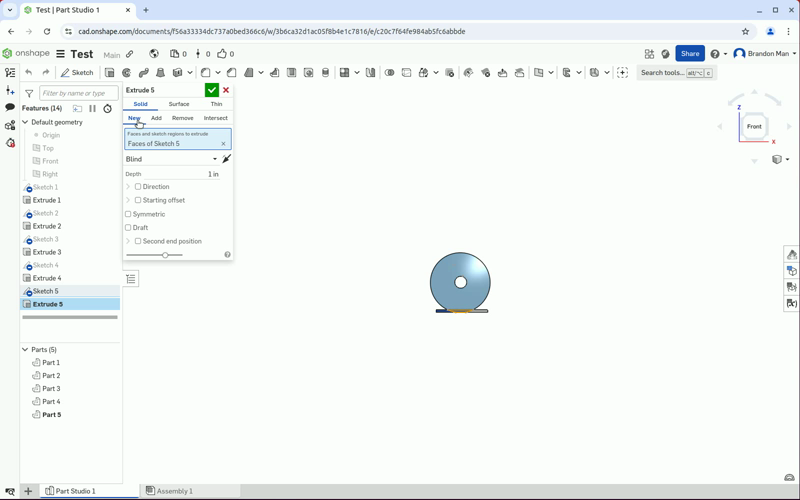
key(tab, 4)
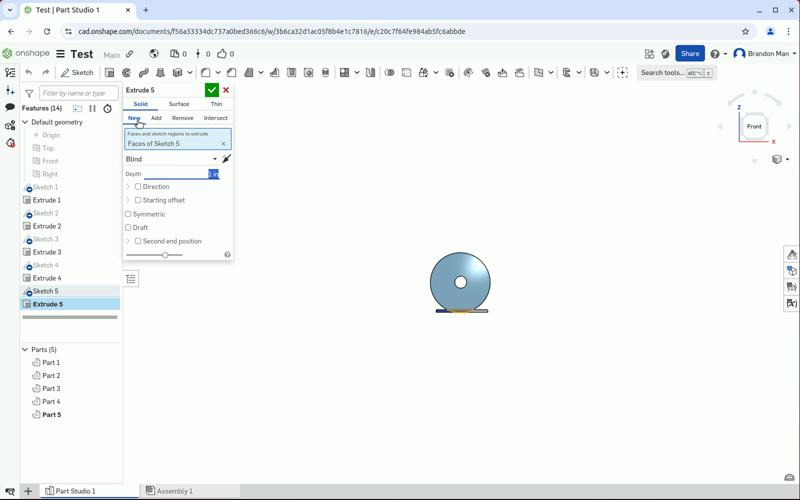
text(14.202)
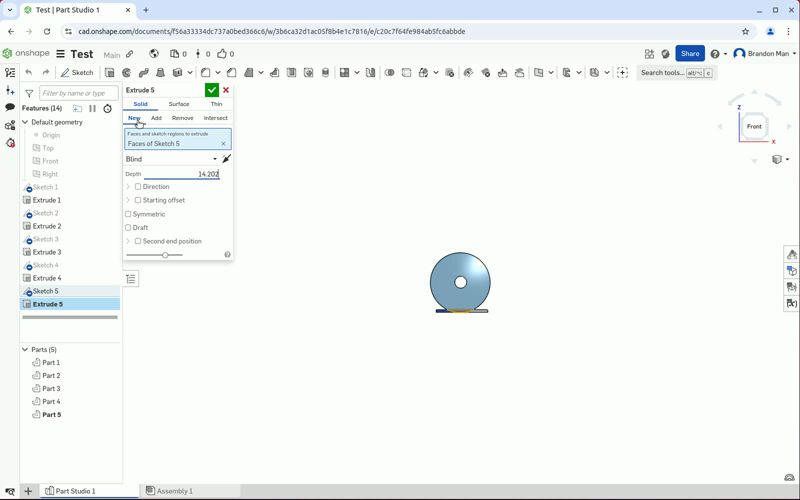
key(tab, 3)
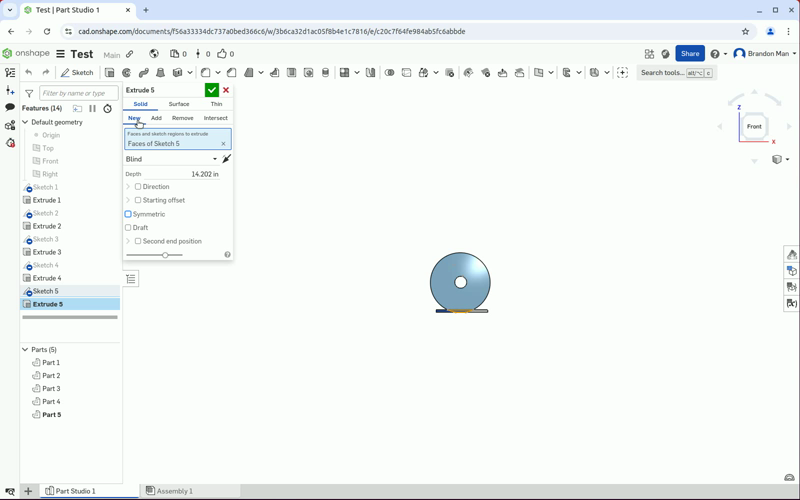
key(tab, 2)
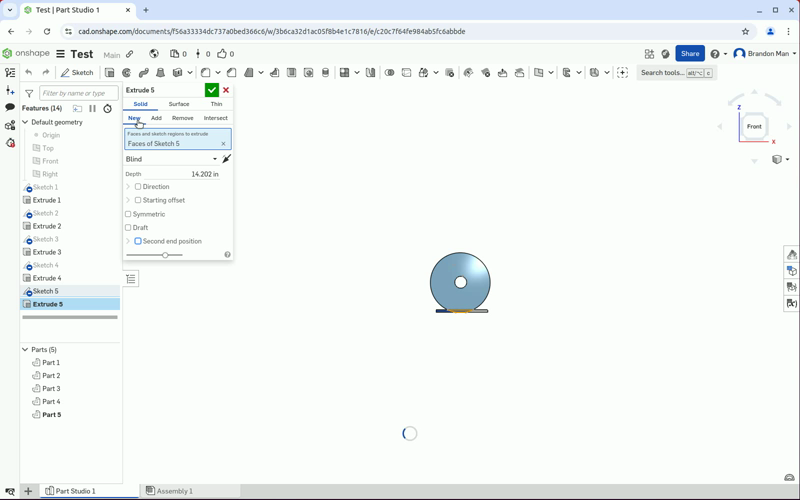
key(space)
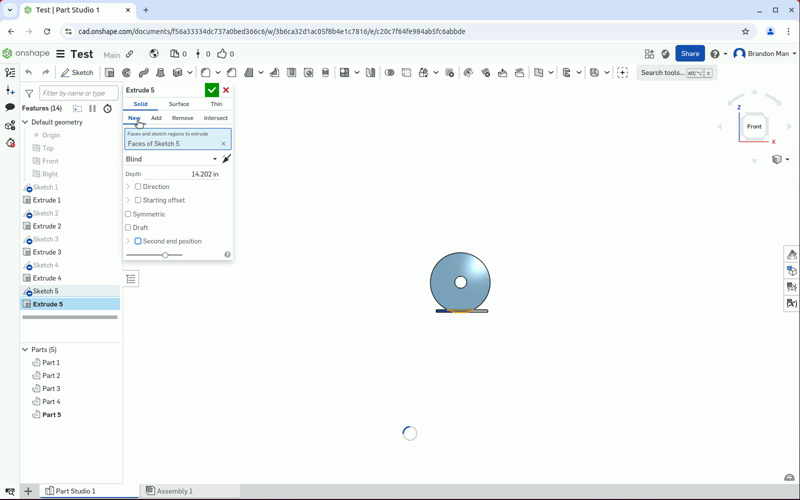
key(tab, 3)
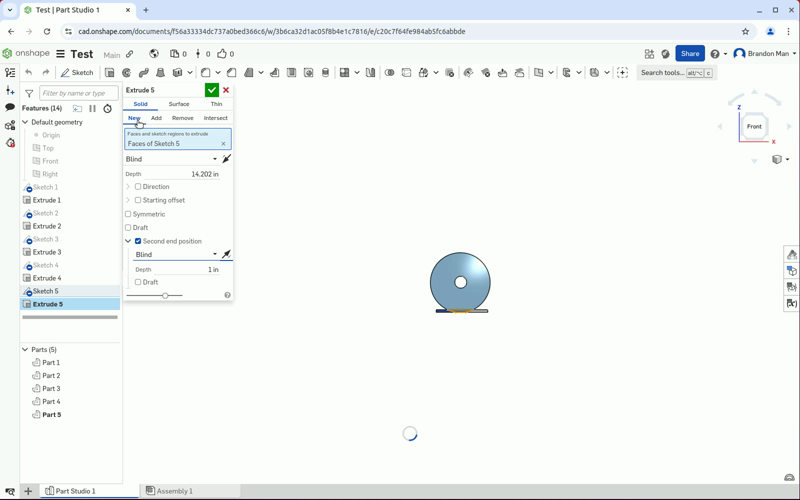
text(2.166)
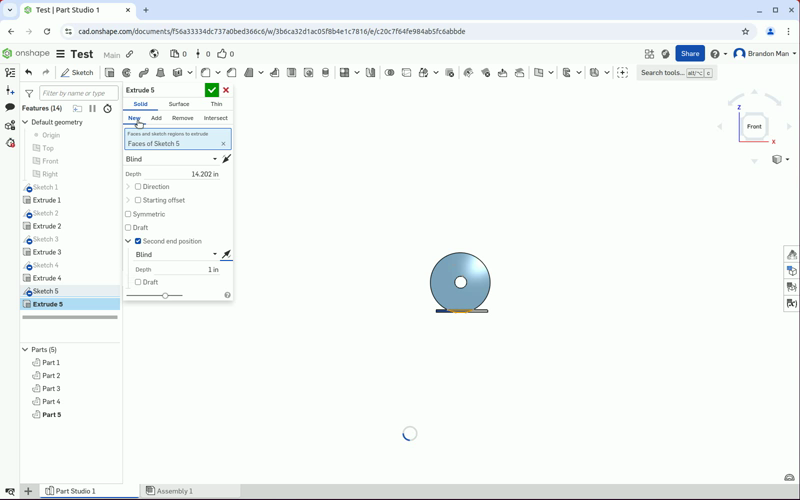
key(enter)
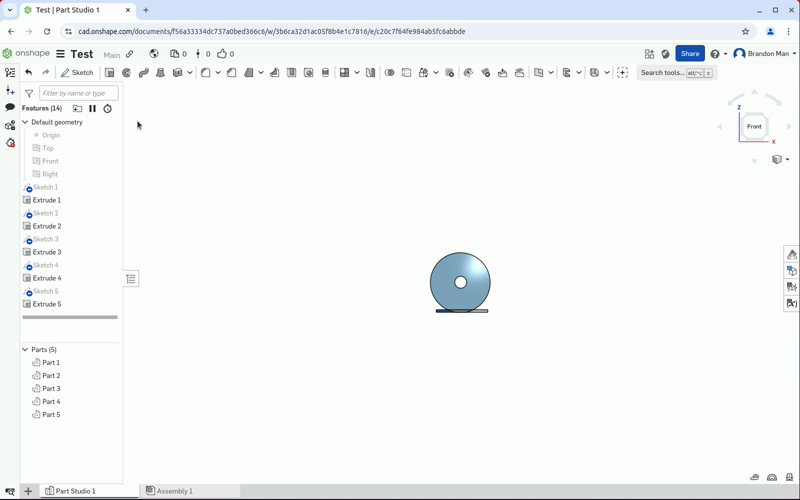
key(shift+h)
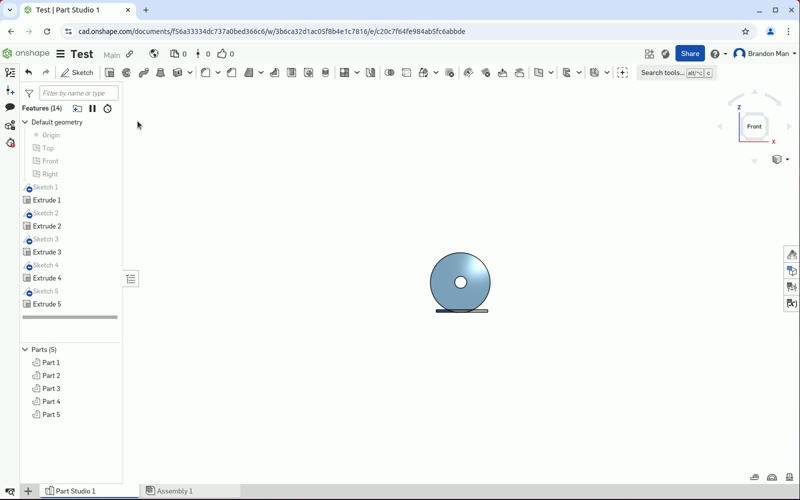
key(shift+h)
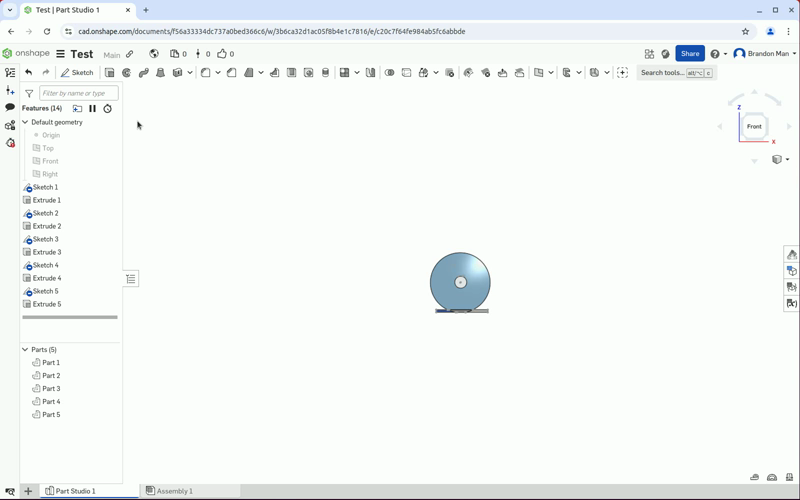
key(shift+7)
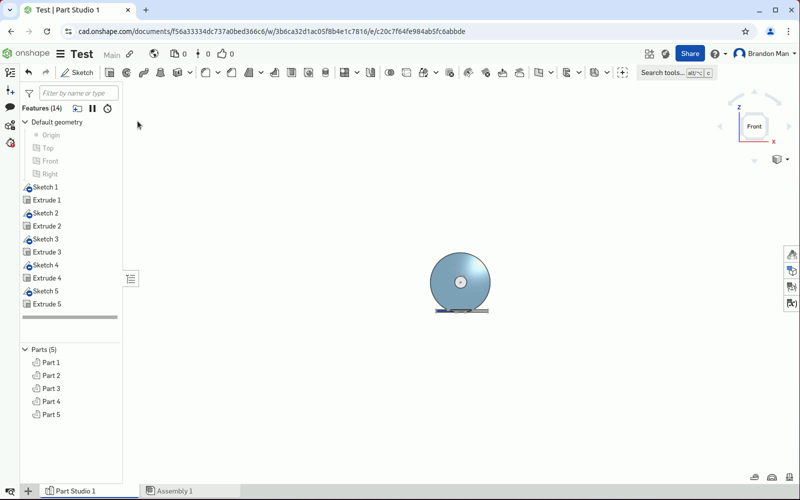
key(left, 2)
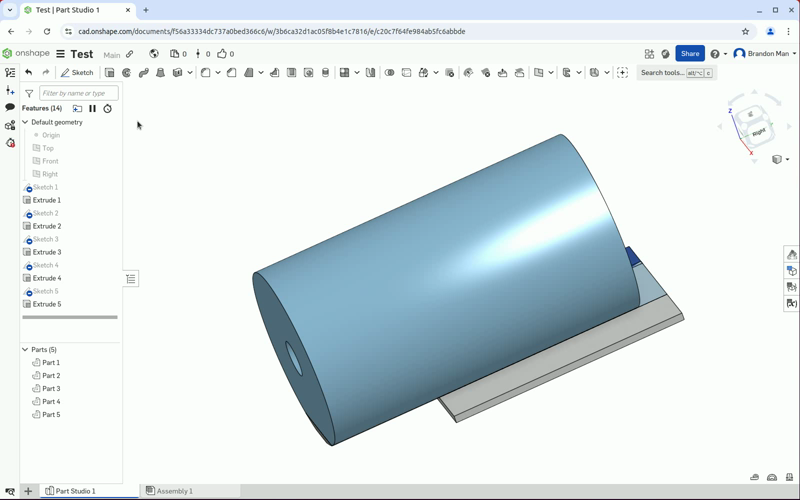
key(down, 2)
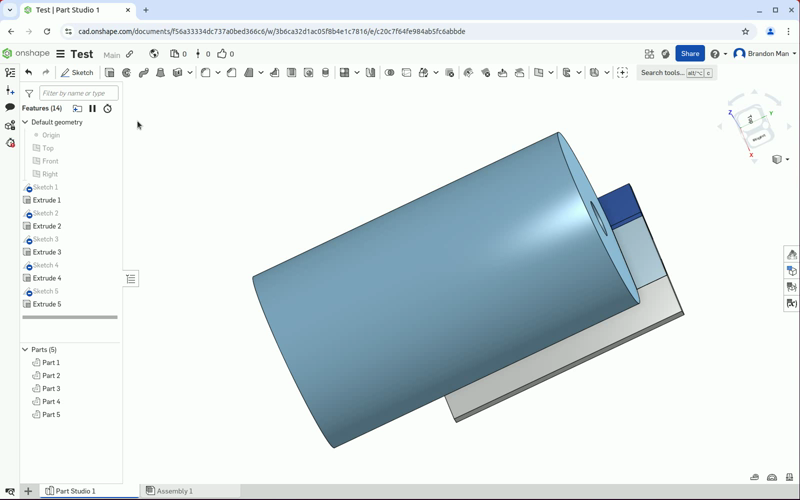
key(up, 2)
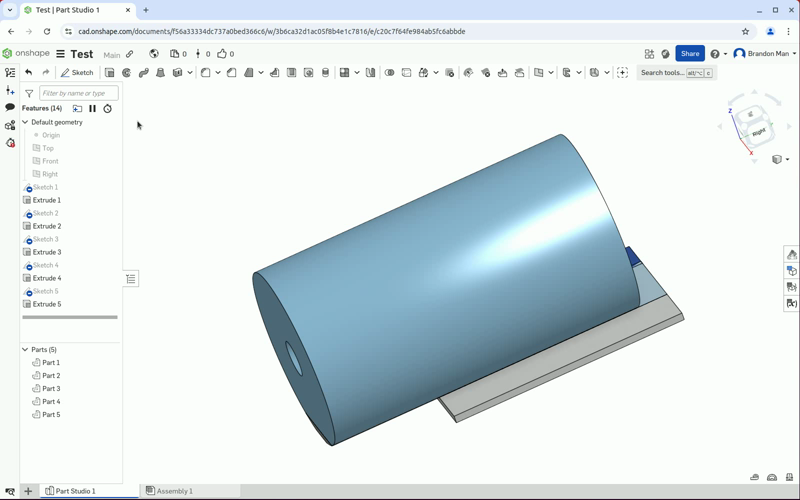
key(right, 2)
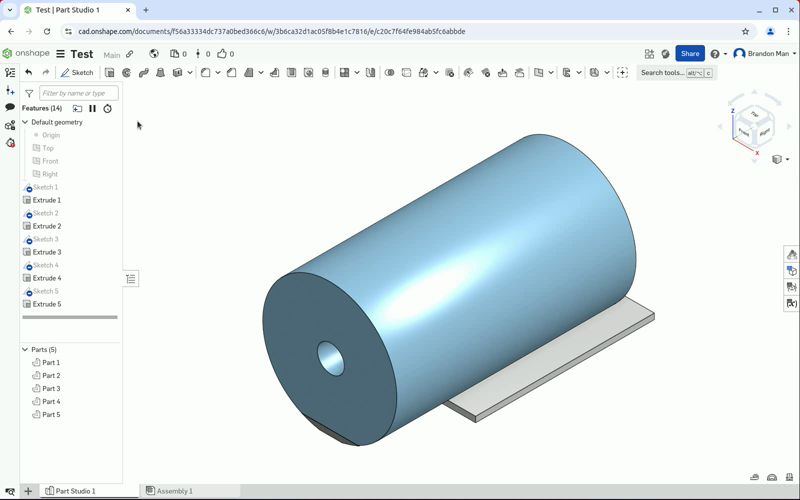
mouse_move(73, 189)
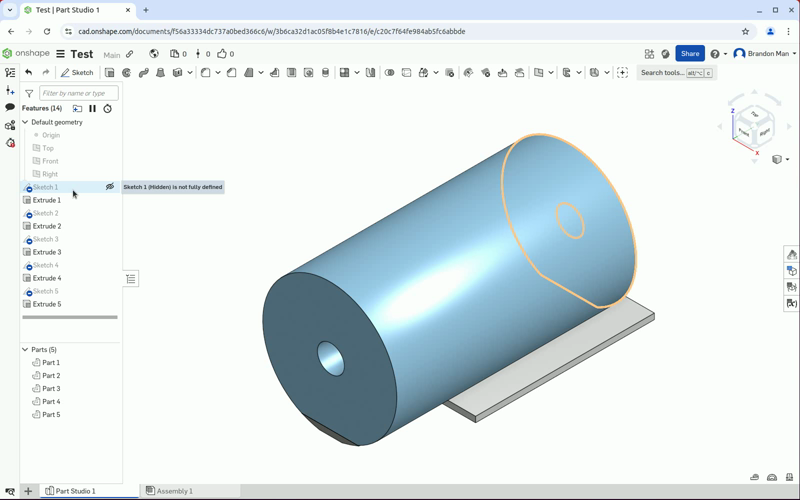
click(73, 189)